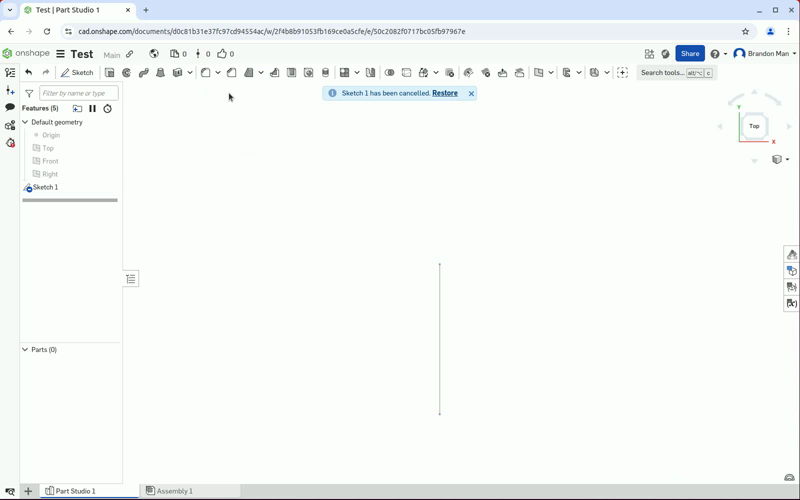
key(shift+h)
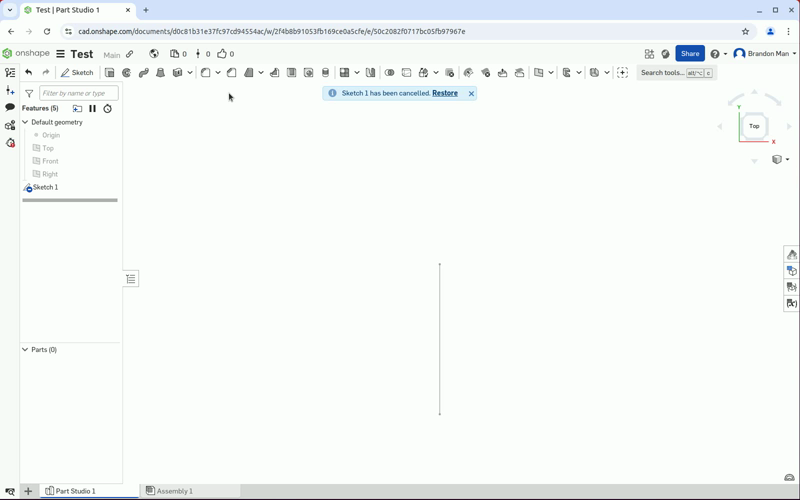
key(shift+s)
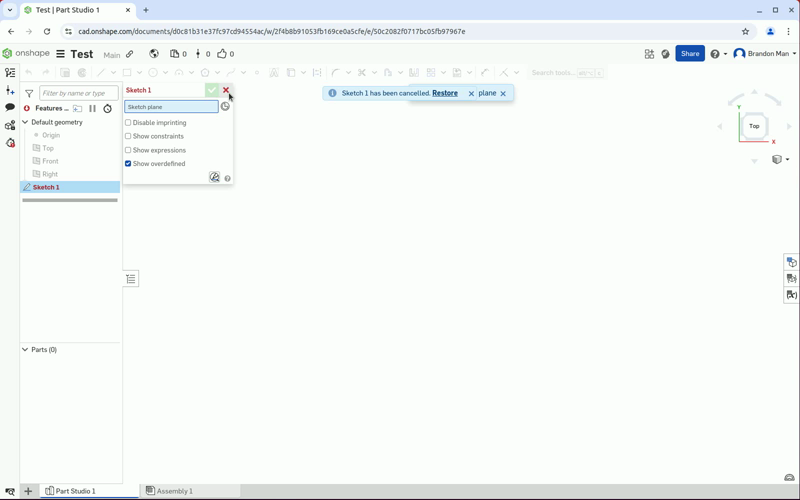
mouse_move(73, 150)
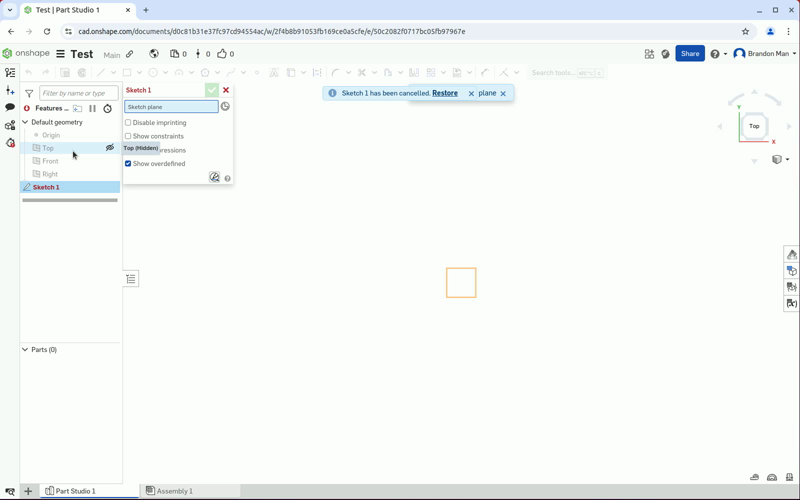
click(73, 150)
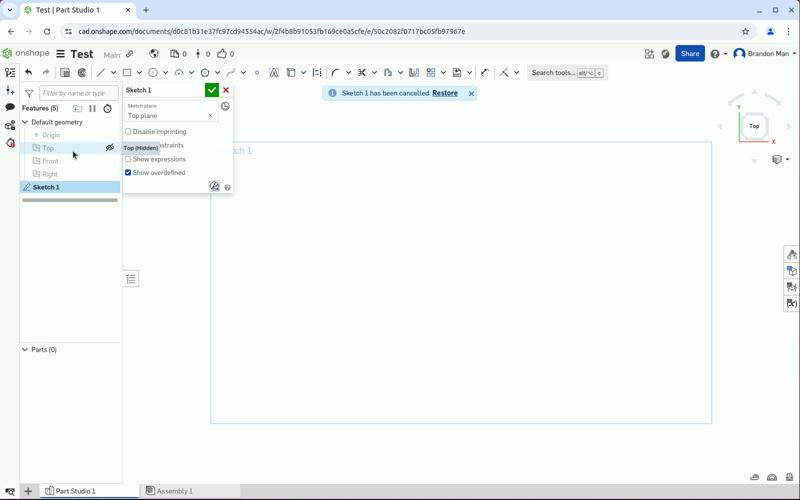
mouse_move(73, 352)
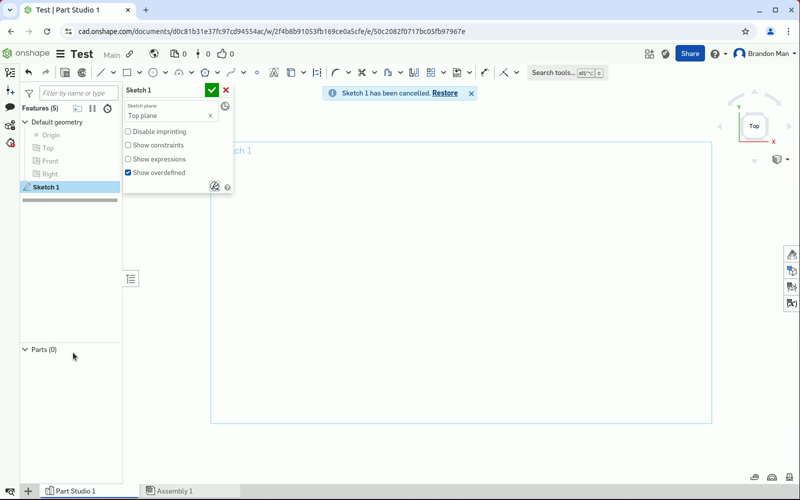
key(y)
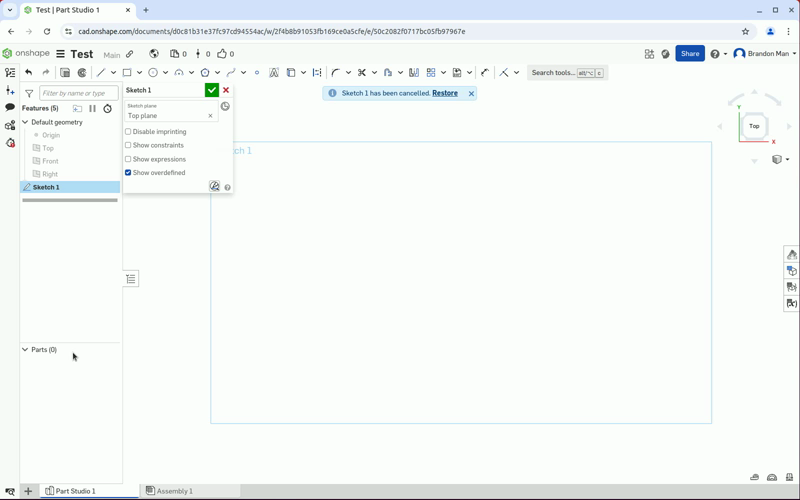
key(l)
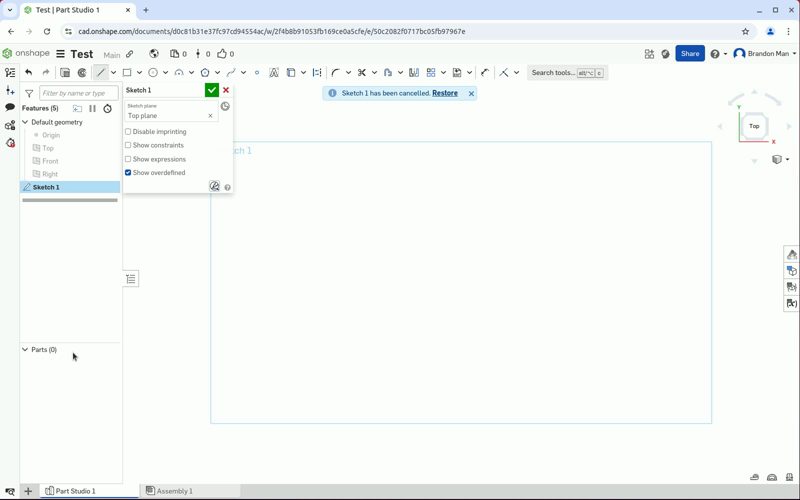
key_down(shift)
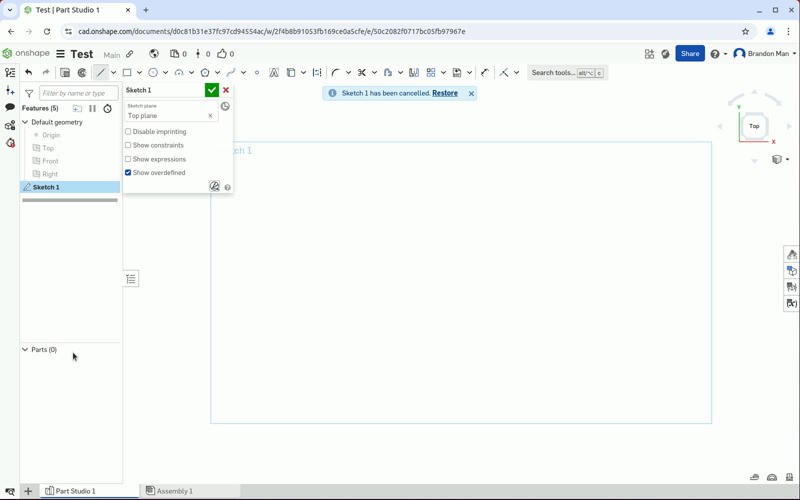
mouse_move(348, 230)
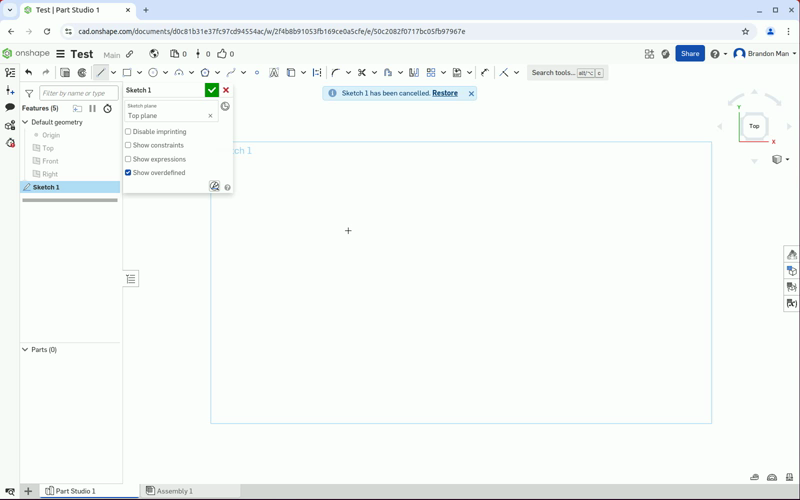
click(348, 230)
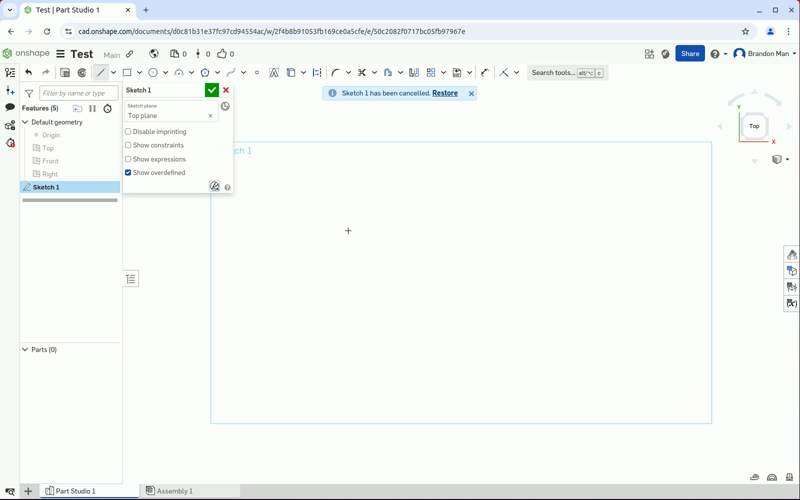
key_up(shift)
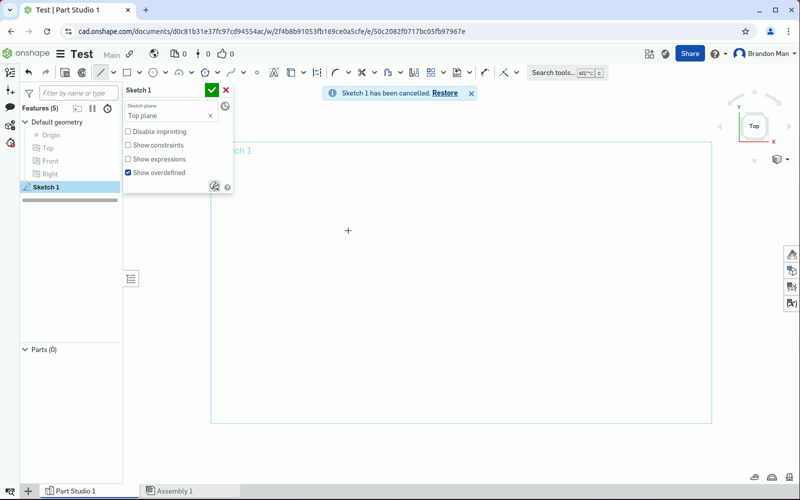
key_down(shift)
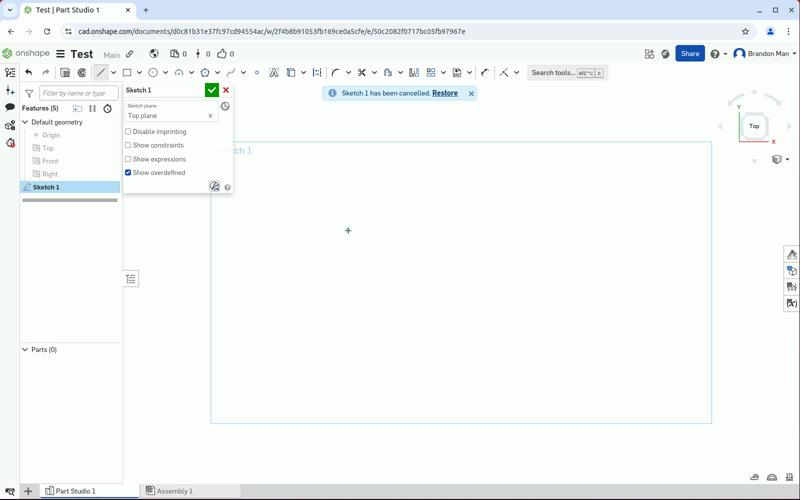
mouse_move(413, 230)
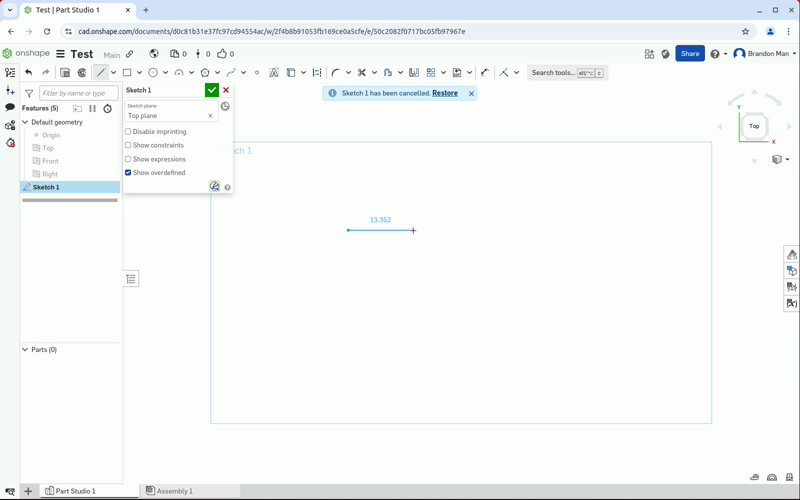
click(413, 230)
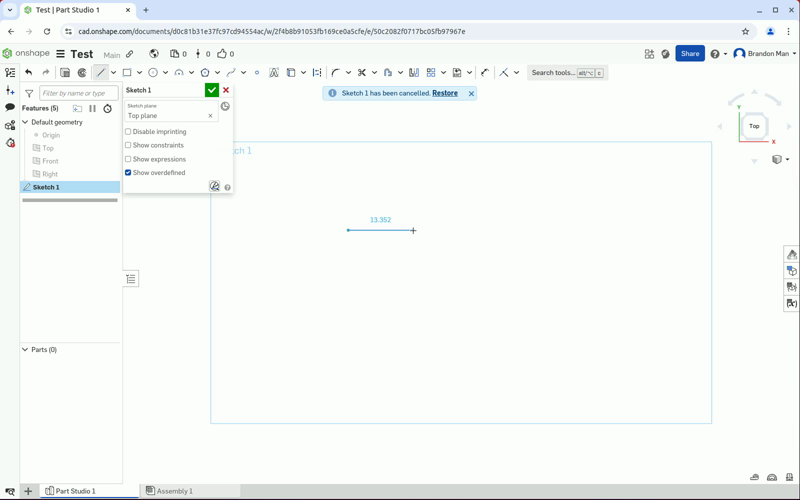
key_up(shift)
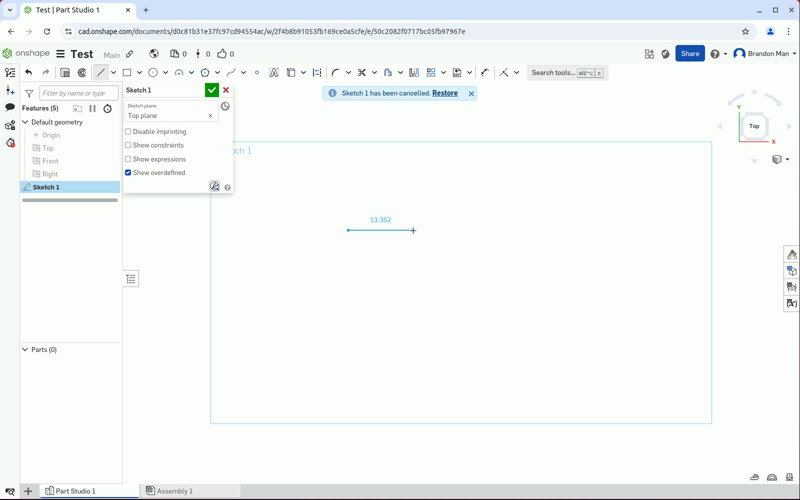
key_down(shift)
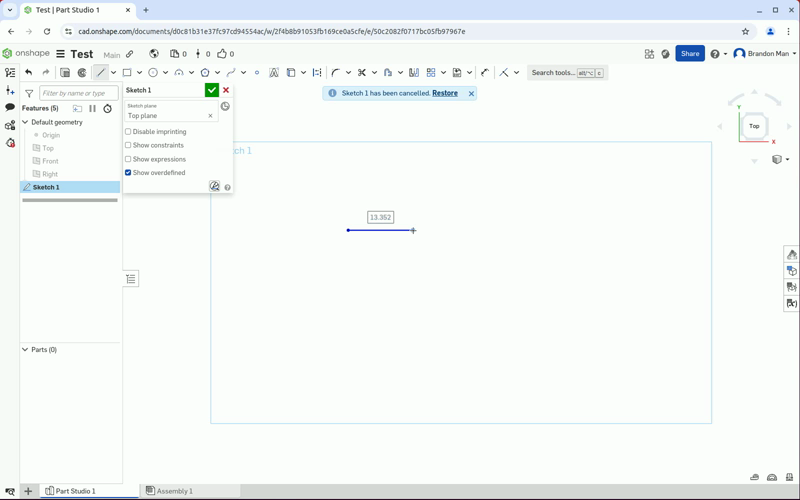
mouse_move(443, 230)
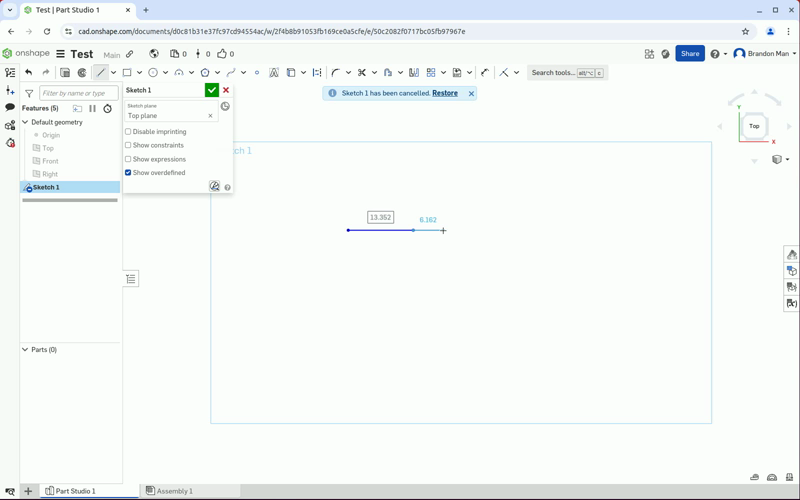
mouse_move(431, 230)
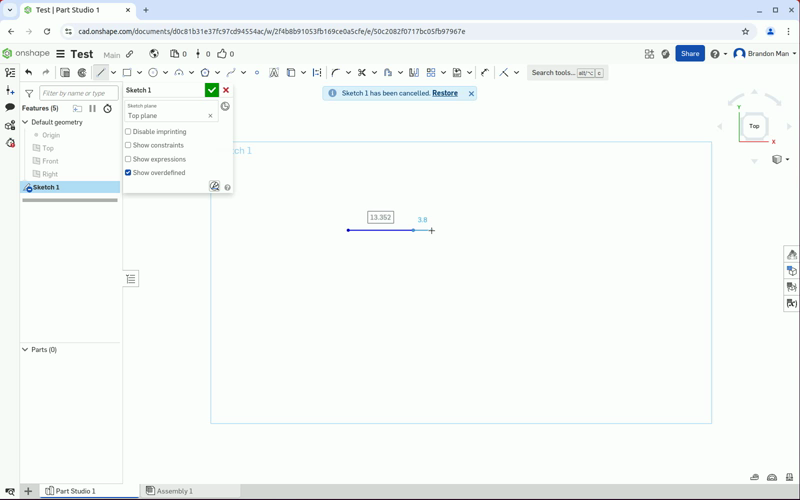
click(431, 230)
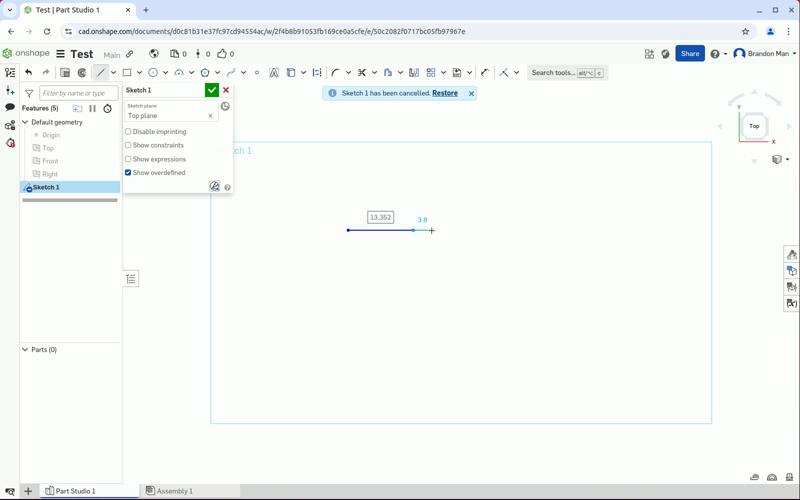
key_up(shift)
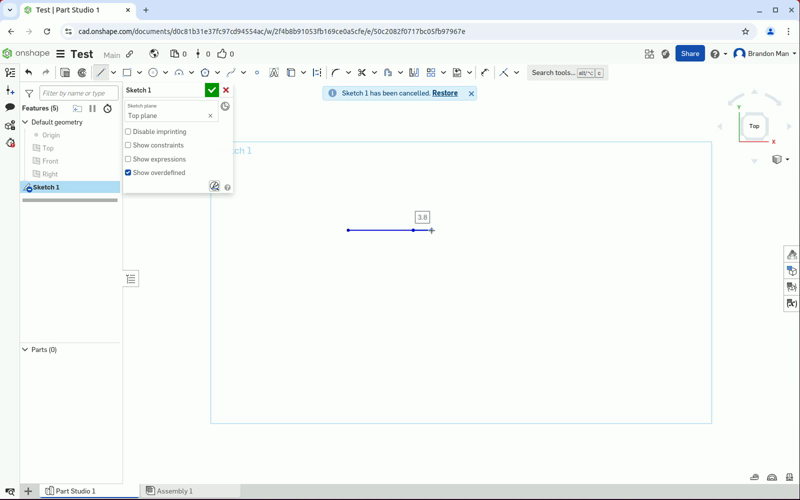
key_down(shift)
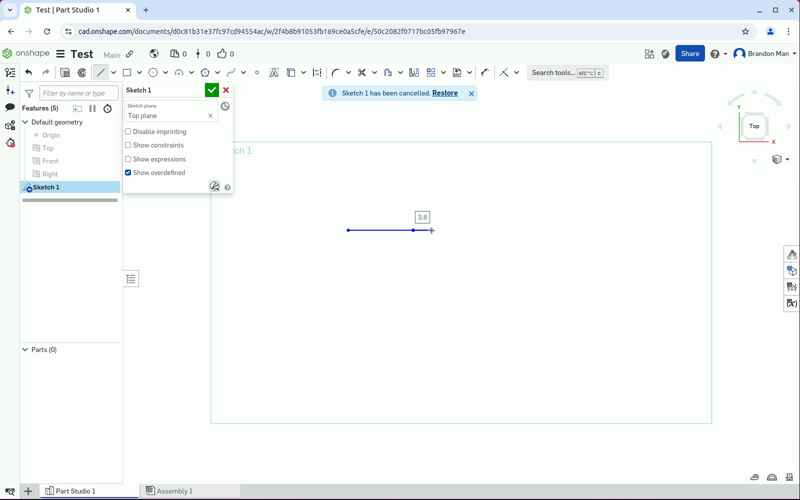
mouse_move(461, 230)
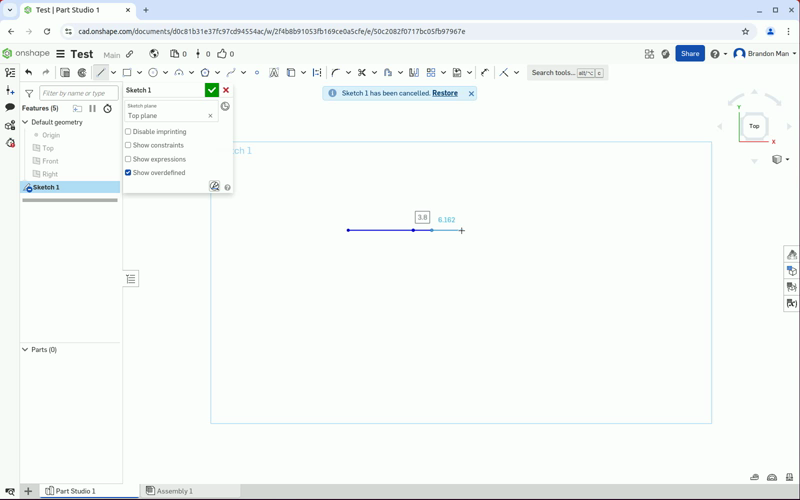
mouse_move(431, 220)
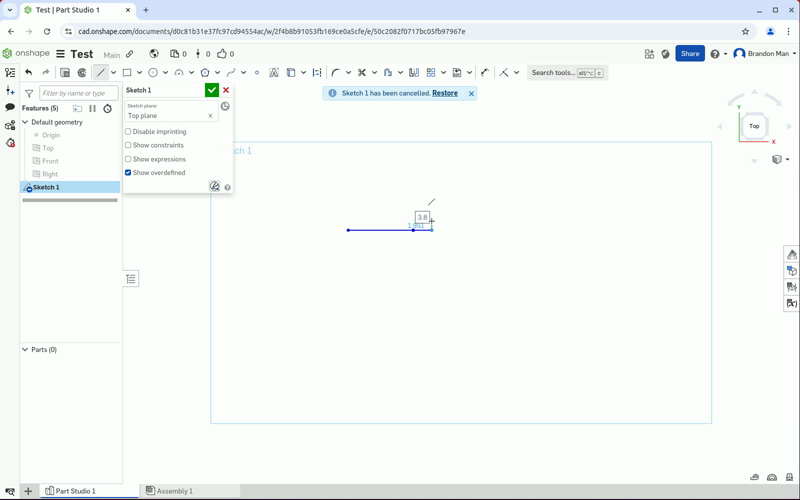
click(431, 220)
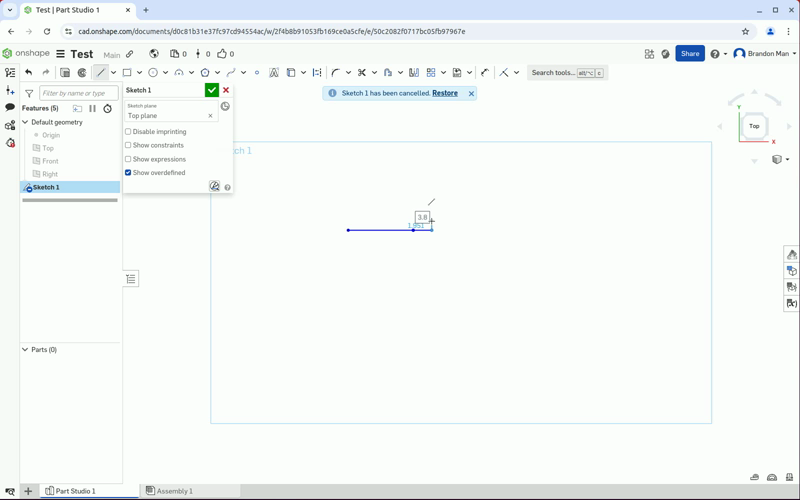
key_up(shift)
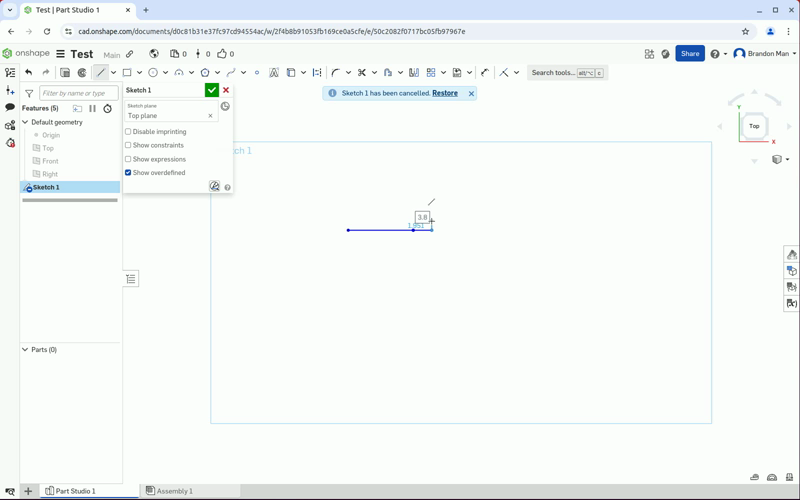
key_down(shift)
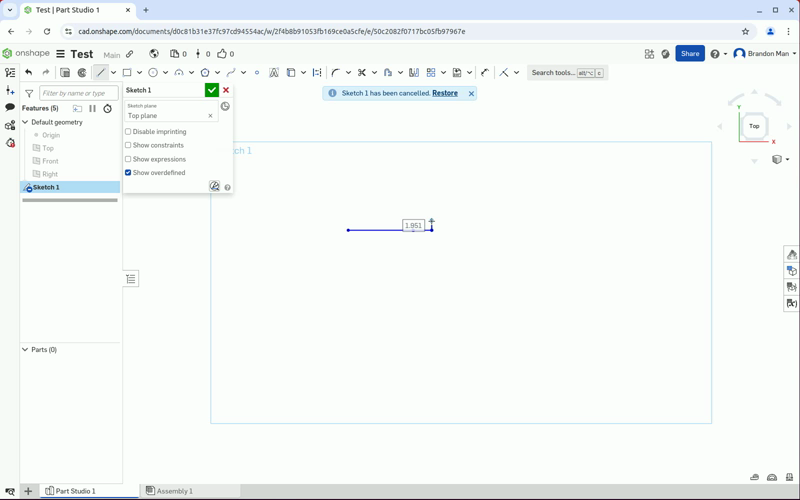
mouse_move(348, 220)
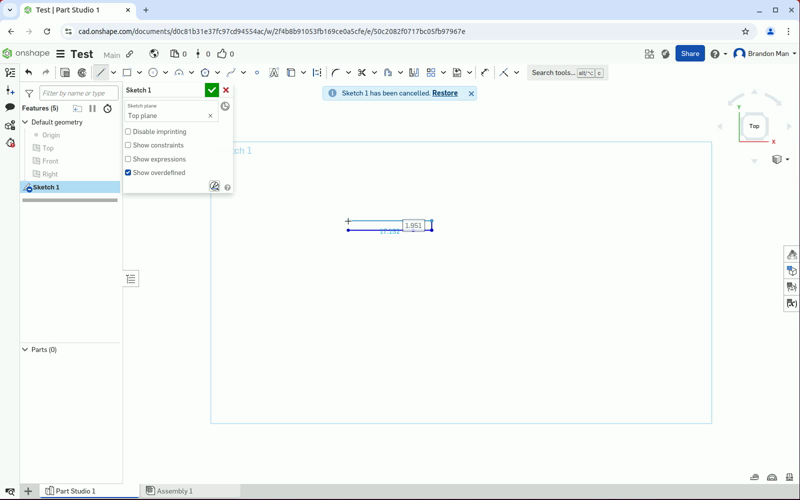
click(348, 220)
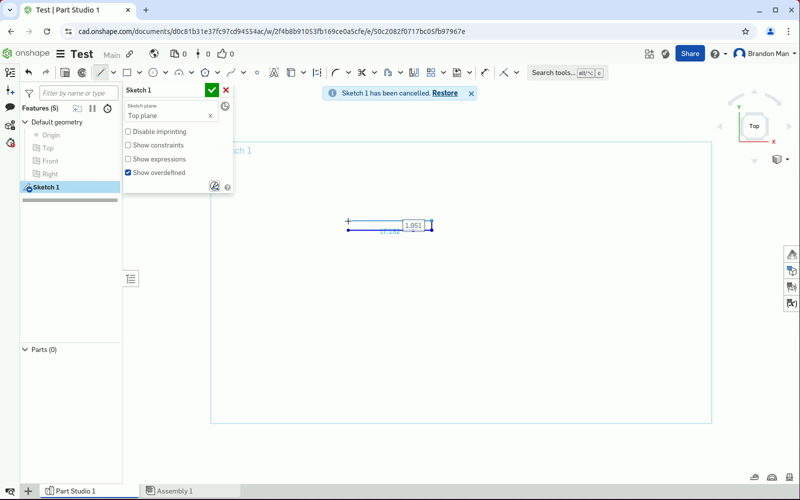
key_up(shift)
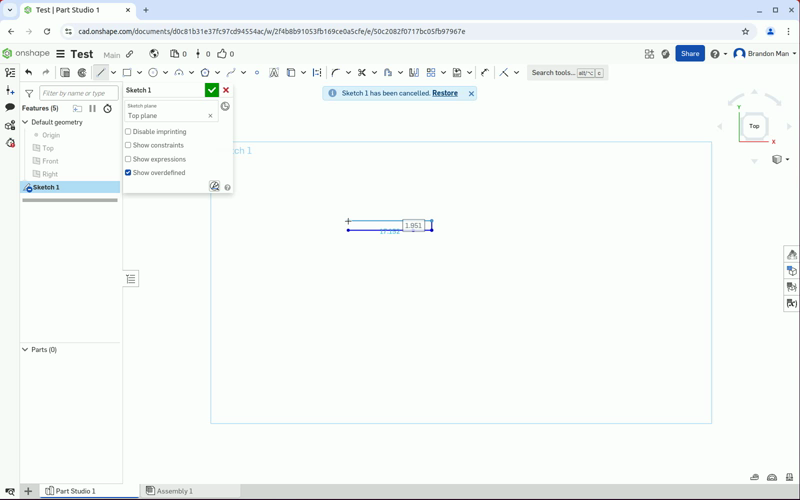
mouse_move(378, 220)
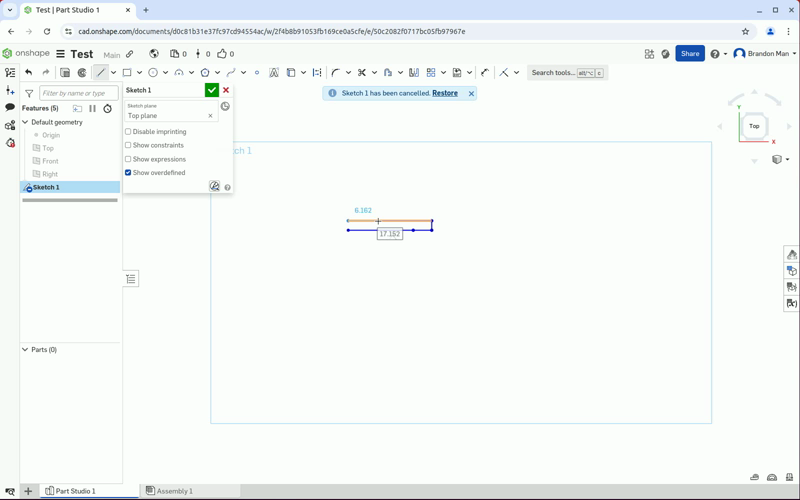
key_down(shift)
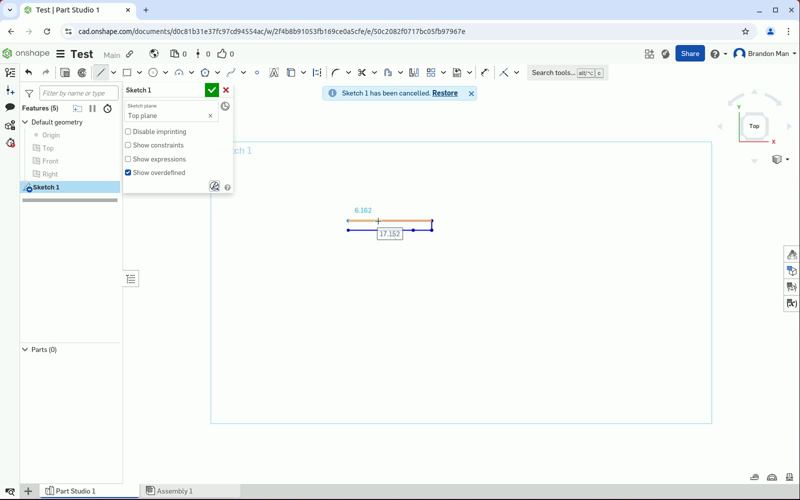
mouse_move(348, 230)
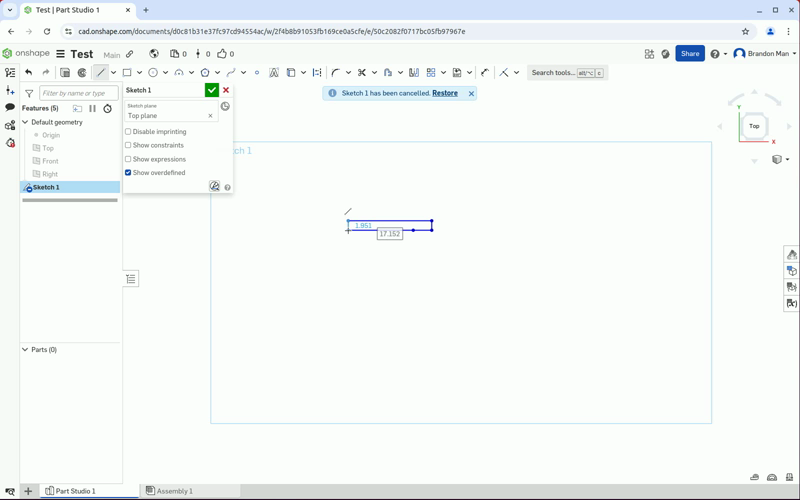
key_up(shift)
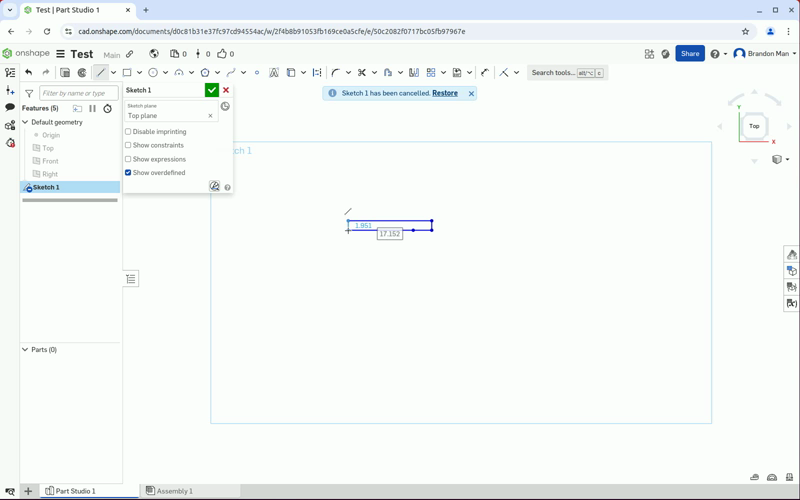
click(348, 230)
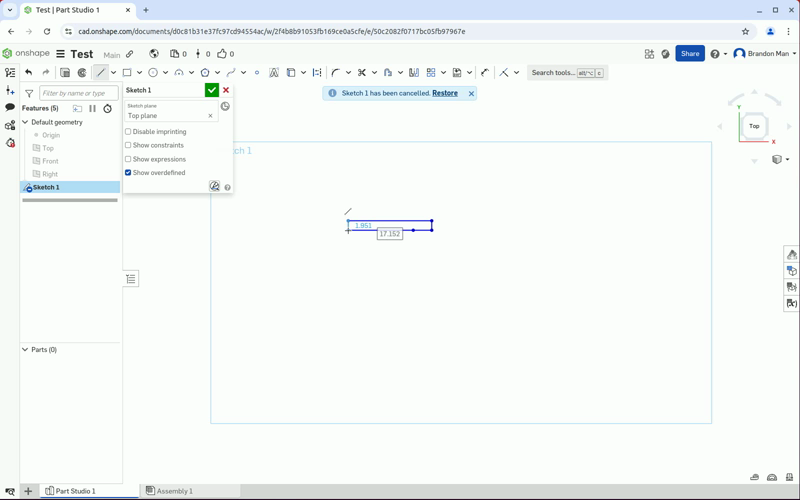
key(esc)
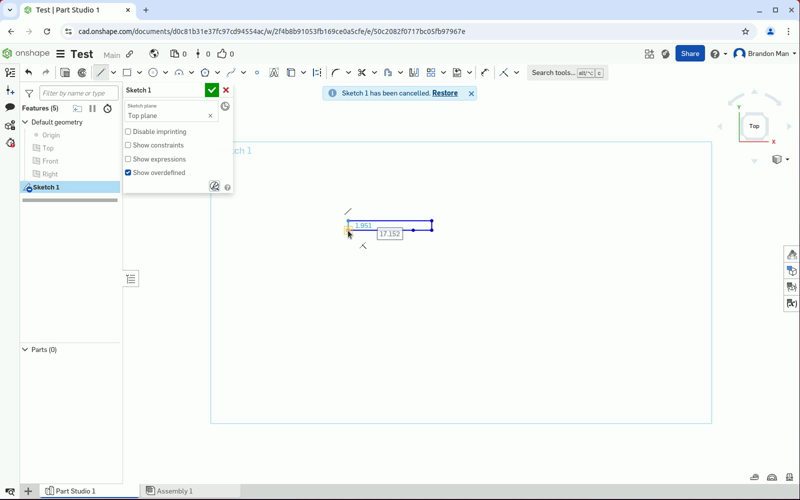
mouse_move(367, 221)
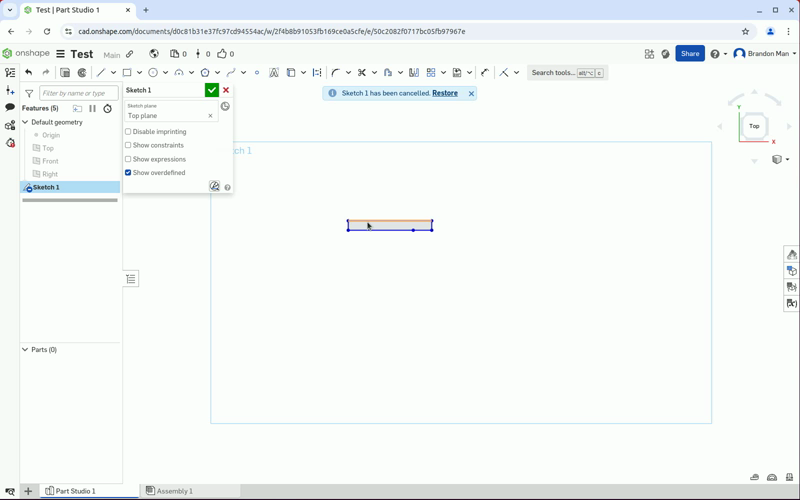
scroll(6)
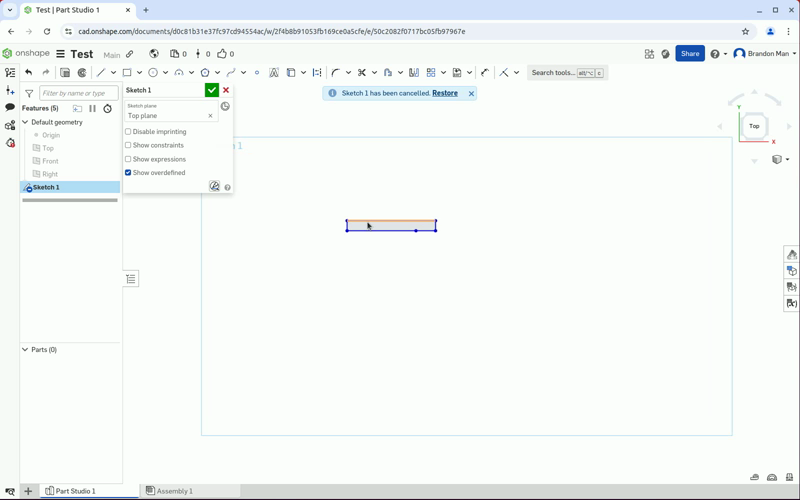
scroll(6)
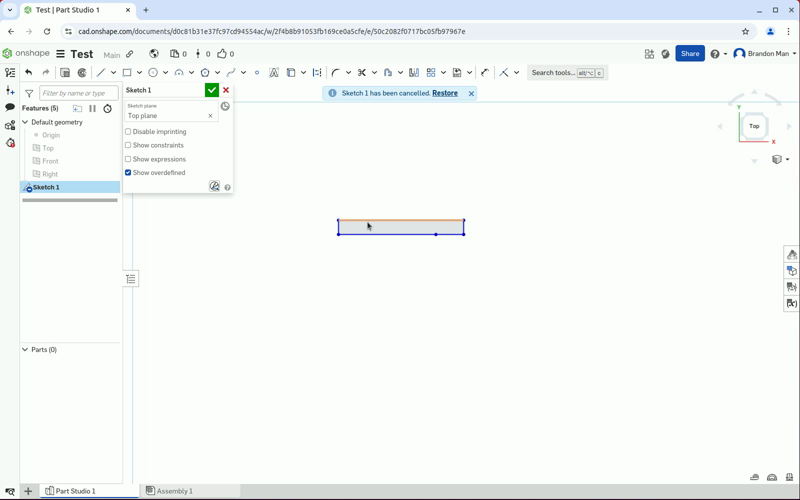
scroll(6)
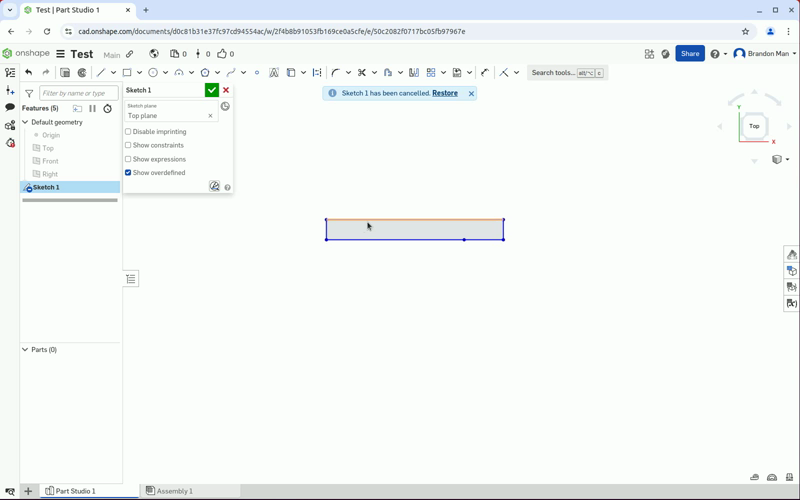
scroll(6)
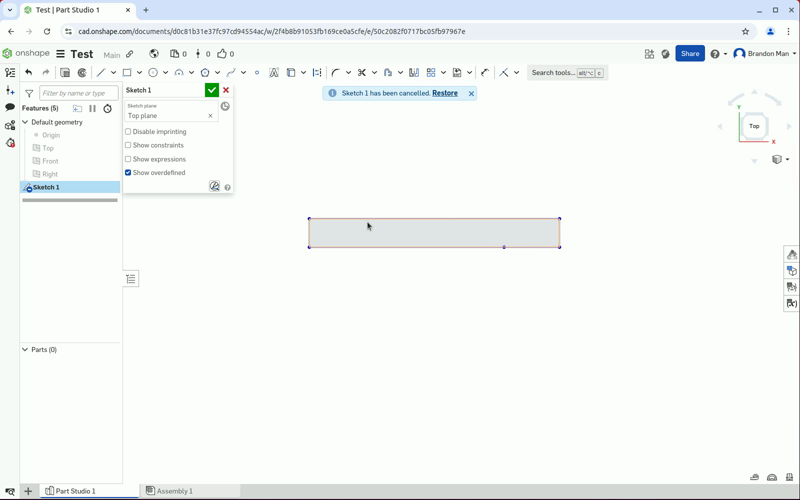
scroll(6)
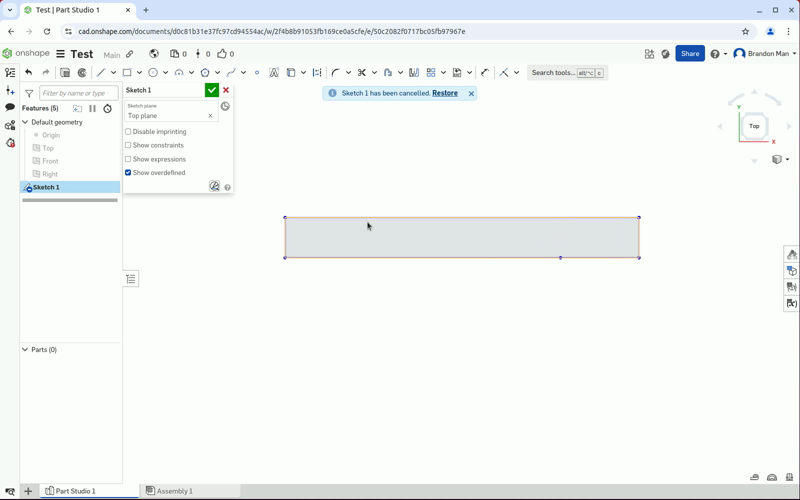
scroll(6)
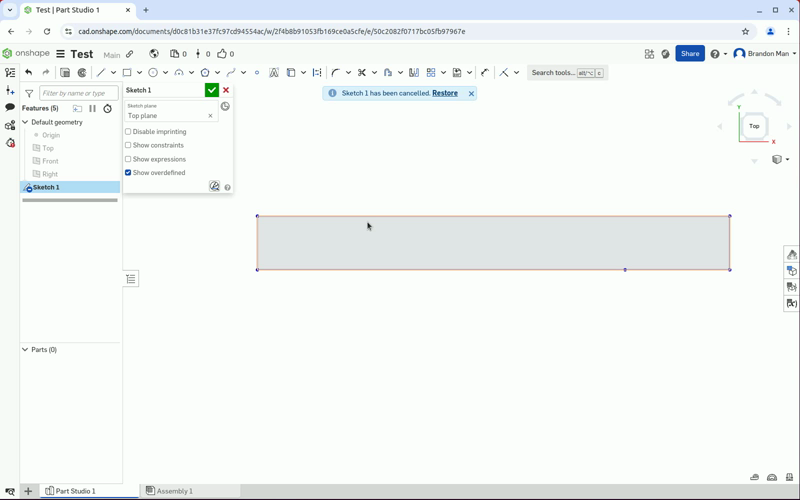
scroll(6)
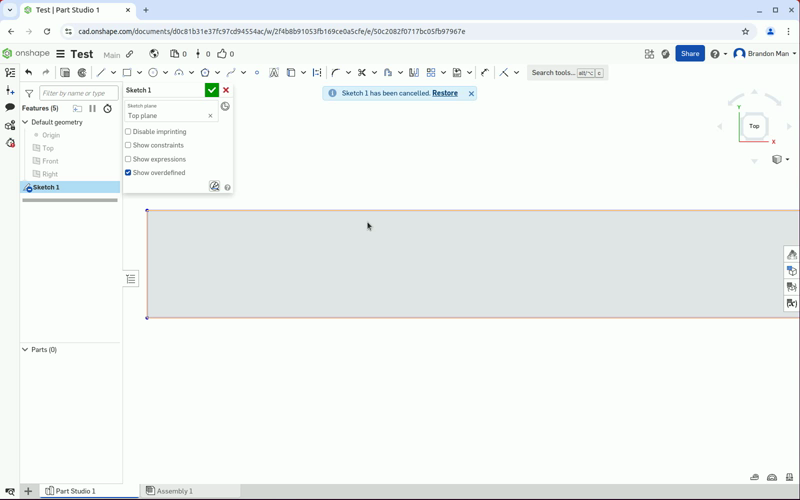
click(367, 221)
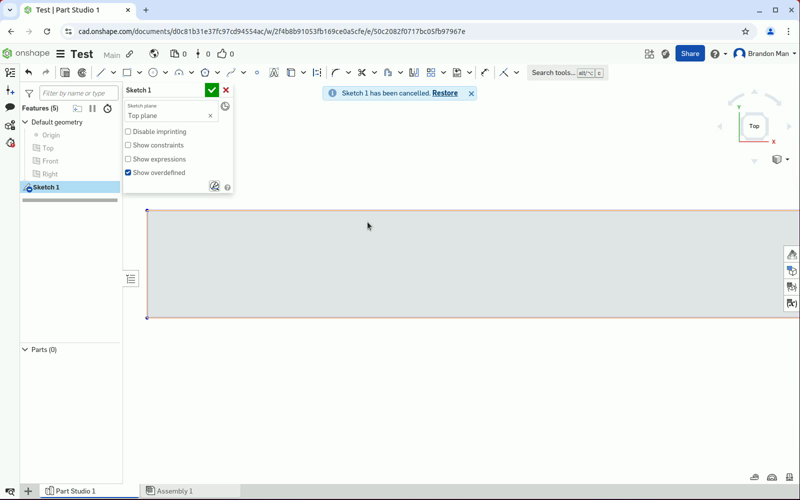
scroll(-6)
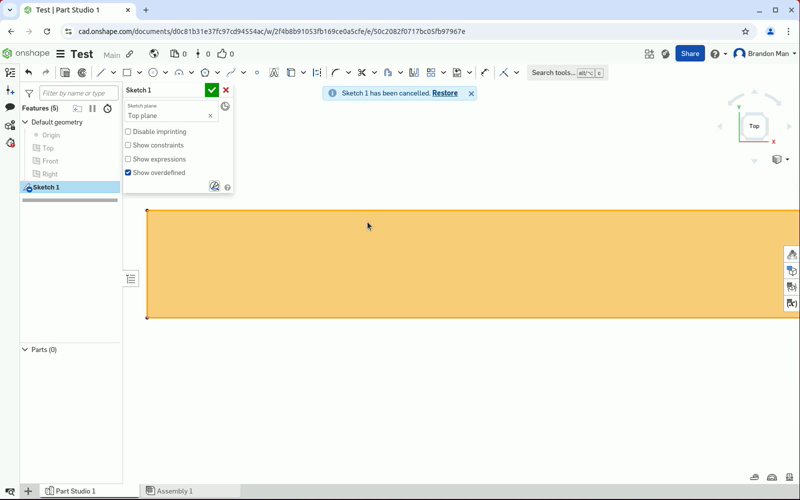
scroll(-6)
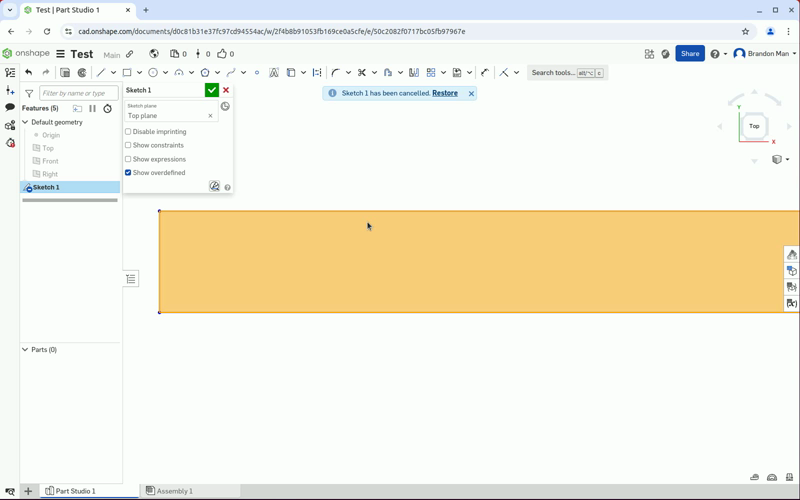
scroll(-6)
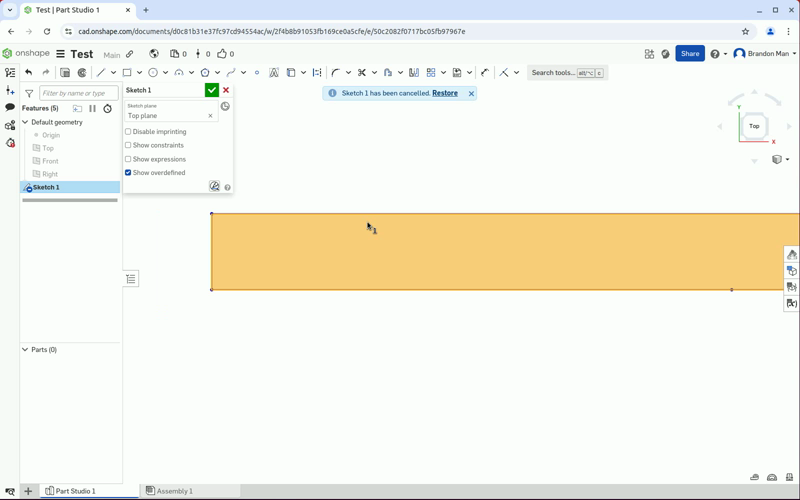
scroll(-6)
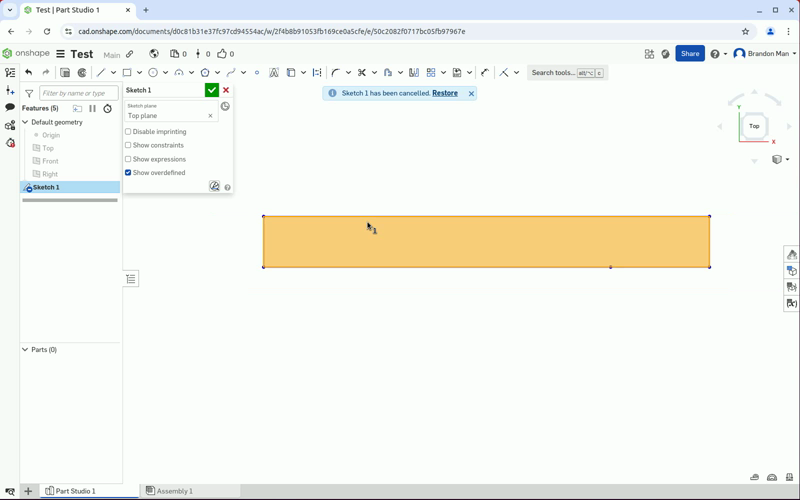
scroll(-6)
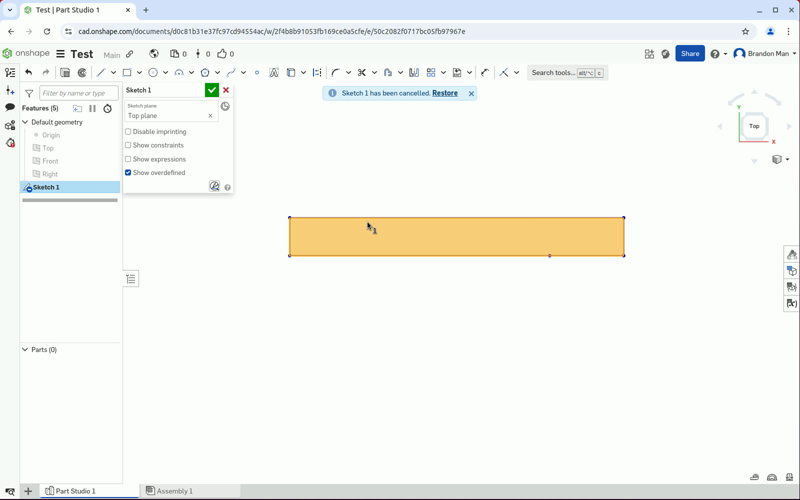
scroll(-6)
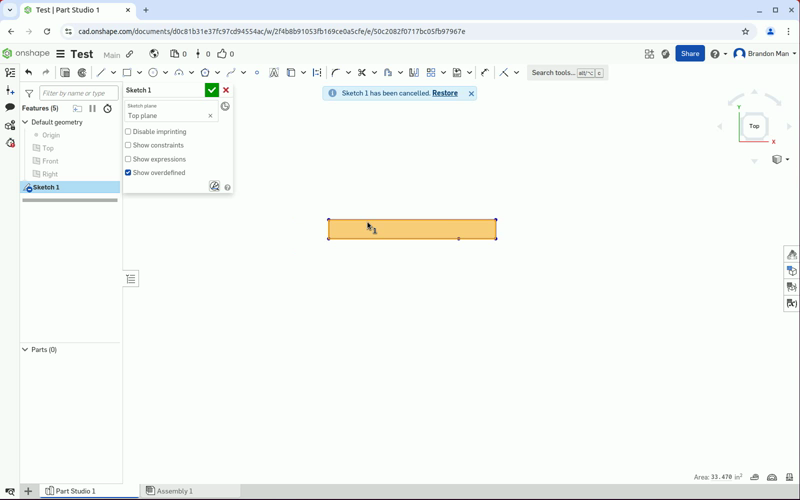
scroll(-6)
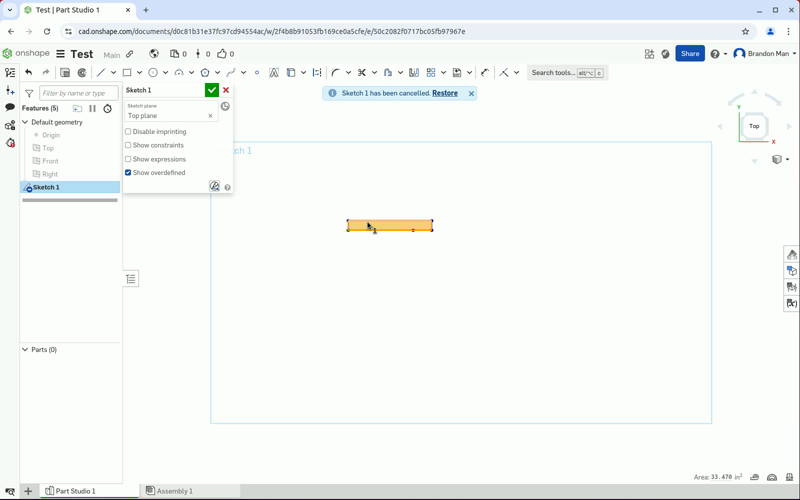
mouse_move(73, 352)
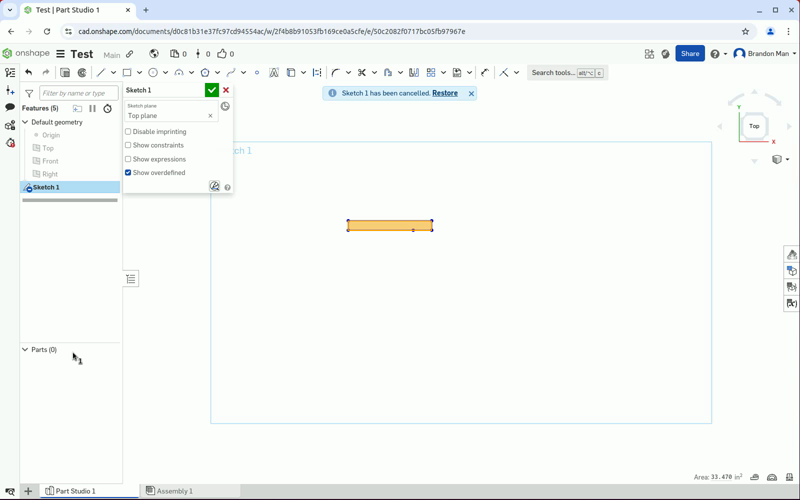
key(shift+y)
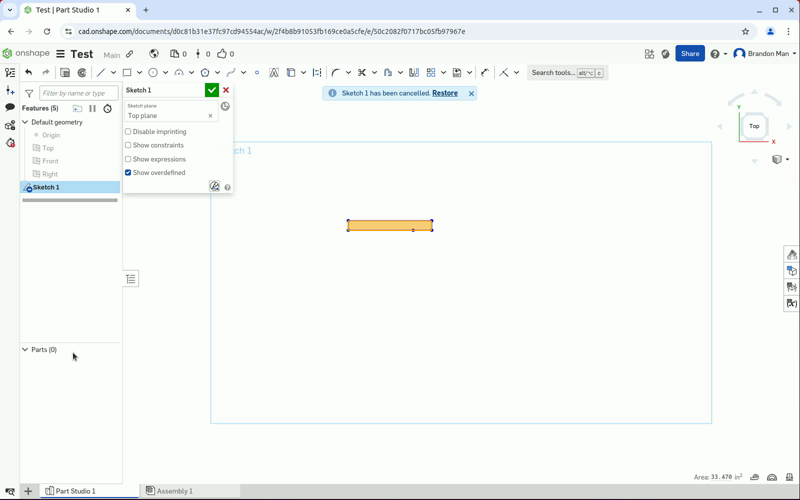
key(shift+e)
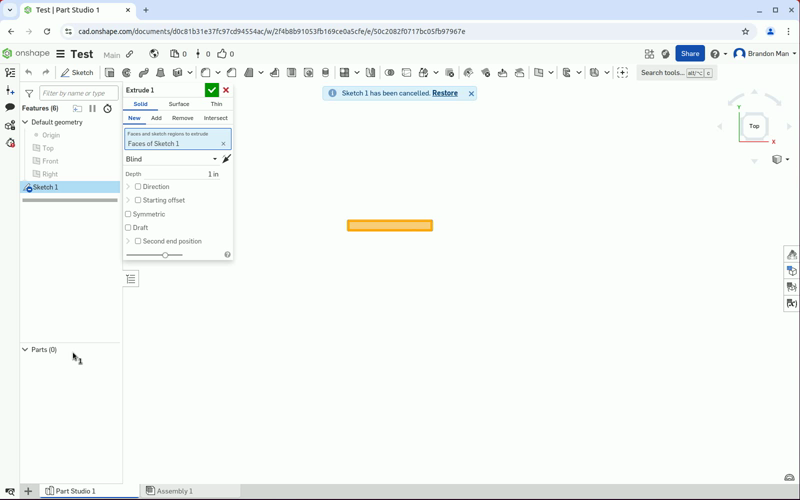
mouse_move(143, 106)
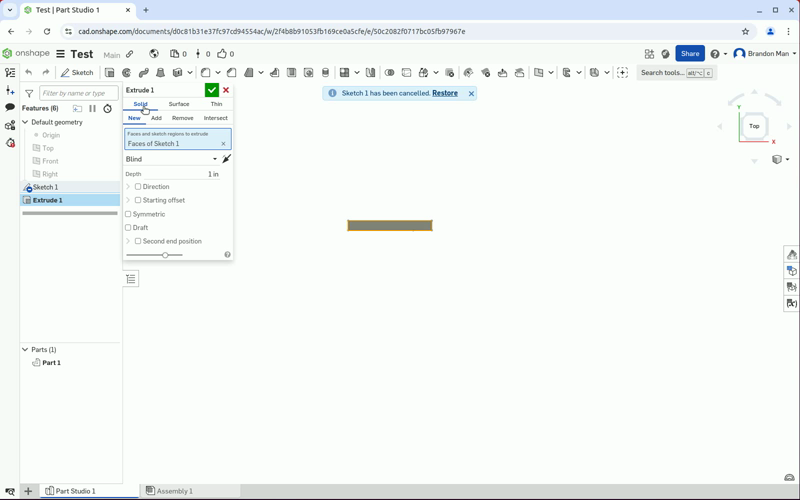
click(143, 106)
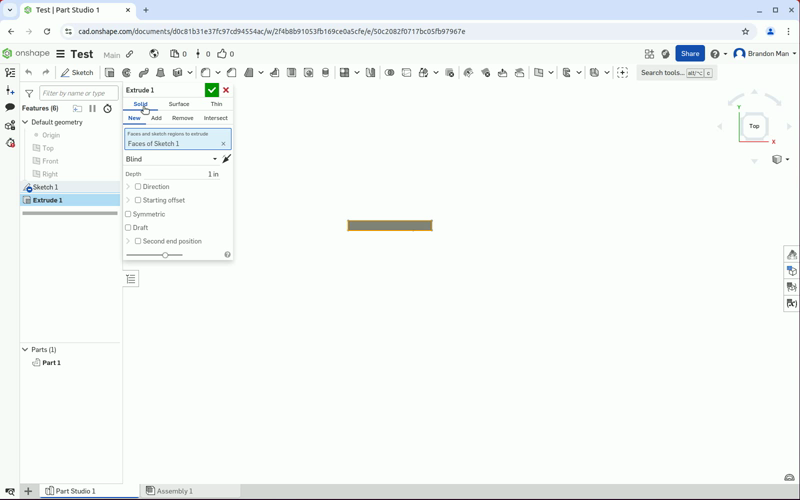
mouse_move(137, 120)
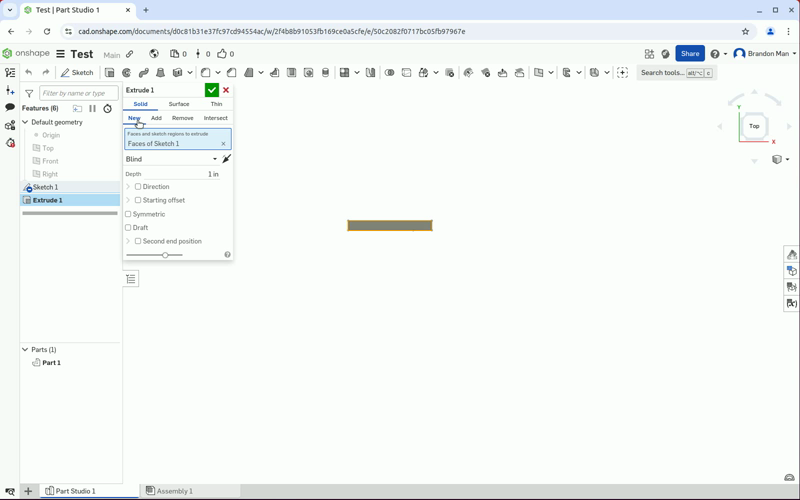
click(137, 120)
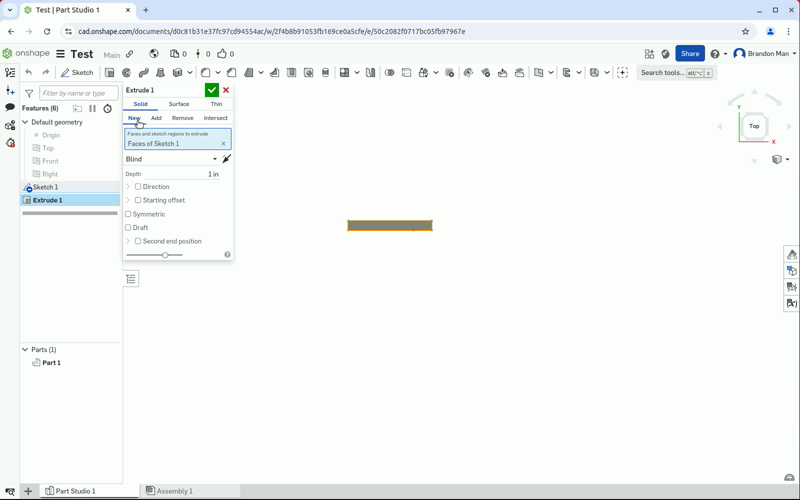
key(tab, 4)
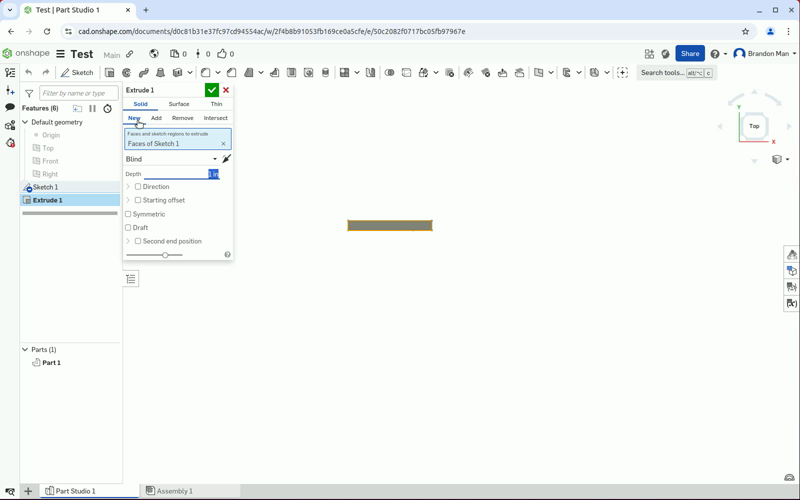
text(3.851)
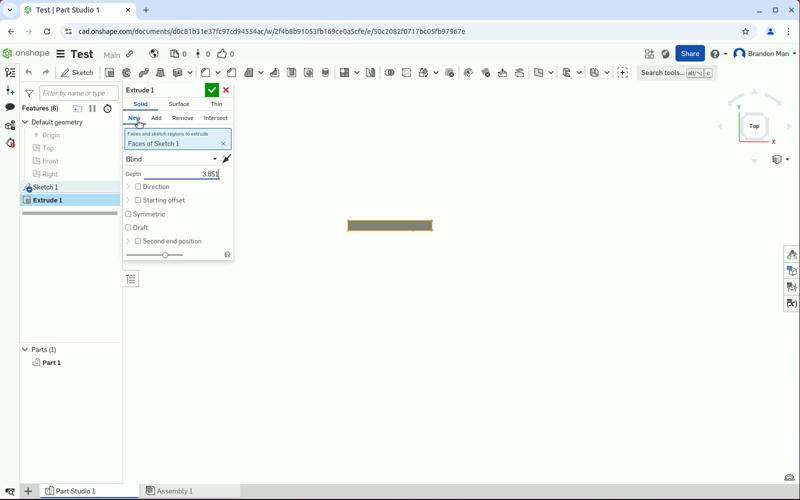
key(enter)
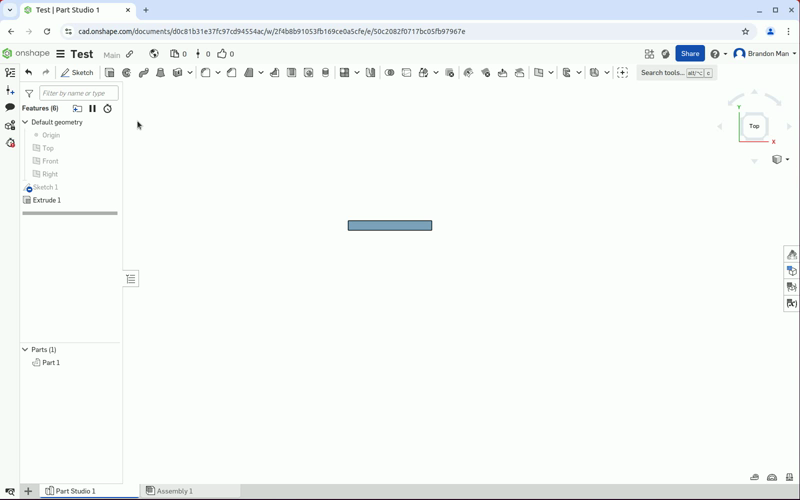
key(shift+h)
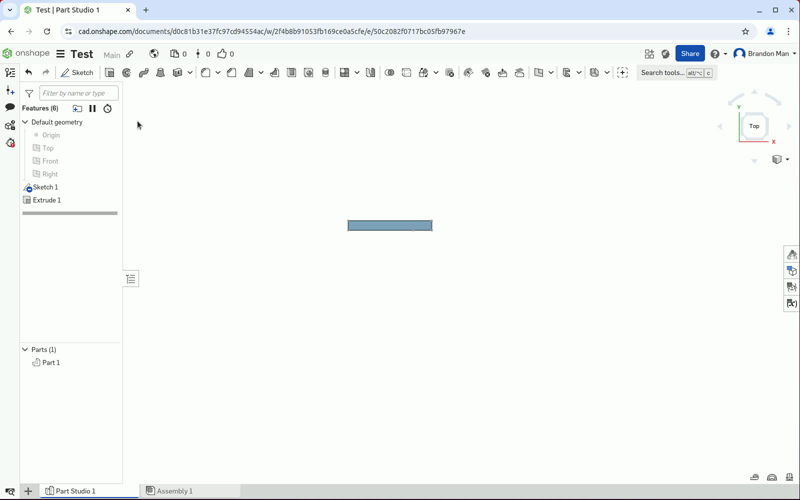
key(shift+h)
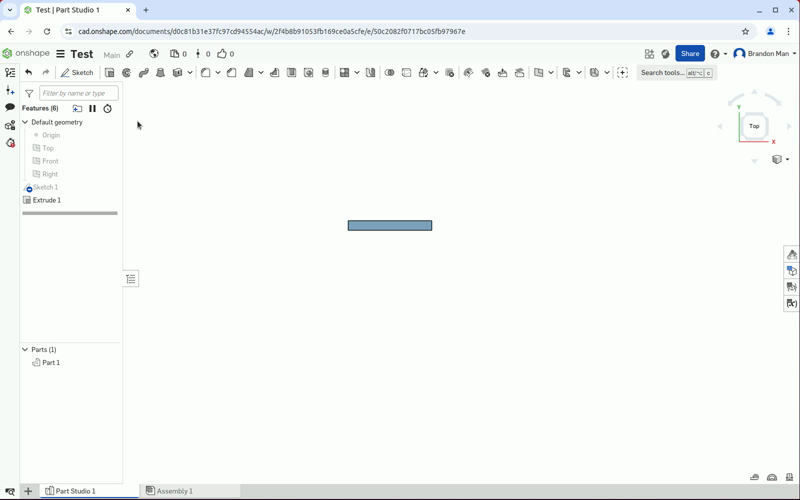
mouse_move(73, 189)
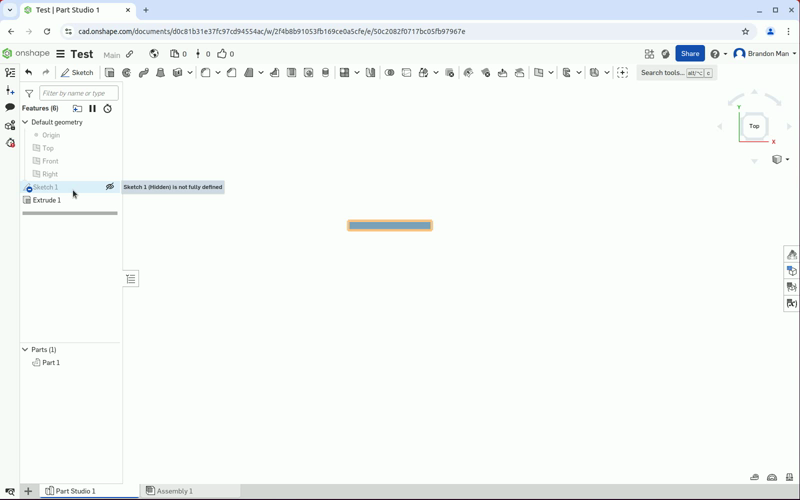
click(73, 189)
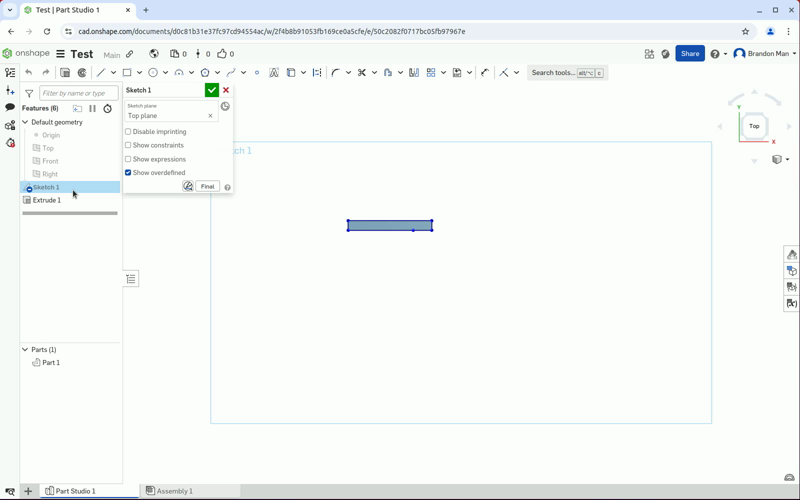
mouse_move(229, 92)
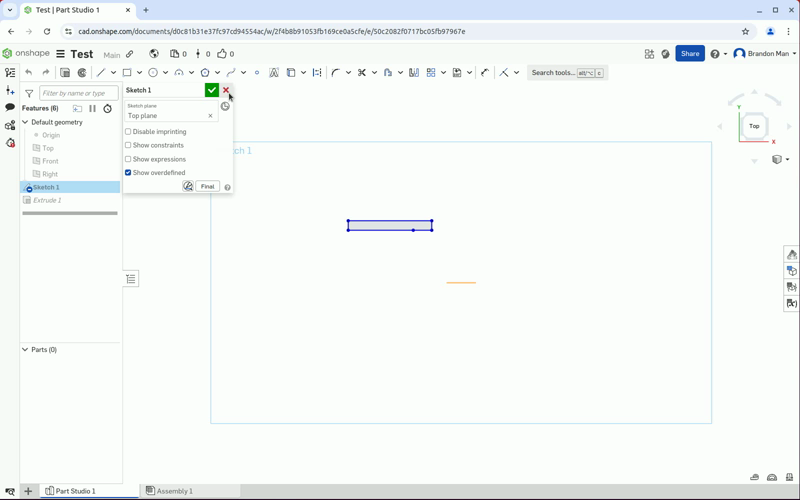
click(229, 92)
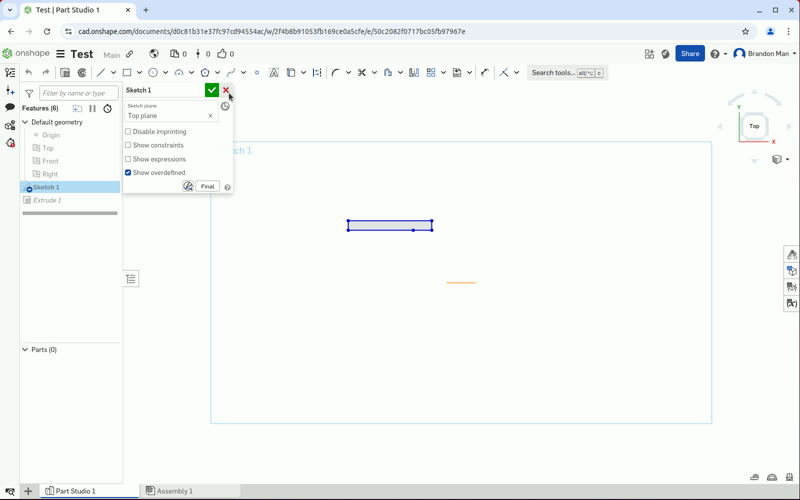
key(shift+s)
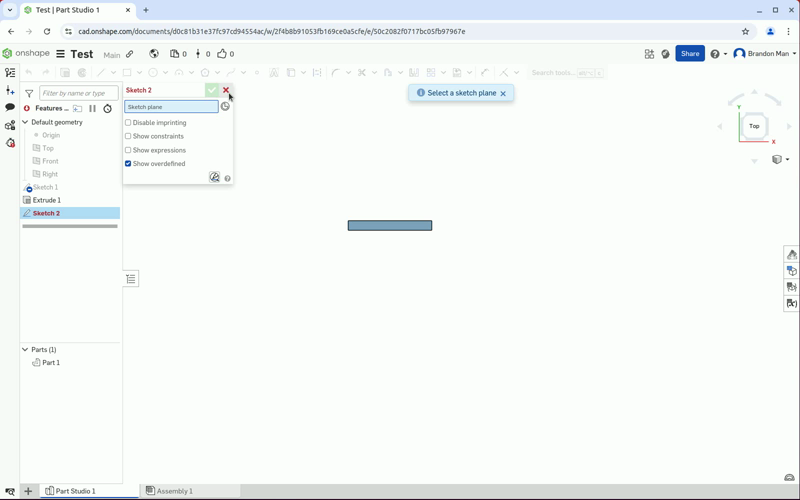
mouse_move(73, 150)
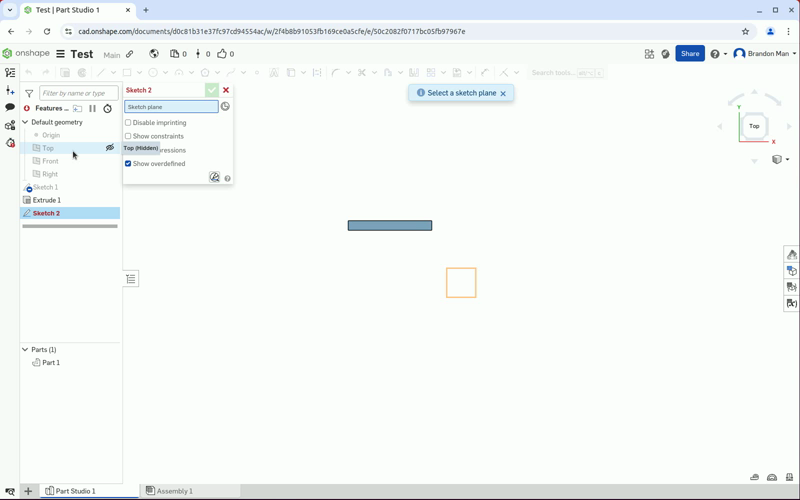
click(73, 150)
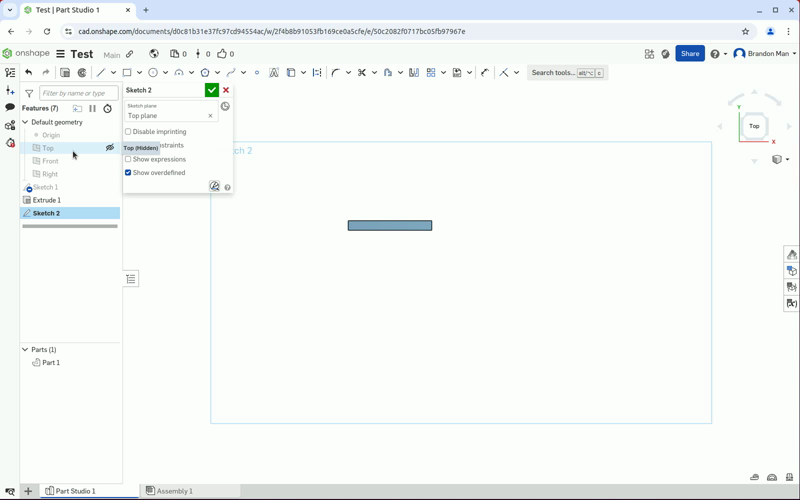
mouse_move(73, 352)
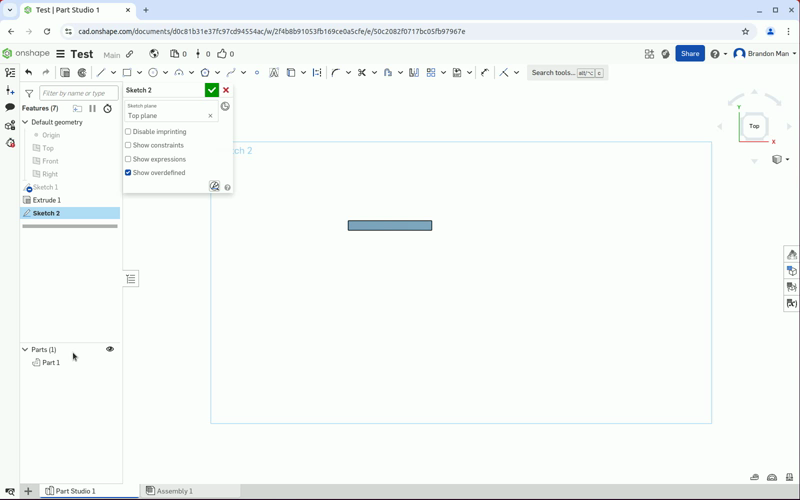
key(y)
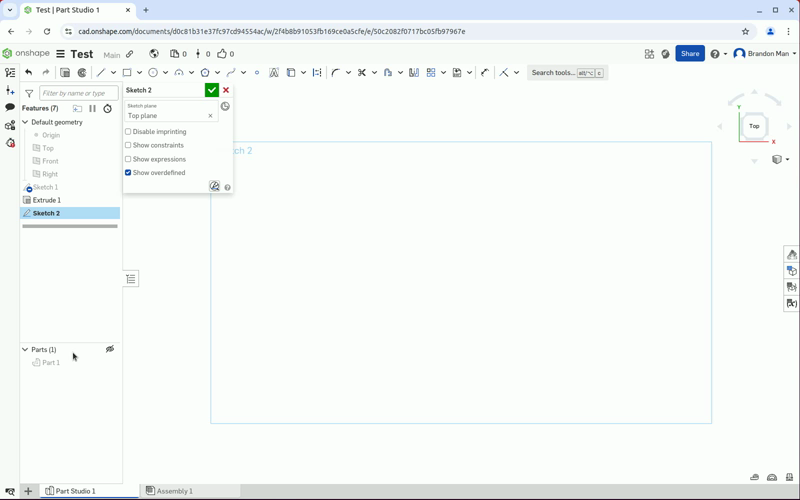
key(l)
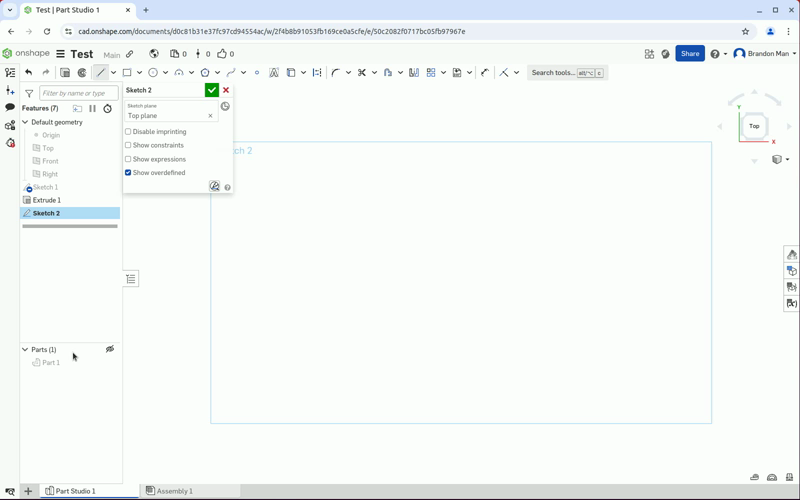
key_down(shift)
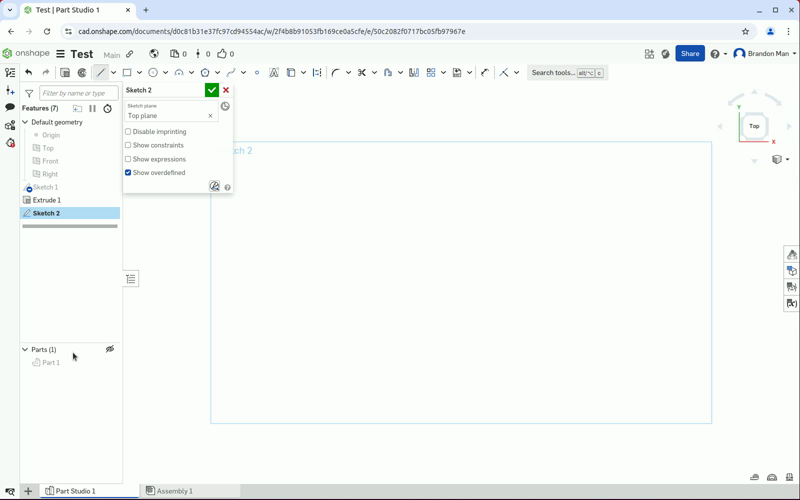
mouse_move(477, 230)
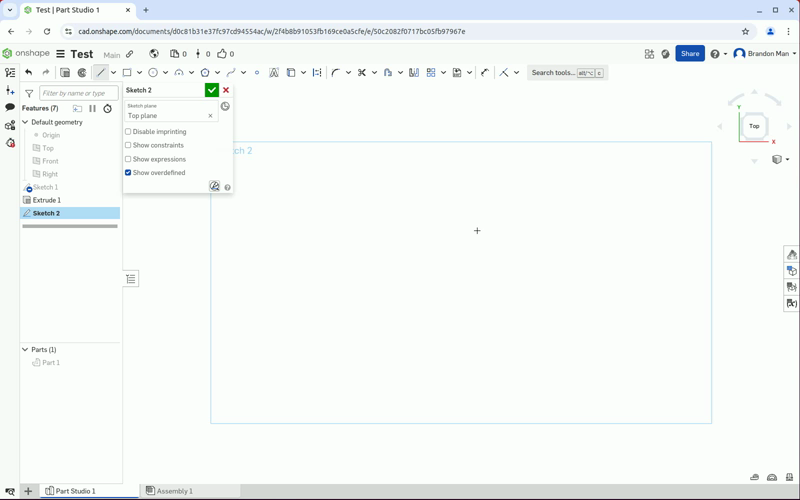
click(477, 230)
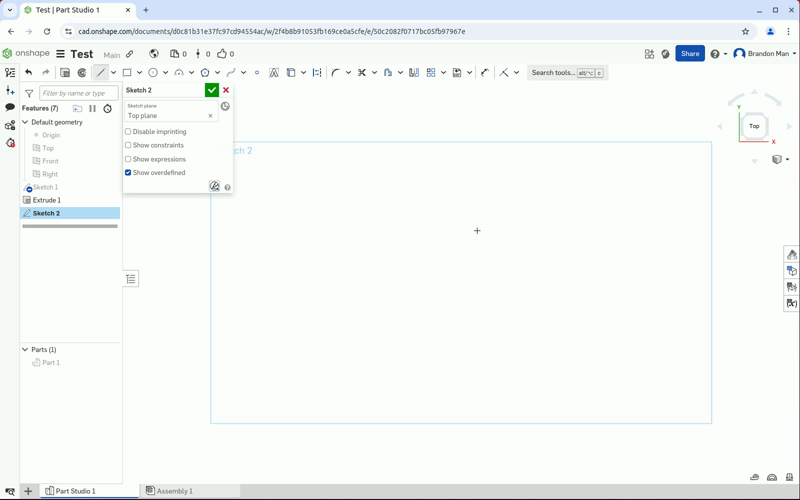
key_up(shift)
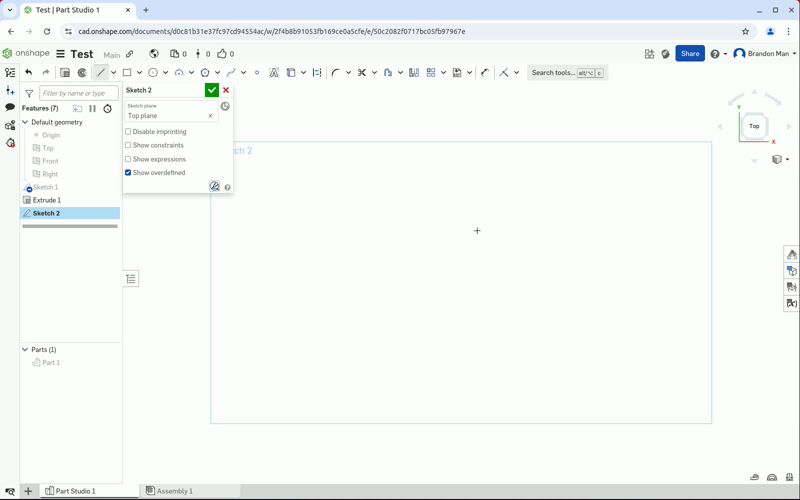
key_down(shift)
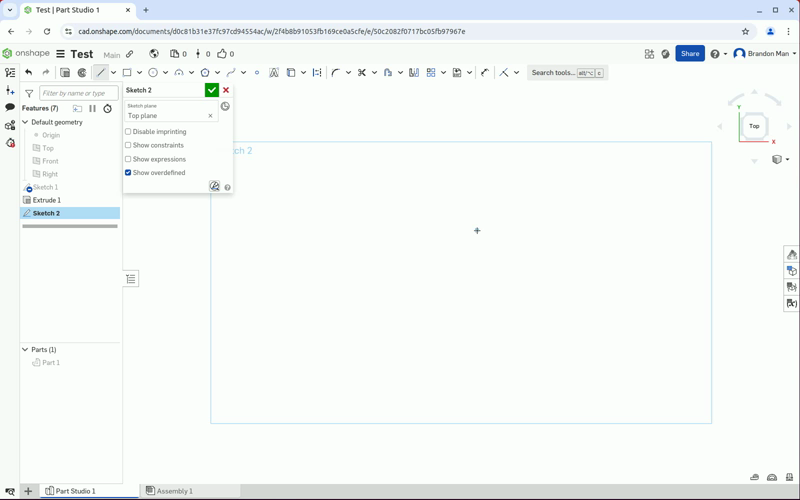
mouse_move(507, 230)
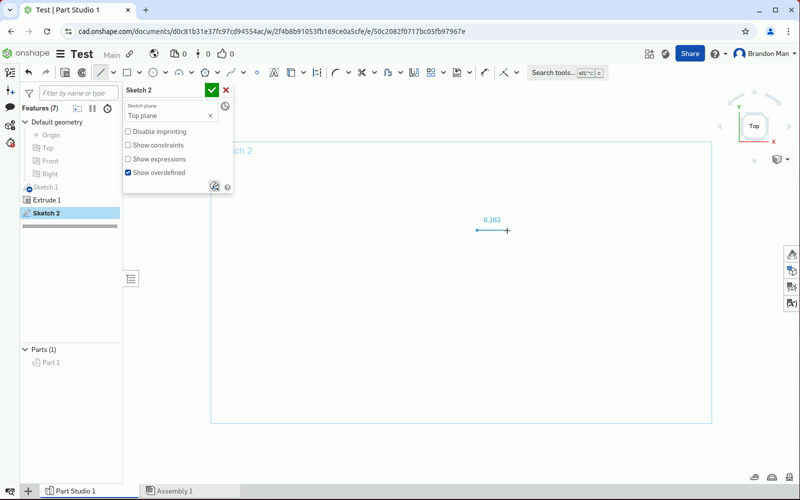
mouse_move(495, 230)
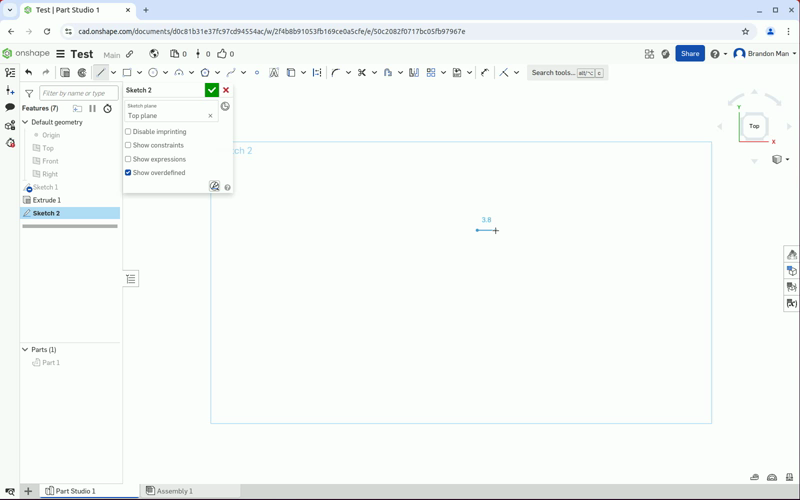
click(495, 230)
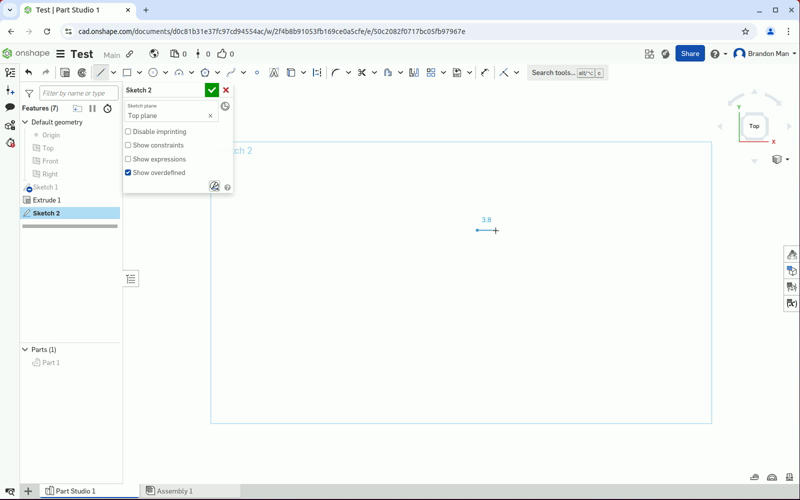
key_up(shift)
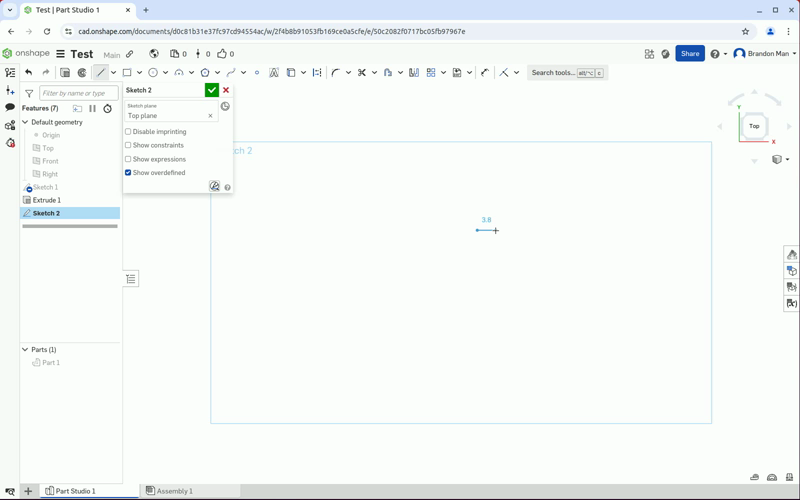
key_down(shift)
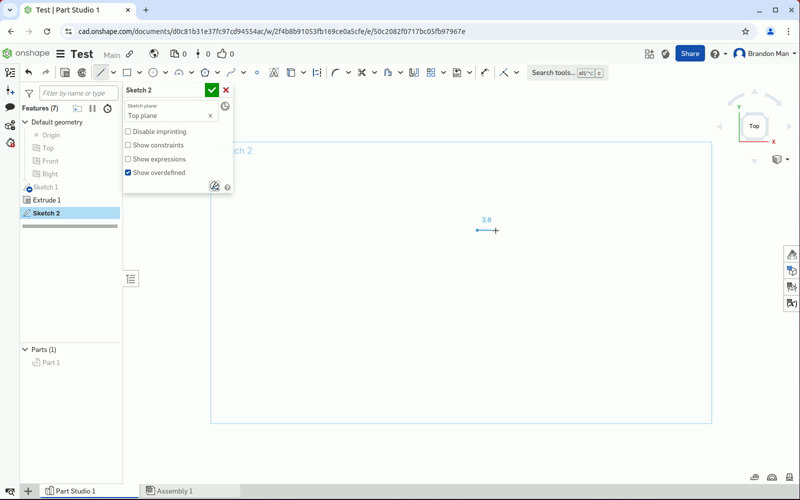
mouse_move(560, 230)
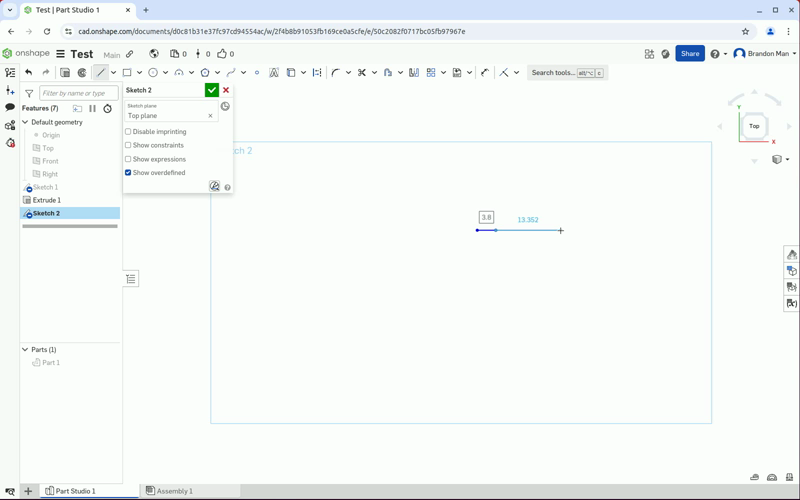
click(560, 230)
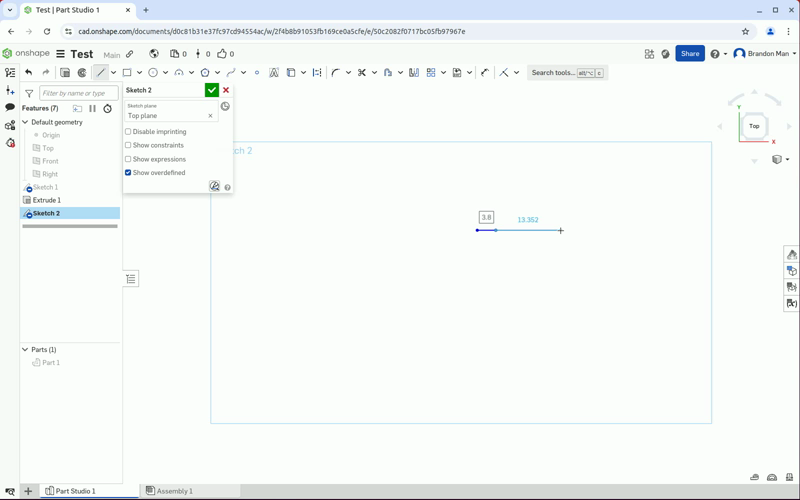
key_up(shift)
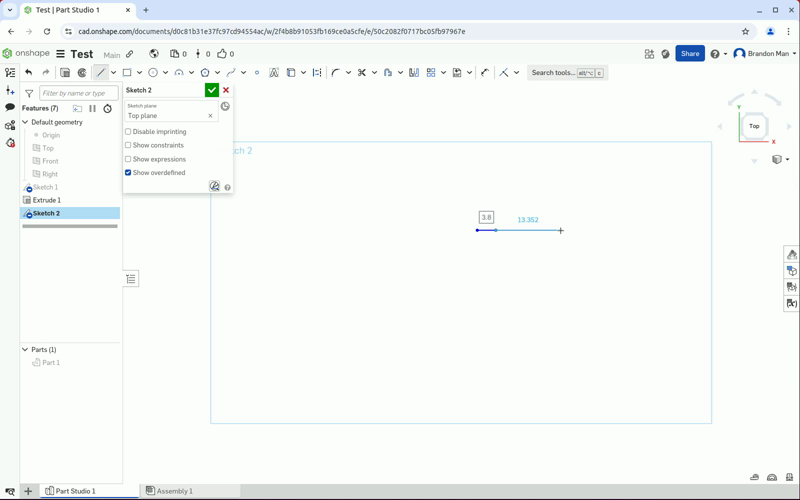
key_down(shift)
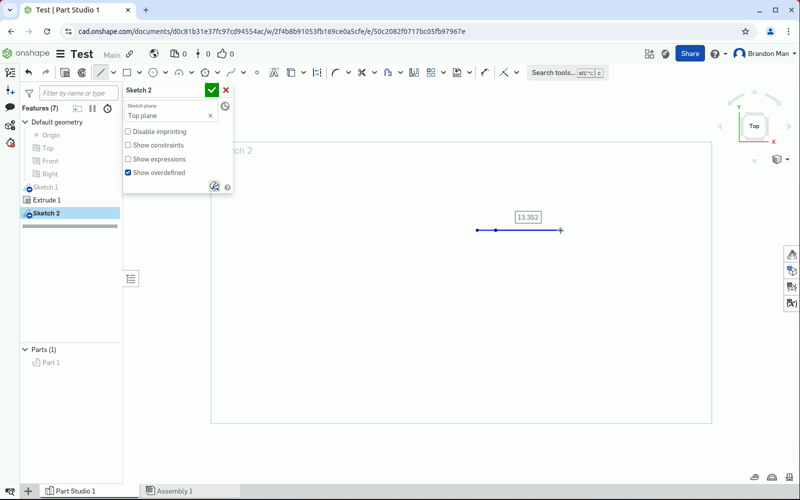
mouse_move(589, 230)
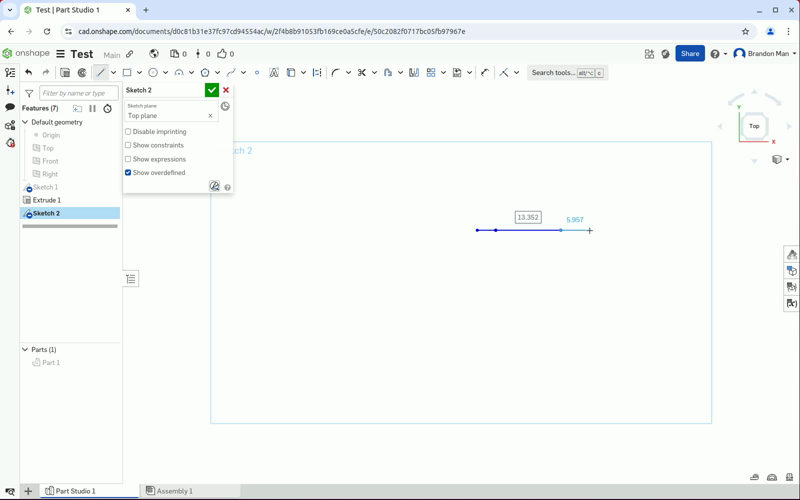
mouse_move(560, 220)
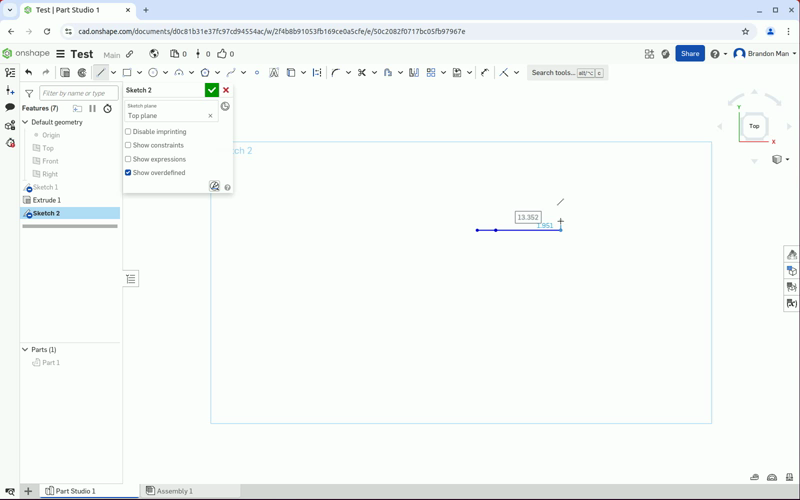
click(560, 220)
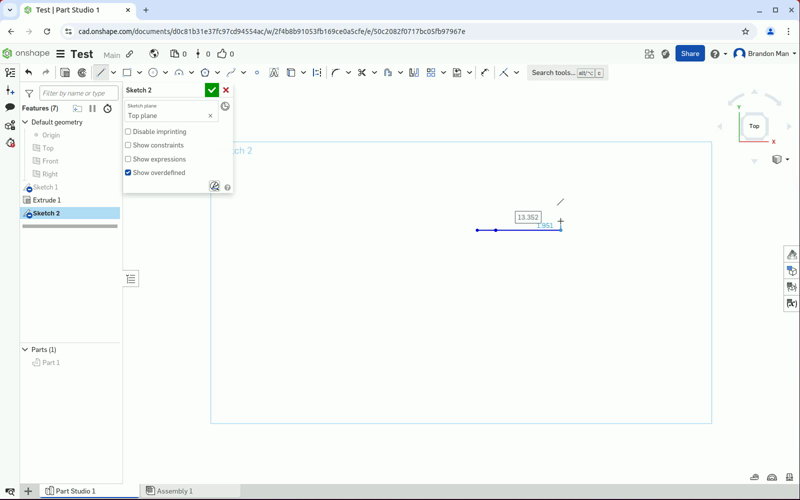
key_up(shift)
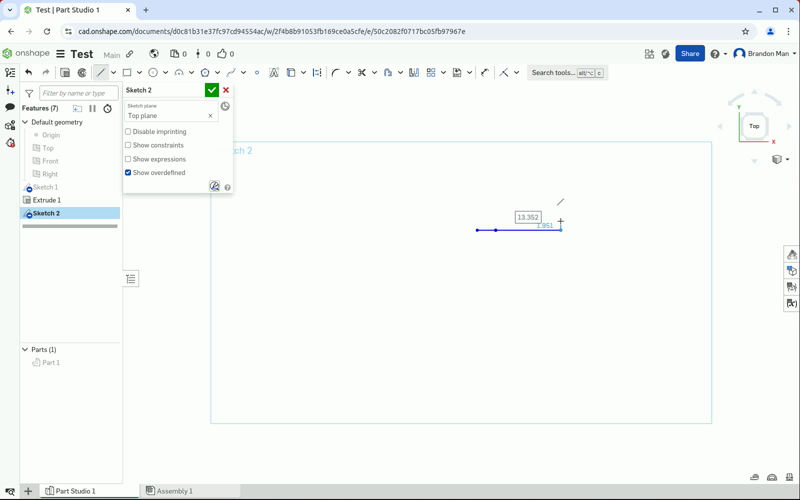
key_down(shift)
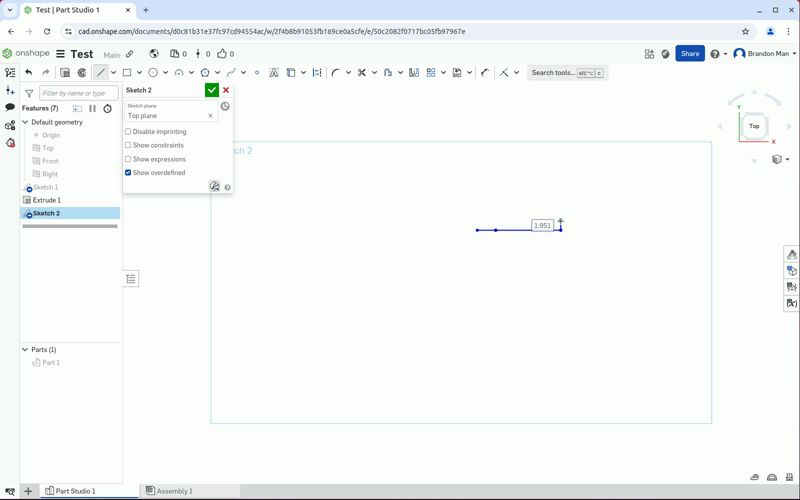
mouse_move(477, 220)
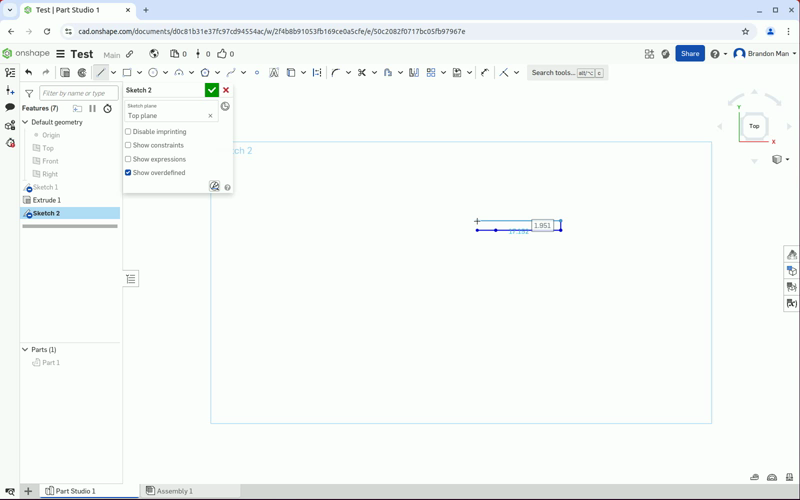
click(477, 220)
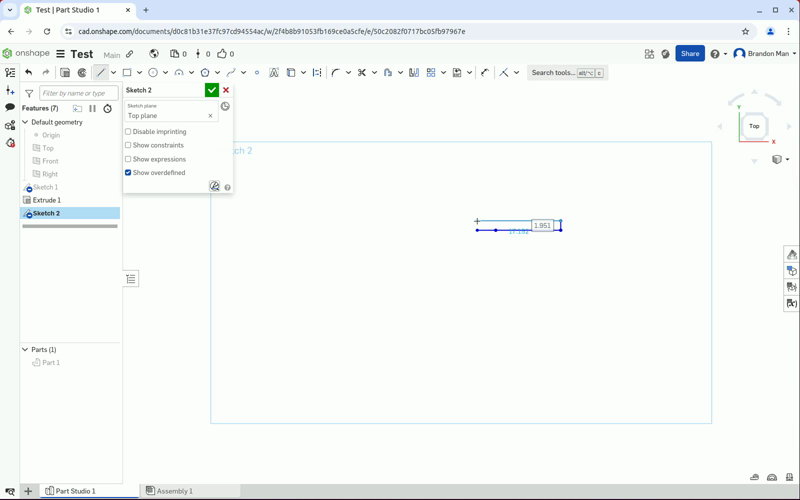
key_up(shift)
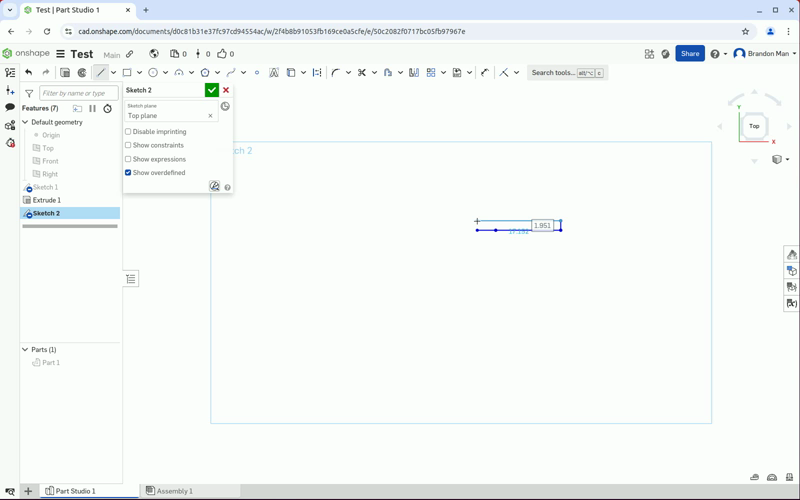
mouse_move(507, 220)
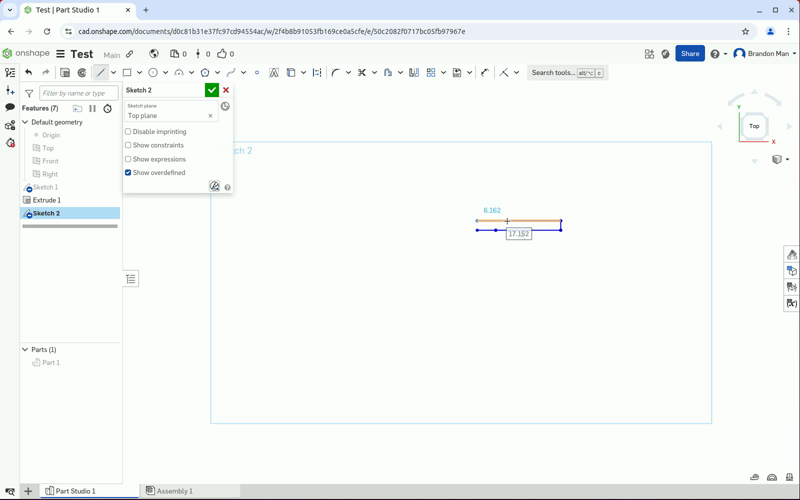
key_down(shift)
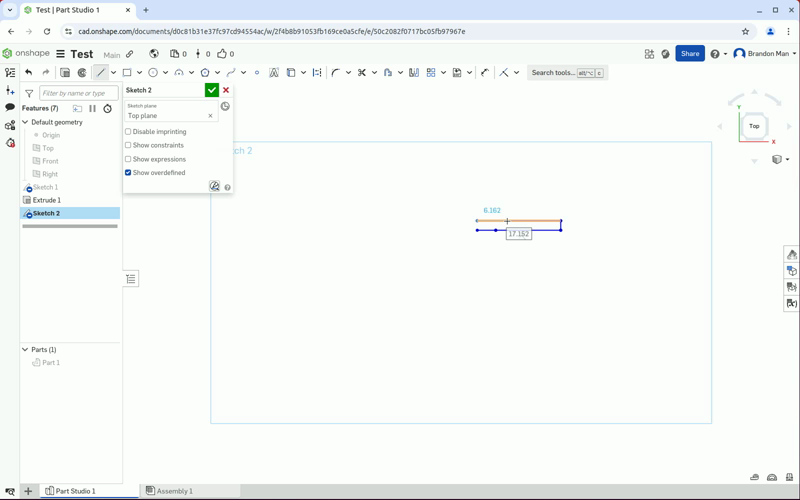
mouse_move(477, 230)
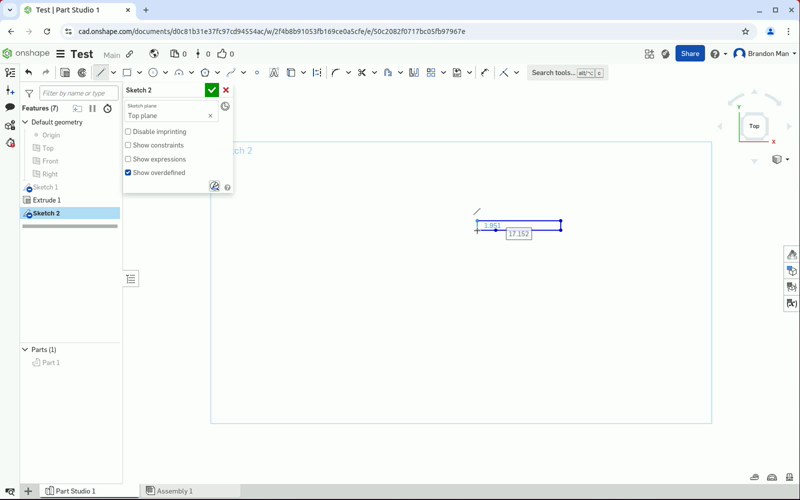
key_up(shift)
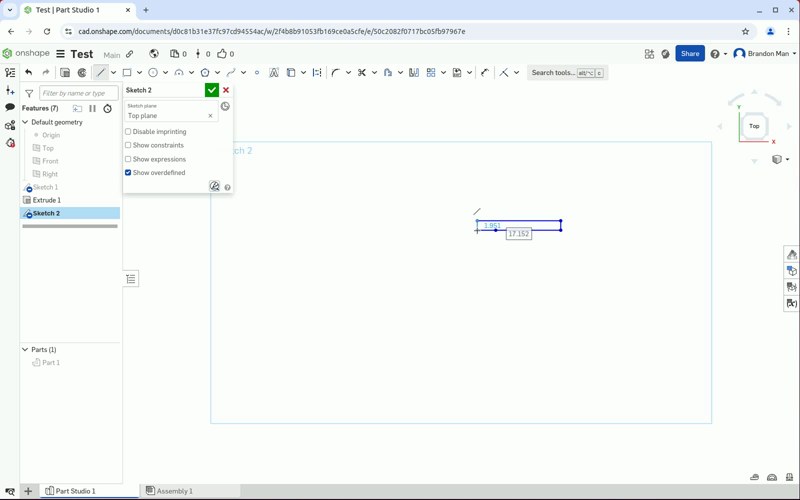
click(477, 230)
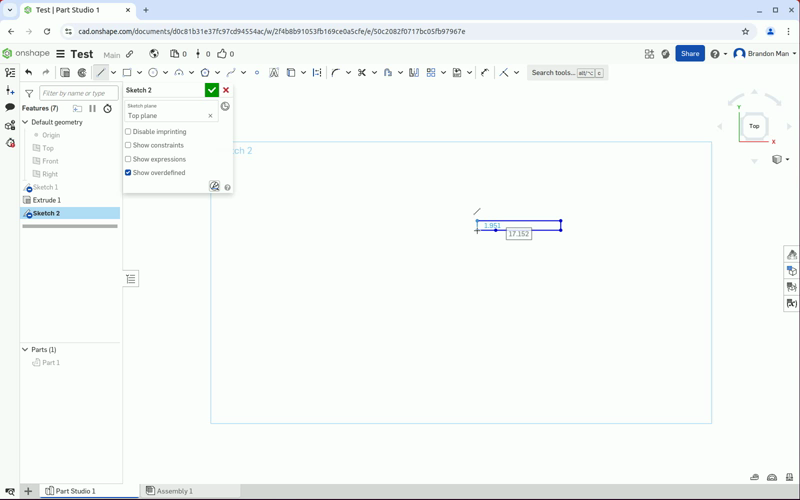
key(esc)
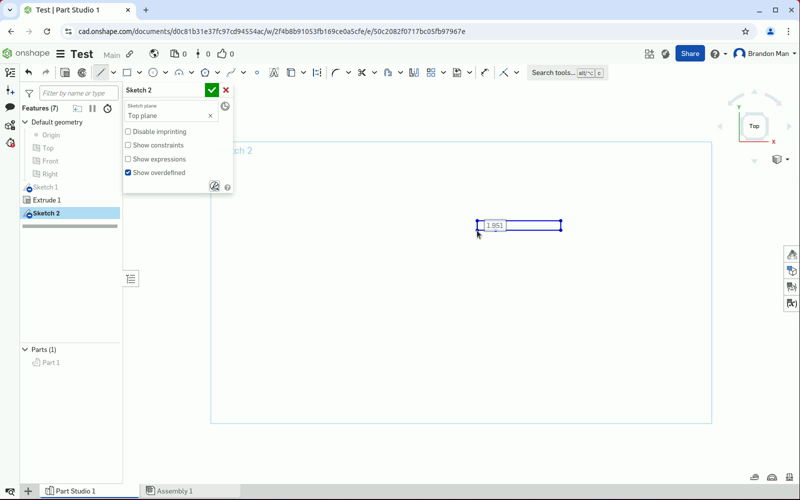
mouse_move(551, 229)
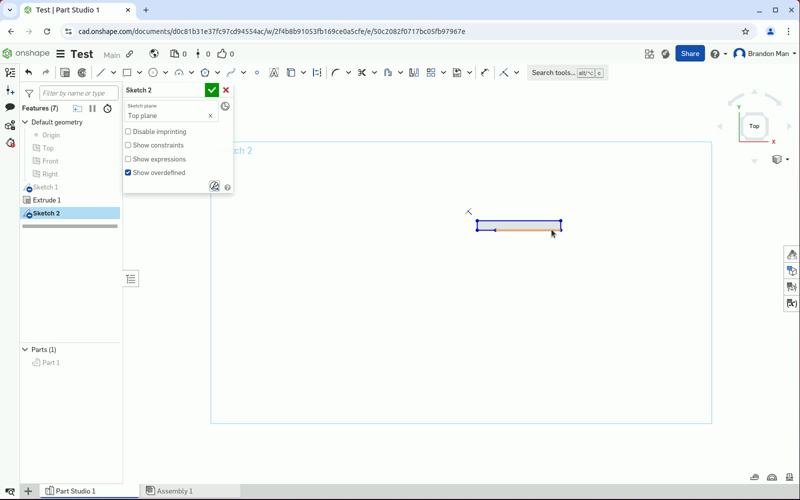
scroll(6)
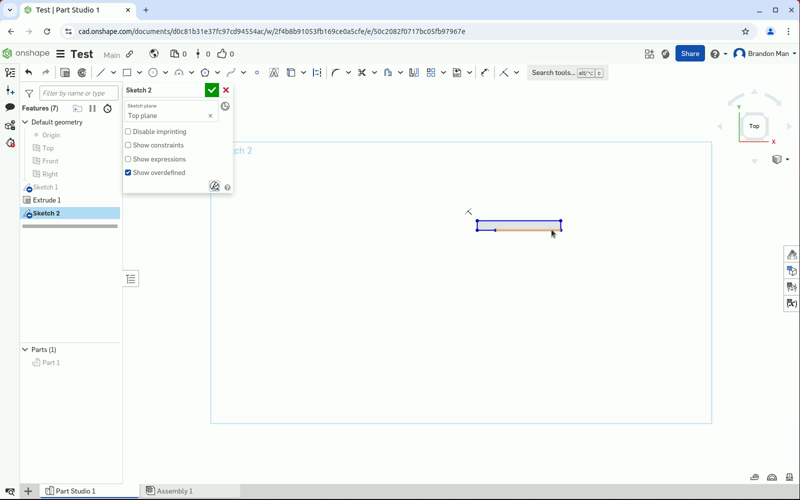
scroll(6)
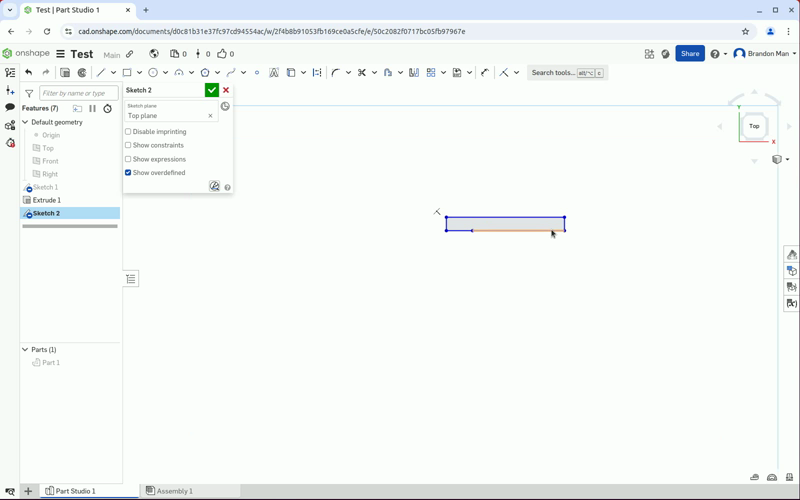
scroll(6)
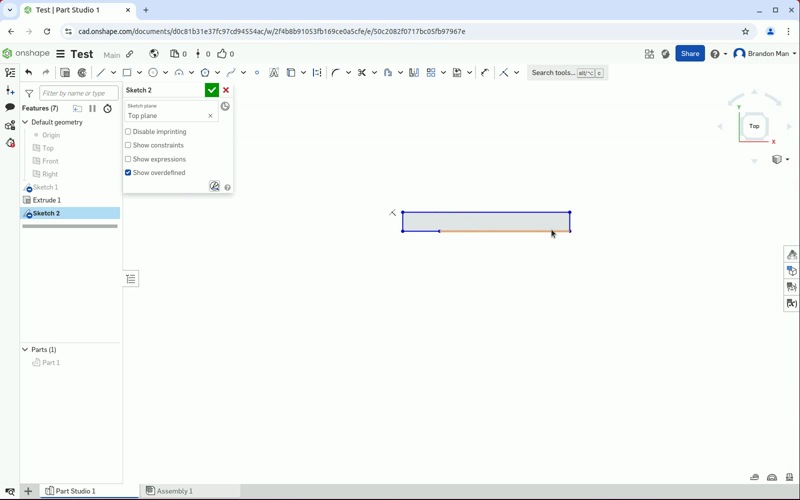
scroll(6)
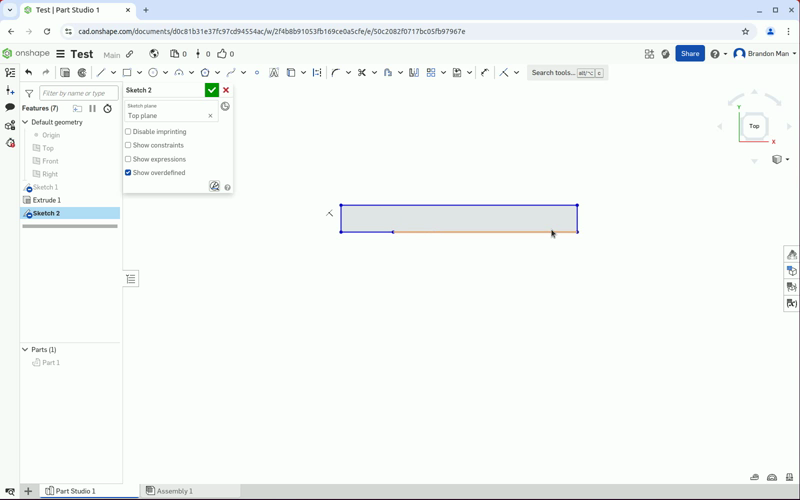
scroll(6)
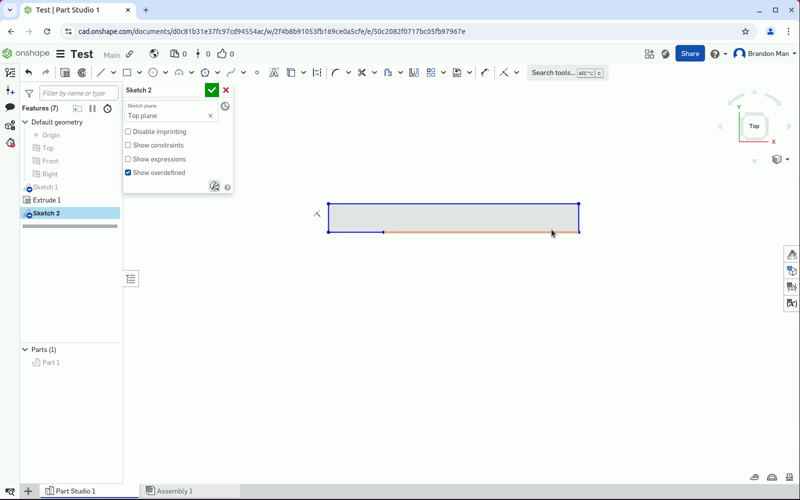
scroll(6)
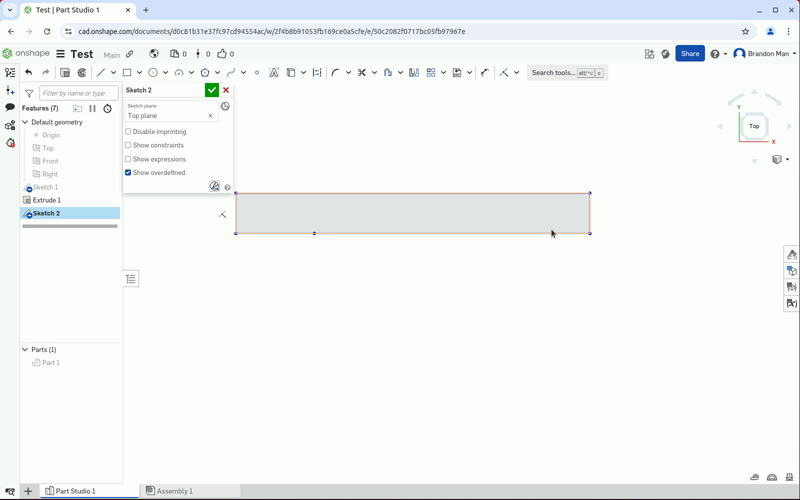
scroll(6)
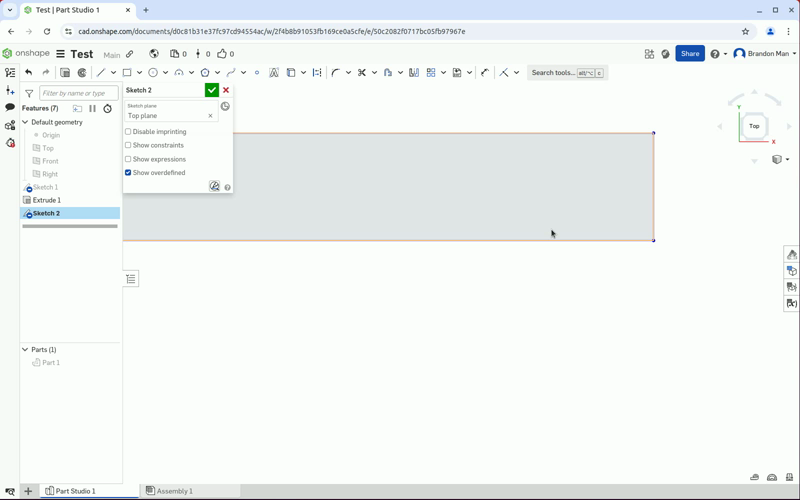
click(551, 229)
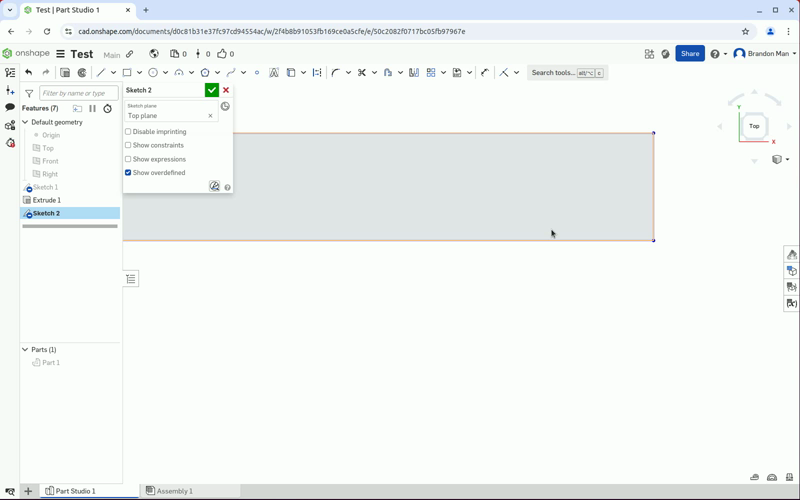
scroll(-6)
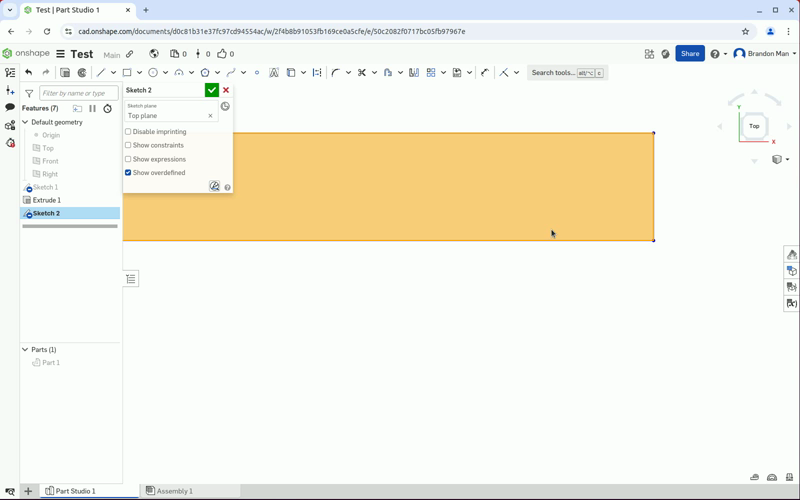
scroll(-6)
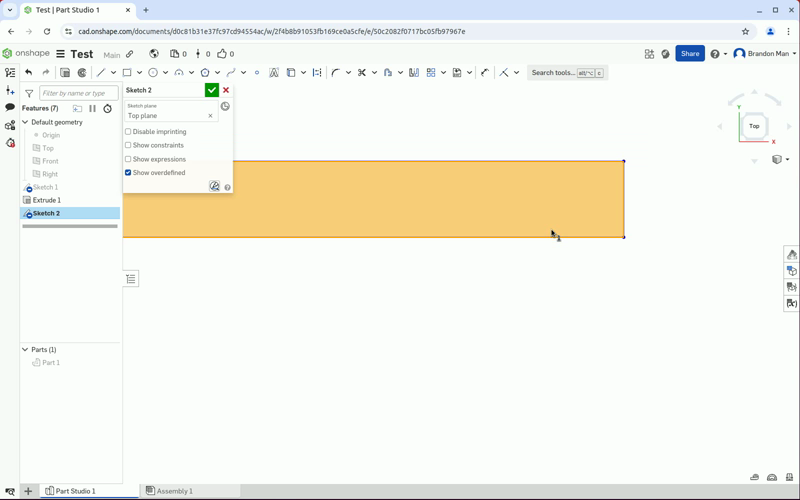
scroll(-6)
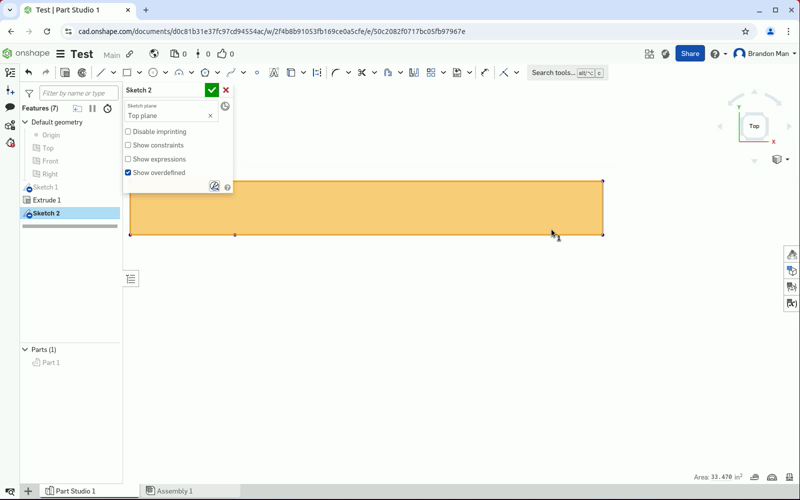
scroll(-6)
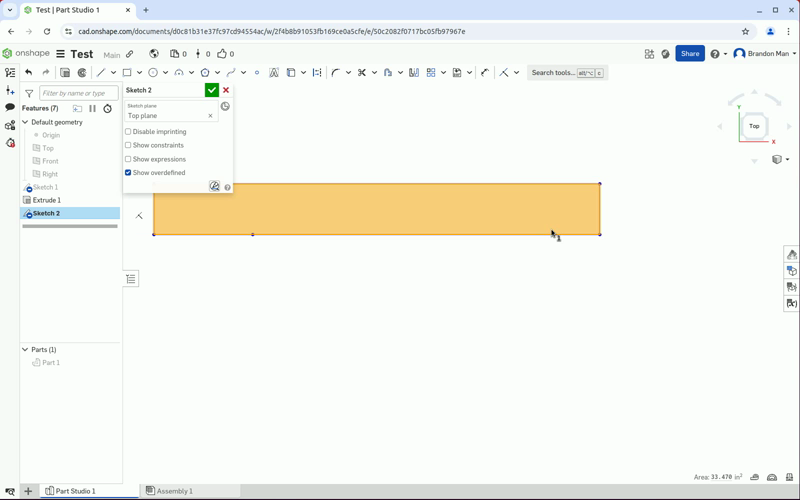
scroll(-6)
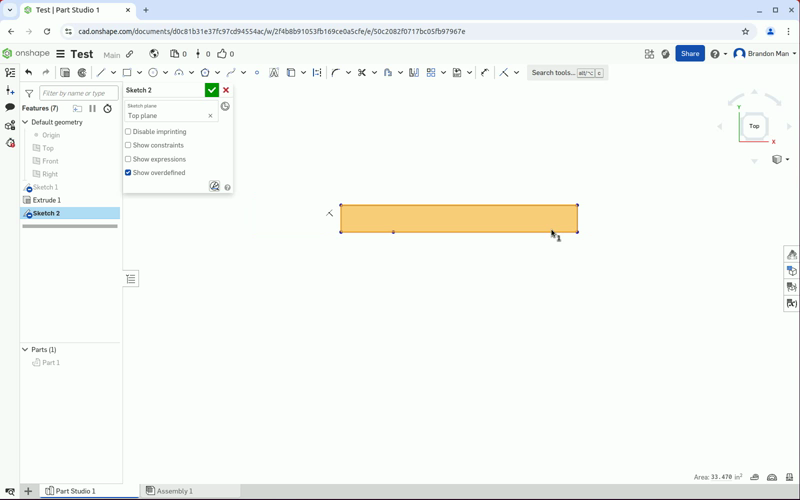
scroll(-6)
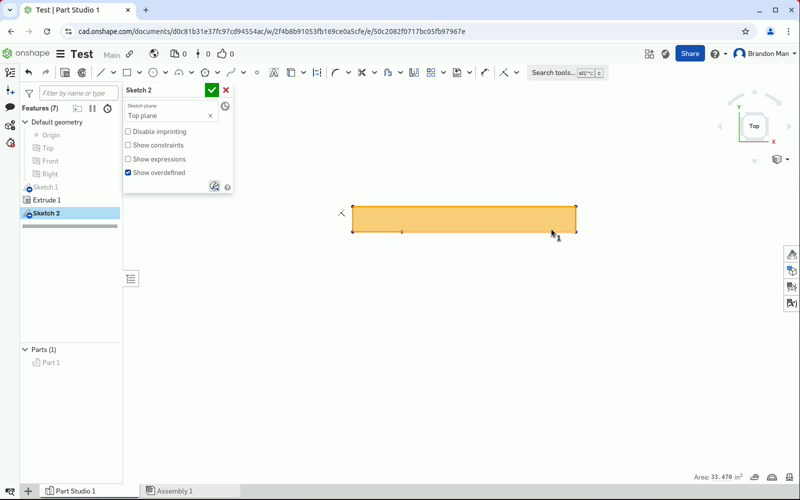
scroll(-6)
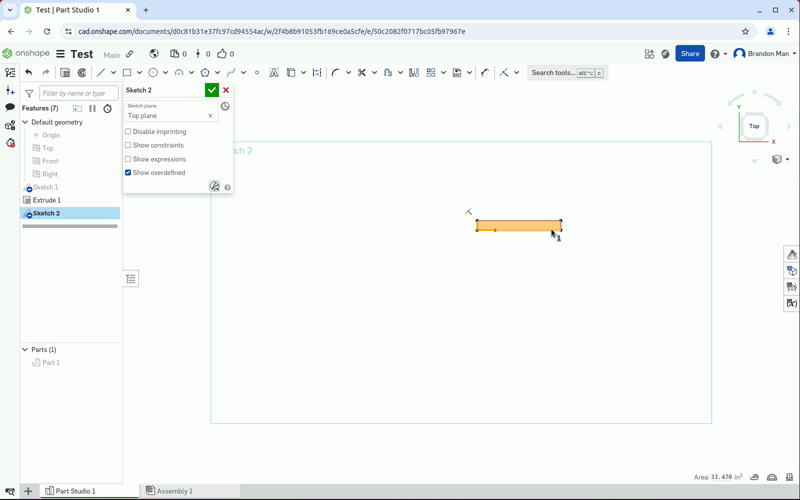
mouse_move(73, 352)
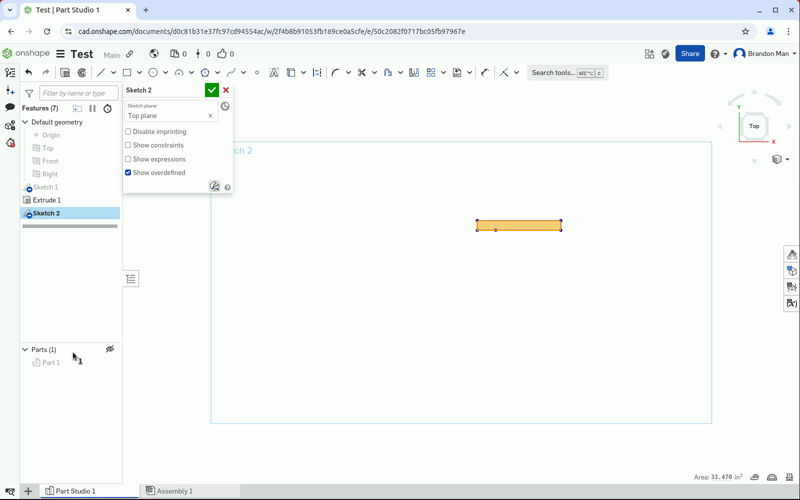
key(shift+y)
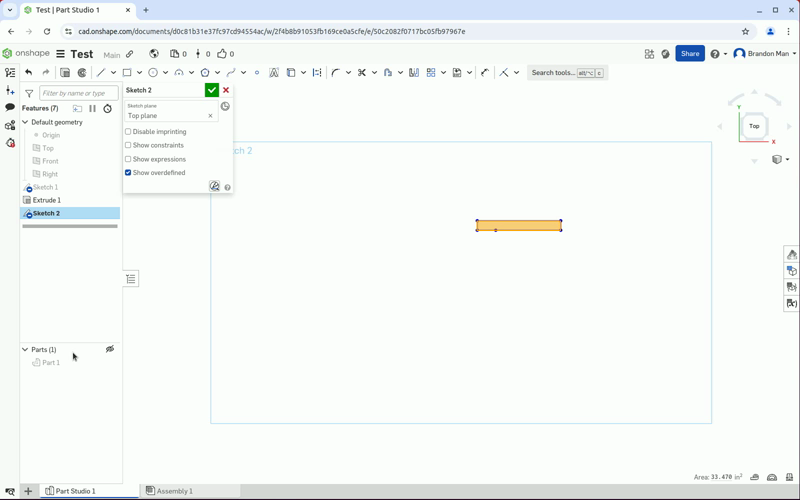
key(shift+e)
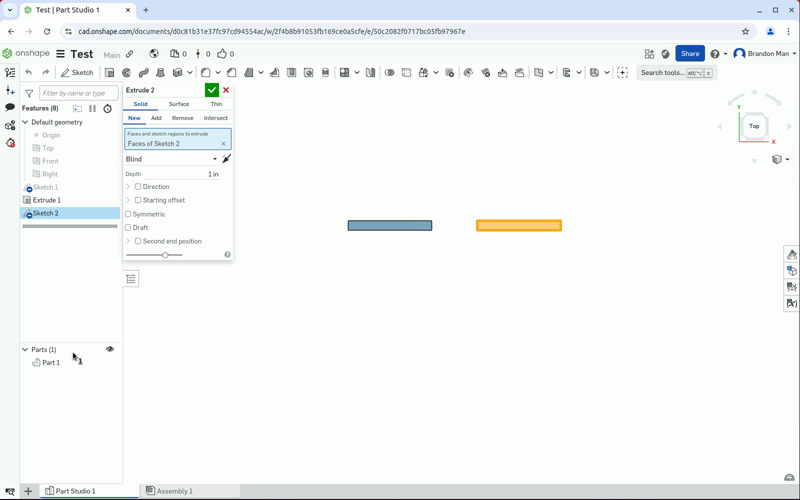
mouse_move(143, 106)
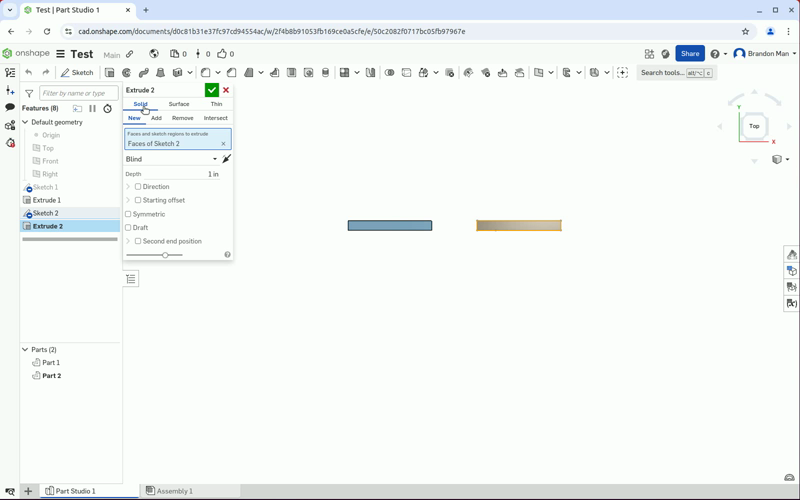
click(143, 106)
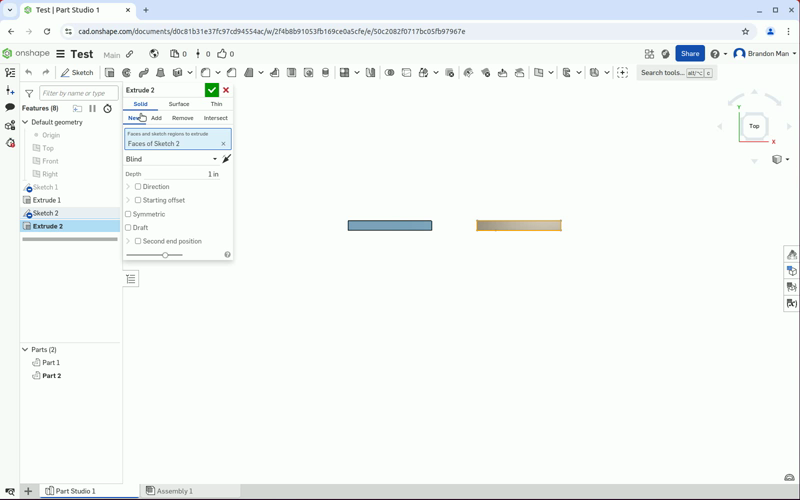
mouse_move(137, 120)
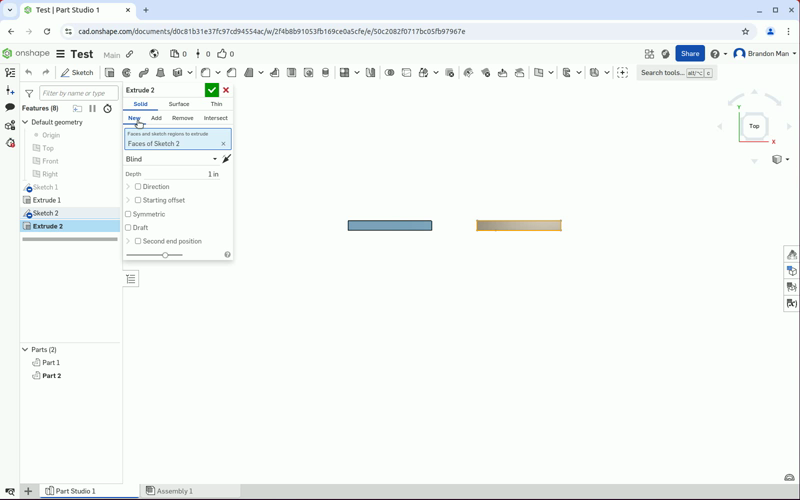
click(137, 120)
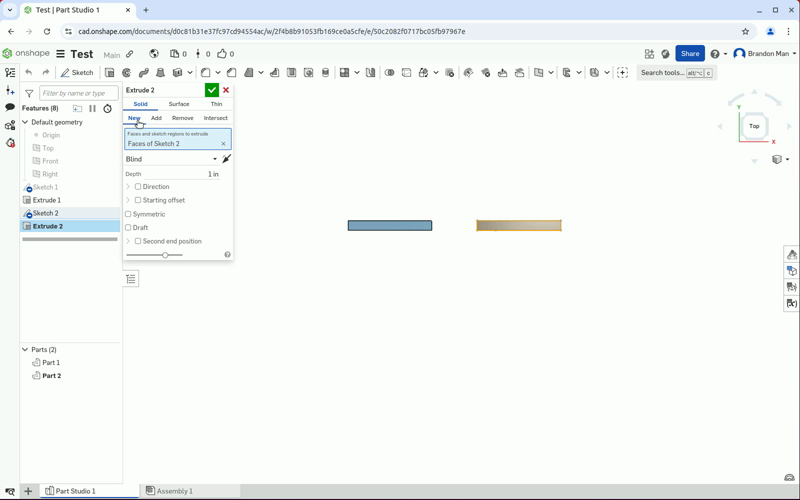
key(tab, 4)
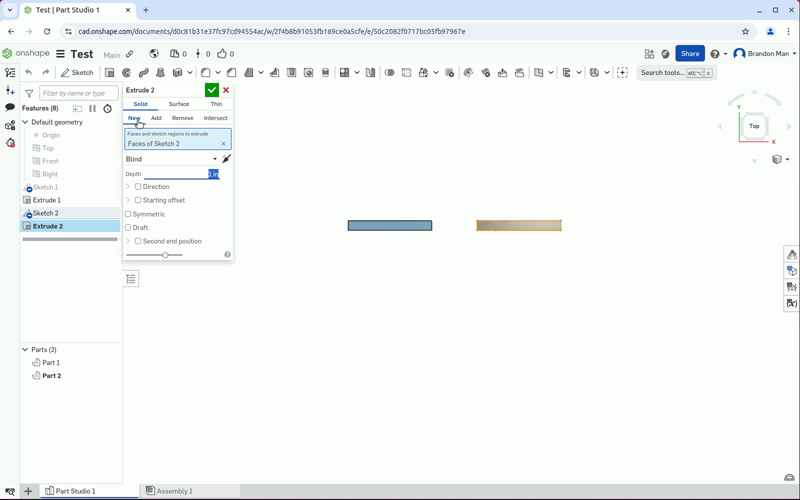
text(3.851)
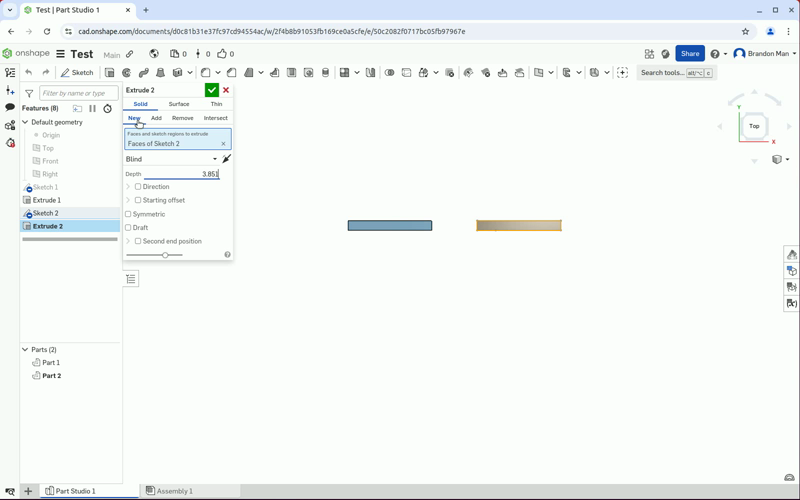
key(enter)
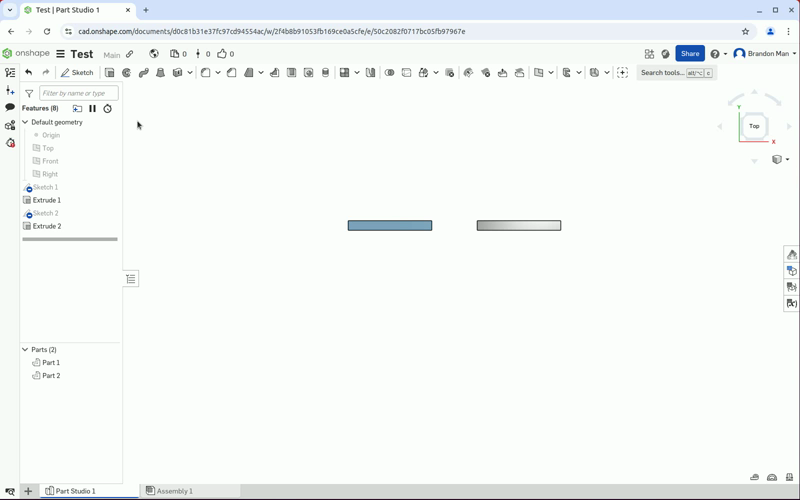
key(shift+h)
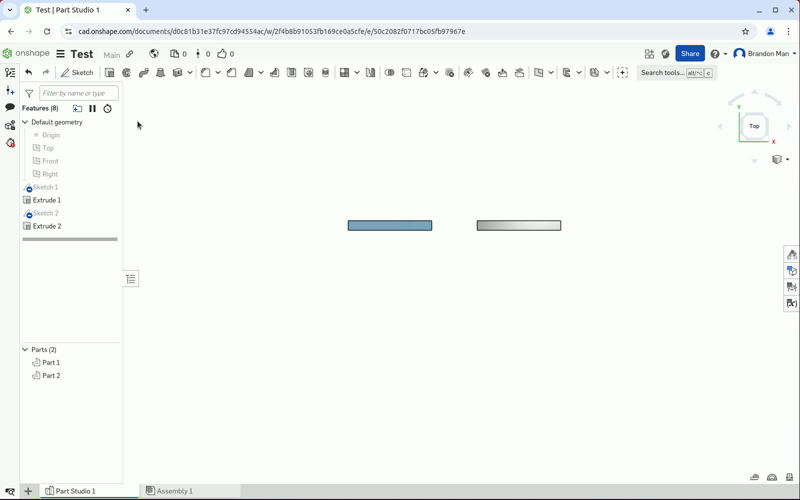
key(shift+h)
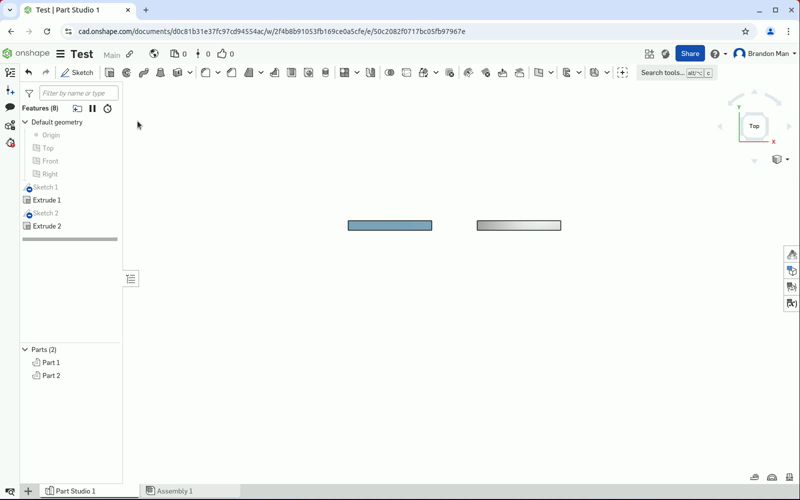
mouse_move(73, 189)
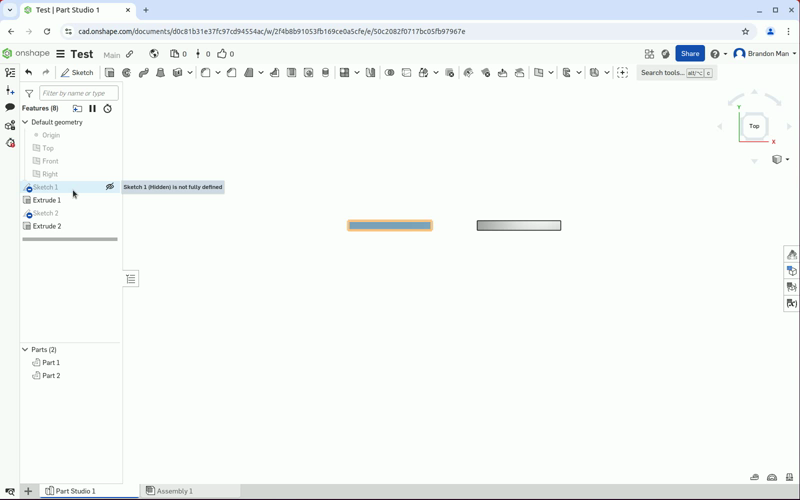
click(73, 189)
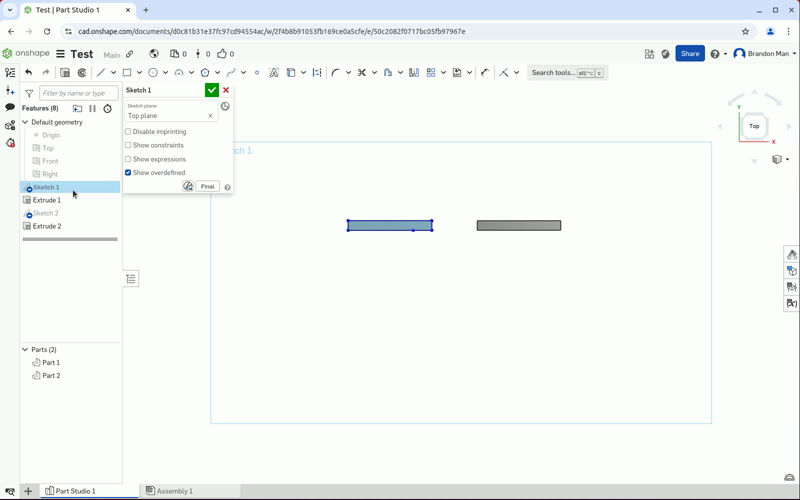
mouse_move(229, 92)
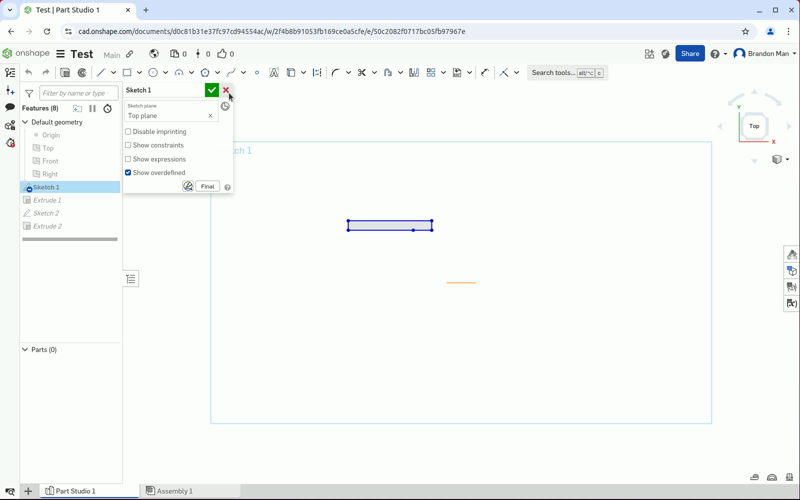
click(229, 92)
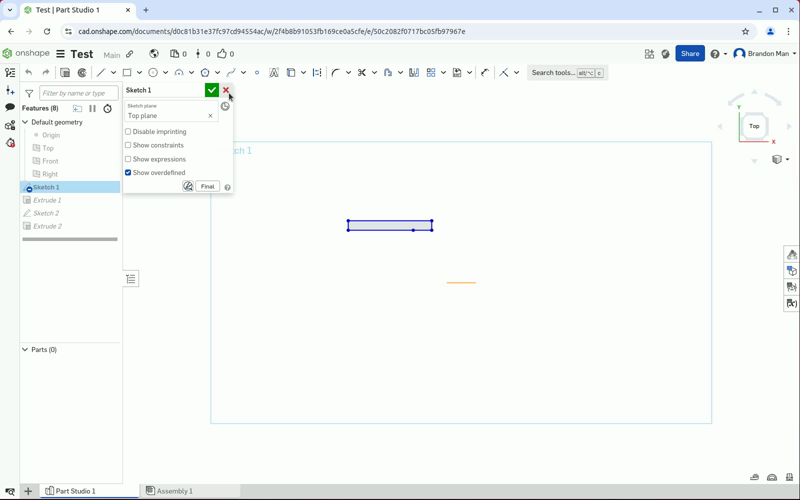
key(shift+s)
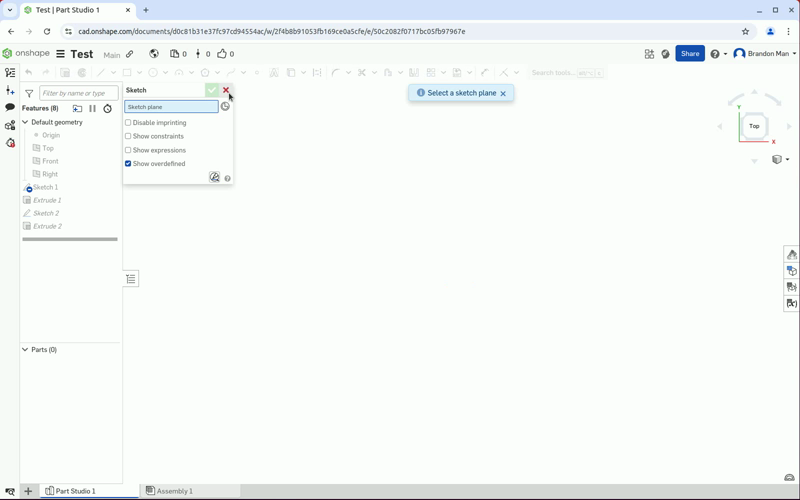
mouse_move(73, 150)
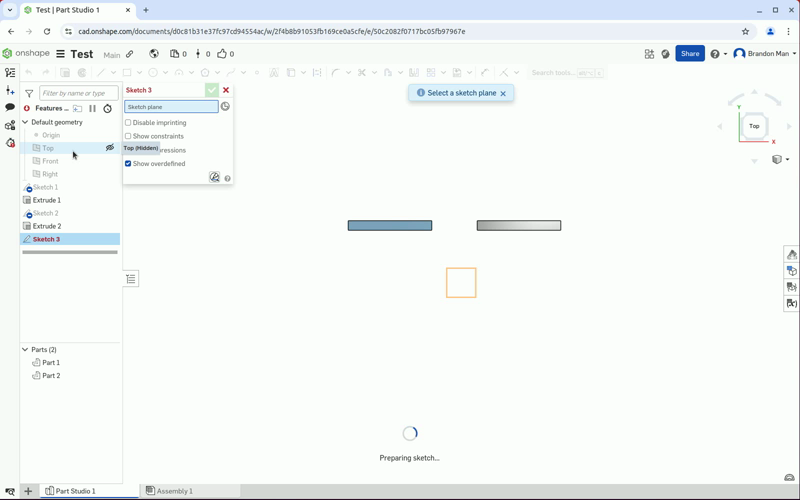
click(73, 150)
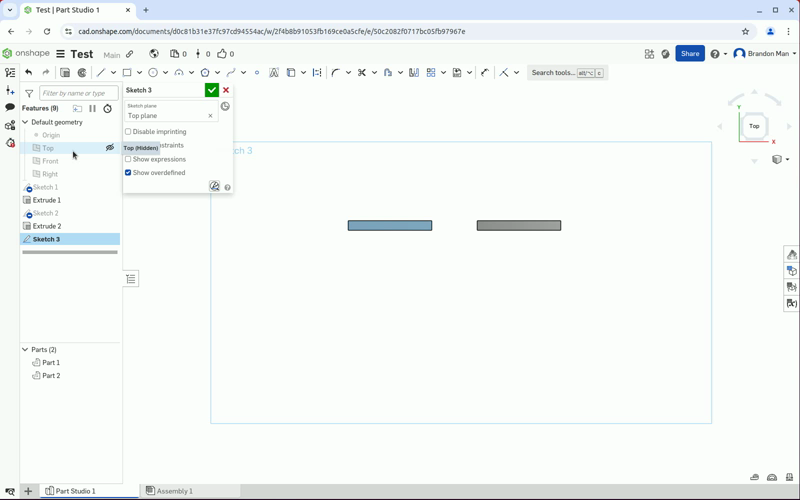
mouse_move(73, 352)
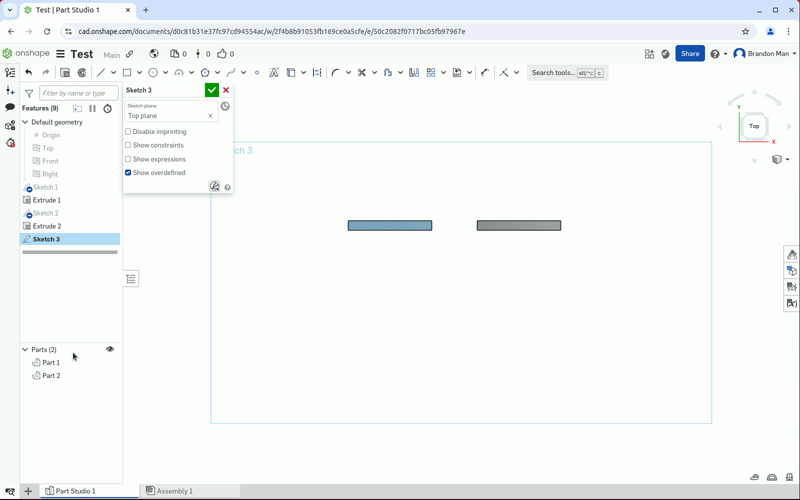
key(y)
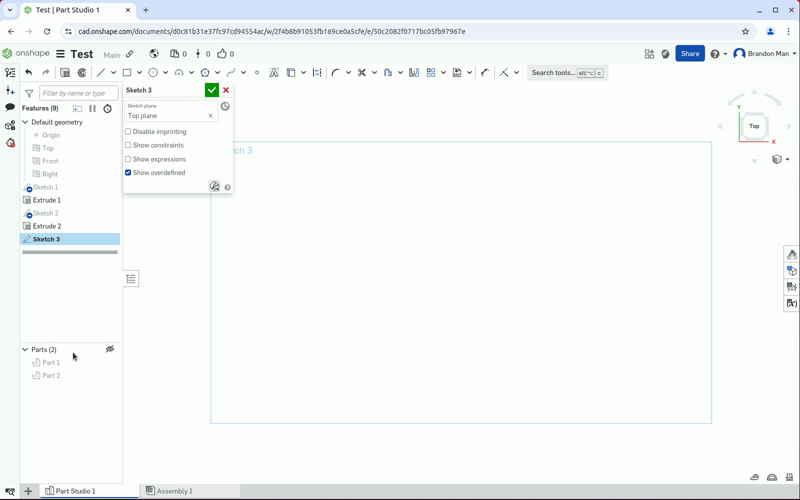
key(l)
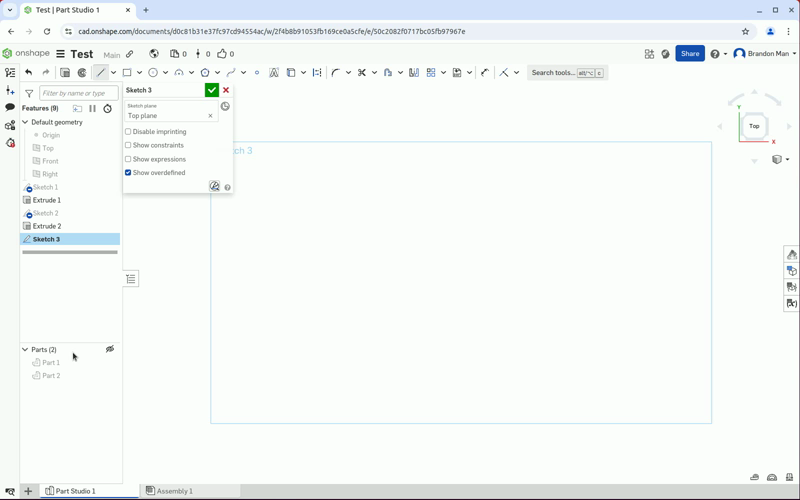
key_down(shift)
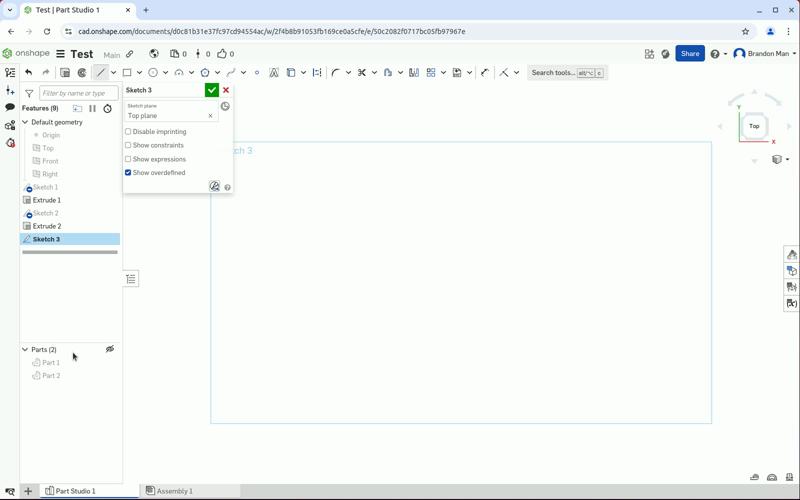
mouse_move(348, 249)
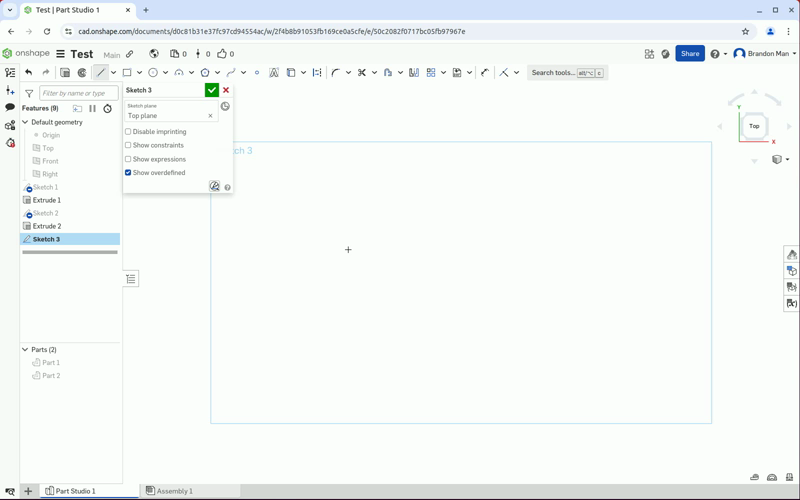
click(348, 249)
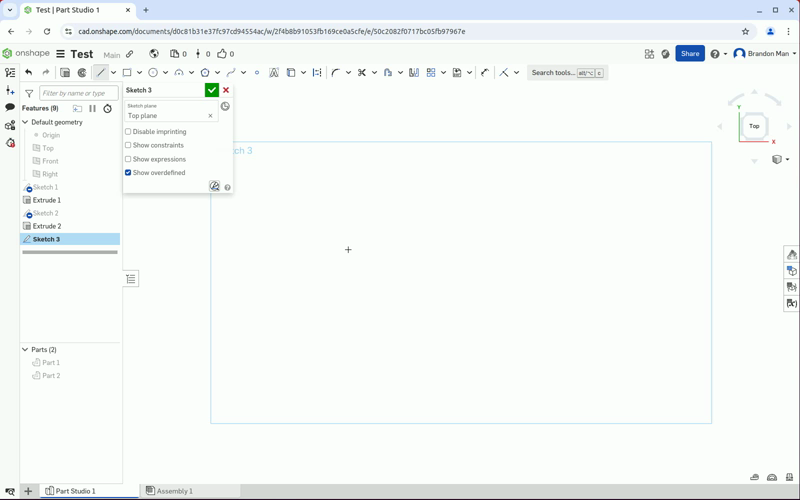
key_up(shift)
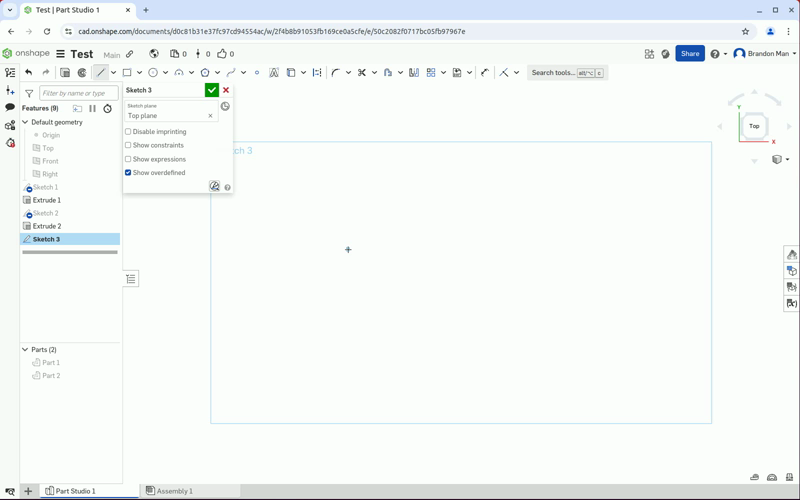
key_down(shift)
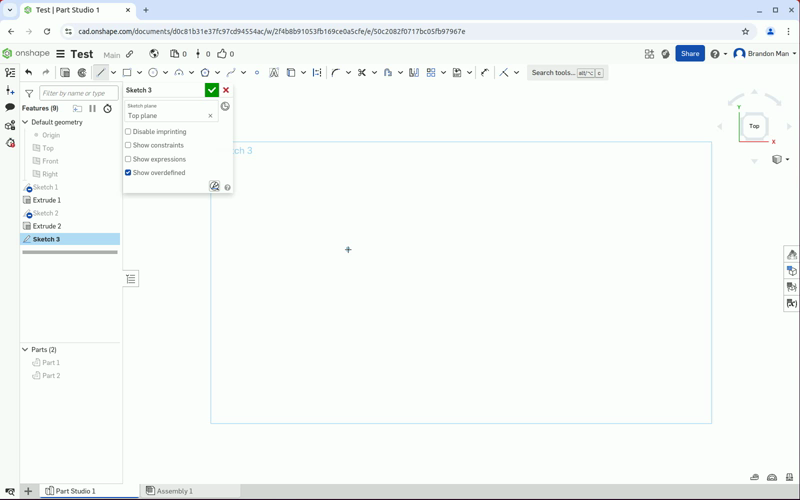
mouse_move(431, 249)
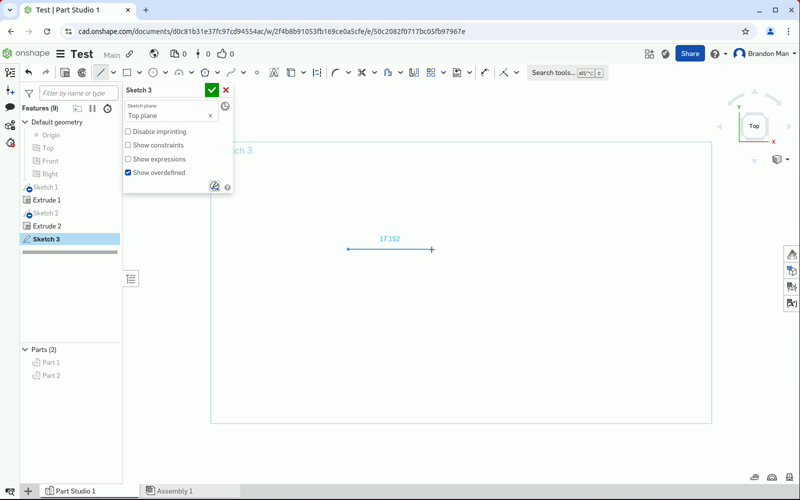
click(431, 249)
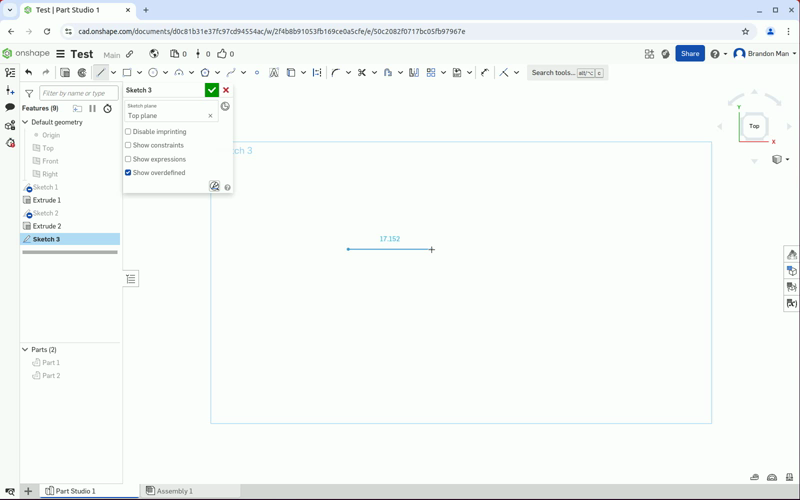
key_up(shift)
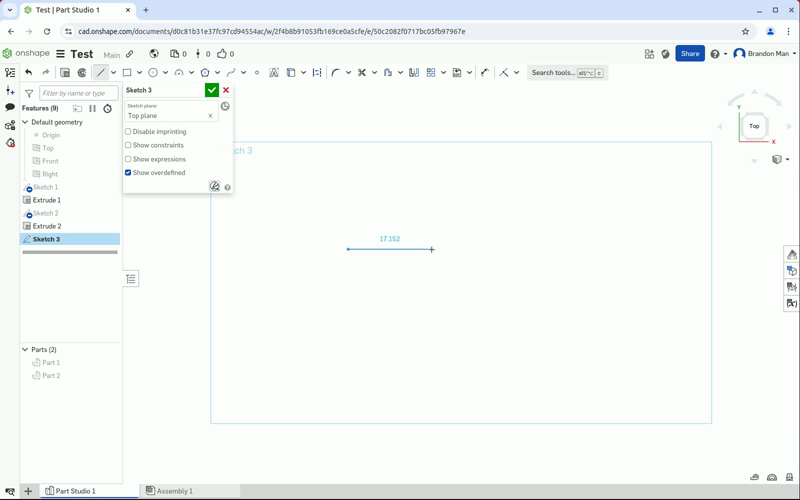
key_down(shift)
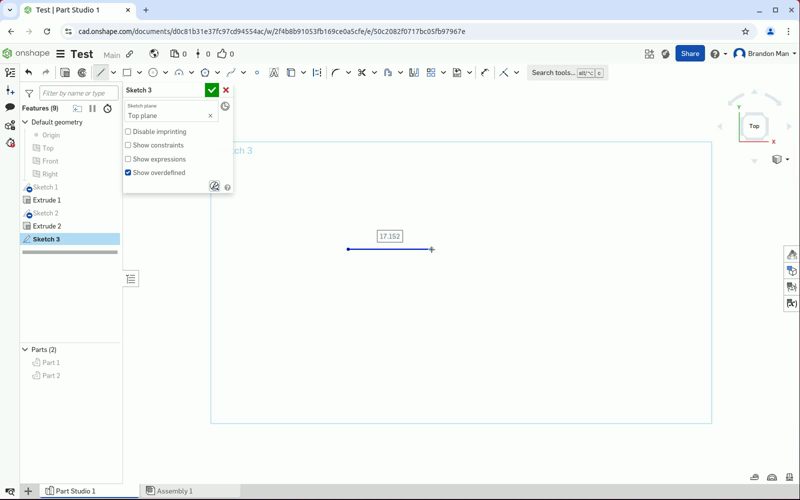
mouse_move(461, 249)
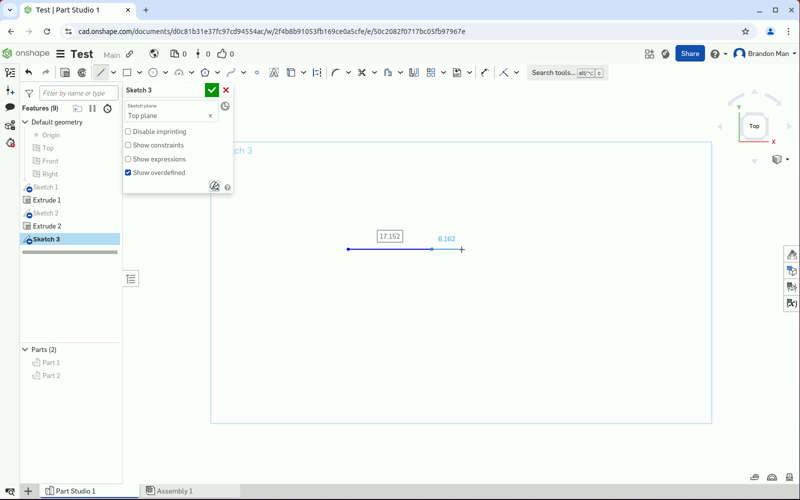
mouse_move(431, 239)
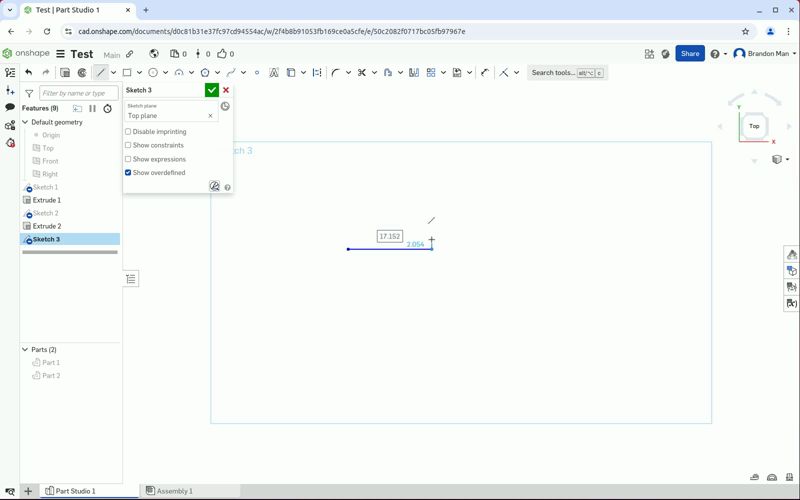
click(431, 239)
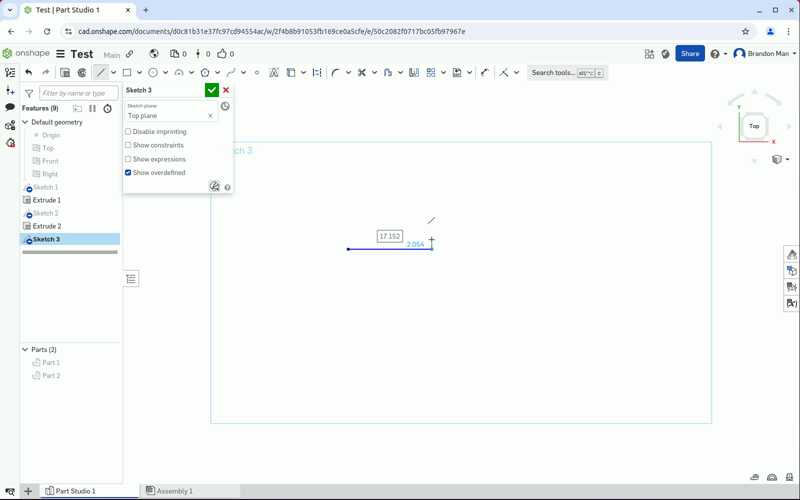
key_up(shift)
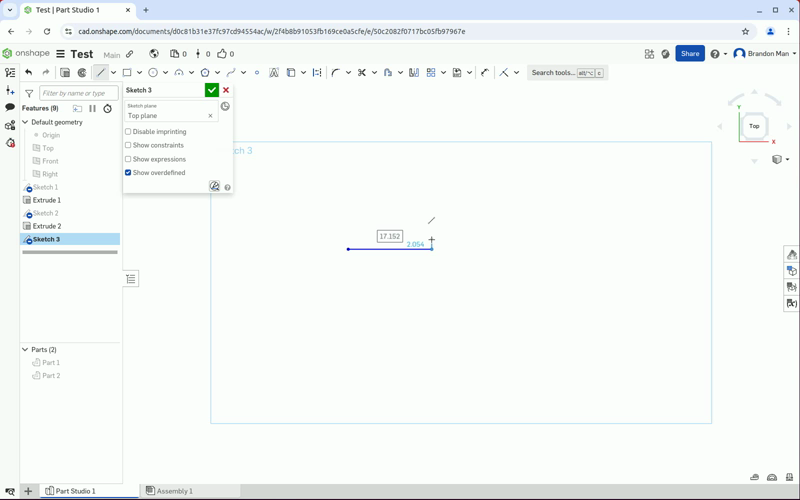
key_down(shift)
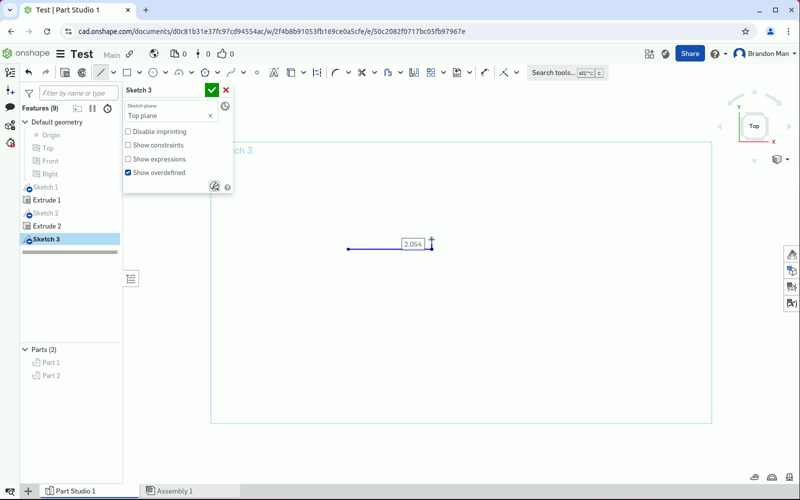
mouse_move(461, 239)
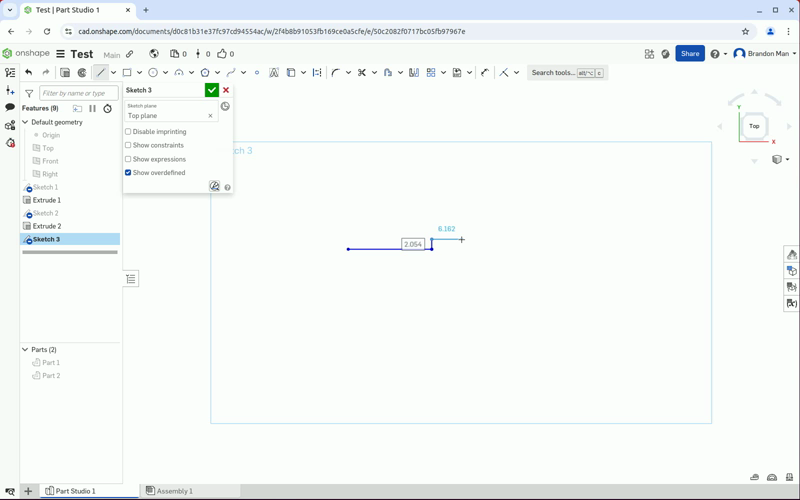
mouse_move(413, 239)
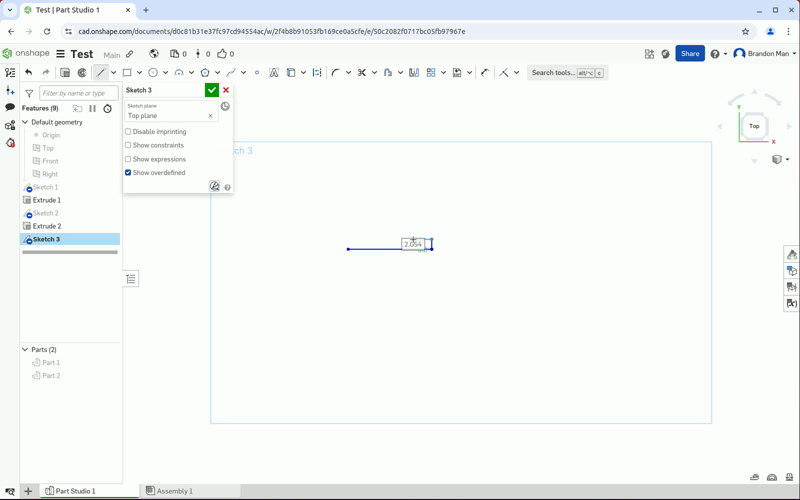
click(413, 239)
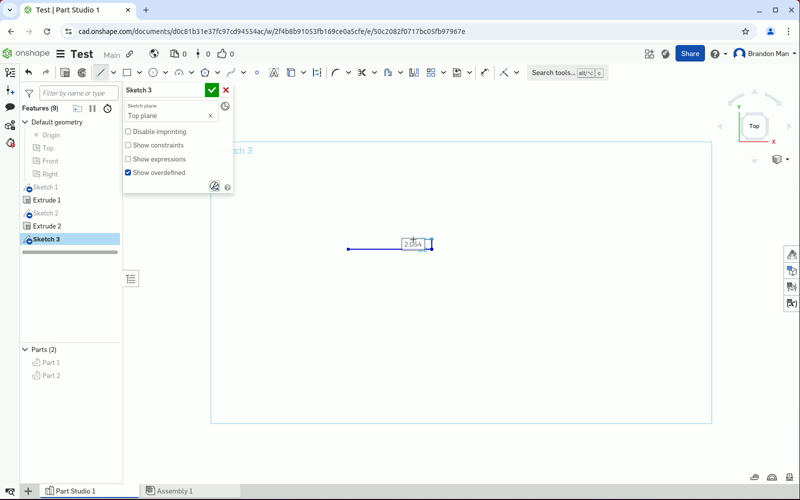
key_up(shift)
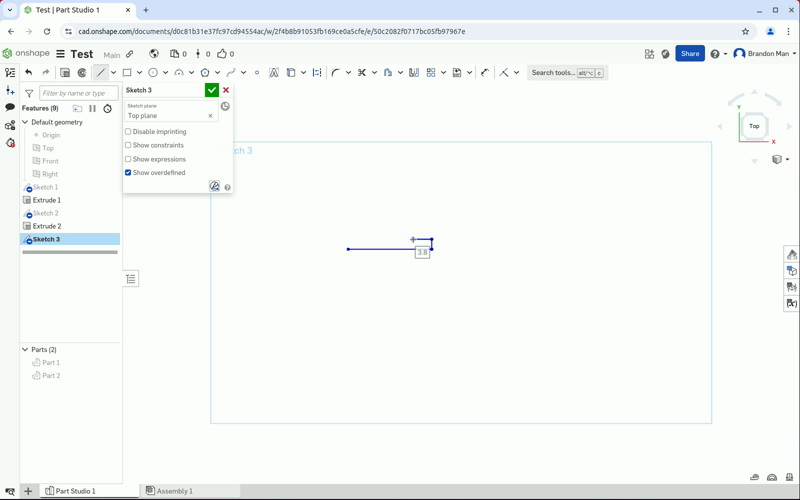
key_down(shift)
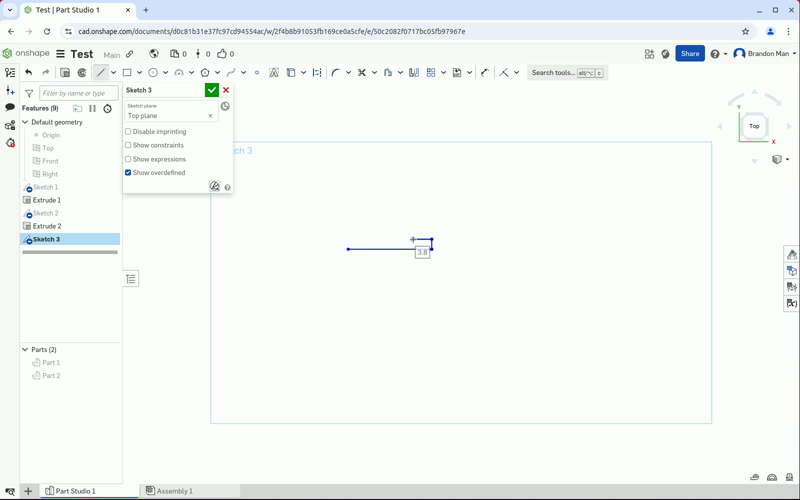
mouse_move(348, 239)
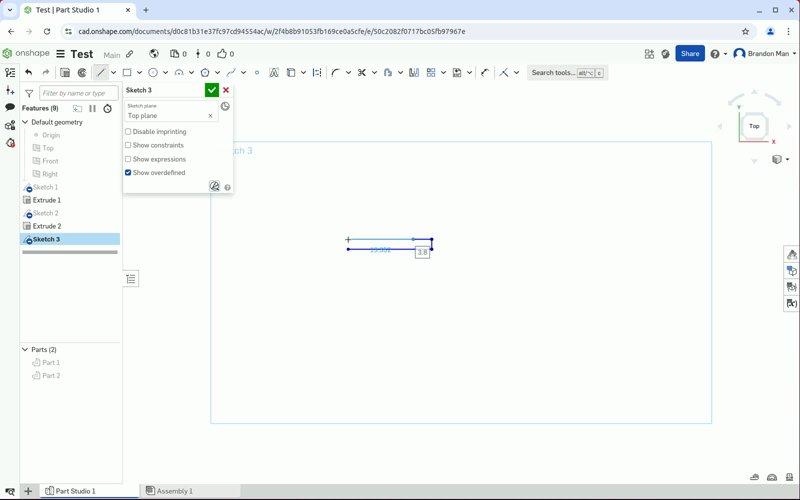
click(348, 239)
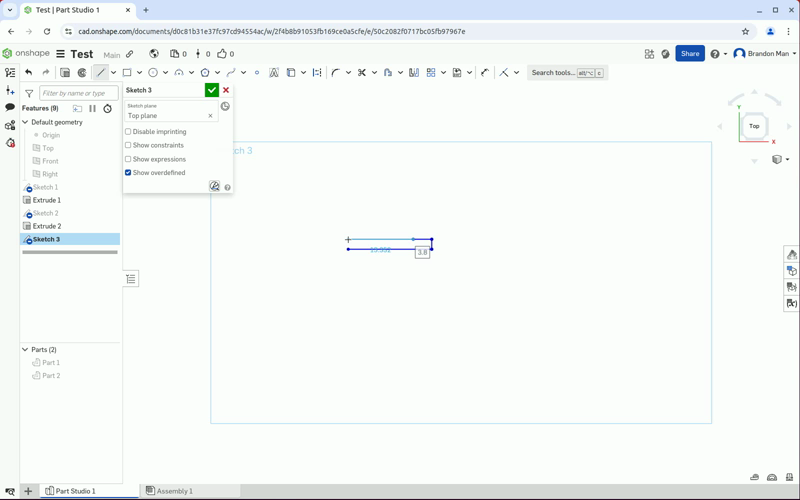
key_up(shift)
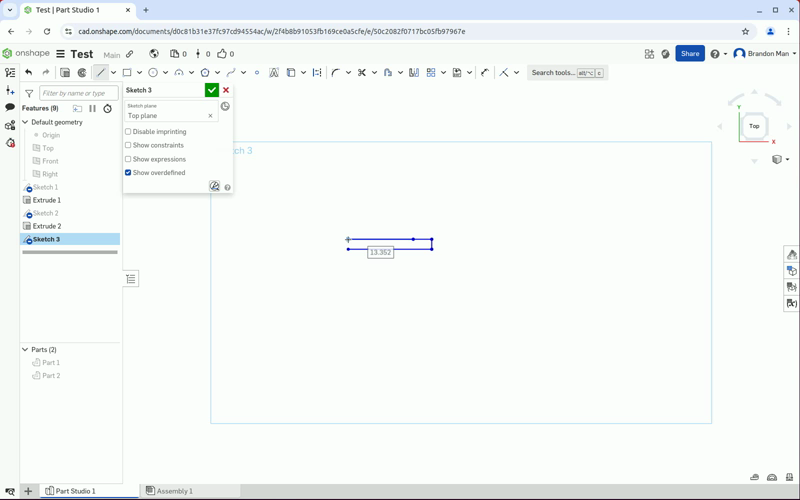
mouse_move(378, 239)
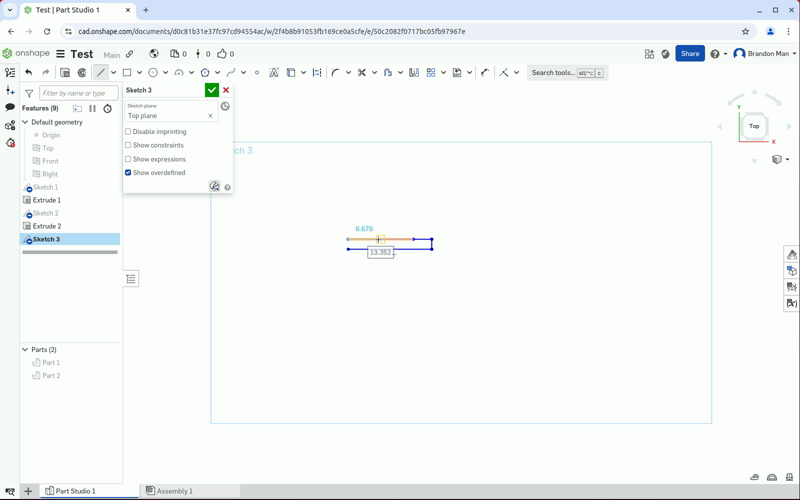
key_down(shift)
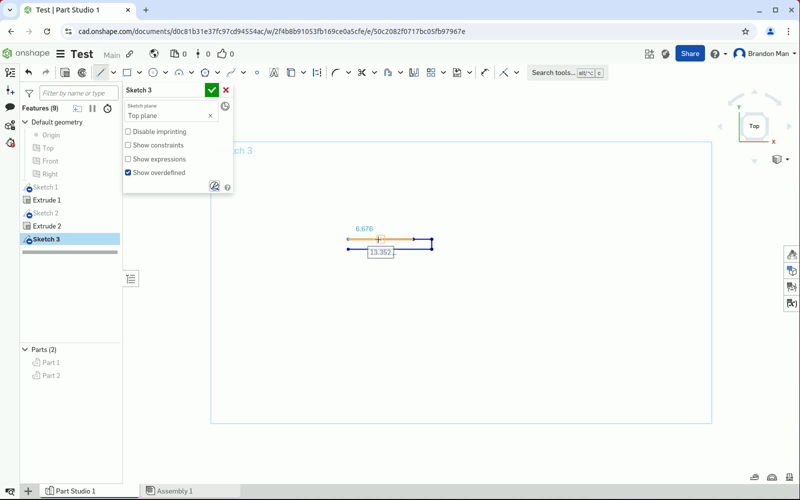
mouse_move(348, 249)
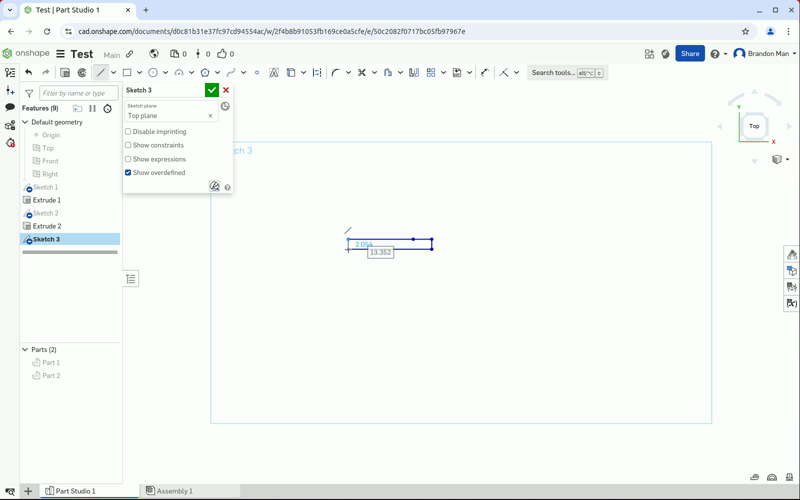
key_up(shift)
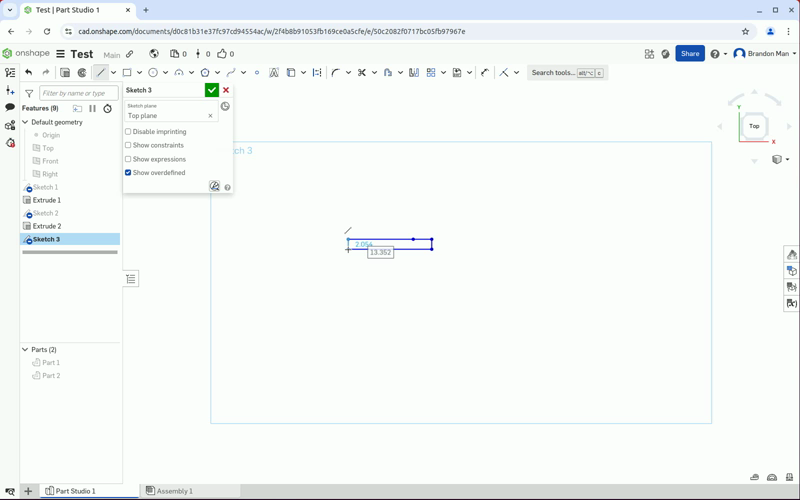
click(348, 249)
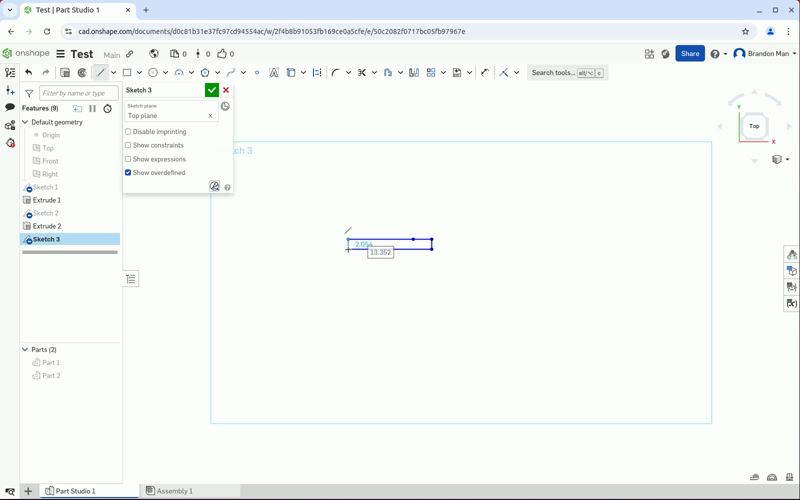
key(esc)
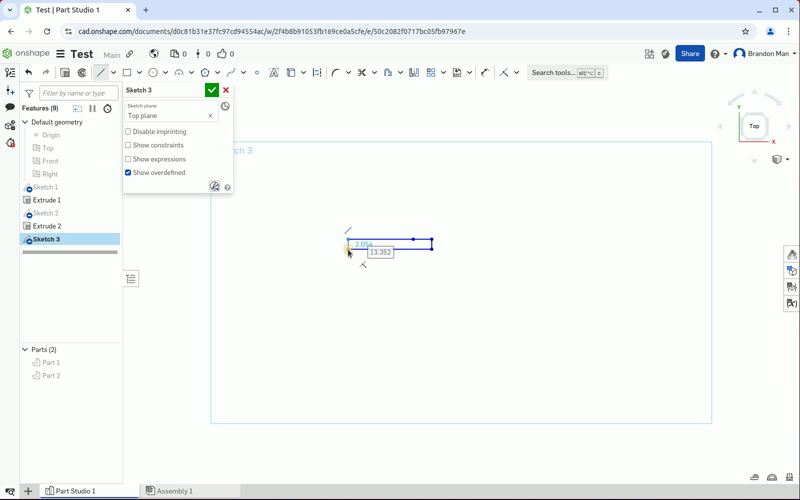
mouse_move(356, 244)
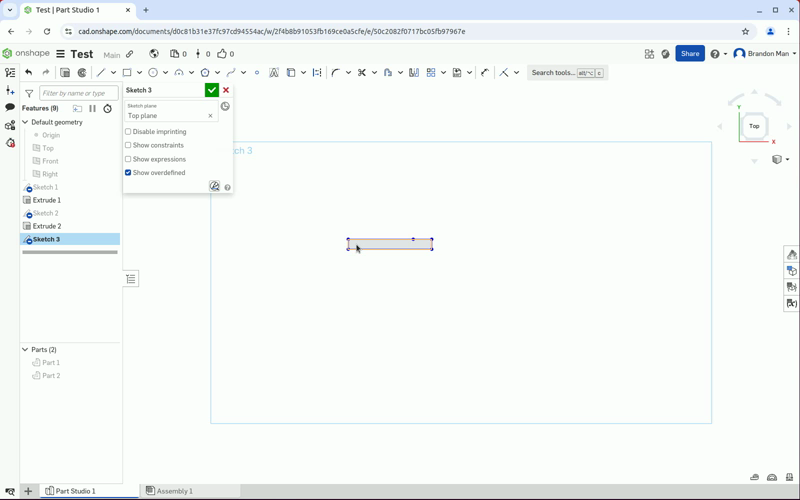
scroll(6)
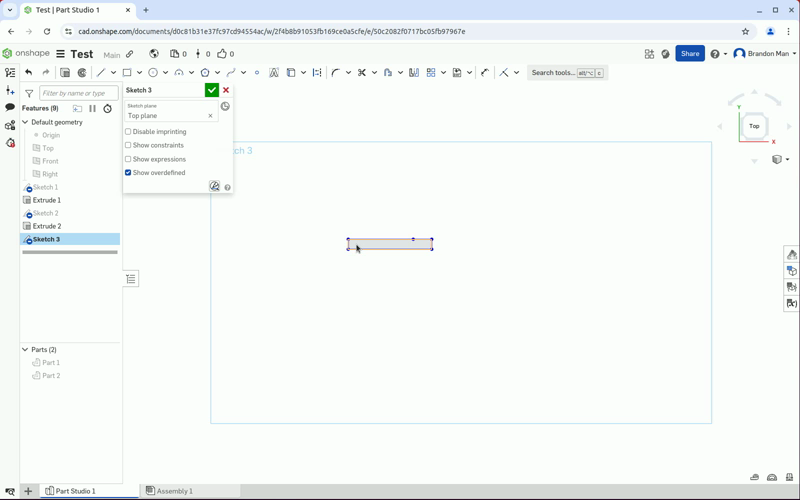
scroll(6)
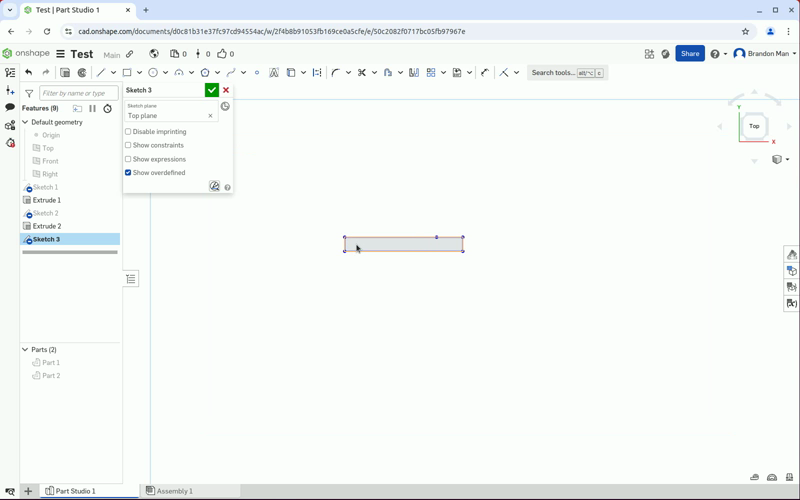
scroll(6)
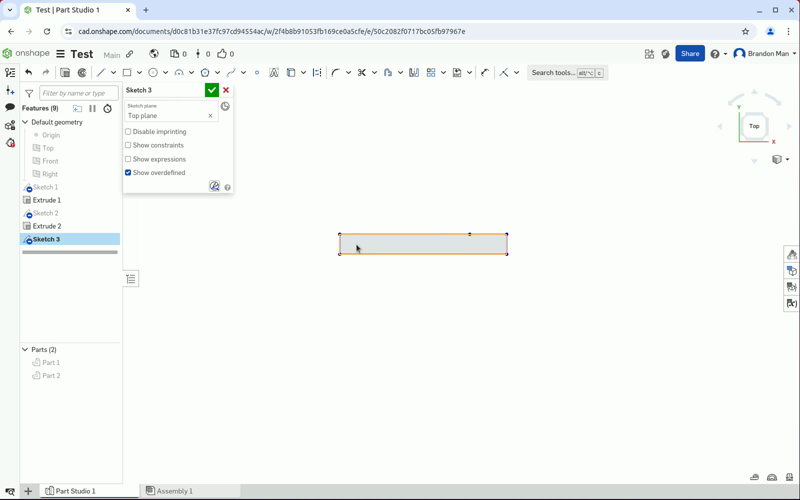
scroll(6)
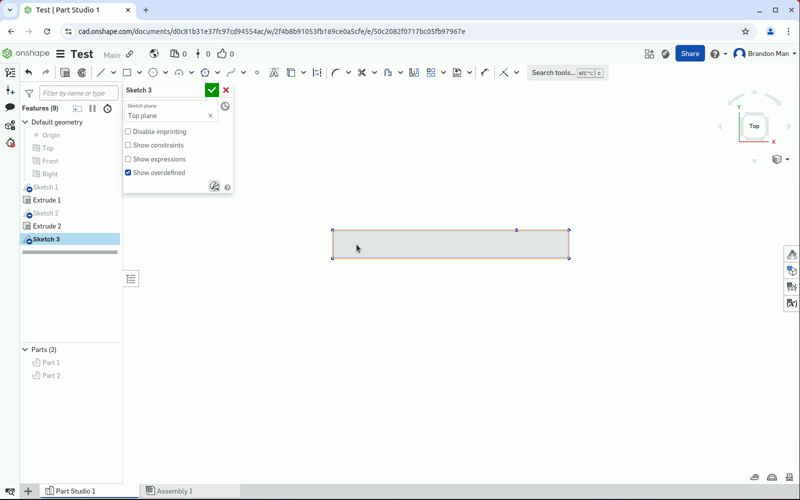
scroll(6)
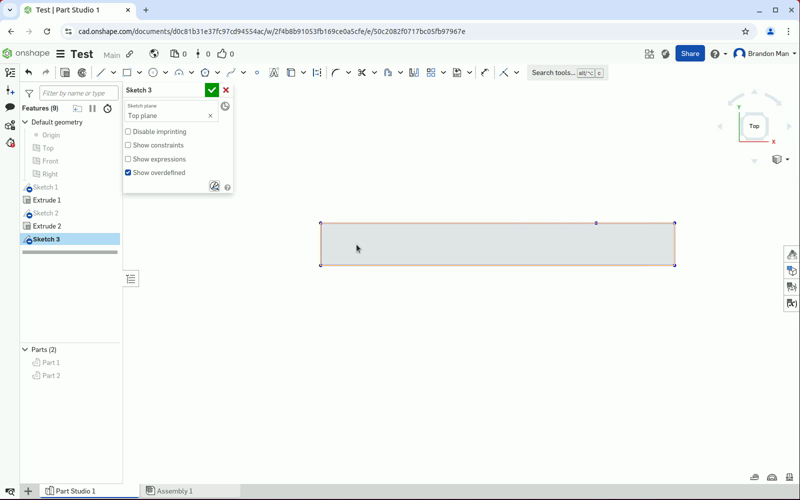
scroll(6)
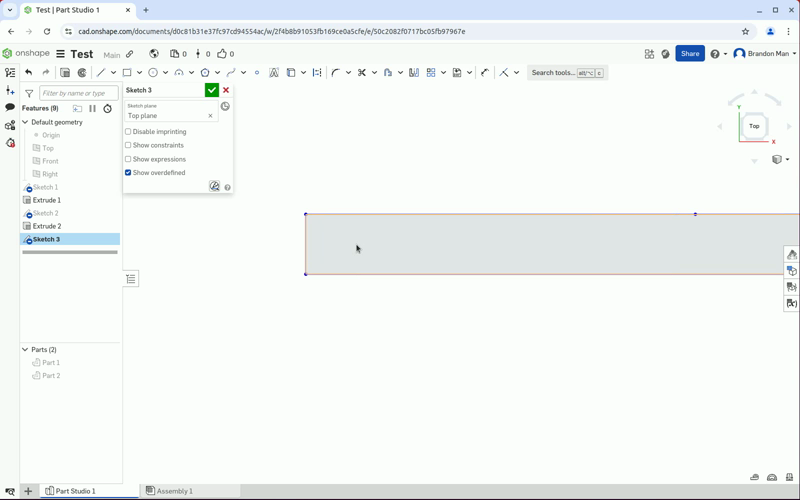
scroll(6)
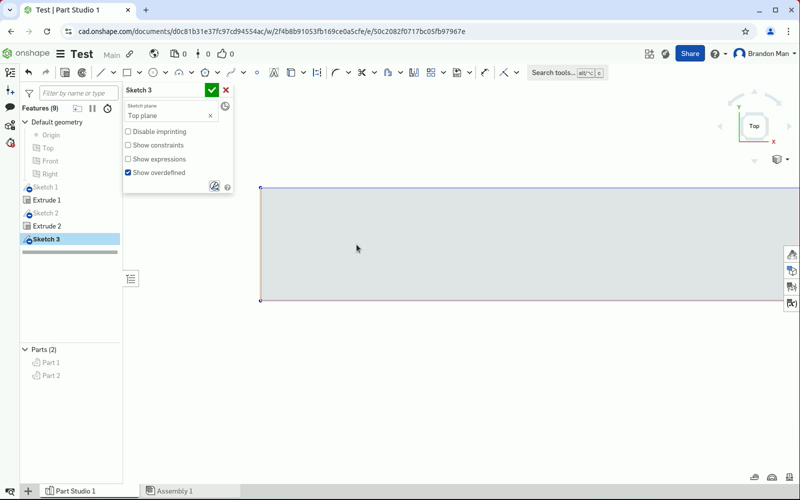
click(356, 244)
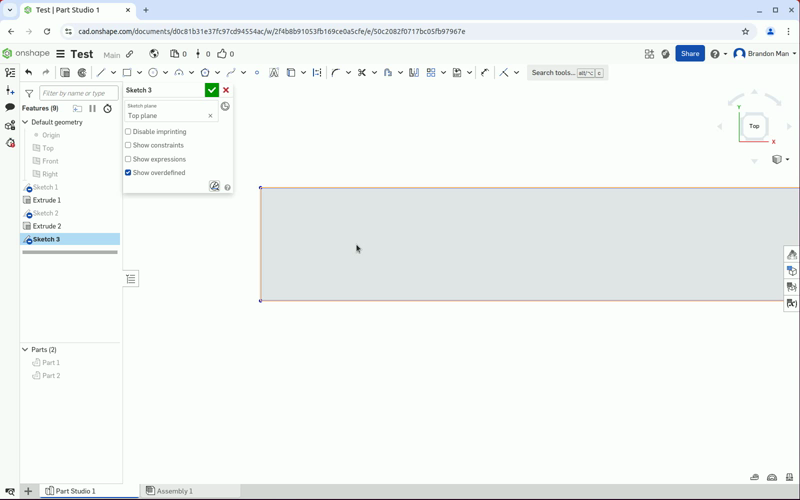
scroll(-6)
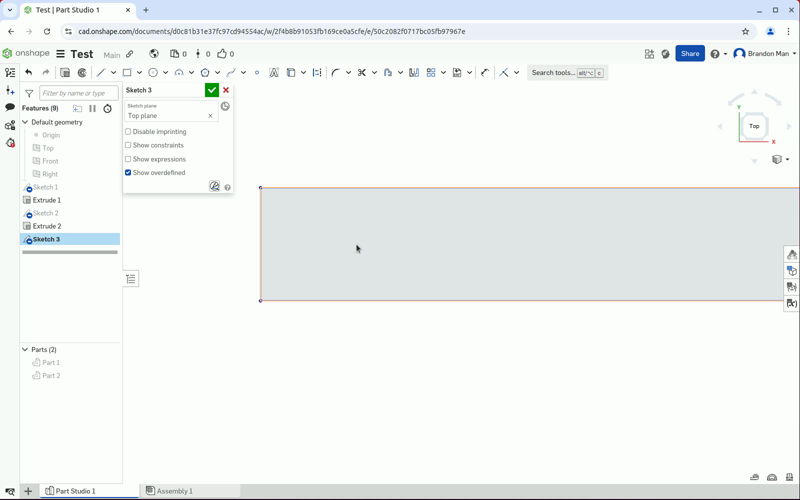
scroll(-6)
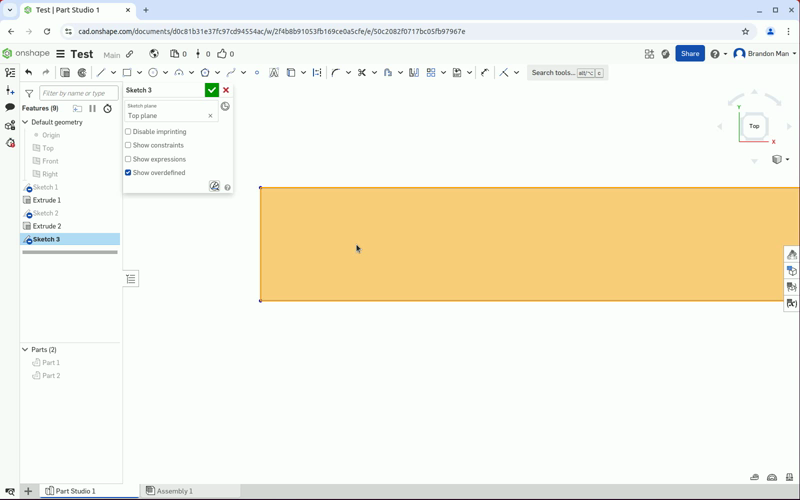
scroll(-6)
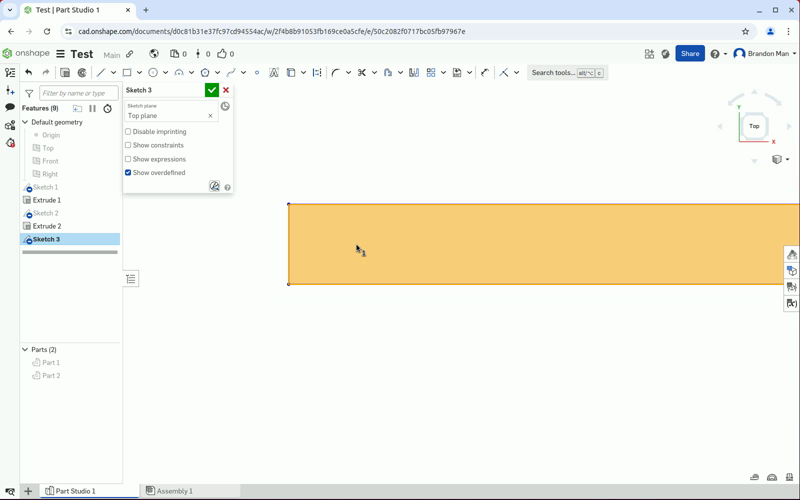
scroll(-6)
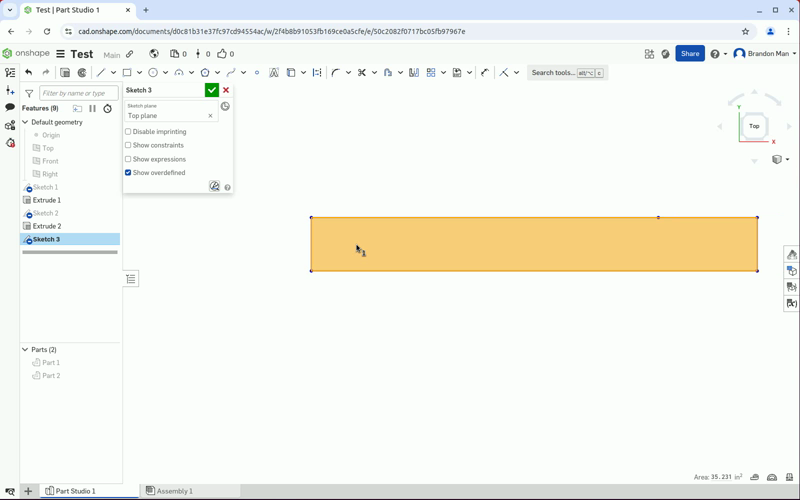
scroll(-6)
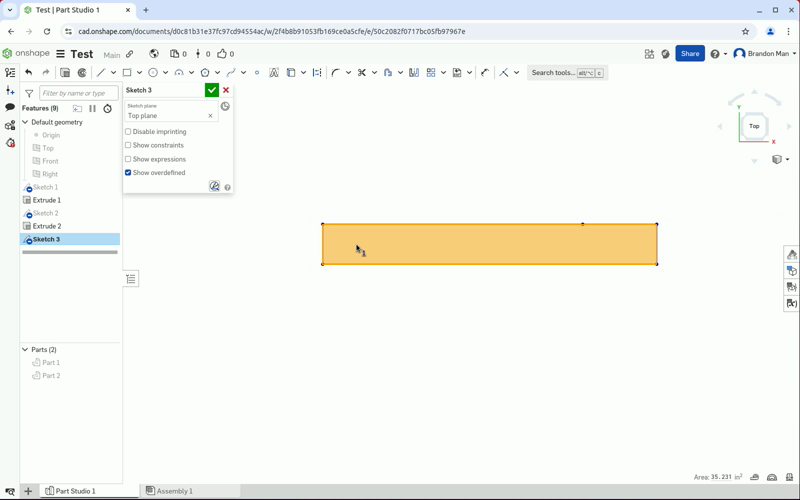
scroll(-6)
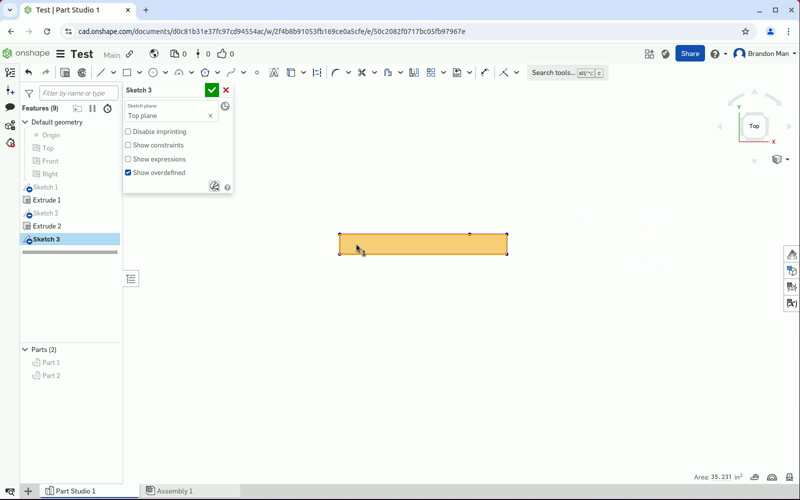
scroll(-6)
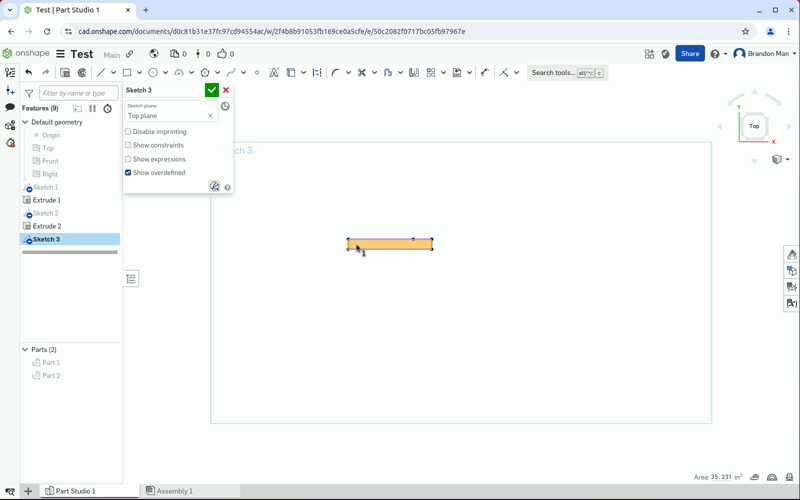
mouse_move(73, 352)
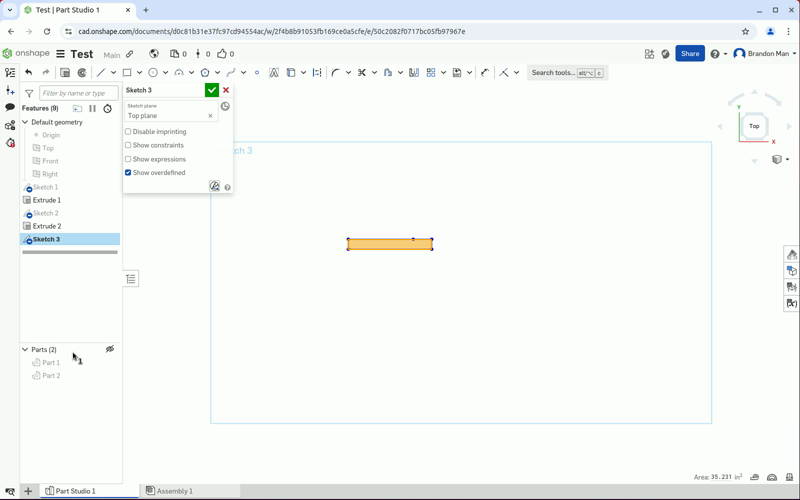
key(shift+y)
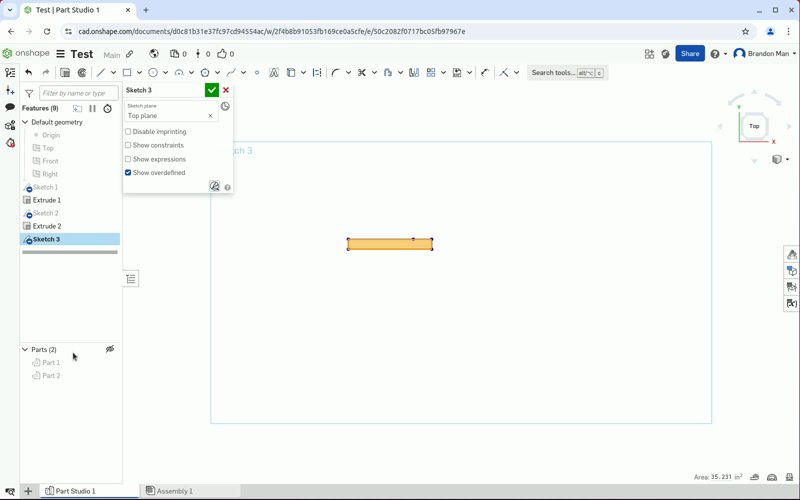
key(shift+e)
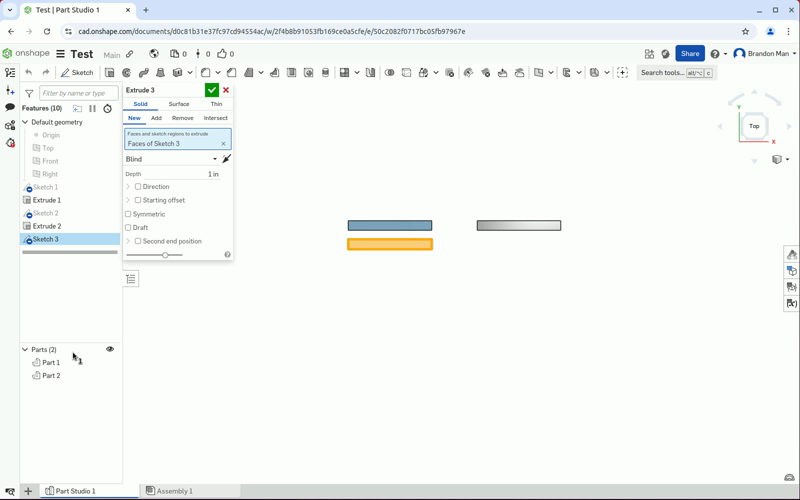
mouse_move(143, 106)
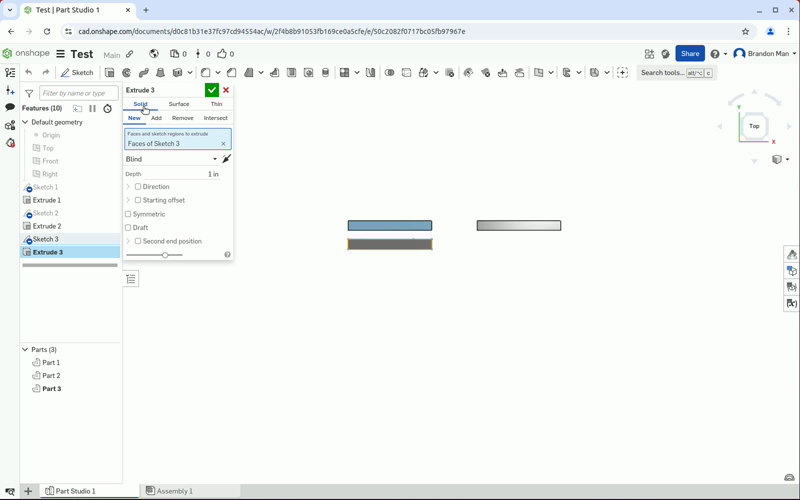
click(143, 106)
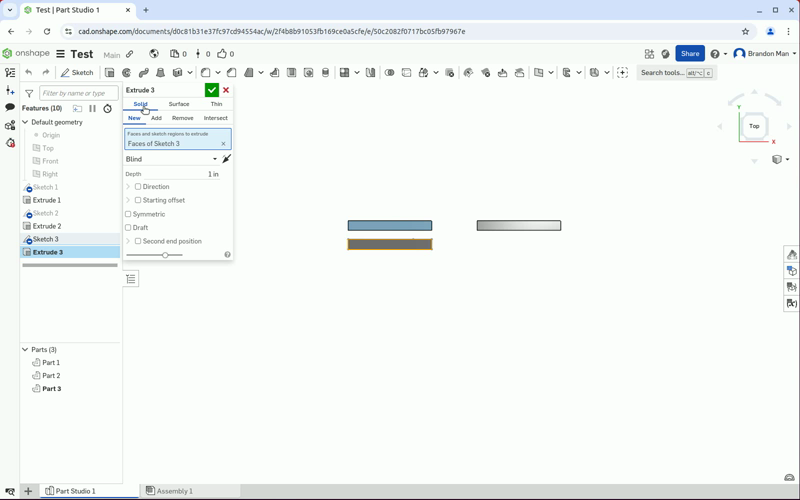
mouse_move(137, 120)
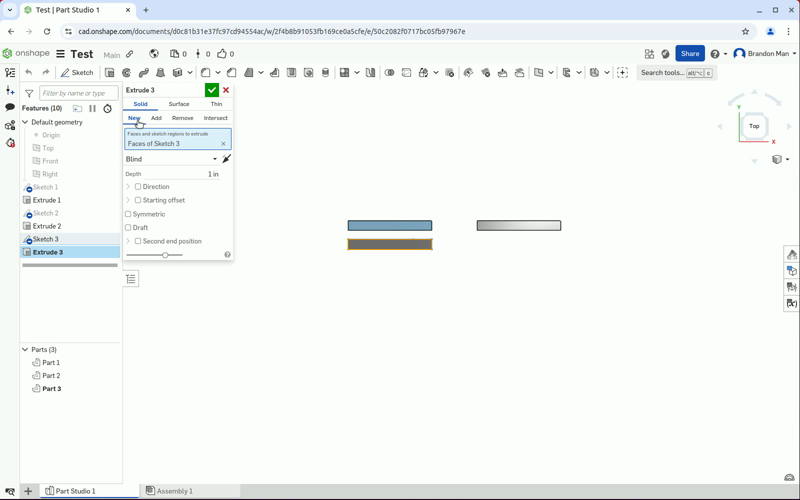
click(137, 120)
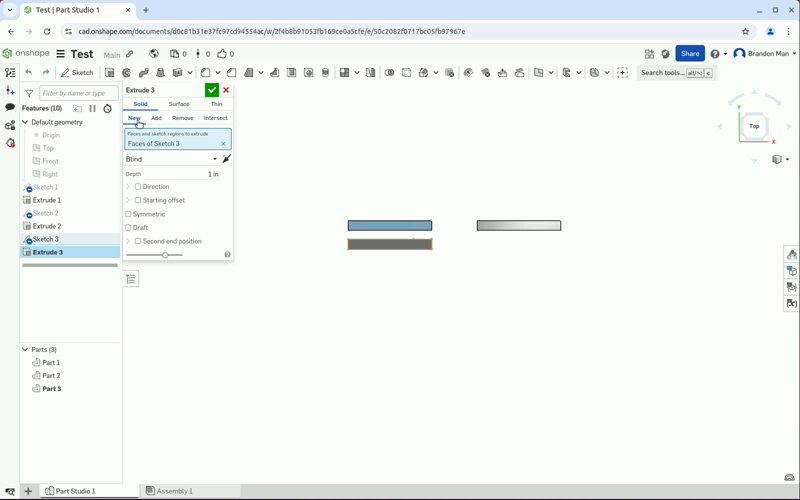
key(tab, 4)
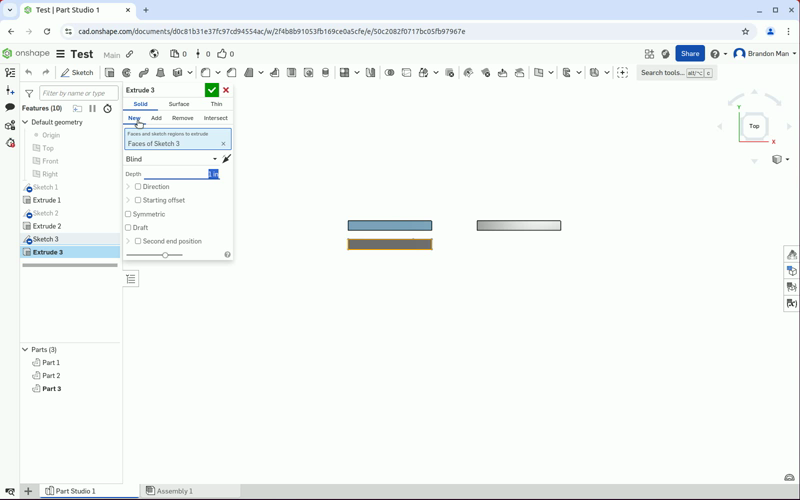
text(3.851)
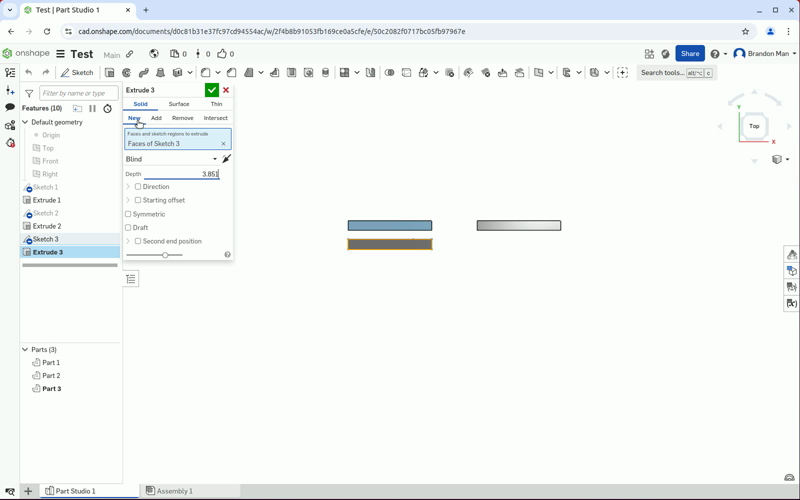
key(enter)
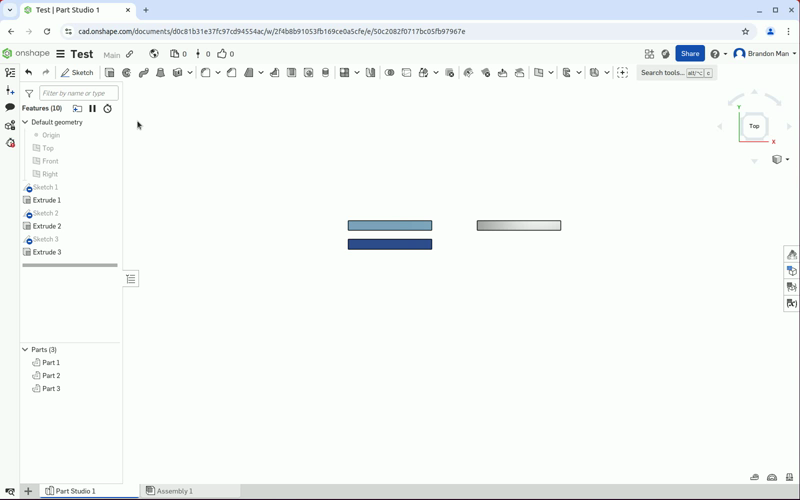
key(shift+h)
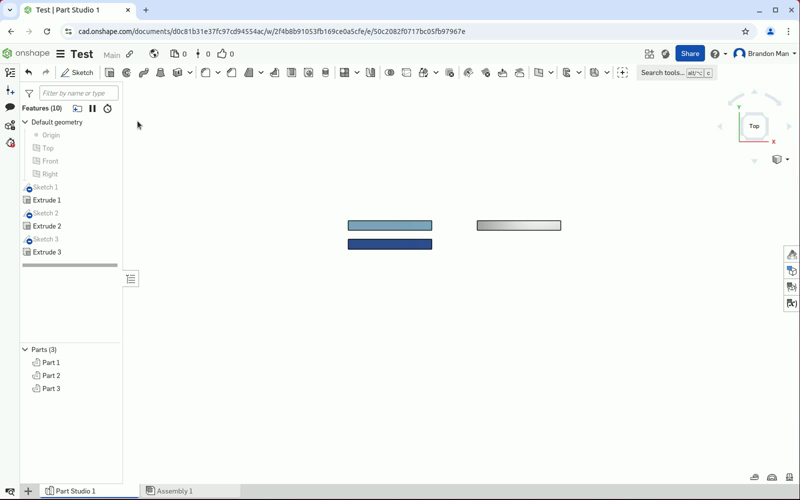
key(shift+h)
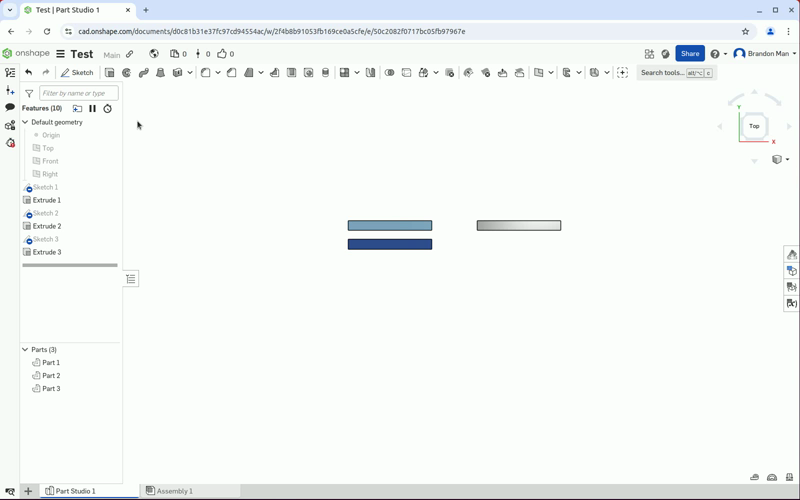
mouse_move(73, 189)
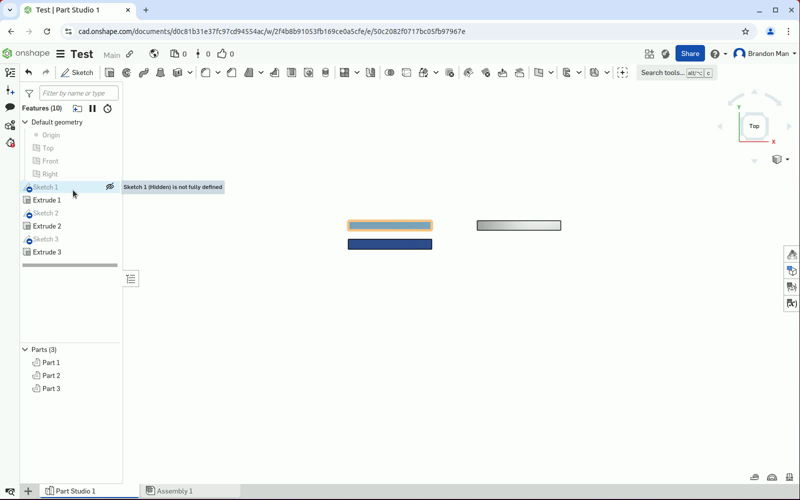
click(73, 189)
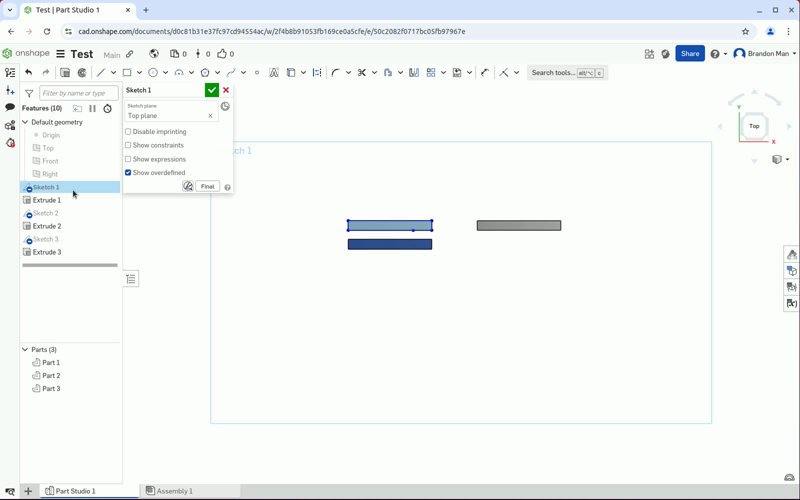
mouse_move(229, 92)
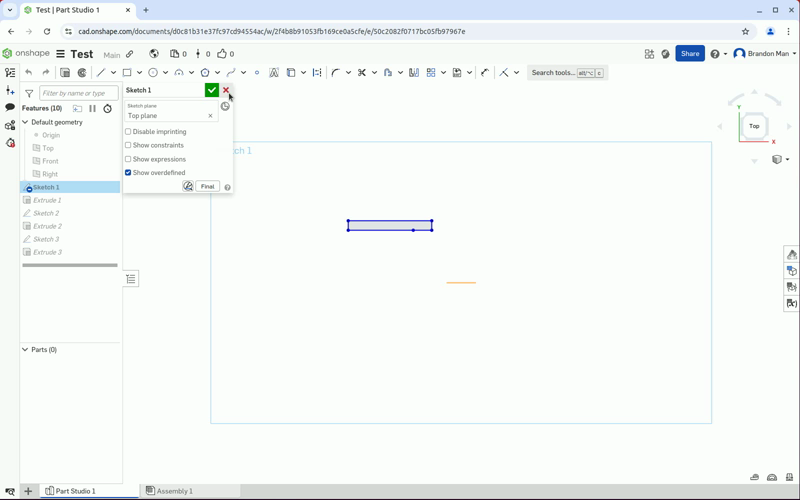
click(229, 92)
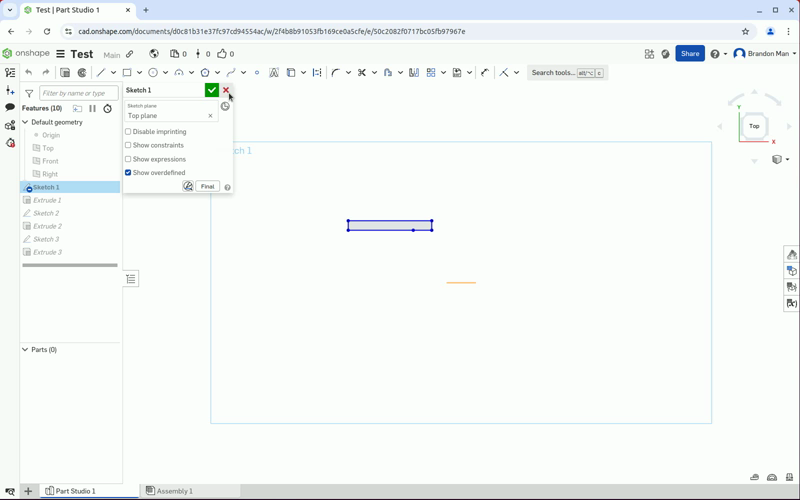
key(shift+s)
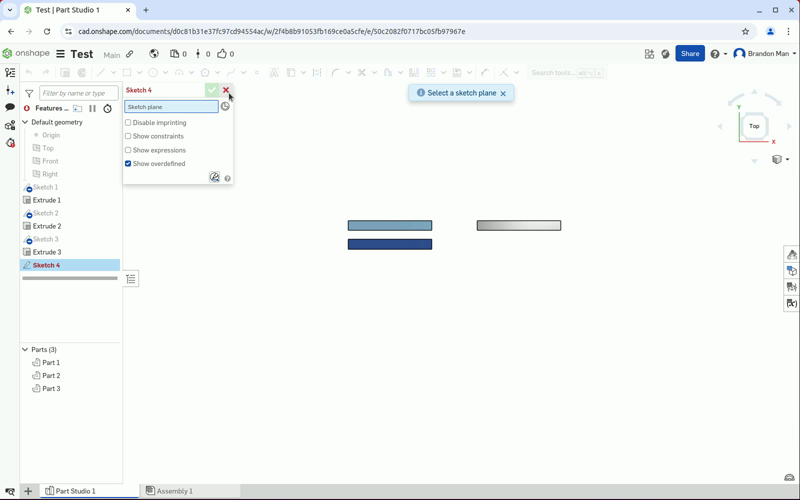
mouse_move(73, 150)
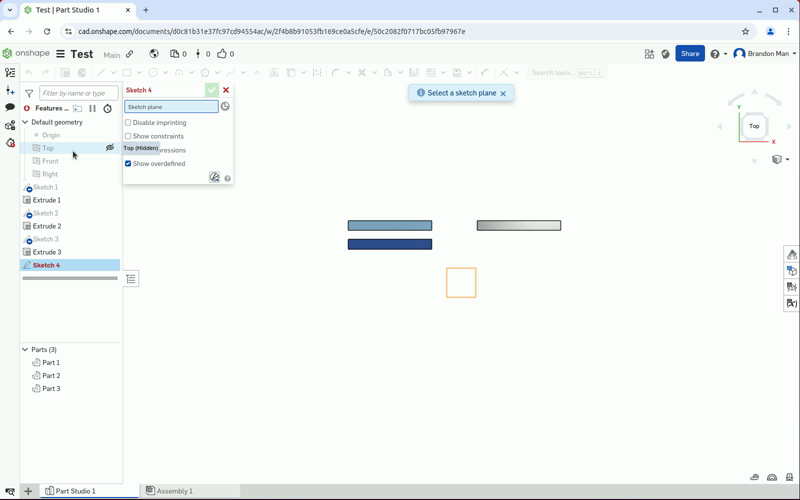
click(73, 150)
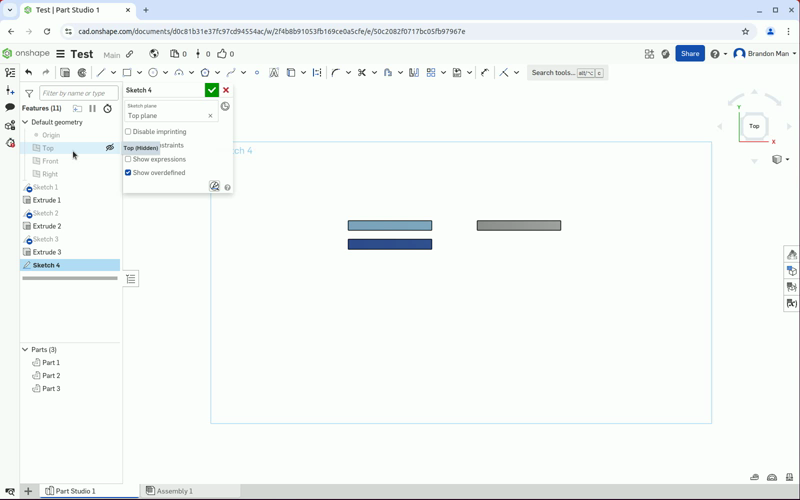
mouse_move(73, 352)
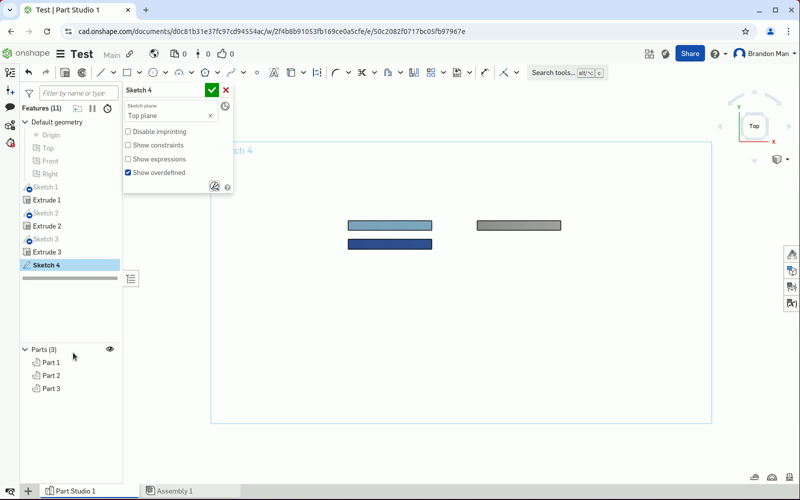
key(y)
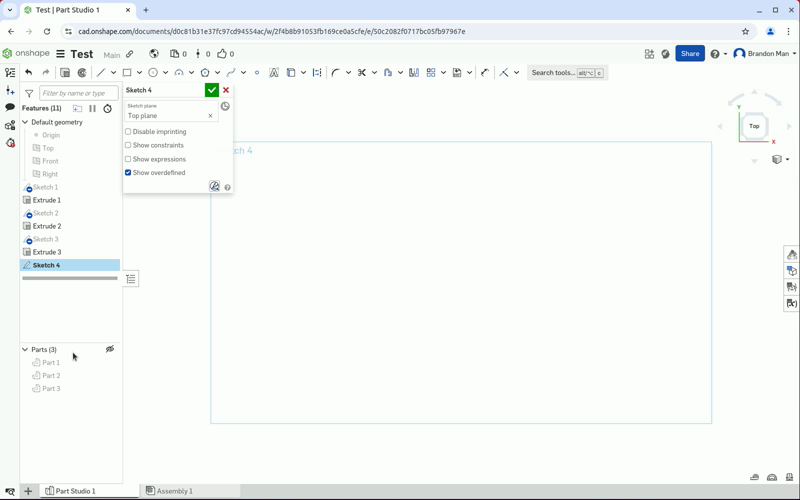
key(l)
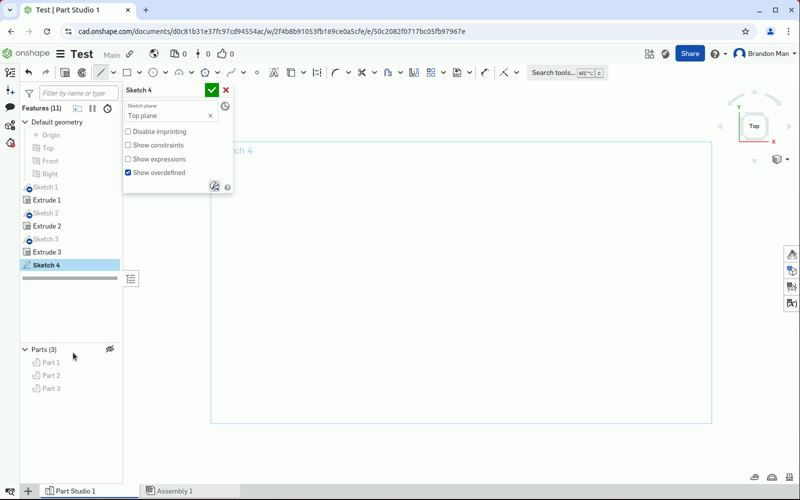
key_down(shift)
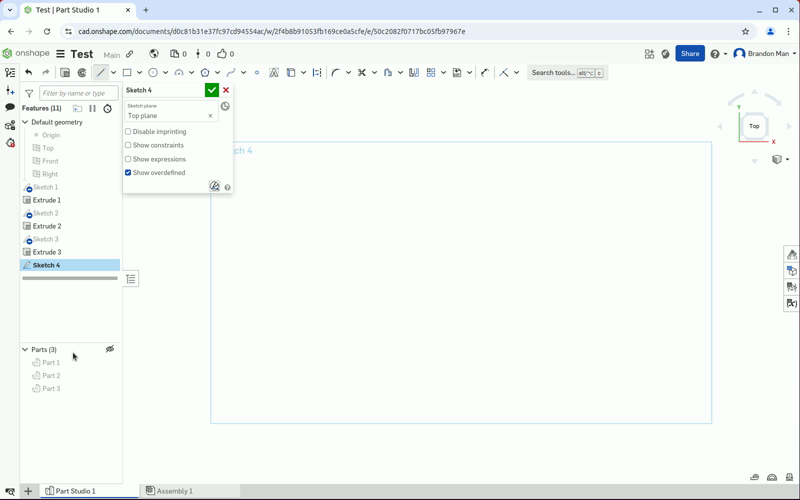
mouse_move(477, 249)
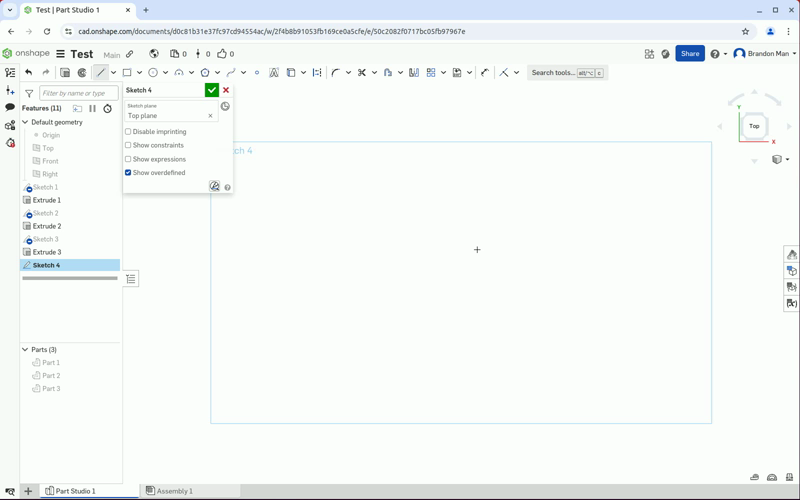
click(477, 249)
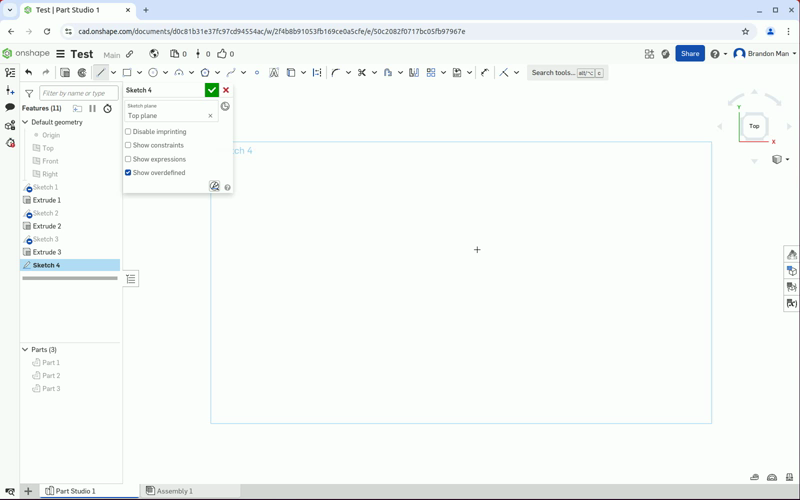
key_up(shift)
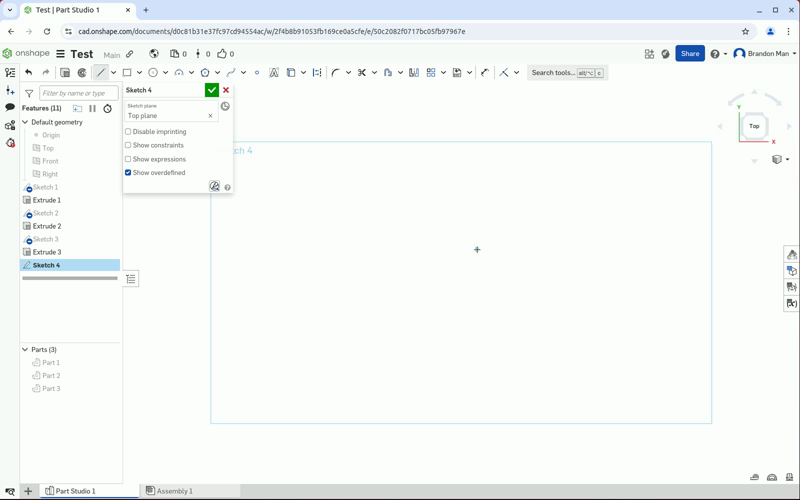
key_down(shift)
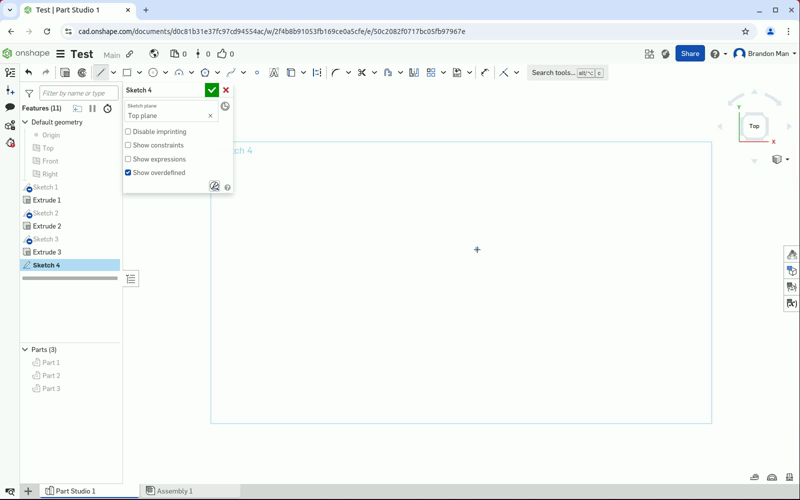
mouse_move(560, 249)
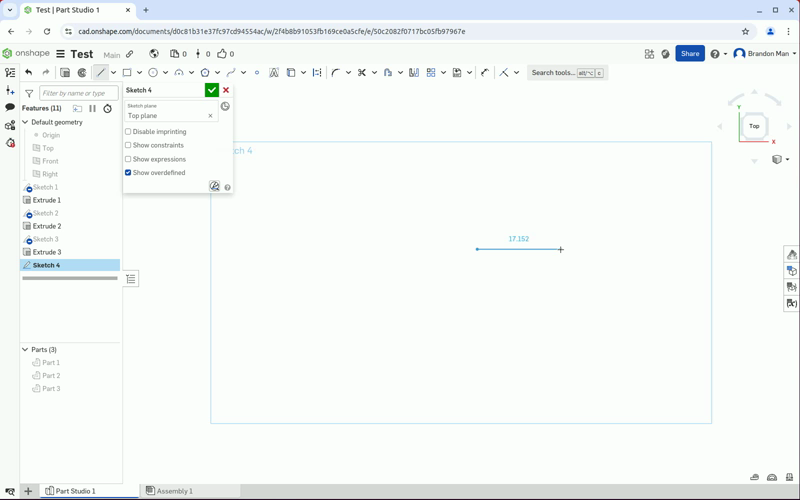
click(560, 249)
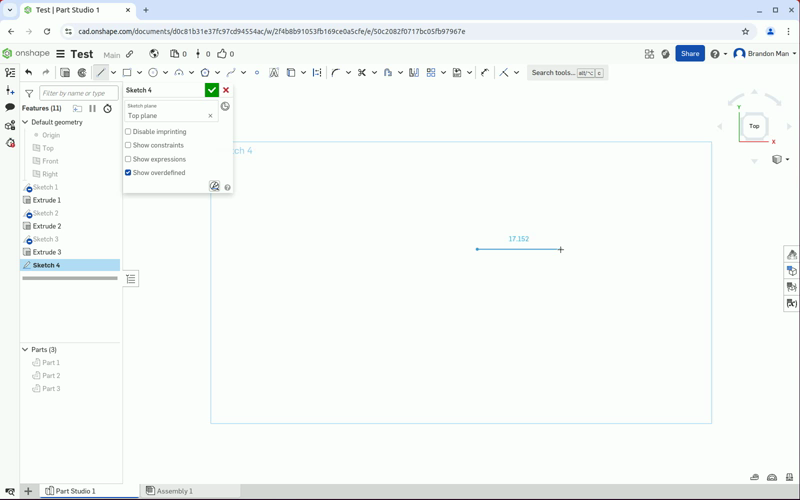
key_up(shift)
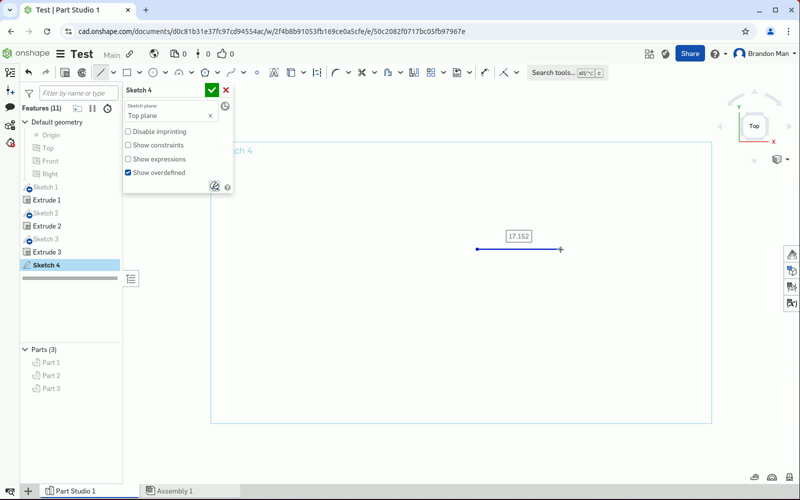
key_down(shift)
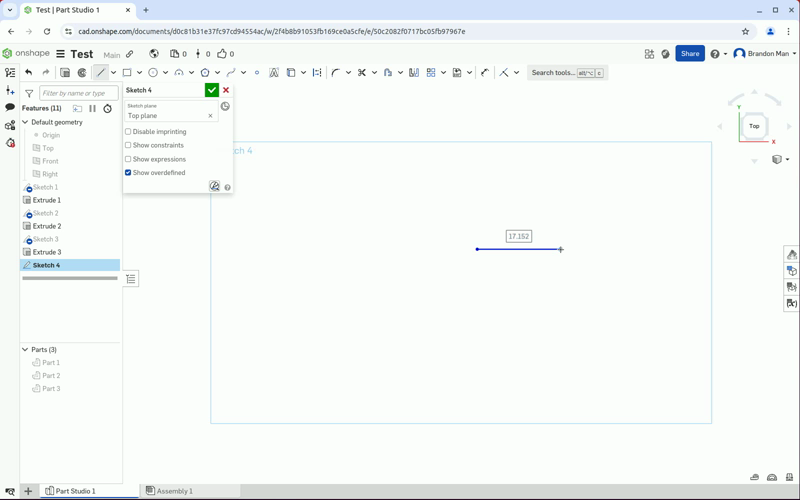
mouse_move(589, 249)
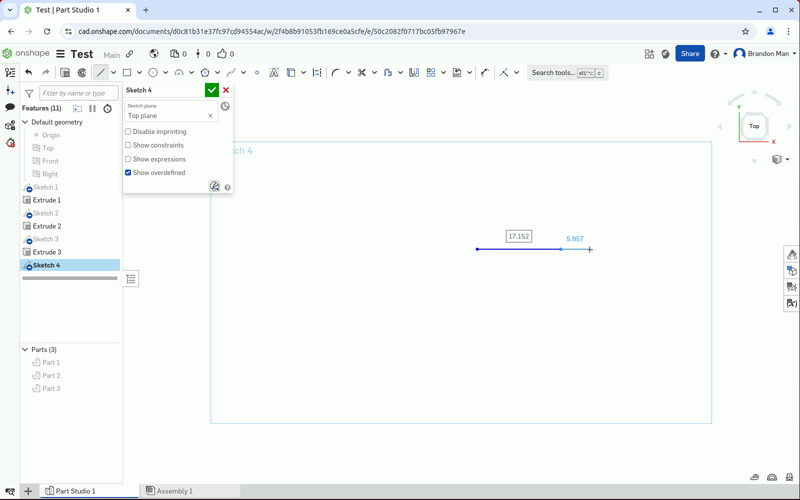
mouse_move(560, 239)
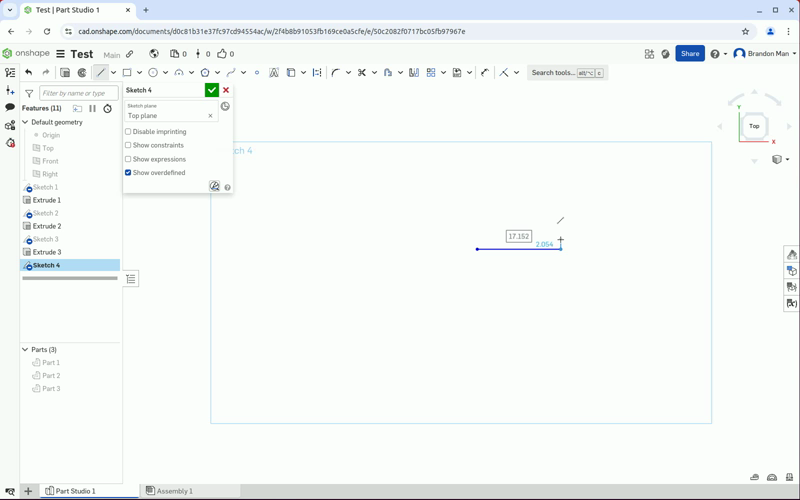
click(560, 239)
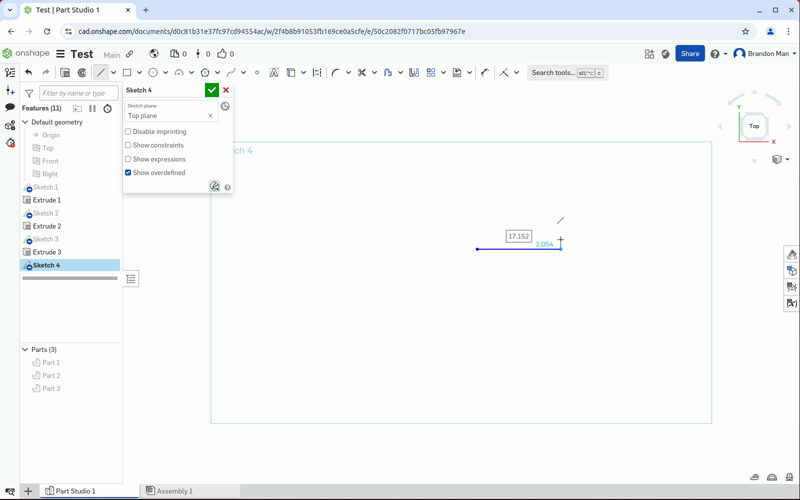
key_up(shift)
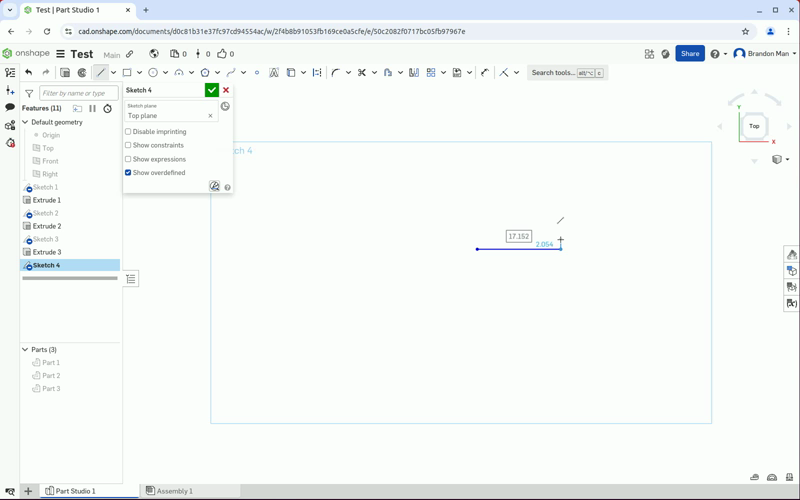
key_down(shift)
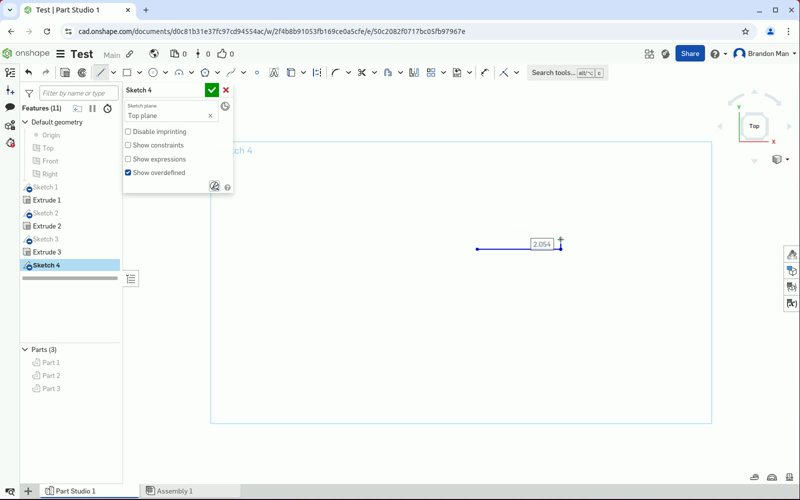
mouse_move(495, 239)
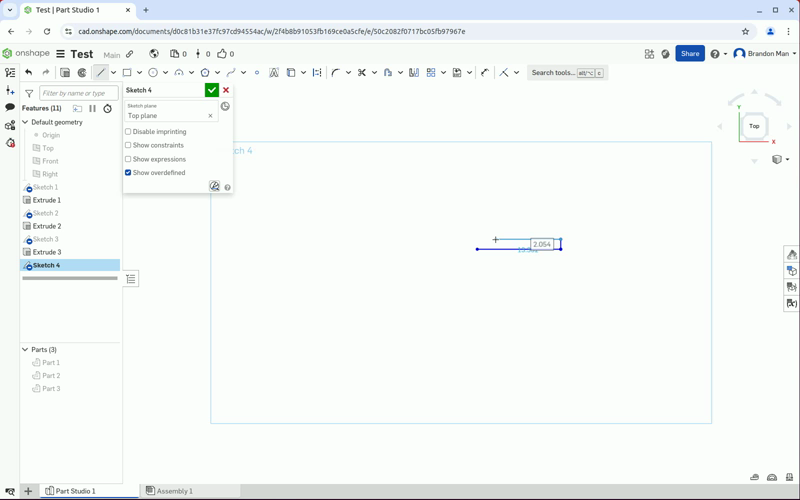
click(495, 239)
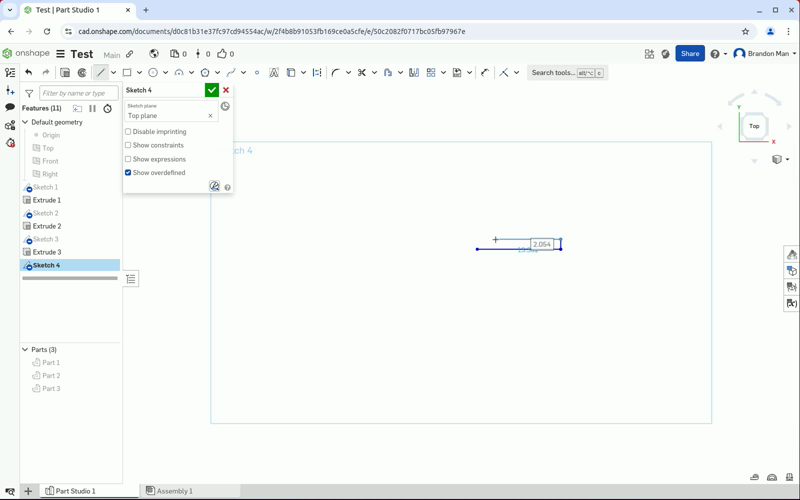
key_up(shift)
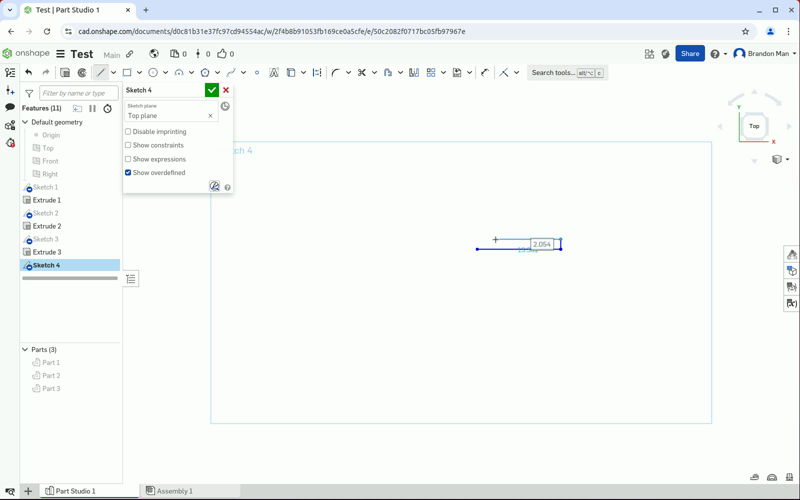
key_down(shift)
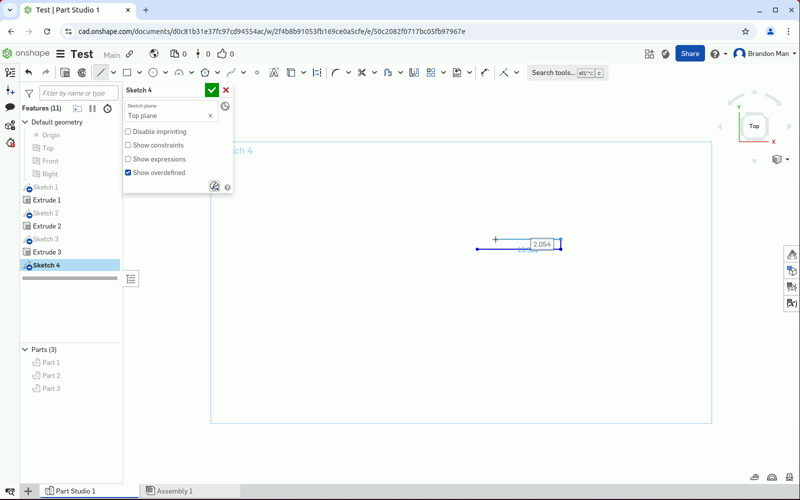
mouse_move(525, 239)
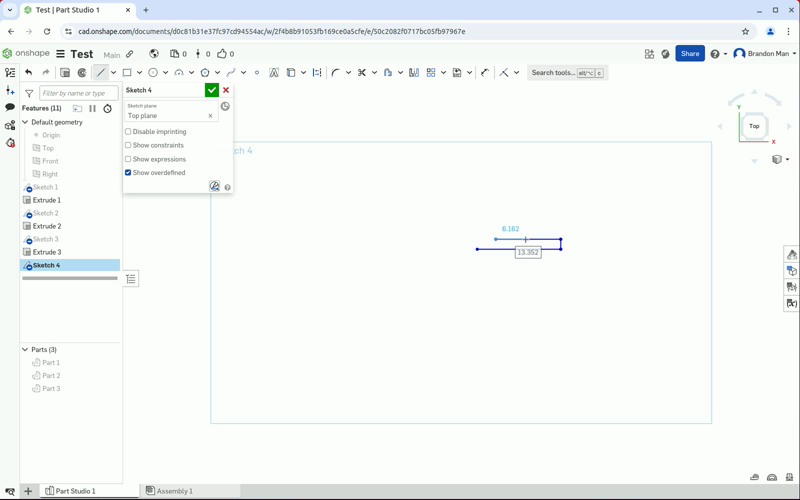
mouse_move(477, 239)
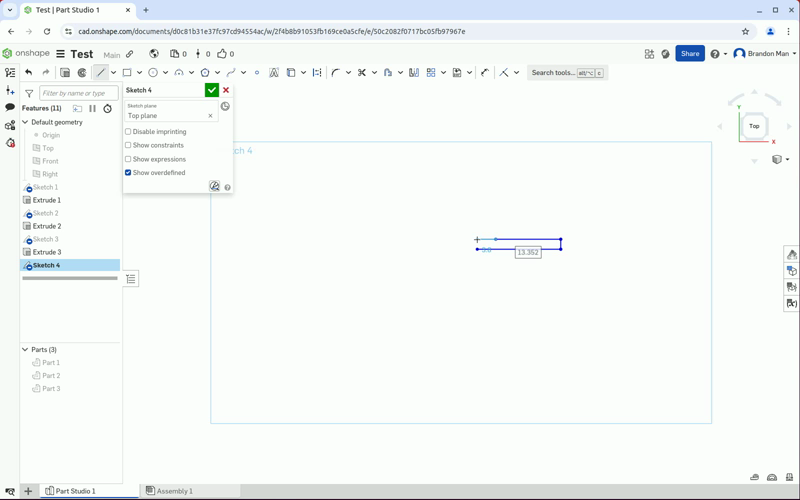
click(477, 239)
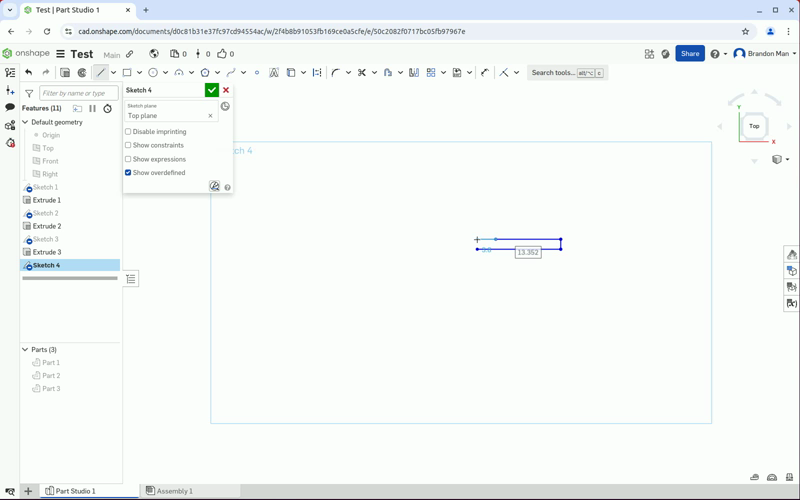
key_up(shift)
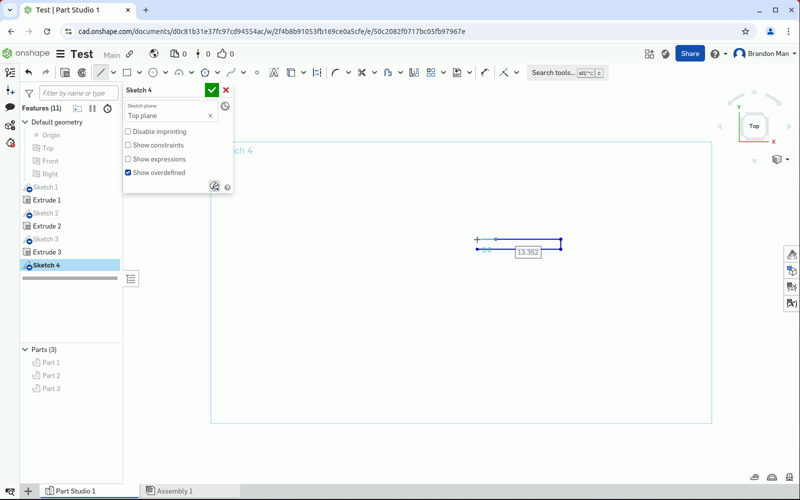
mouse_move(507, 239)
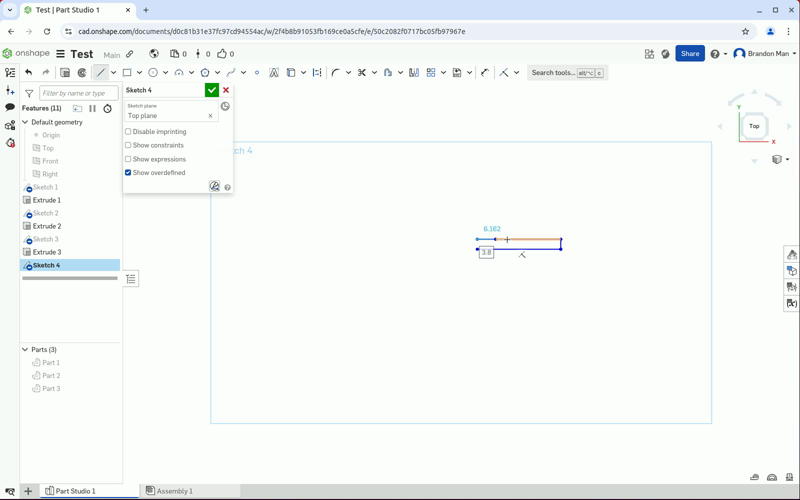
key_down(shift)
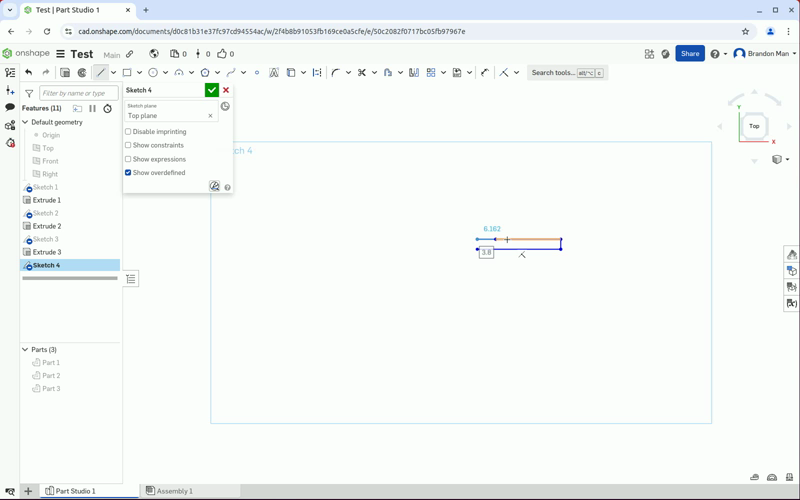
mouse_move(477, 249)
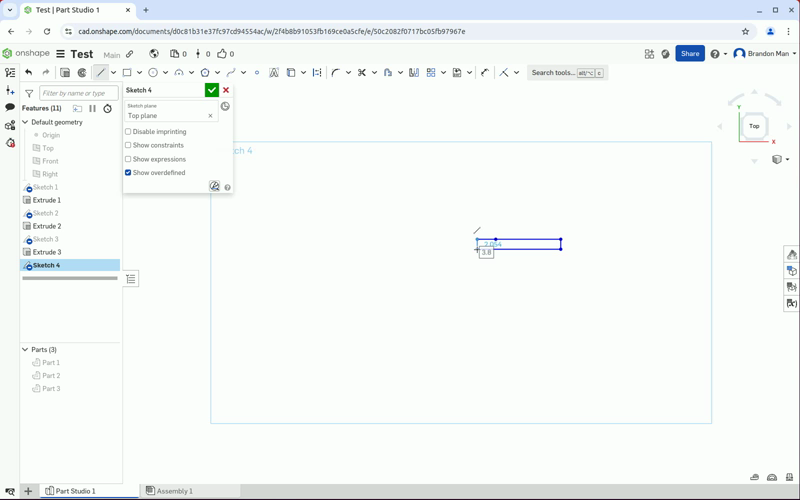
key_up(shift)
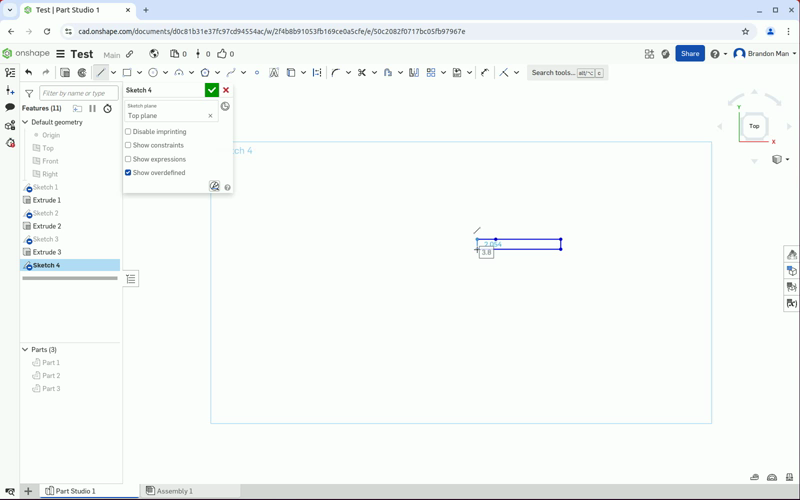
click(477, 249)
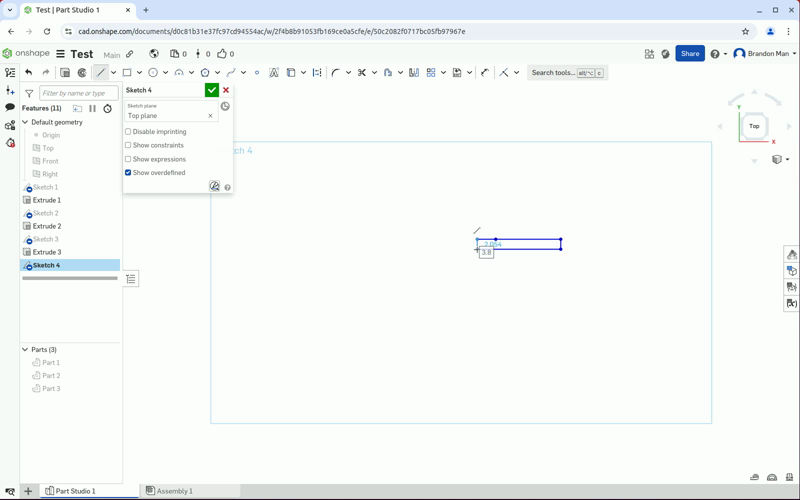
key(esc)
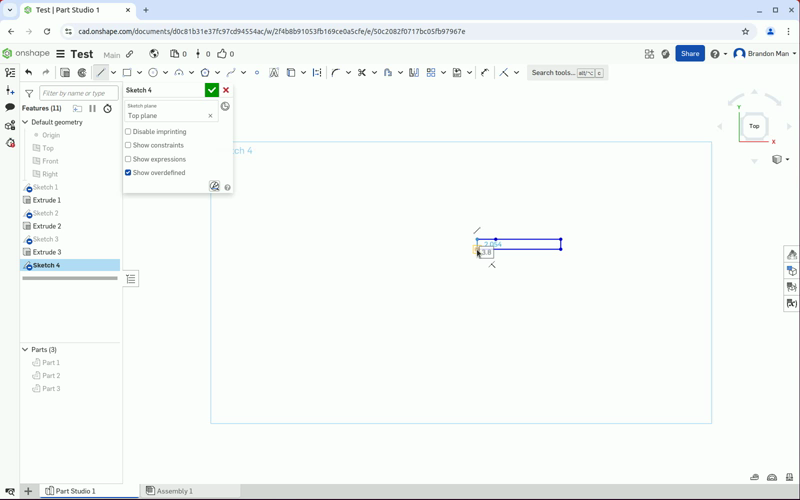
mouse_move(503, 242)
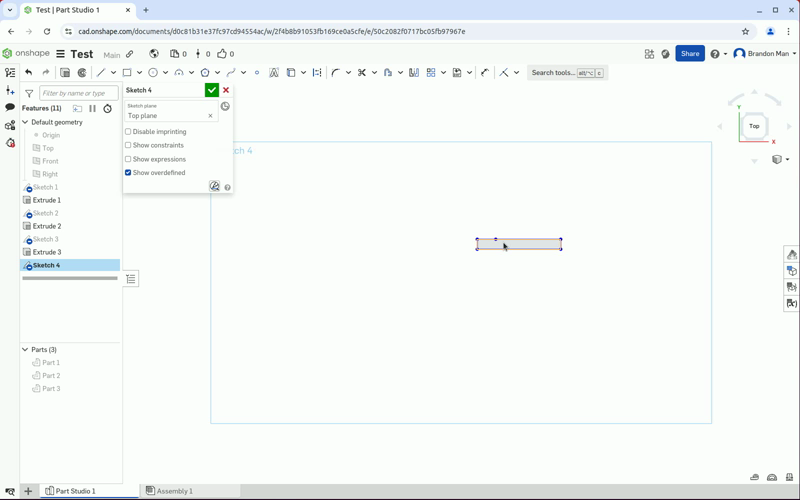
scroll(6)
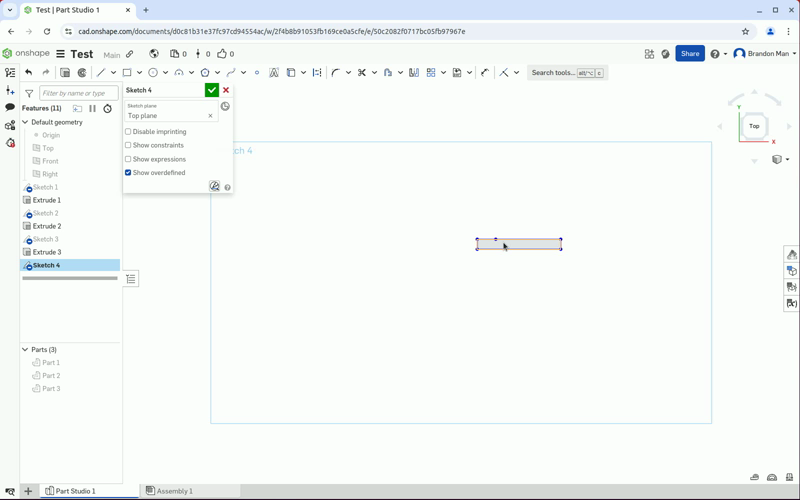
scroll(6)
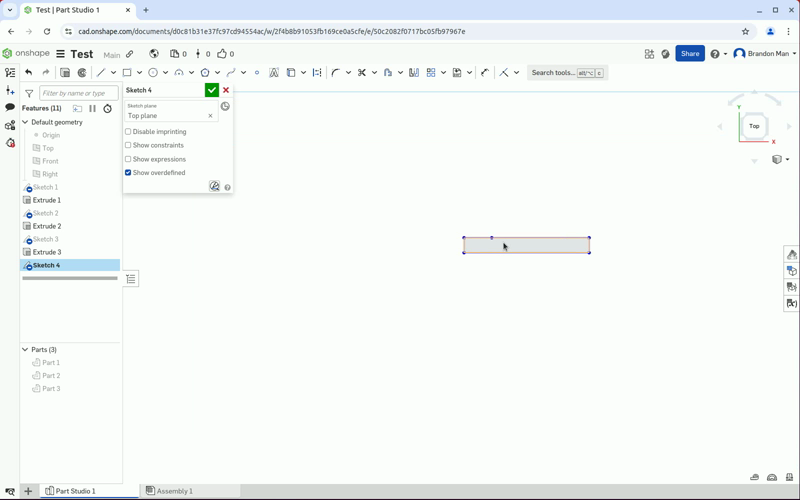
scroll(6)
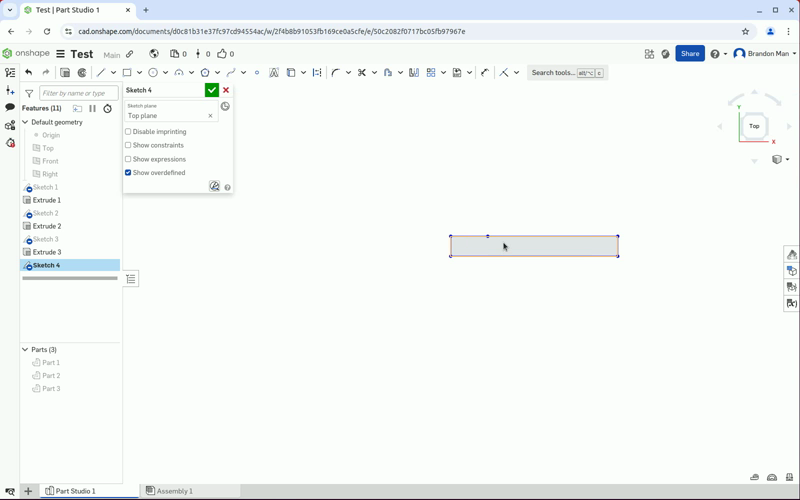
scroll(6)
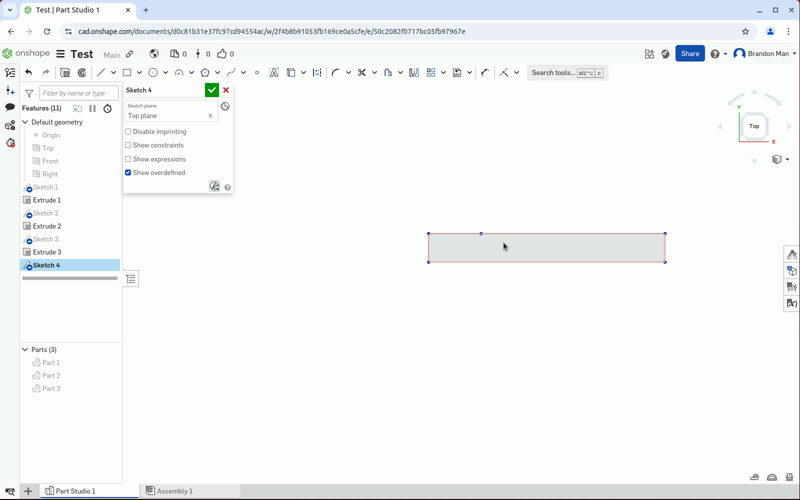
scroll(6)
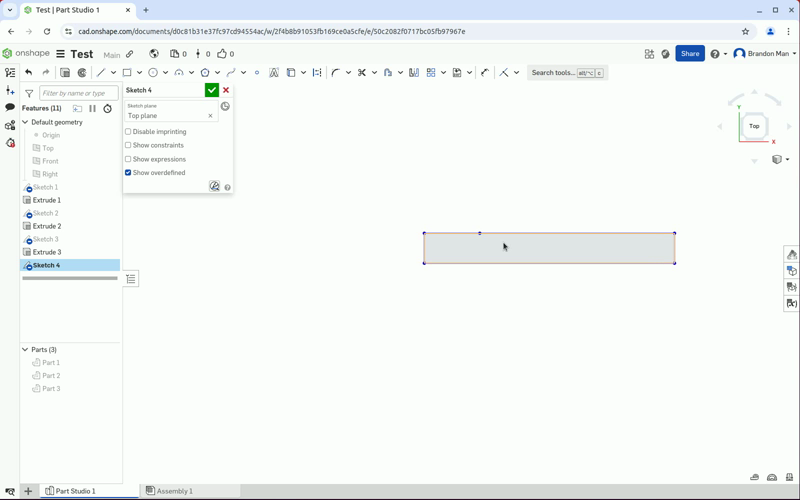
scroll(6)
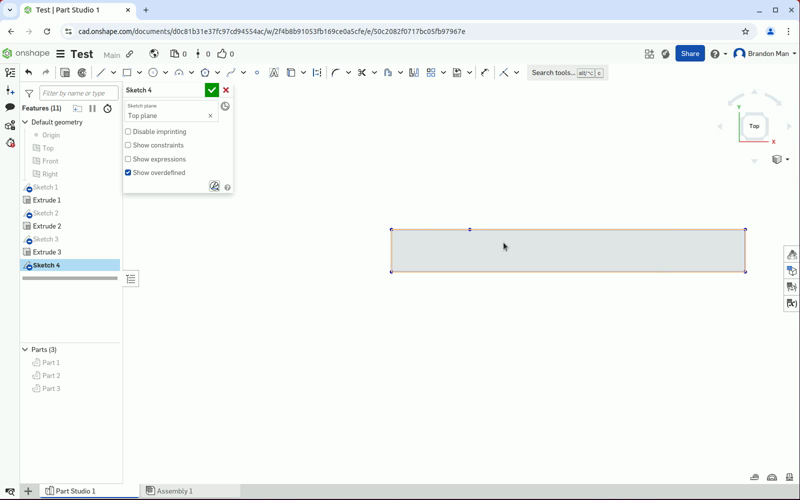
scroll(6)
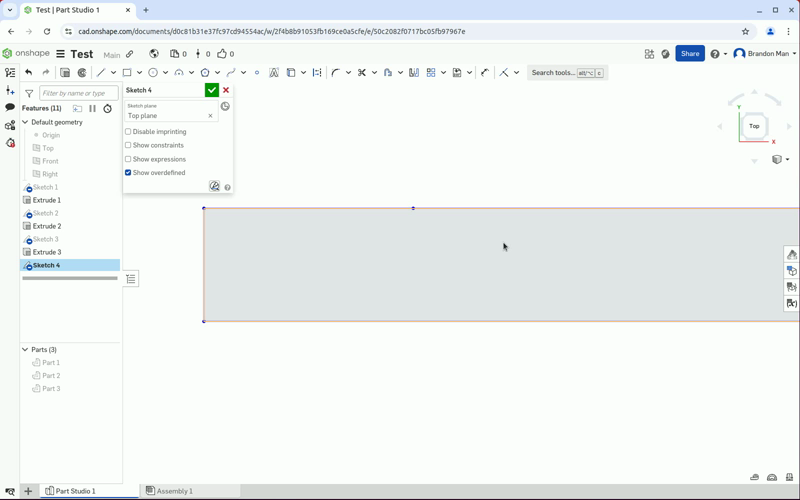
click(503, 242)
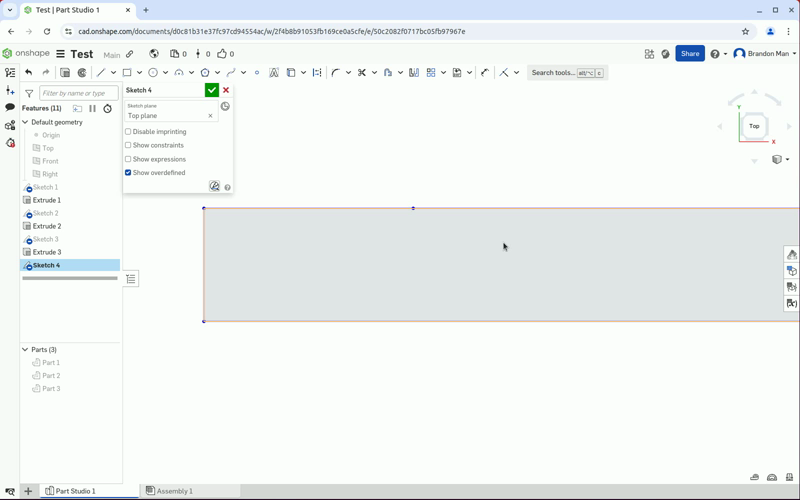
scroll(-6)
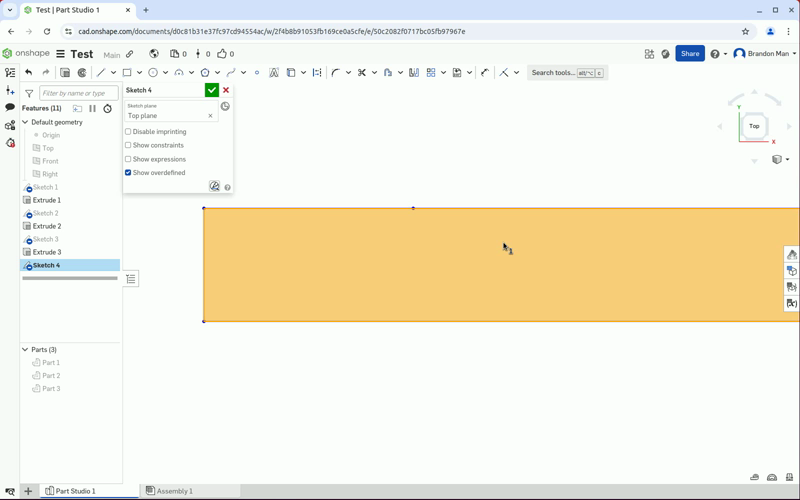
scroll(-6)
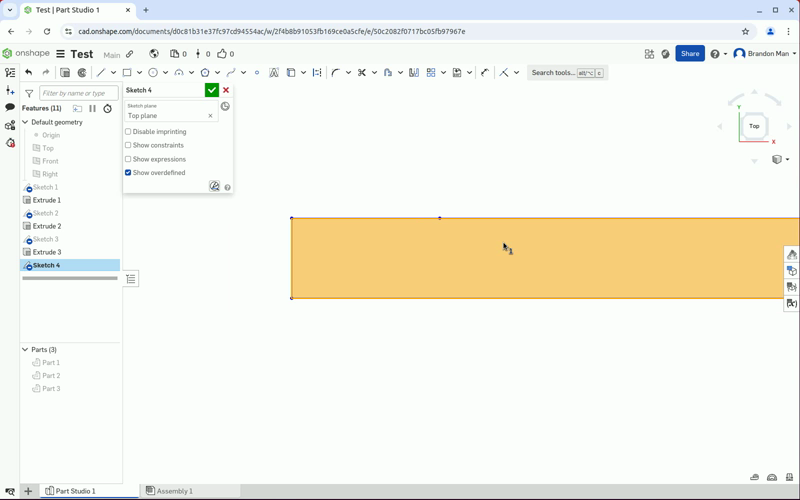
scroll(-6)
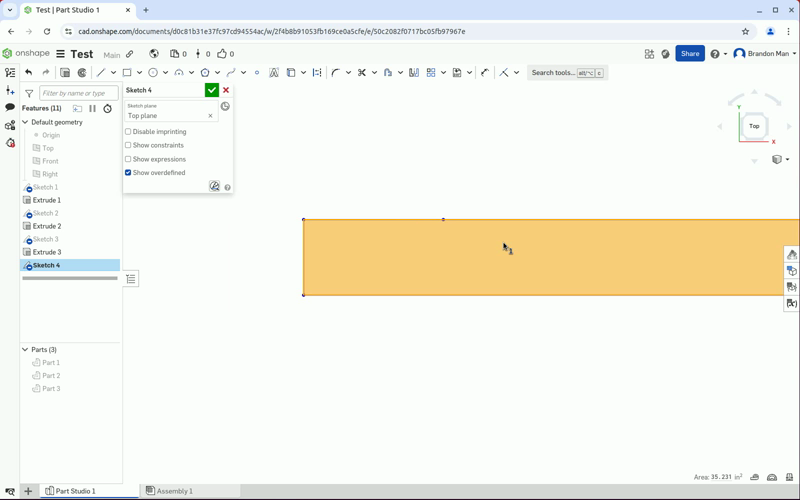
scroll(-6)
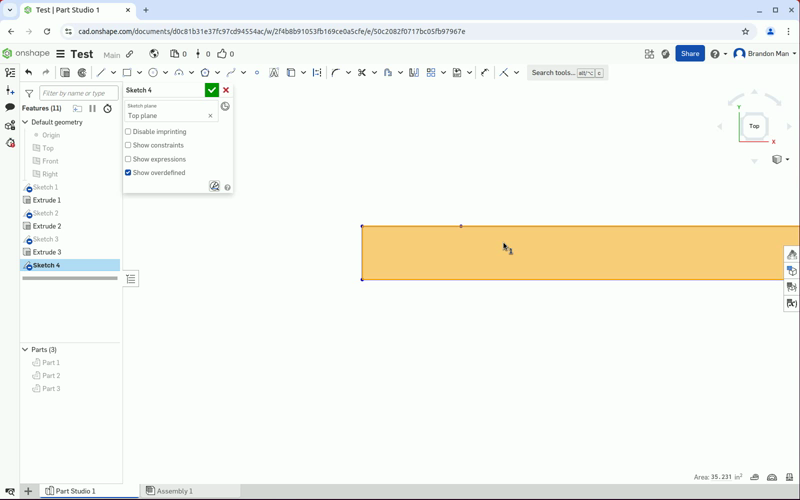
scroll(-6)
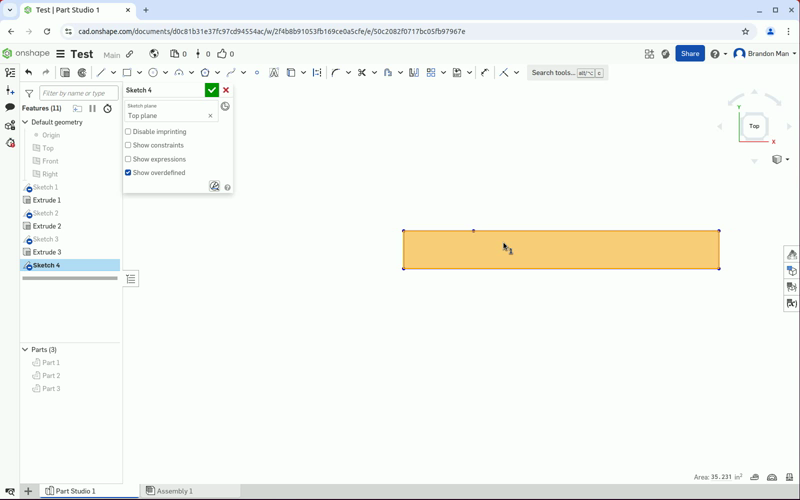
scroll(-6)
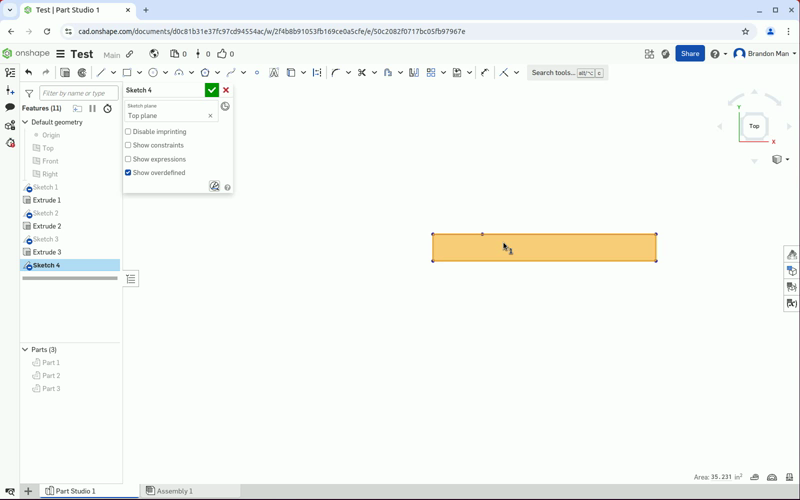
scroll(-6)
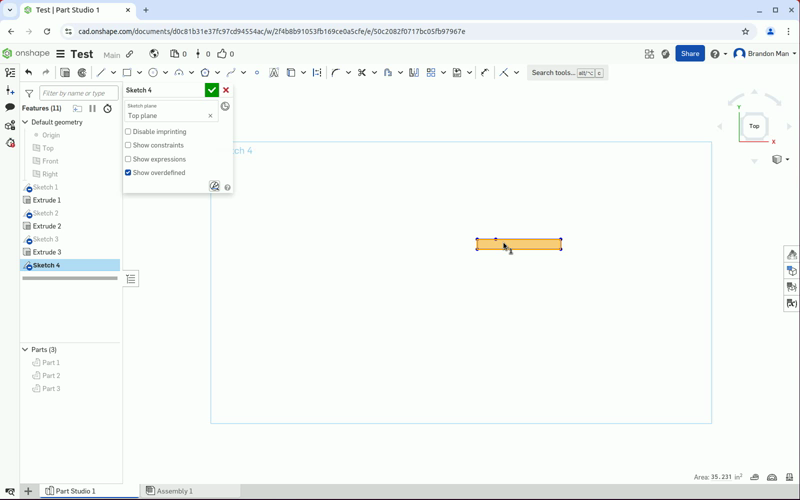
mouse_move(73, 352)
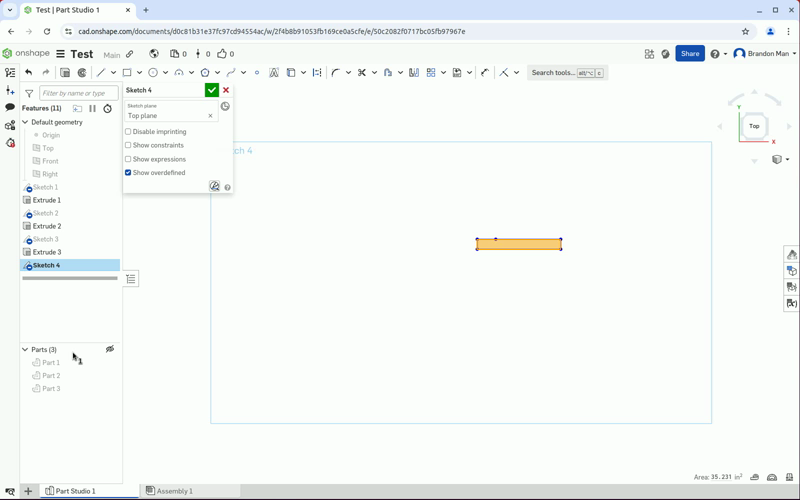
key(shift+y)
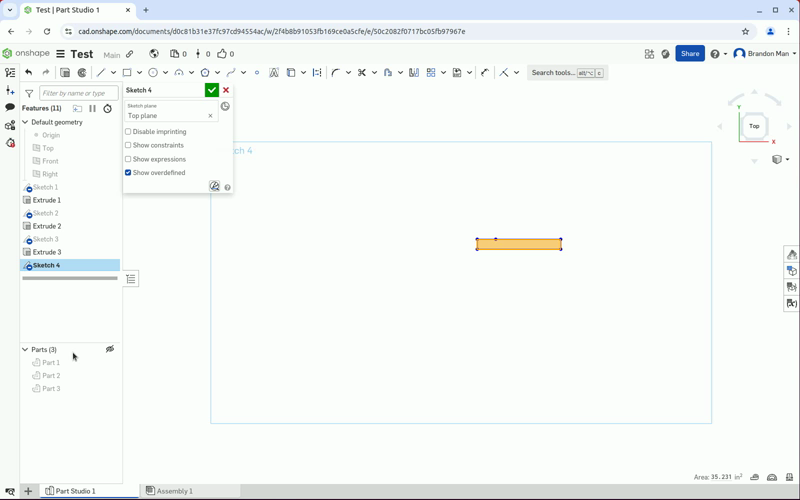
key(shift+e)
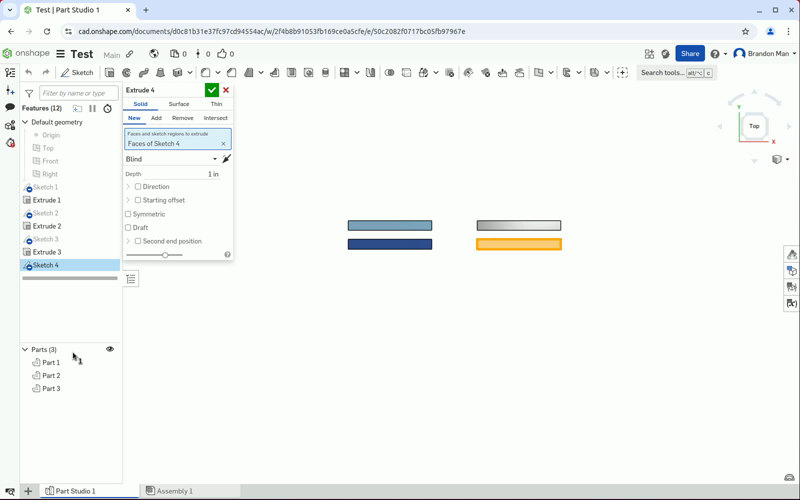
mouse_move(143, 106)
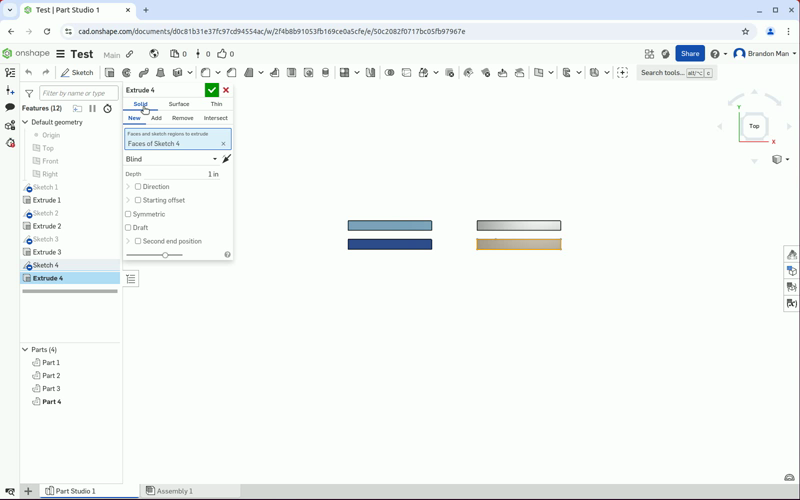
click(143, 106)
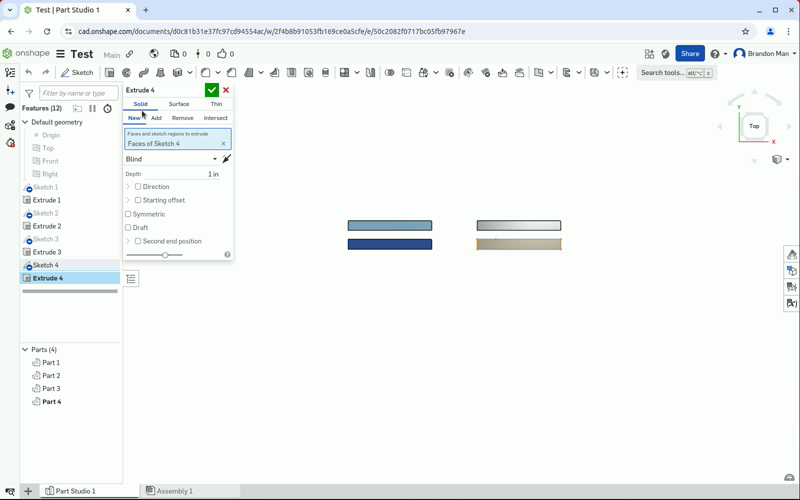
mouse_move(137, 120)
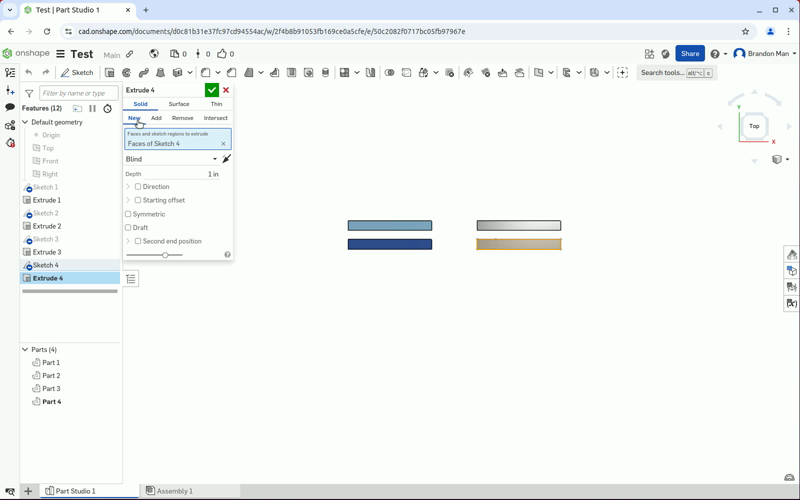
click(137, 120)
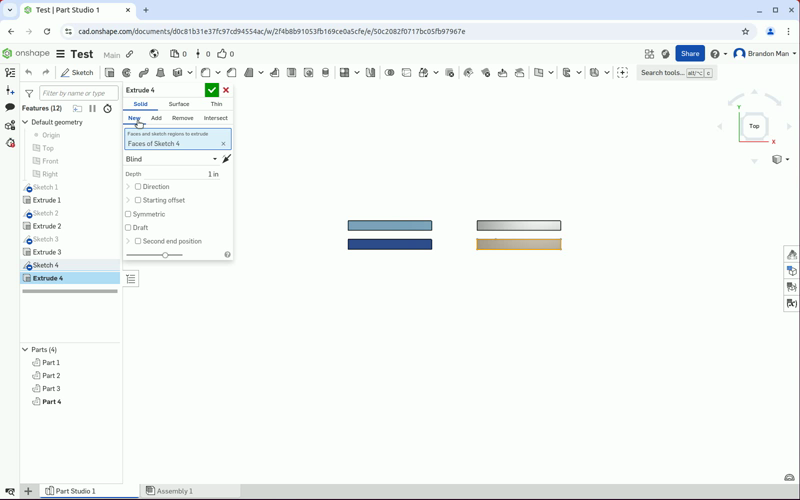
key(tab, 4)
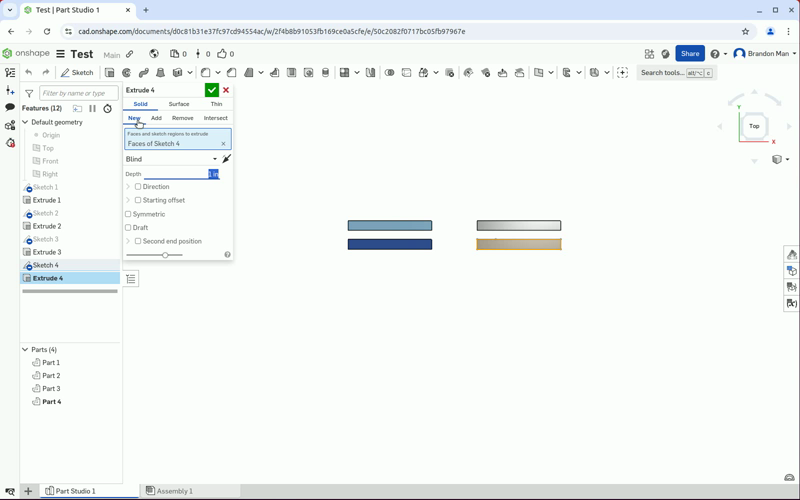
text(3.851)
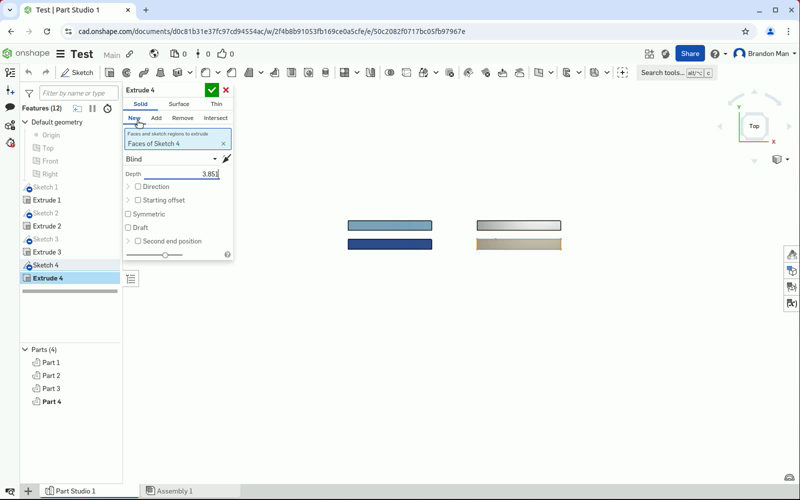
key(enter)
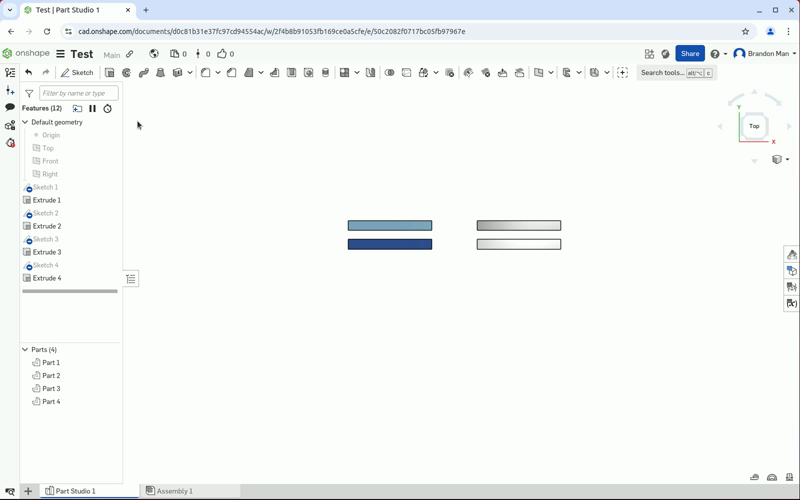
key(shift+h)
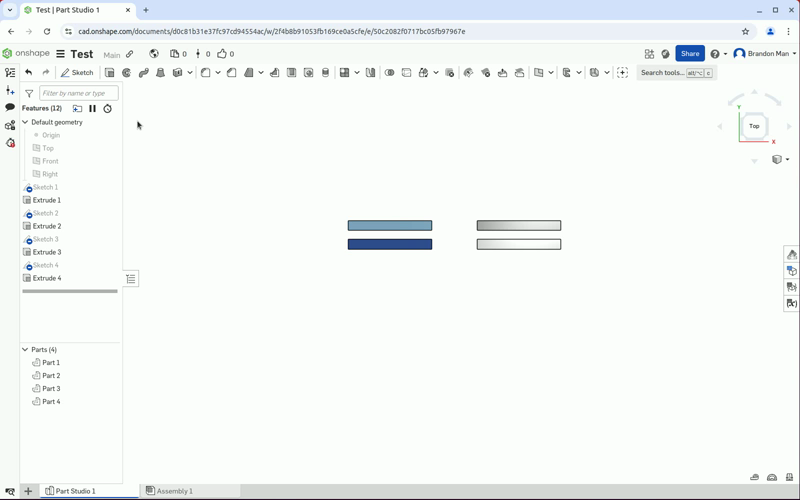
key(shift+h)
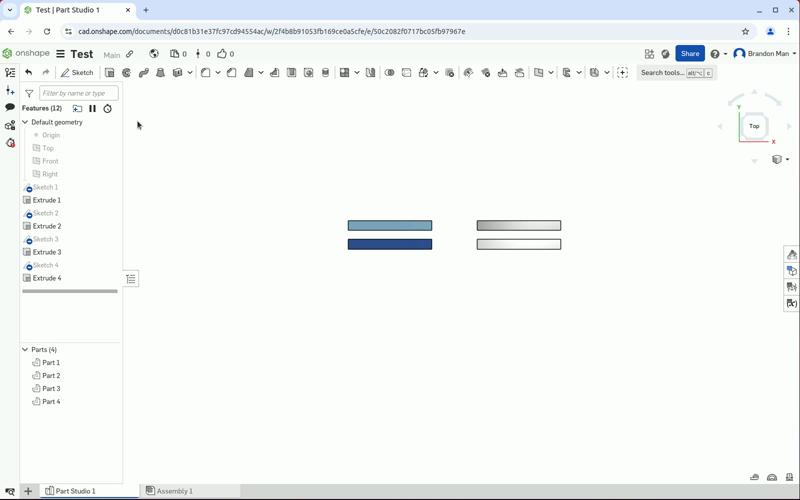
mouse_move(73, 189)
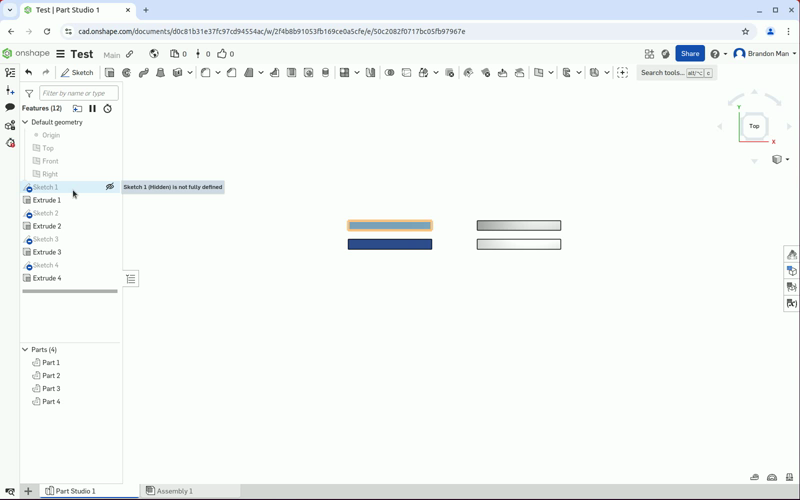
click(73, 189)
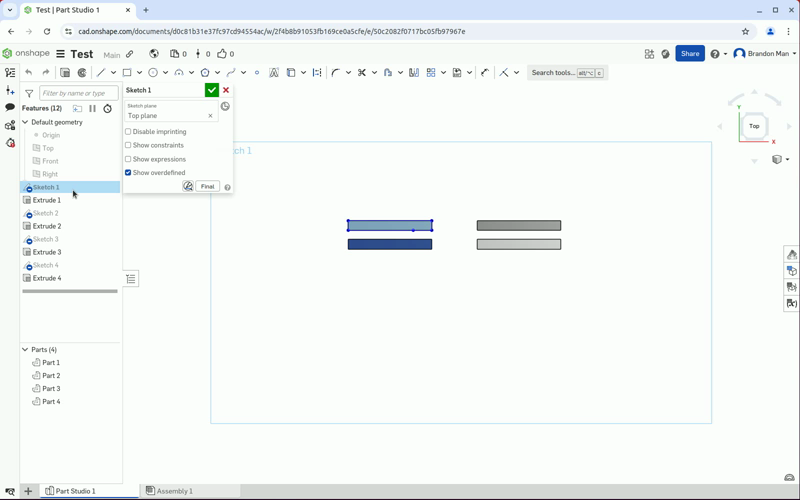
mouse_move(229, 92)
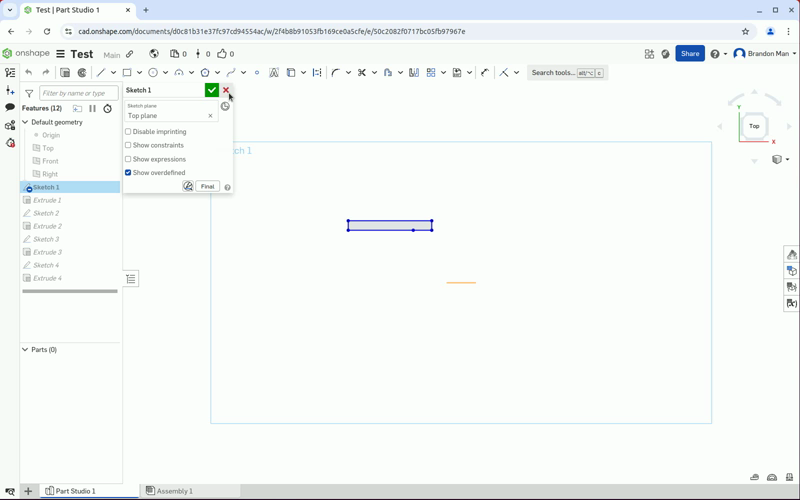
click(229, 92)
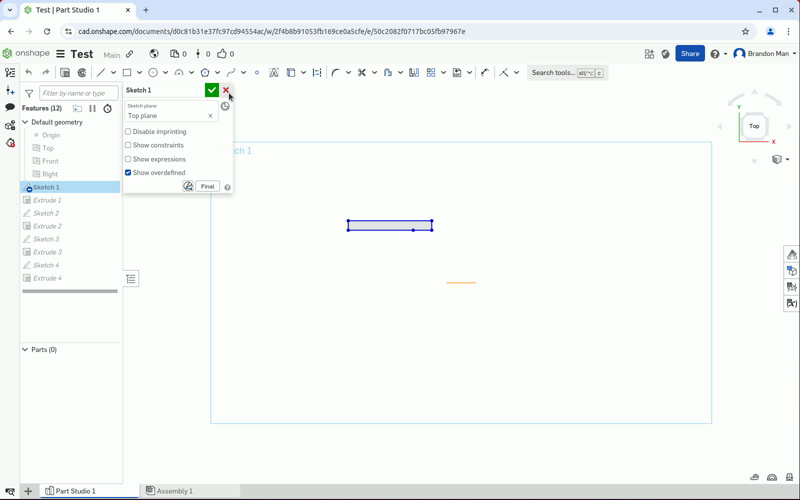
key(shift+s)
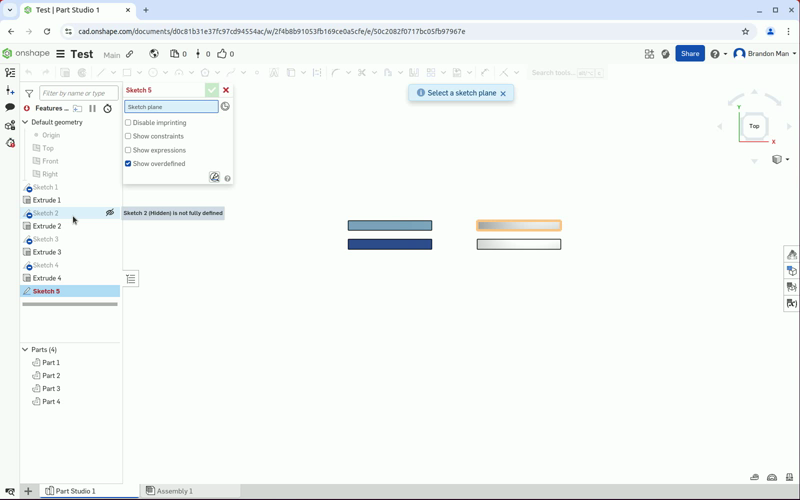
scroll(3)
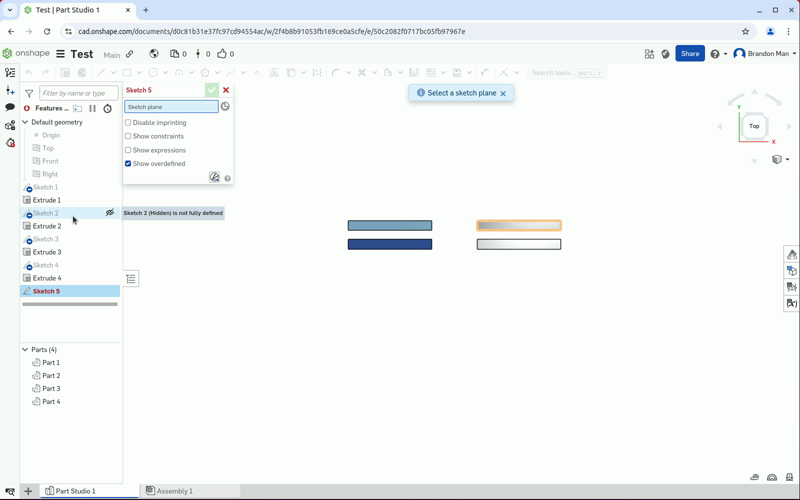
mouse_move(73, 150)
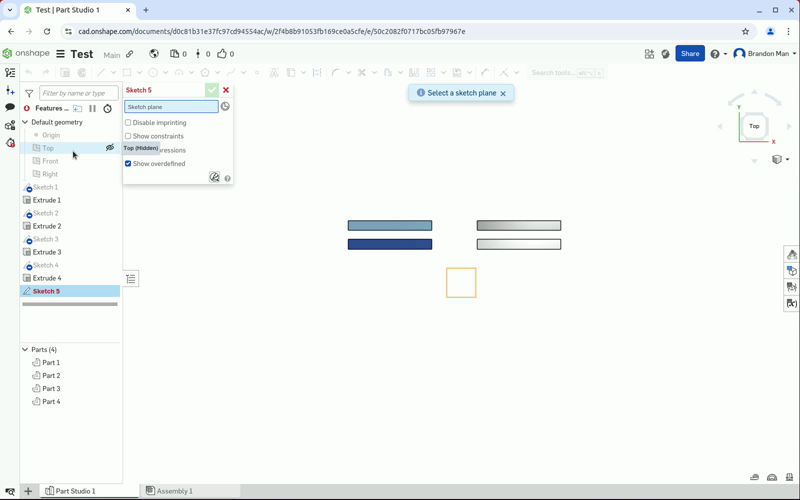
click(73, 150)
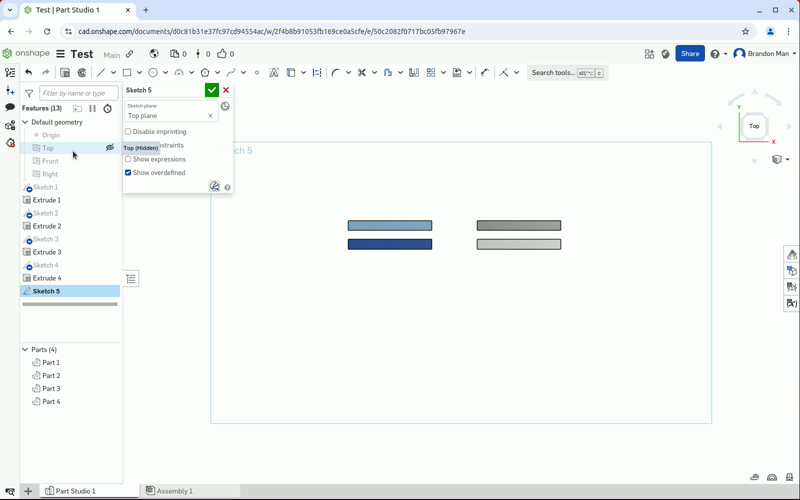
mouse_move(73, 352)
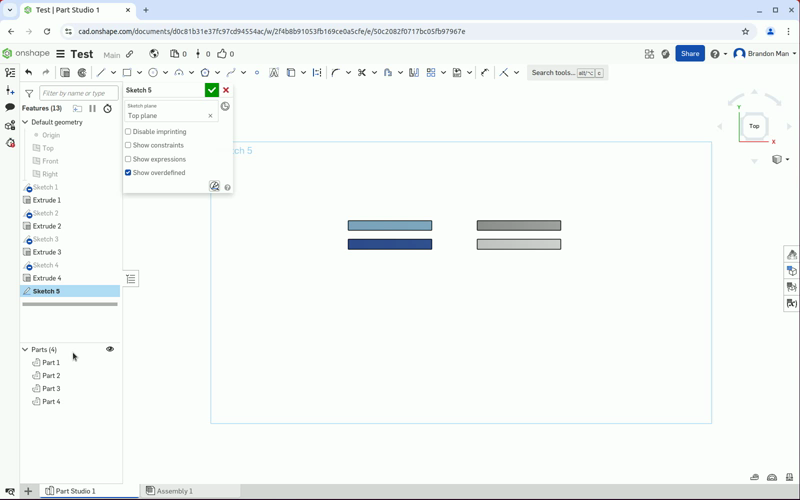
key(y)
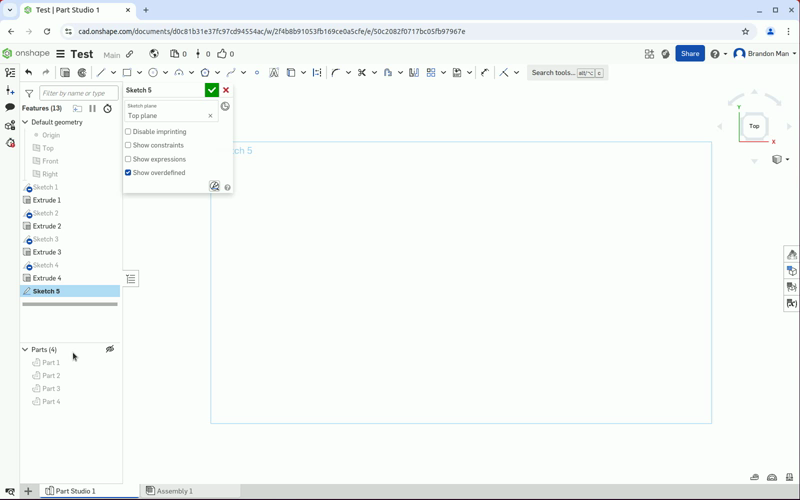
key(l)
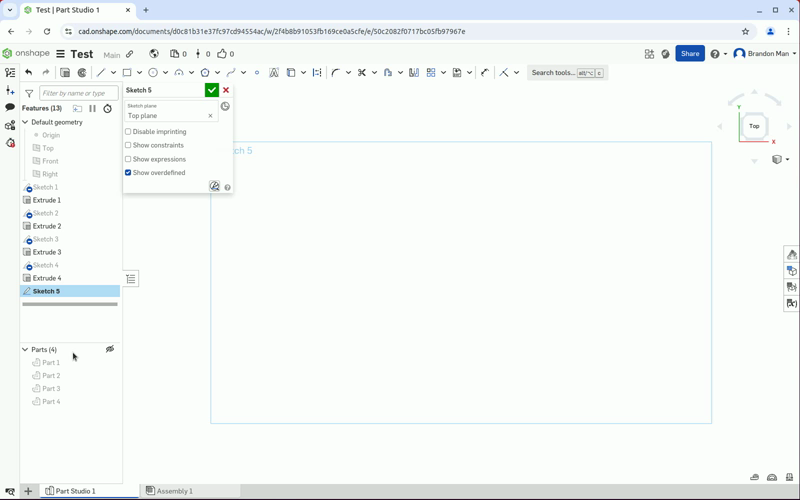
key_down(shift)
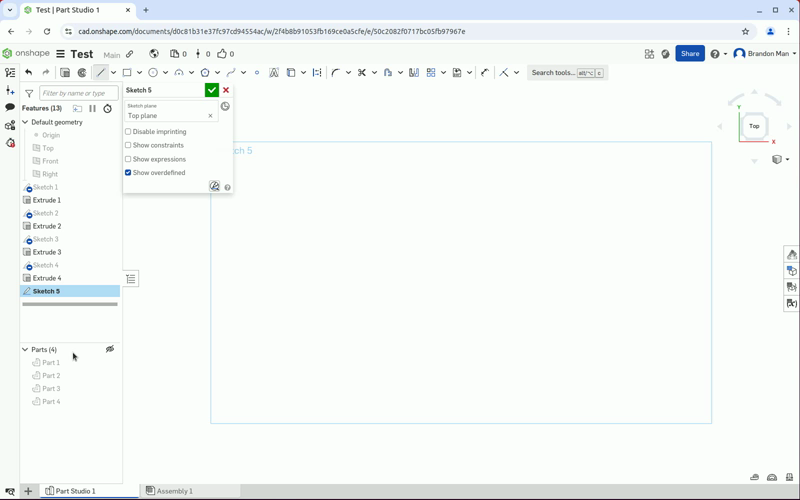
mouse_move(412, 239)
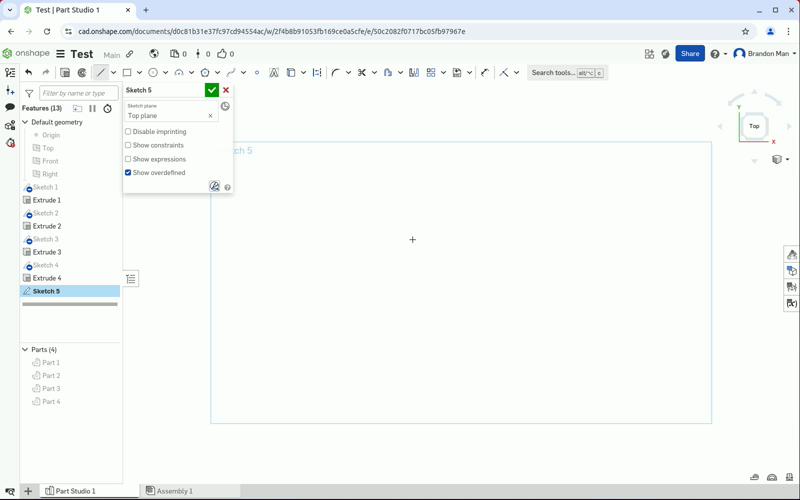
click(412, 239)
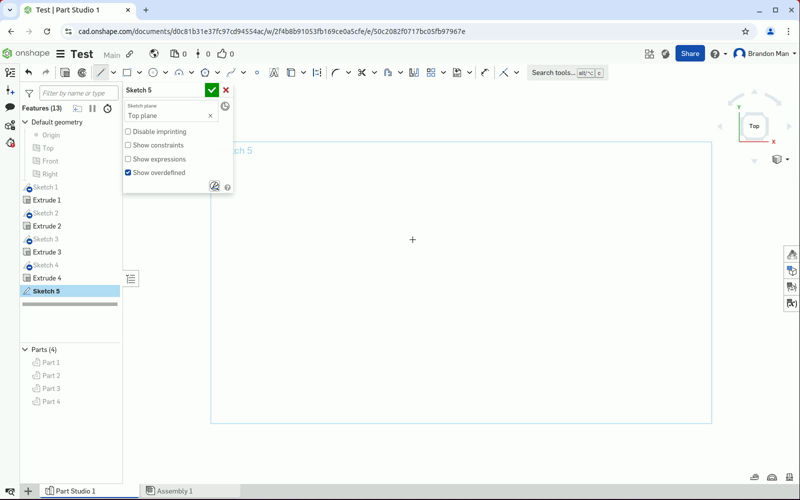
key_up(shift)
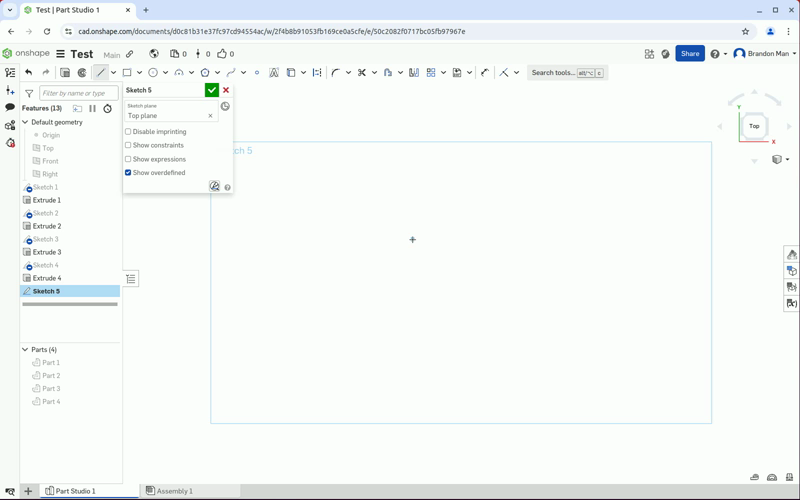
key_down(shift)
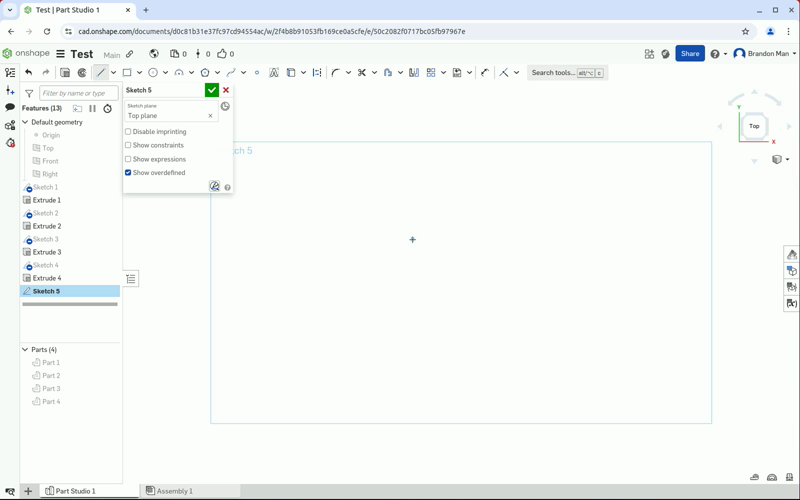
mouse_move(442, 239)
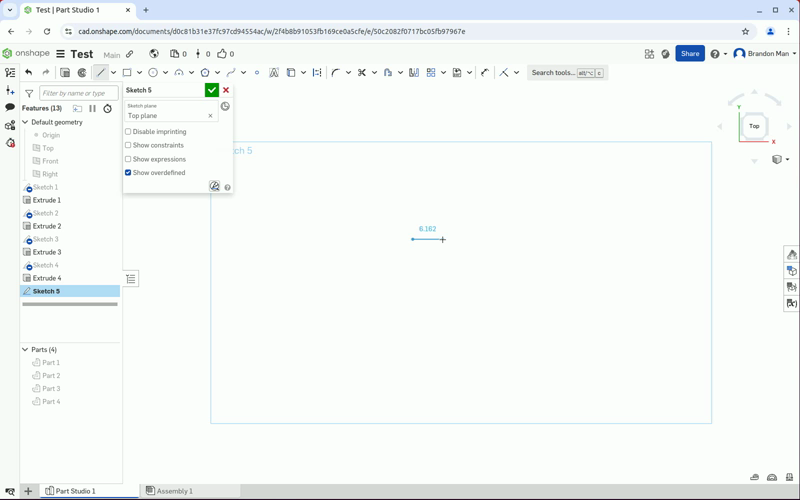
mouse_move(431, 239)
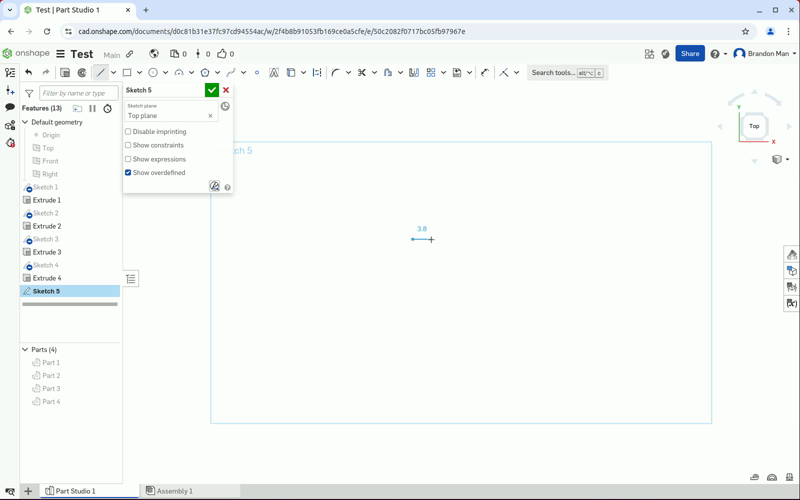
click(431, 239)
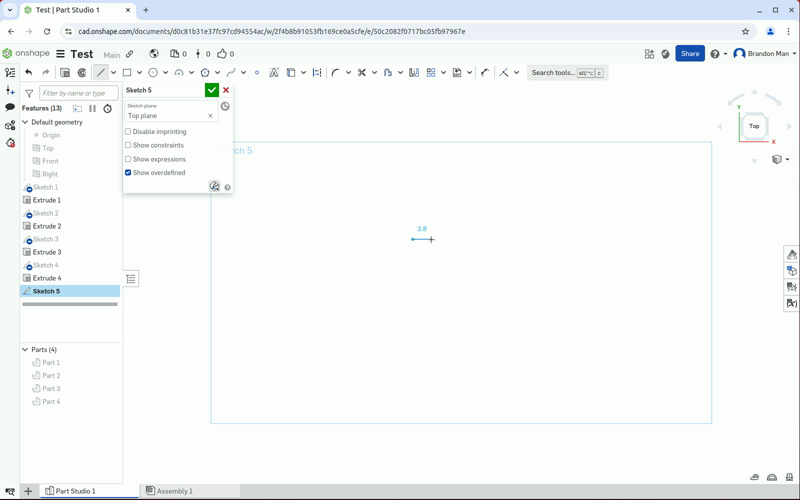
key_up(shift)
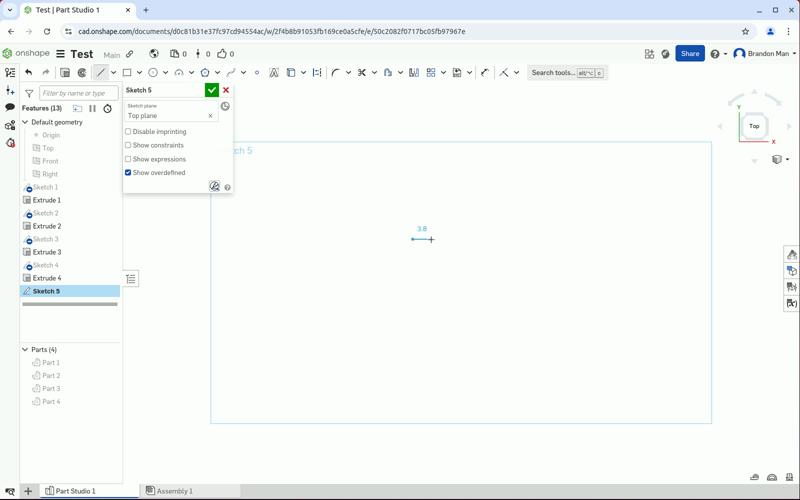
key_down(shift)
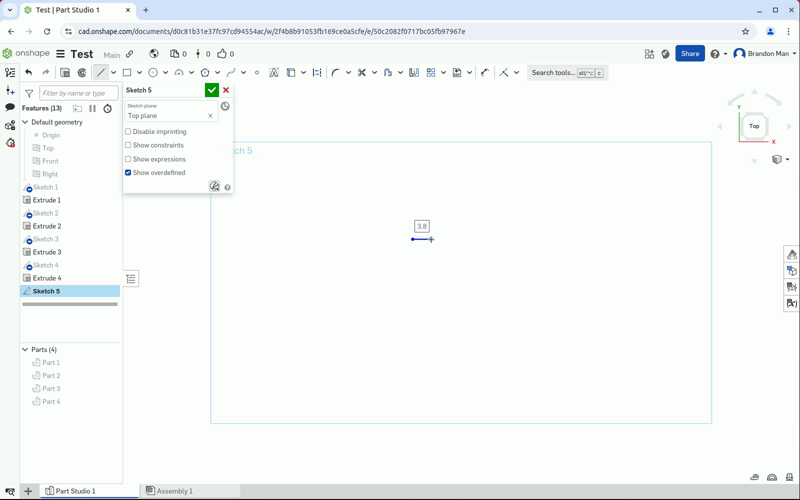
mouse_move(461, 239)
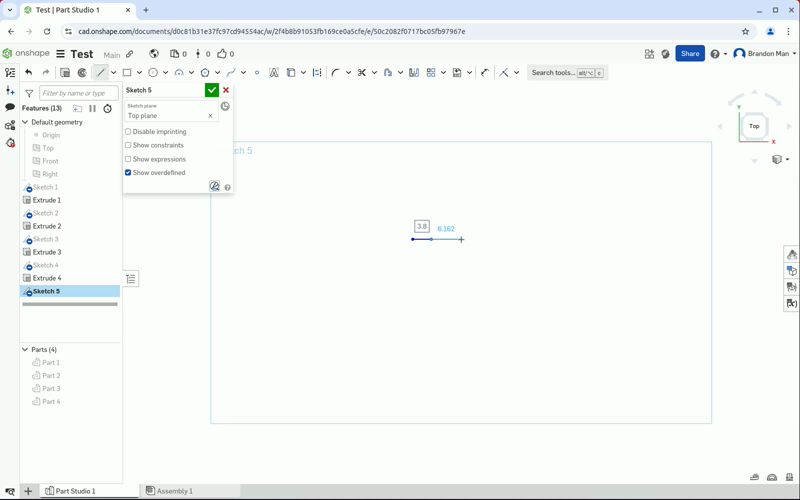
mouse_move(477, 239)
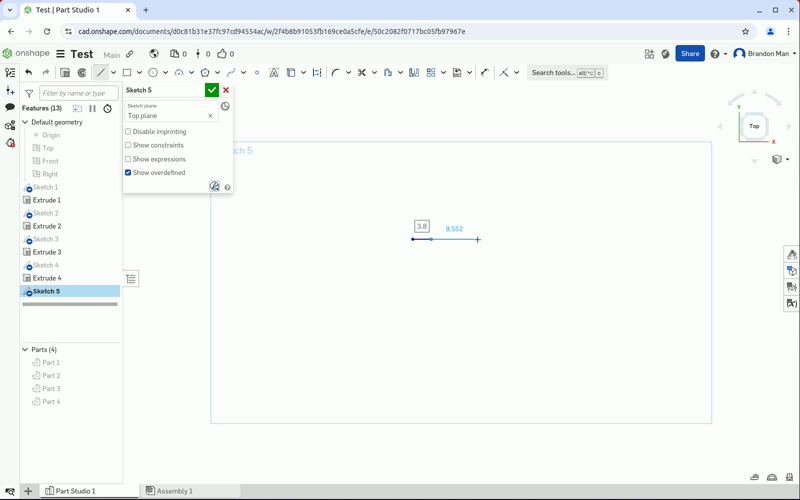
click(477, 239)
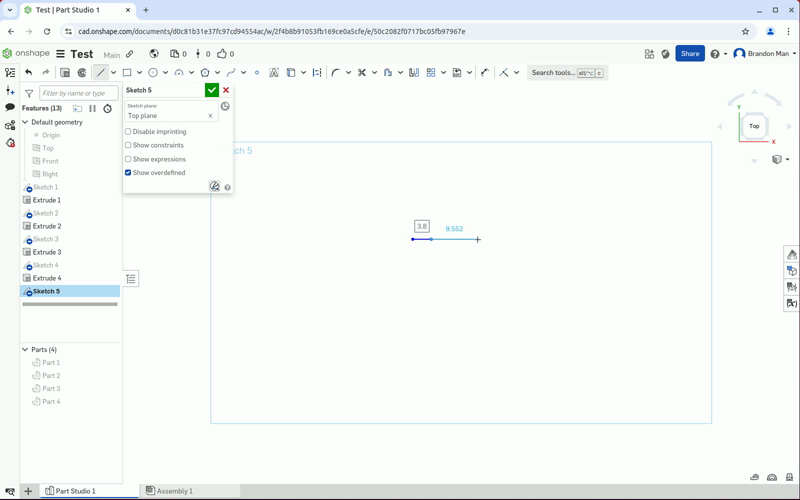
key_up(shift)
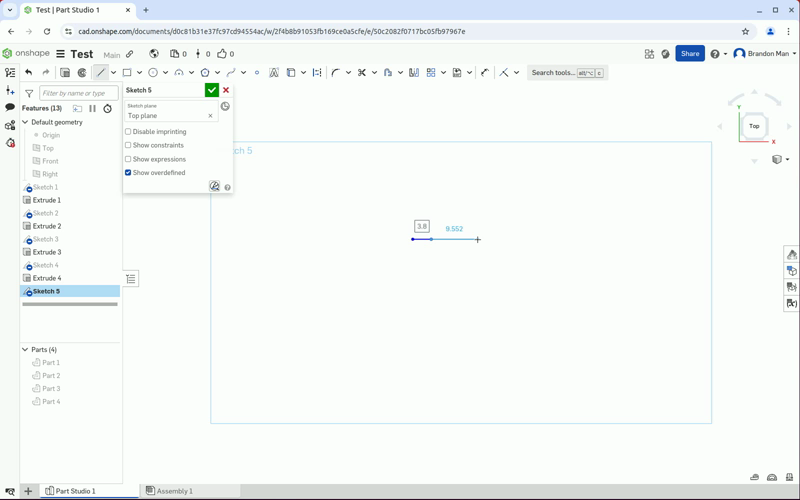
key_down(shift)
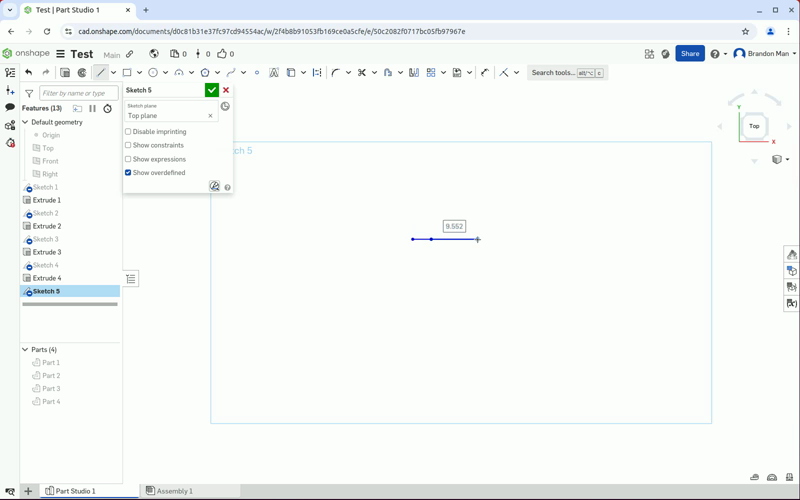
mouse_move(507, 239)
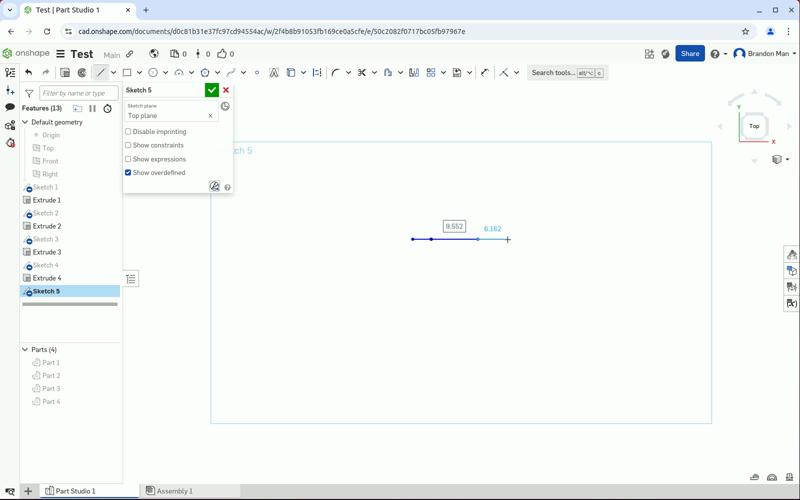
mouse_move(496, 239)
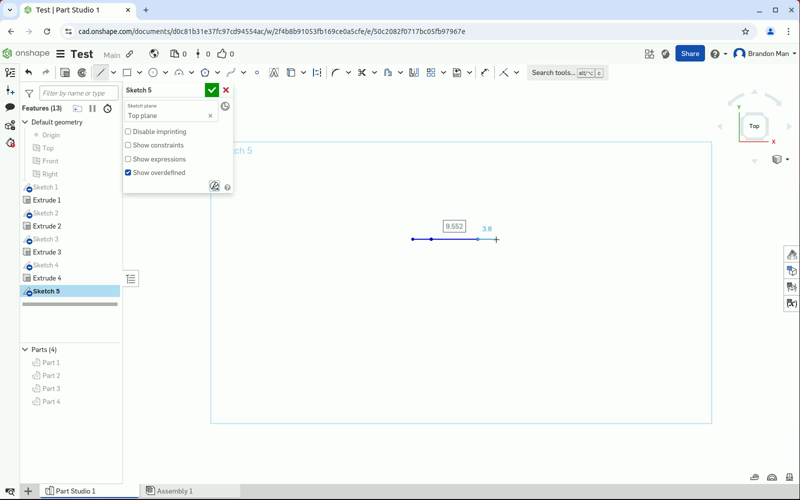
click(496, 239)
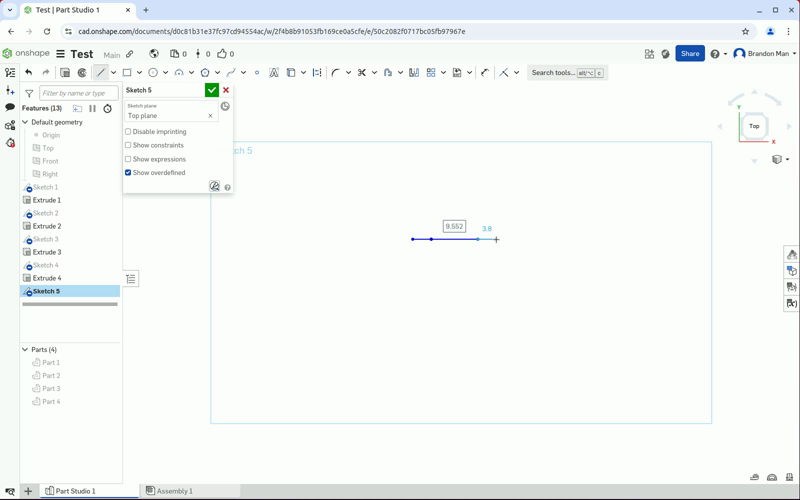
key_up(shift)
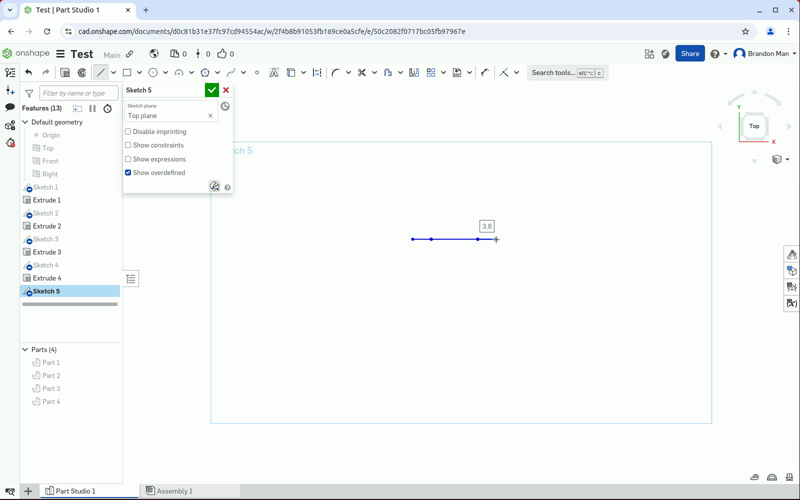
key_down(shift)
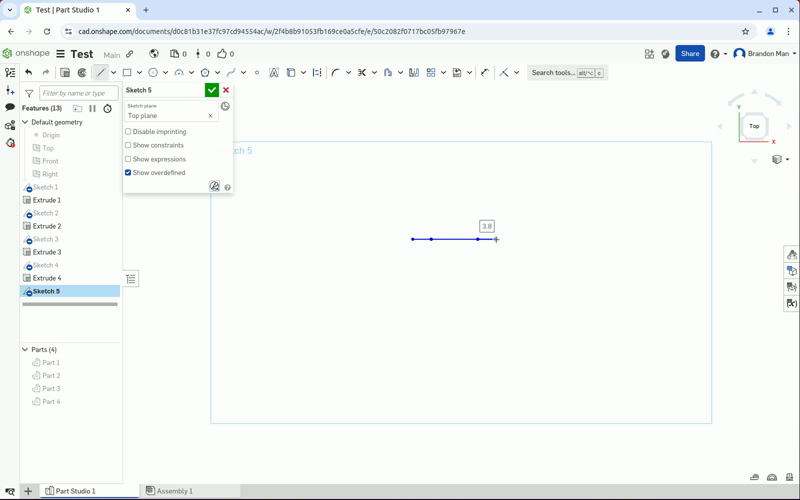
mouse_move(526, 239)
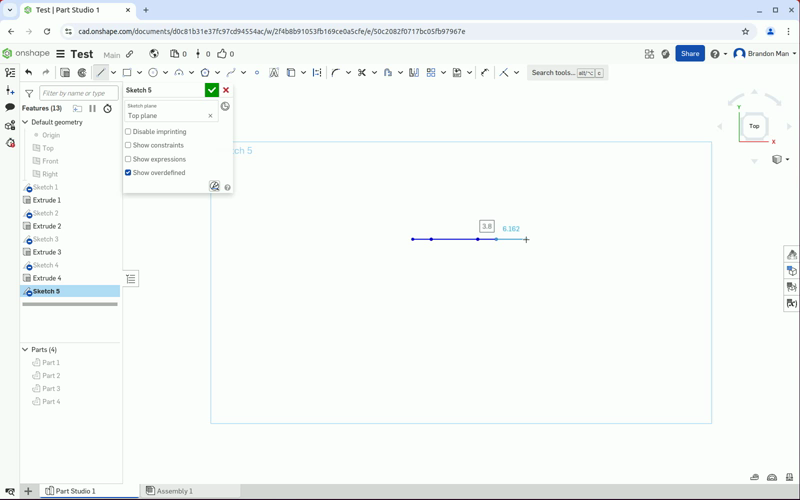
mouse_move(496, 229)
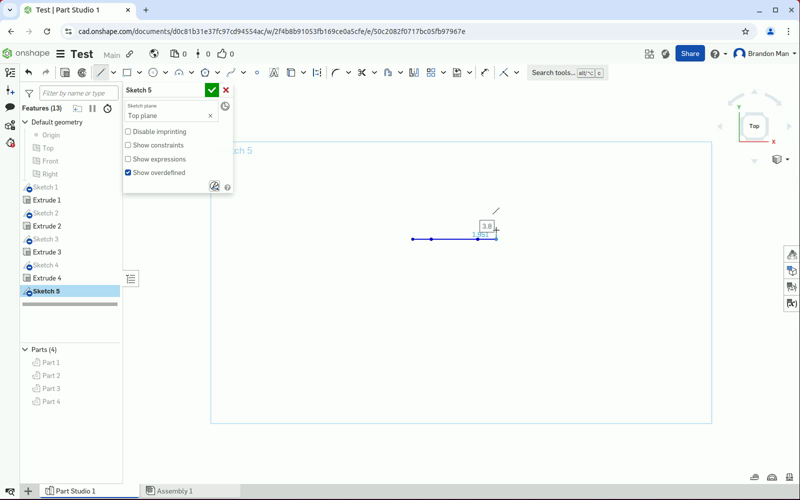
click(496, 229)
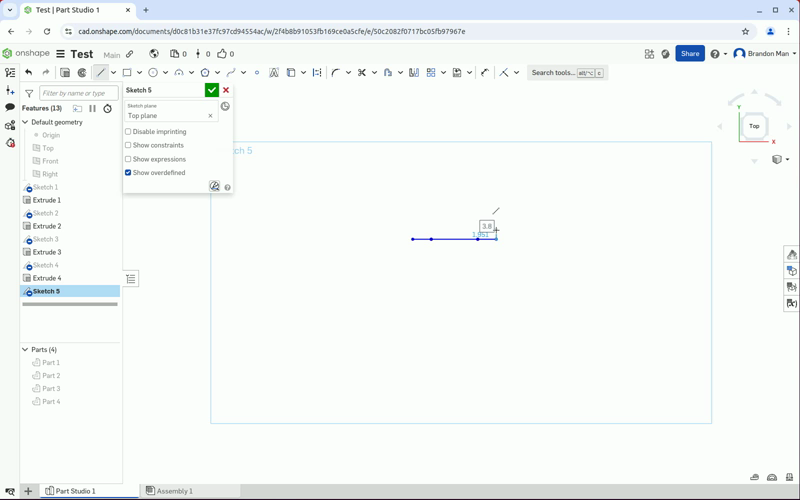
key_up(shift)
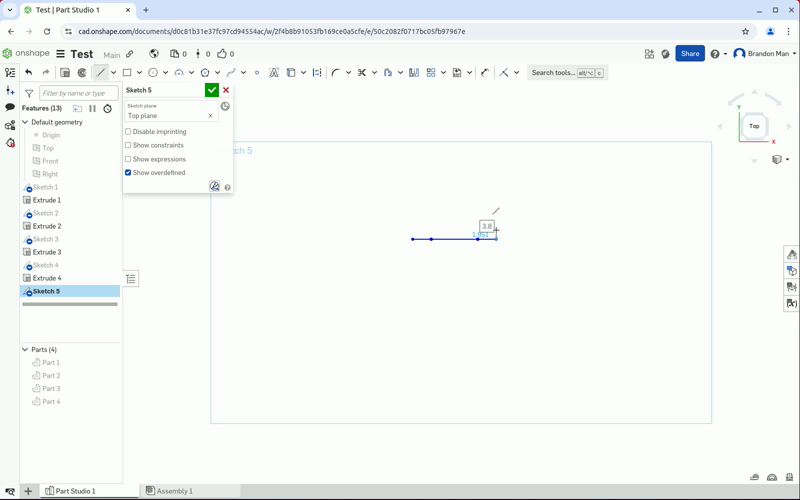
key_down(shift)
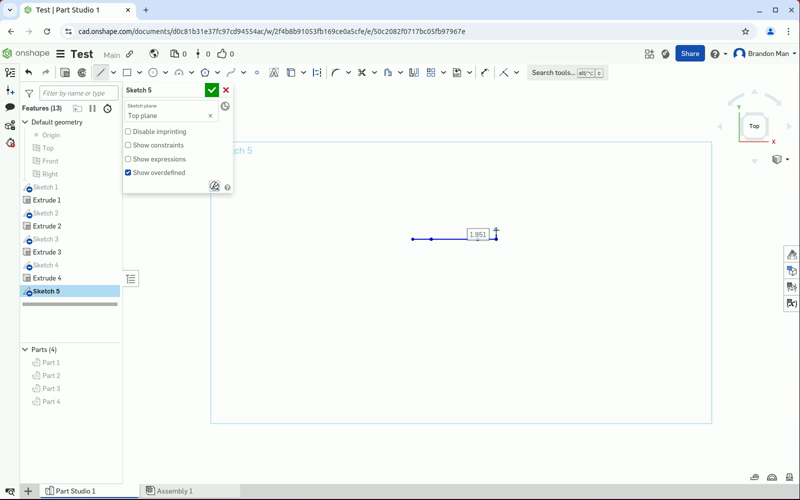
mouse_move(526, 229)
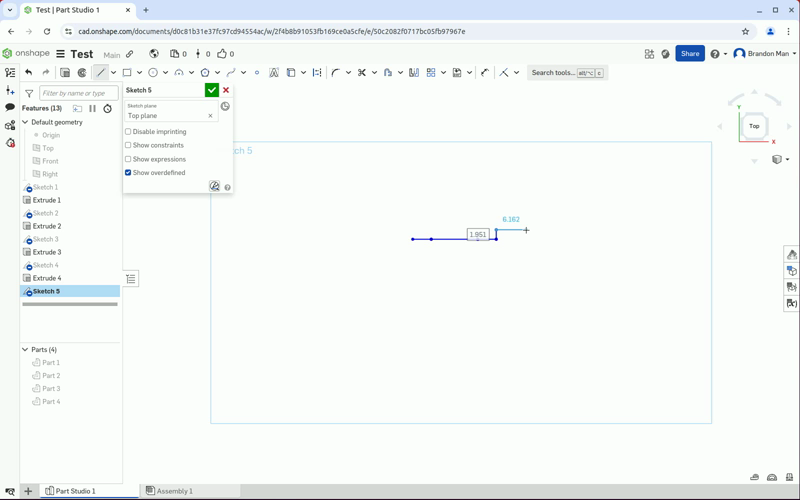
mouse_move(477, 229)
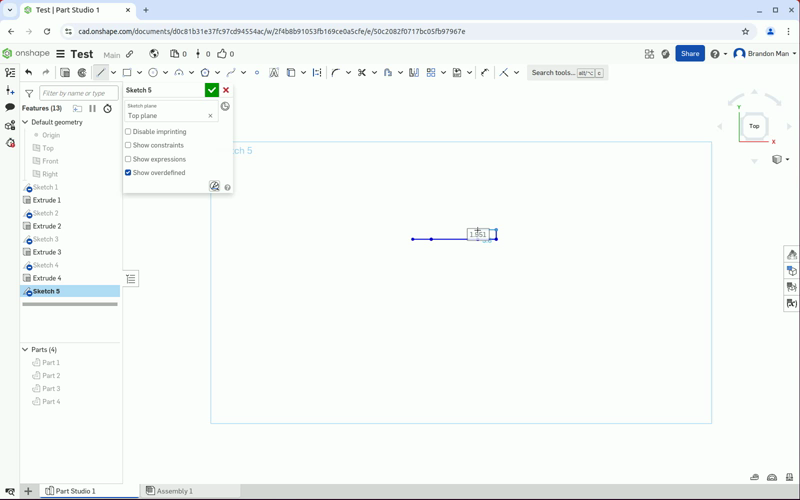
click(477, 229)
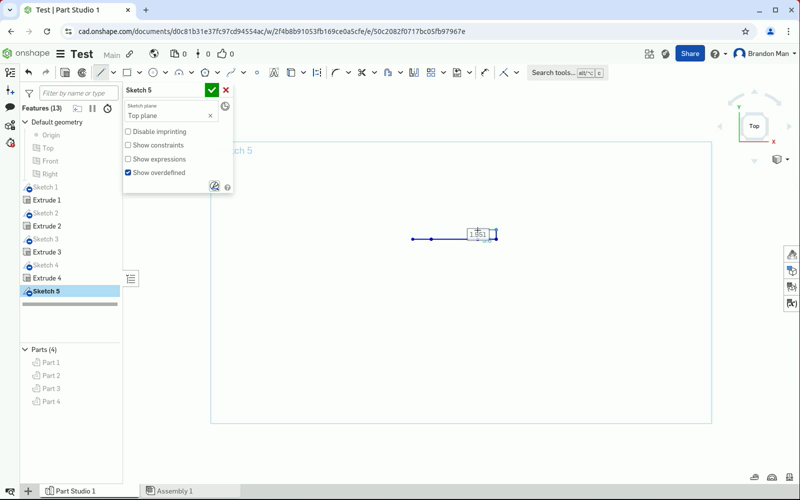
key_up(shift)
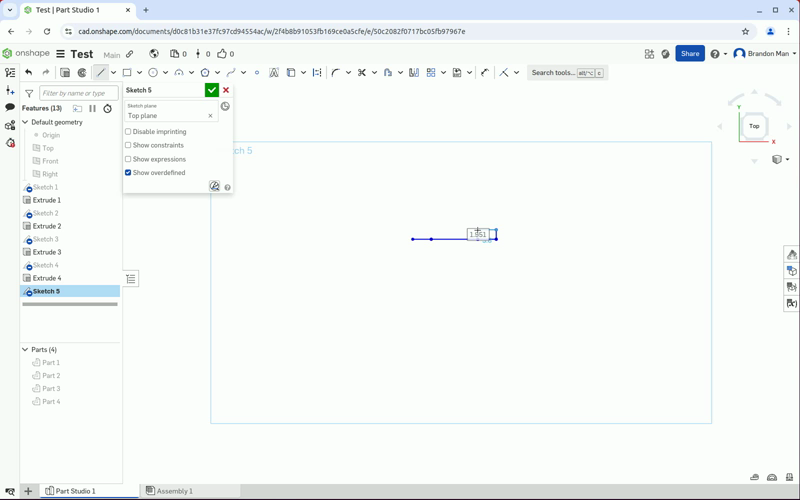
key_down(shift)
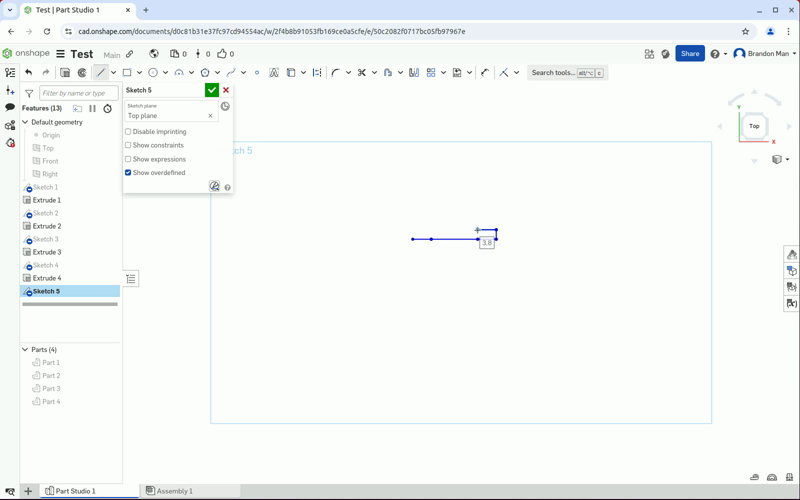
mouse_move(507, 229)
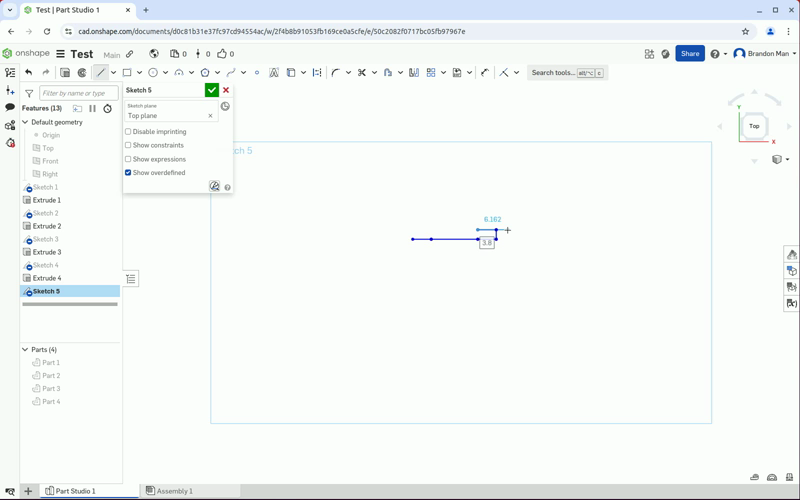
mouse_move(431, 229)
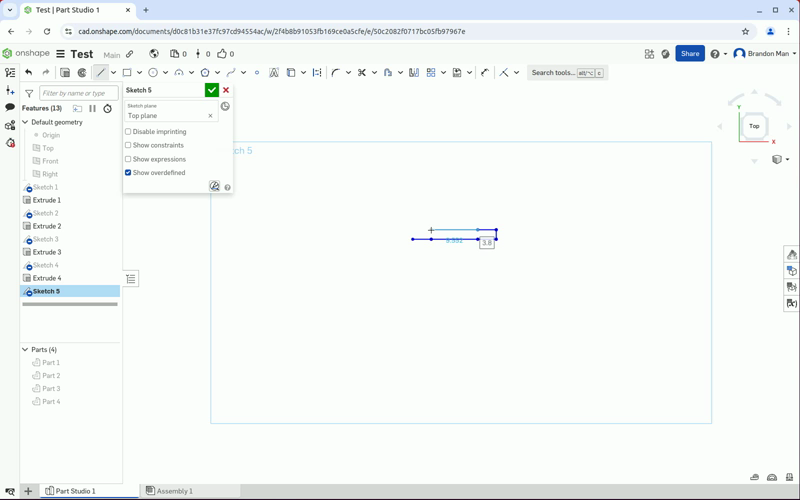
click(431, 229)
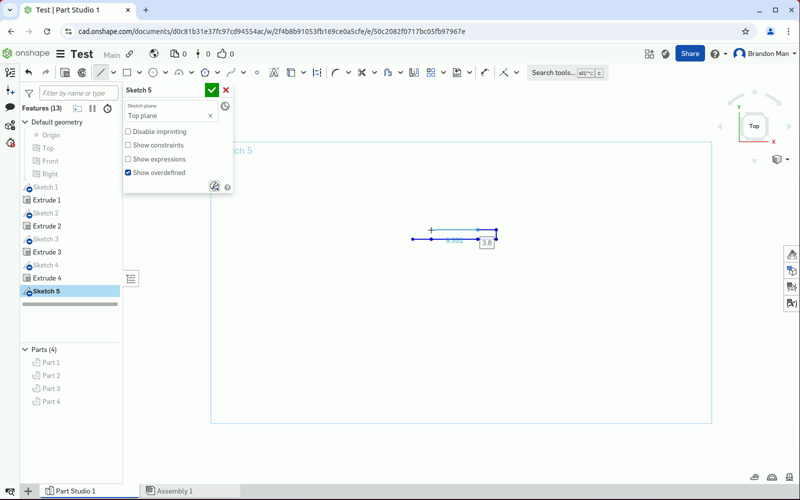
key_up(shift)
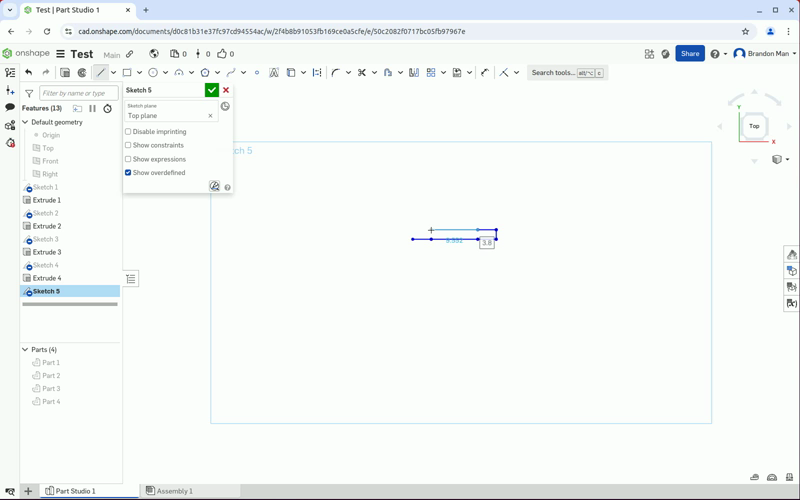
key_down(shift)
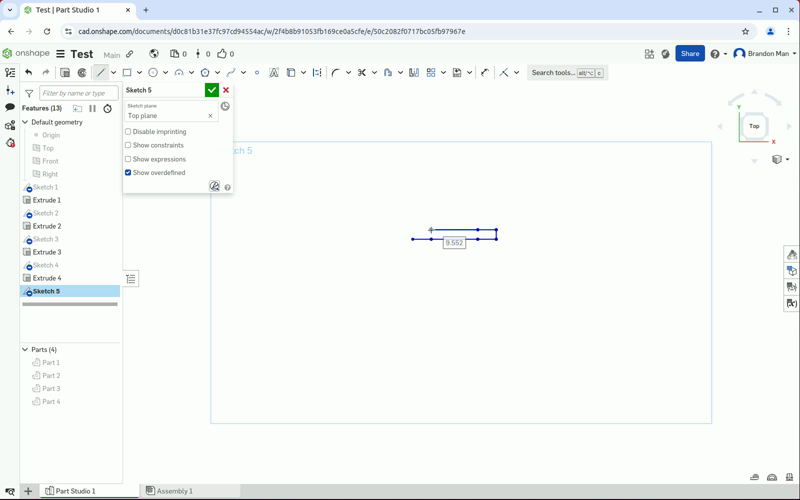
mouse_move(461, 229)
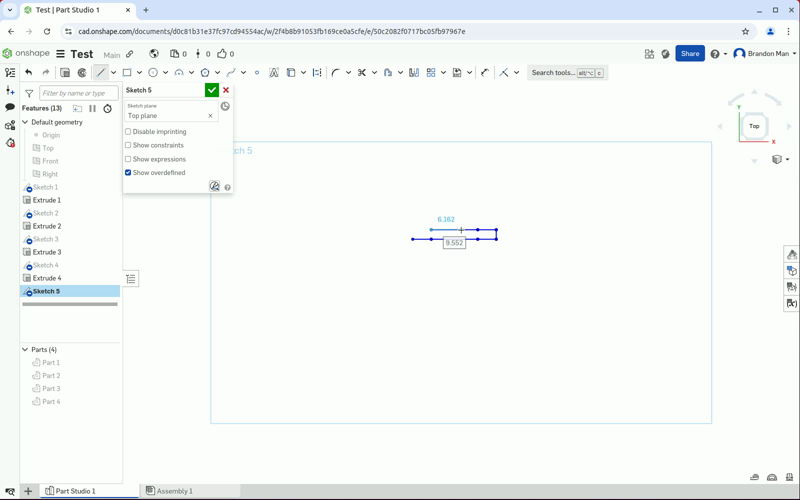
mouse_move(412, 229)
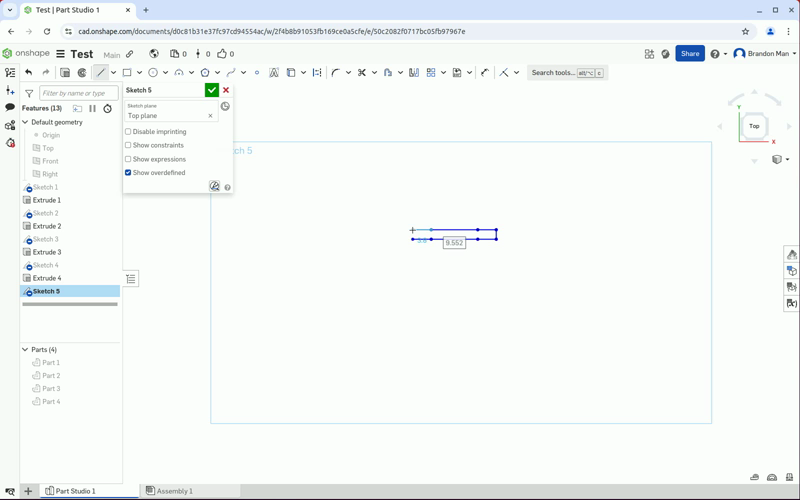
click(412, 229)
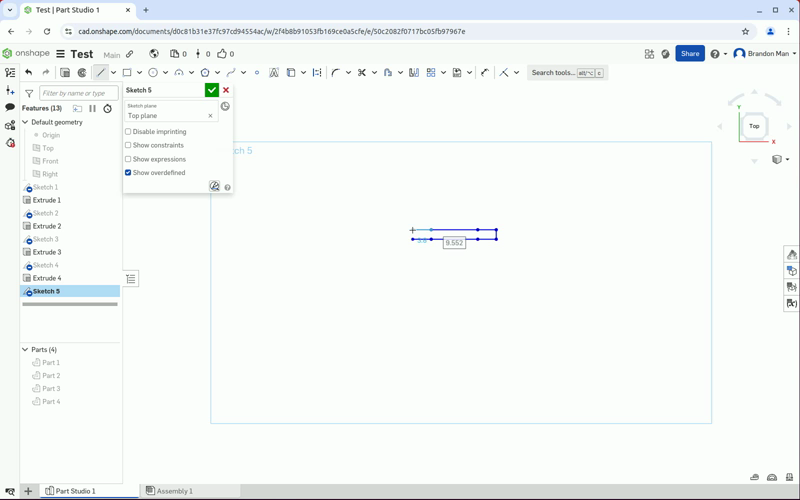
key_up(shift)
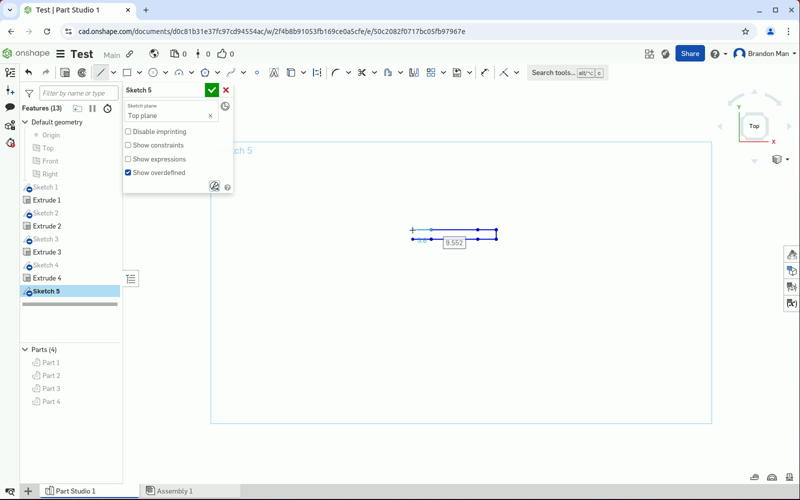
mouse_move(442, 229)
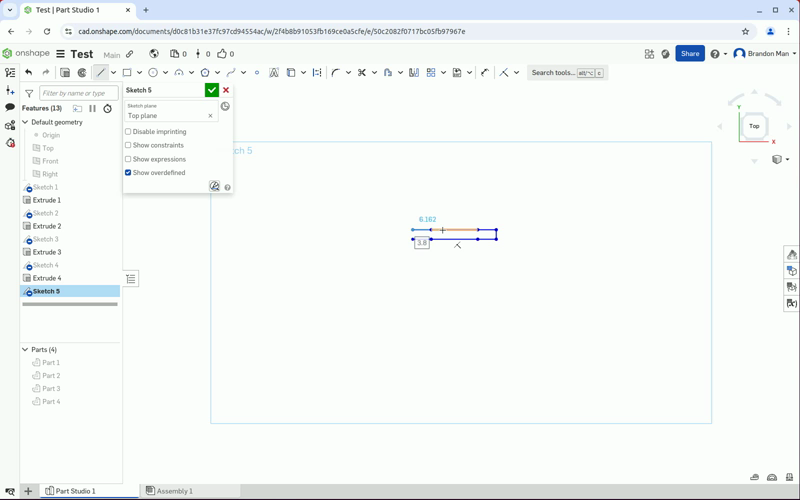
key_down(shift)
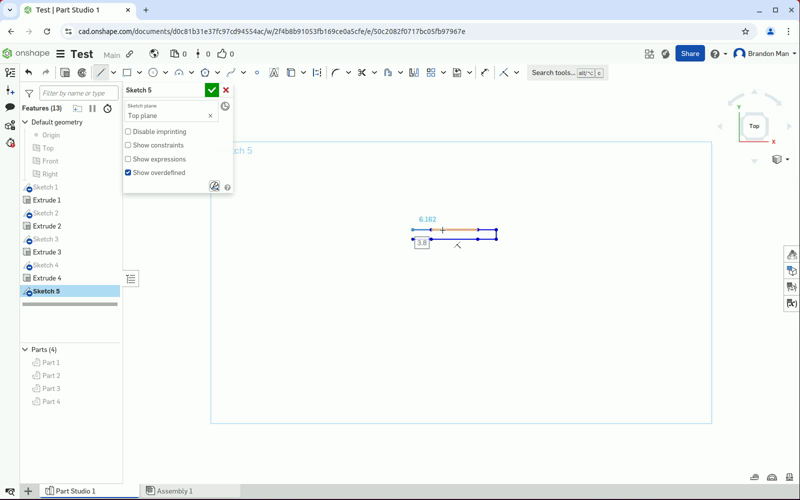
mouse_move(412, 239)
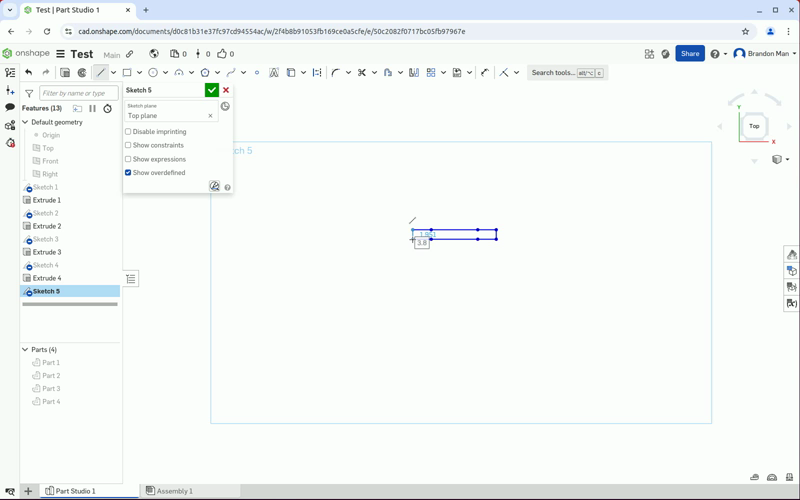
key_up(shift)
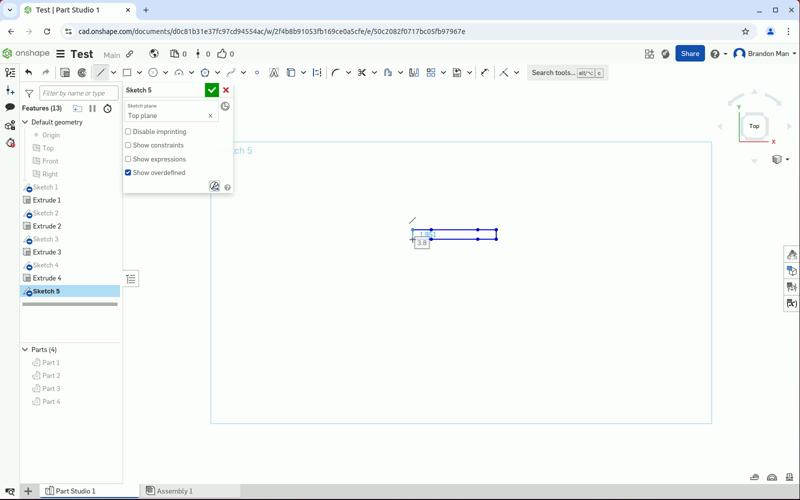
click(412, 239)
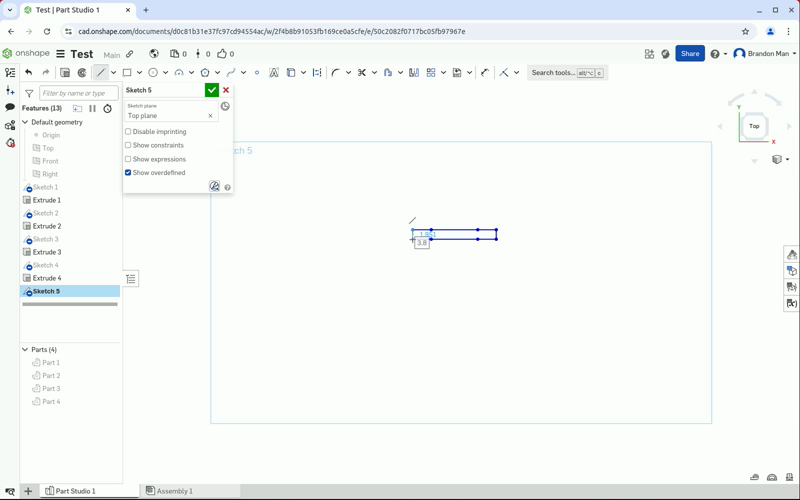
key(esc)
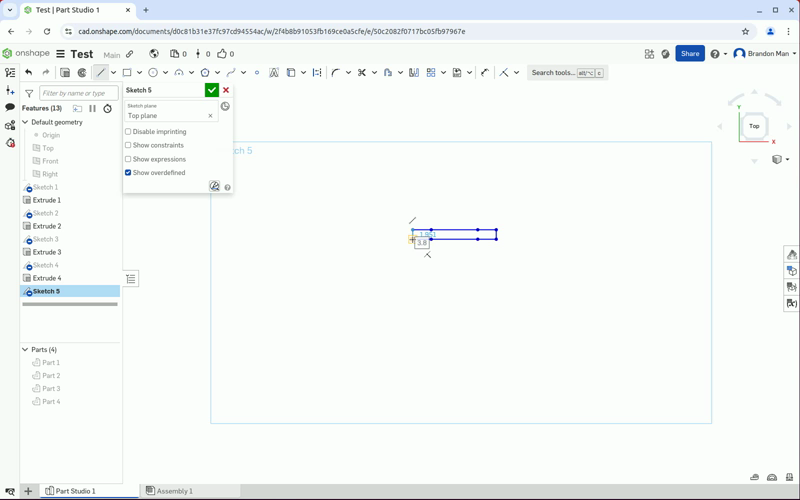
mouse_move(490, 234)
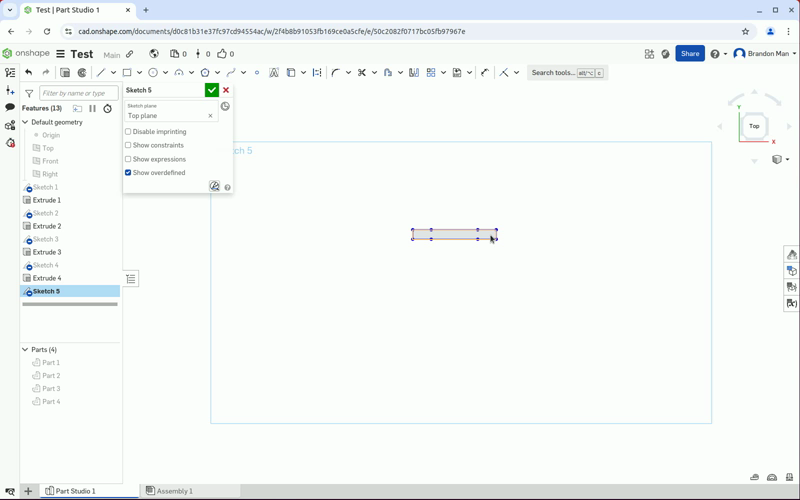
scroll(6)
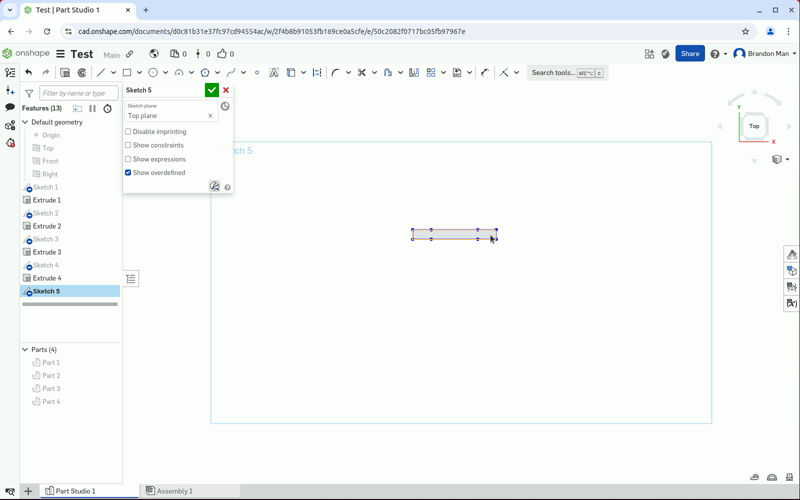
scroll(6)
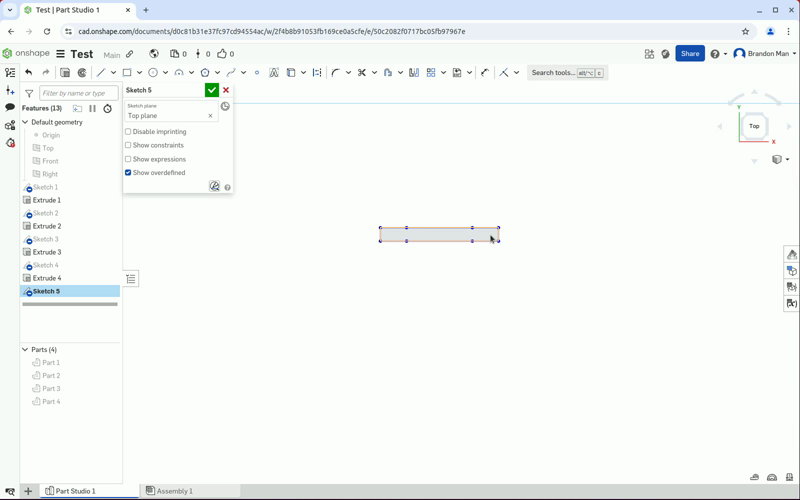
scroll(6)
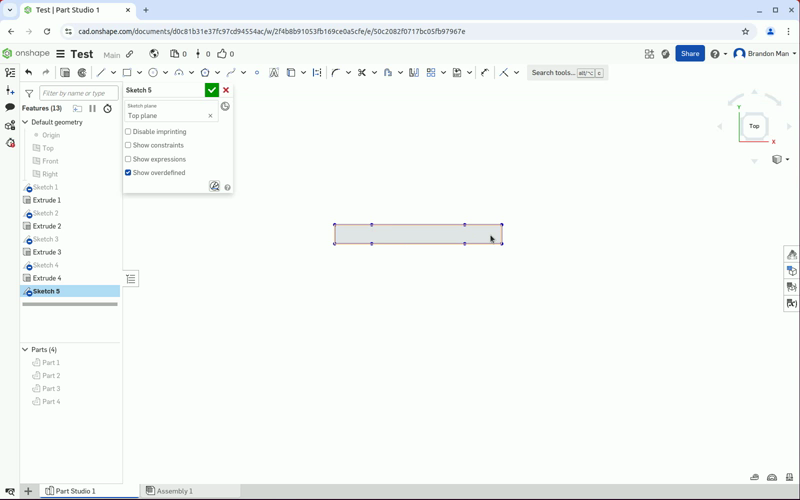
scroll(6)
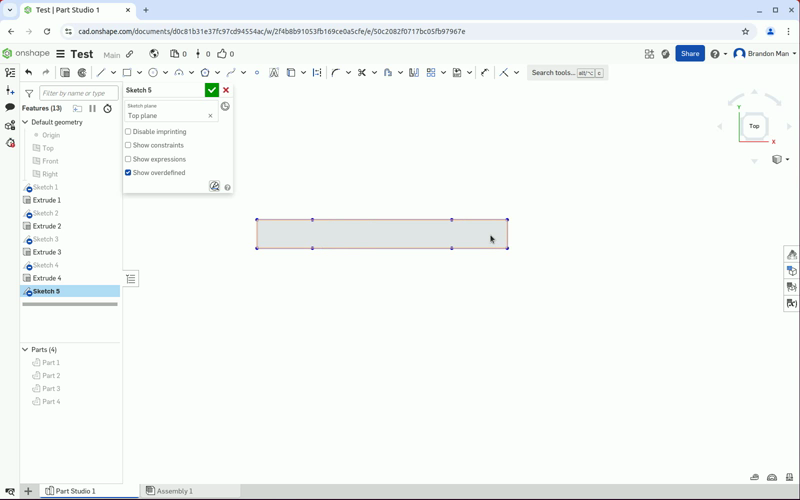
scroll(6)
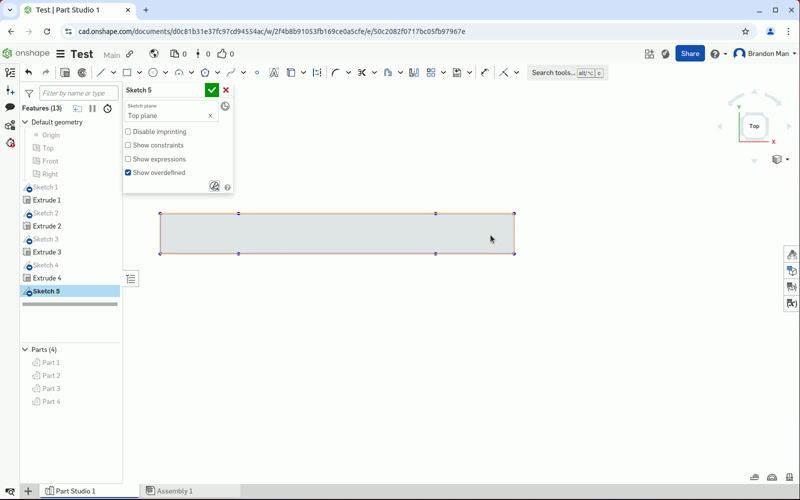
scroll(6)
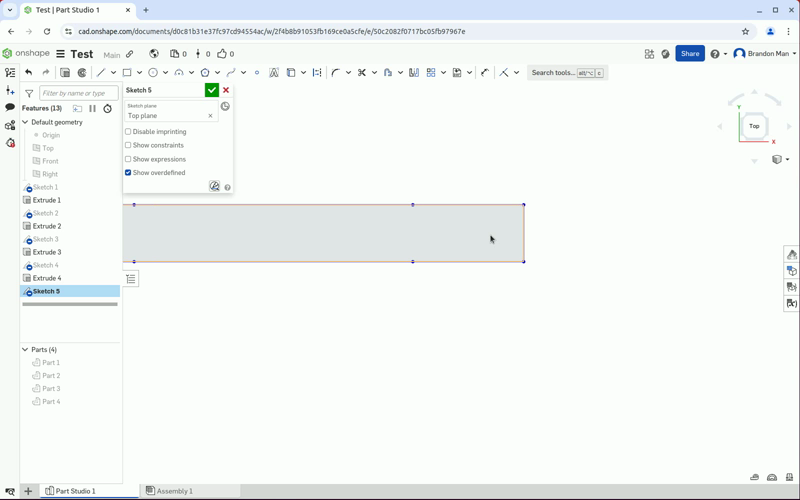
scroll(6)
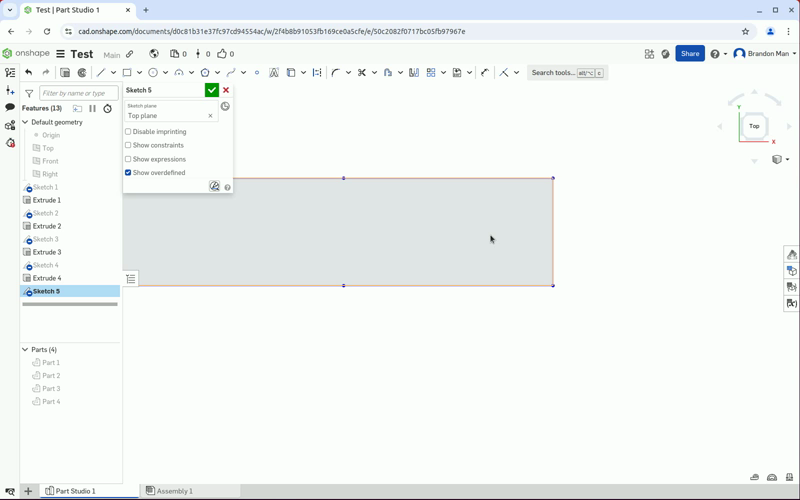
click(490, 234)
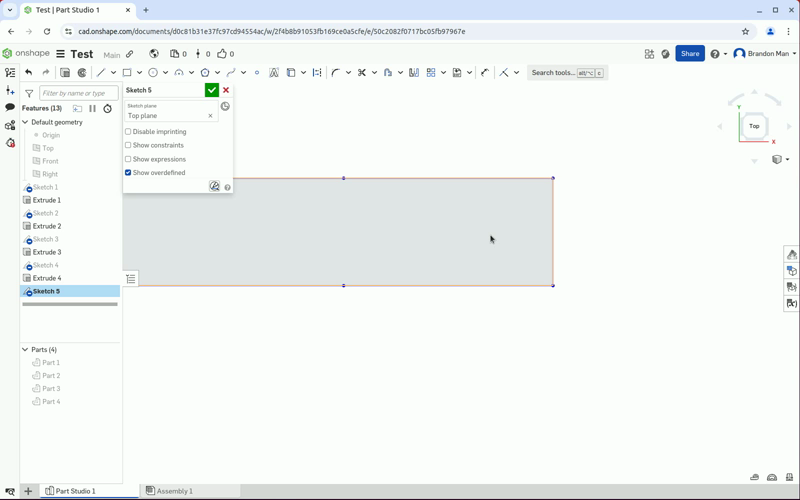
scroll(-6)
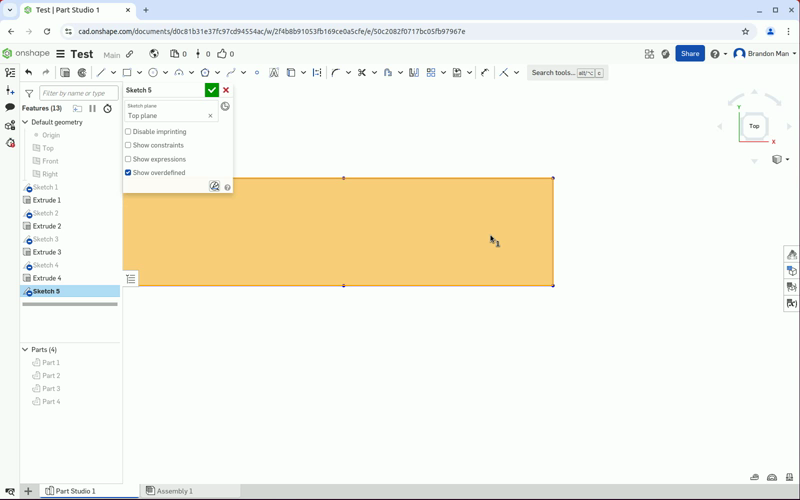
scroll(-6)
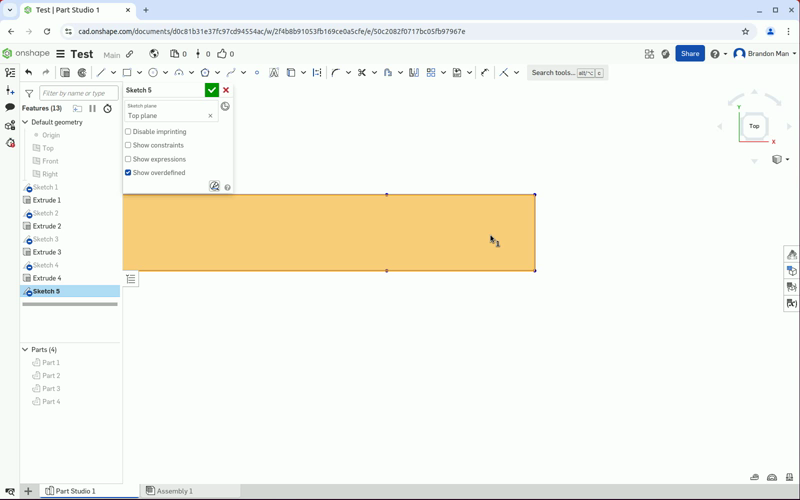
scroll(-6)
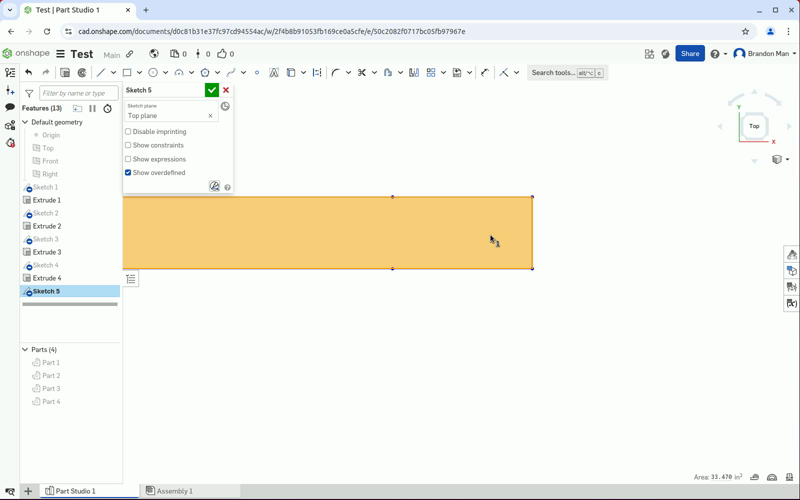
scroll(-6)
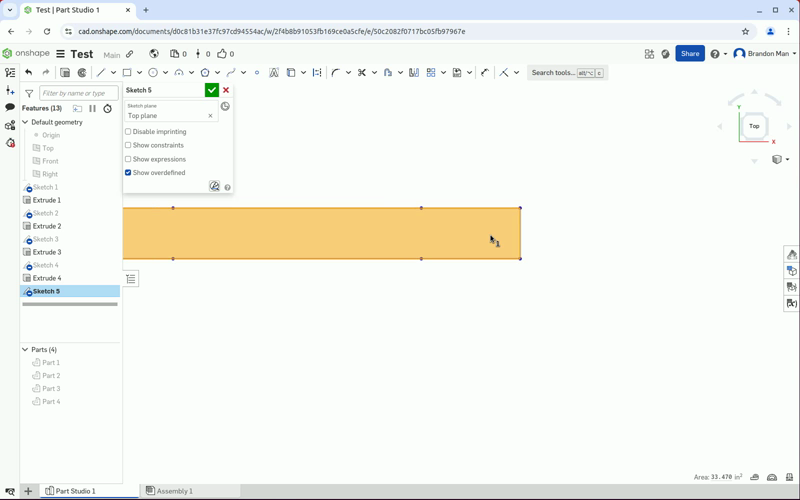
scroll(-6)
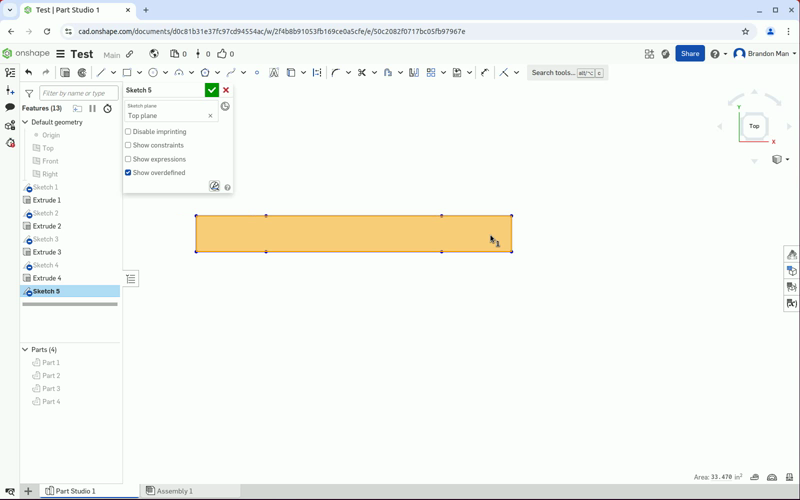
scroll(-6)
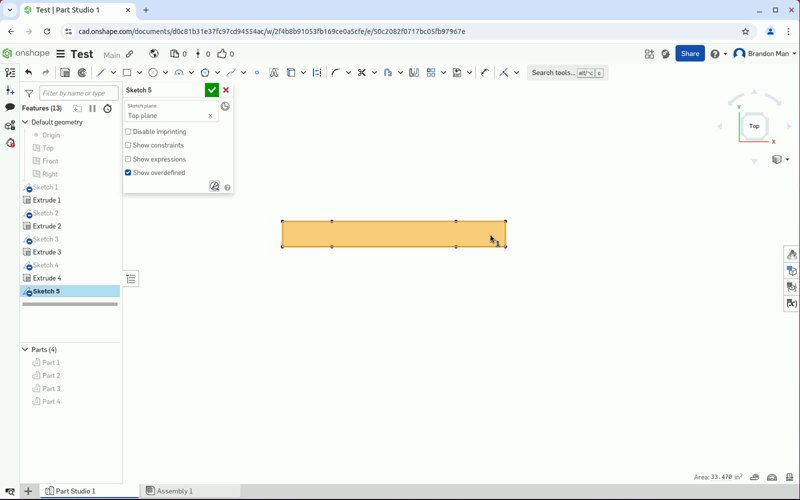
scroll(-6)
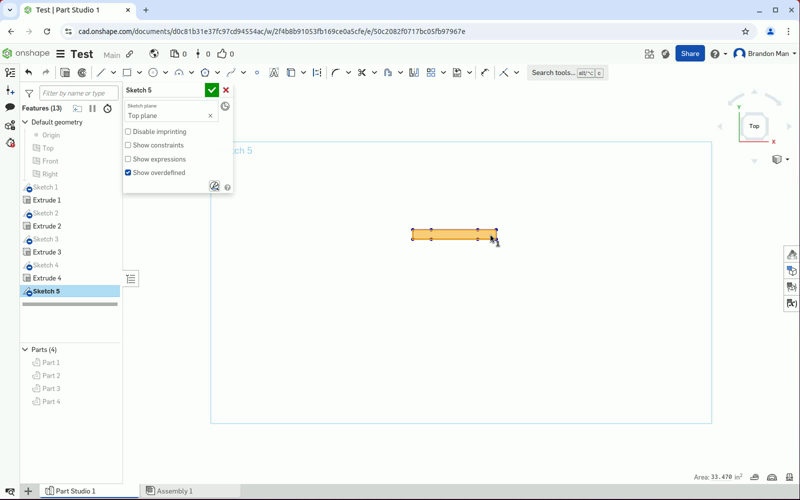
mouse_move(73, 352)
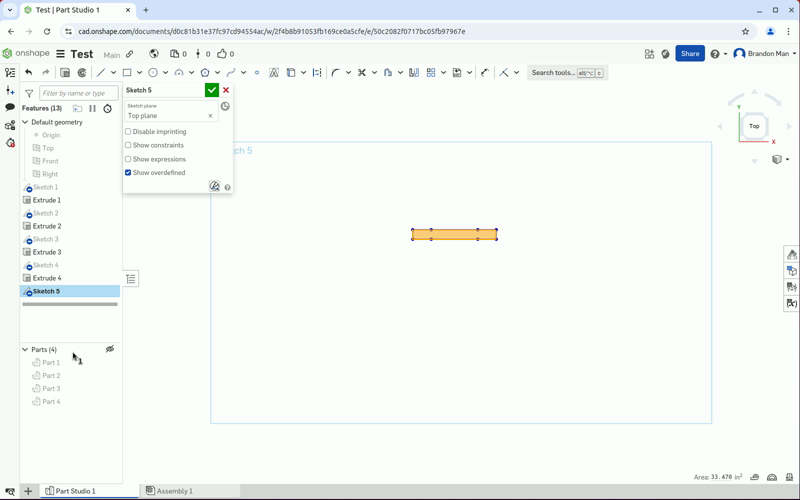
key(shift+y)
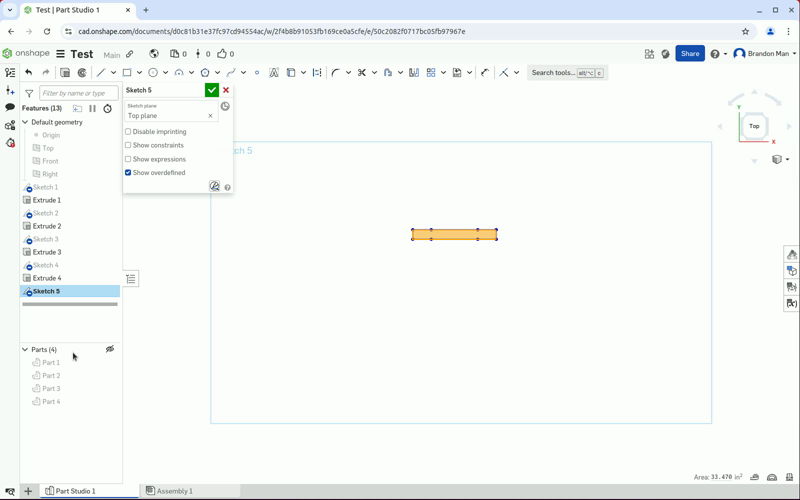
key(shift+e)
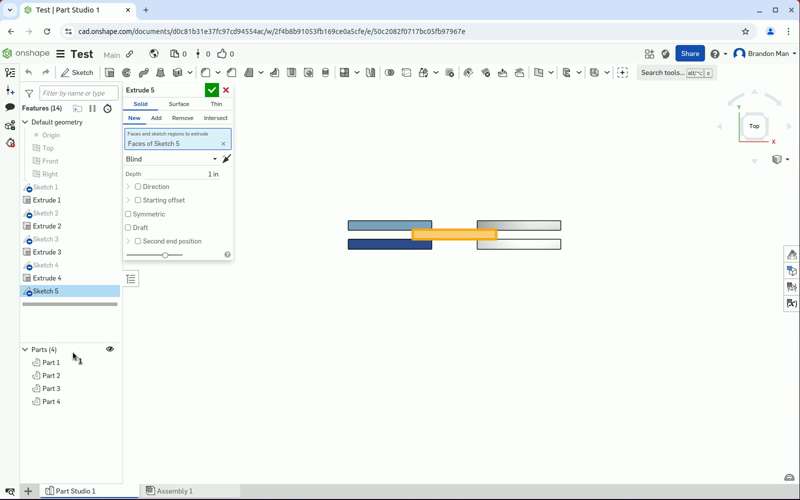
mouse_move(143, 106)
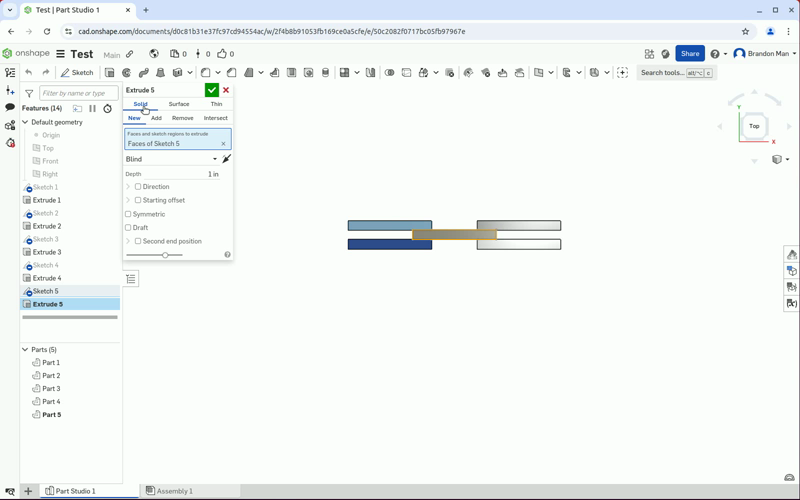
click(143, 106)
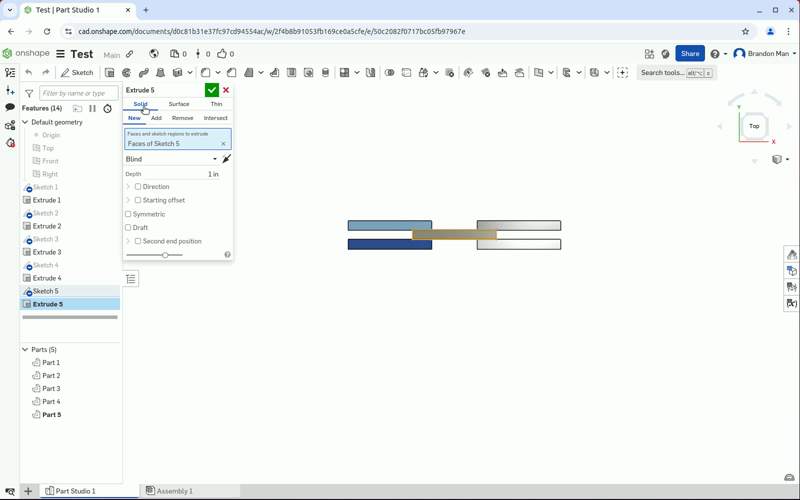
mouse_move(137, 120)
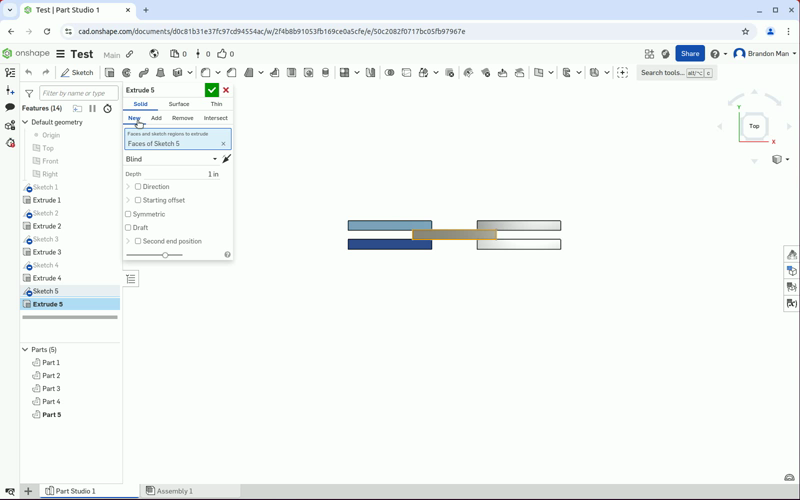
click(137, 120)
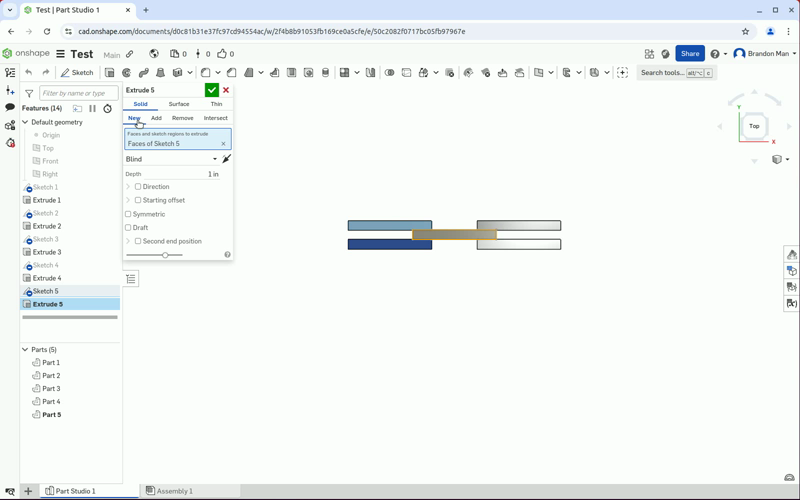
key(tab, 4)
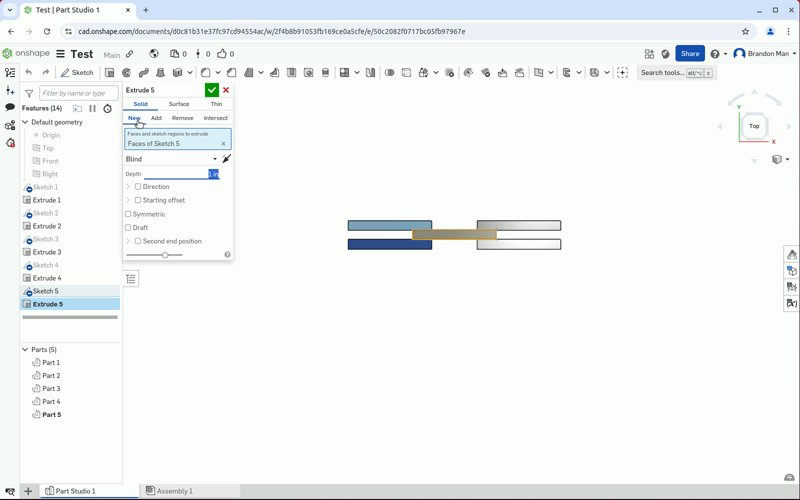
text(3.851)
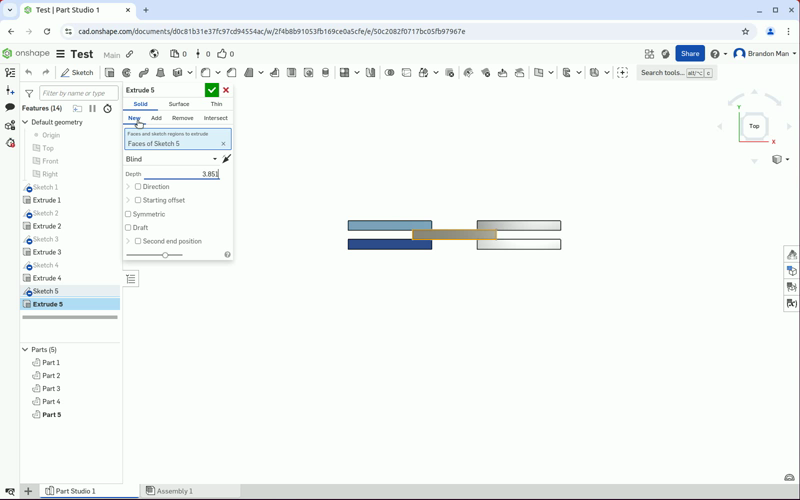
key(enter)
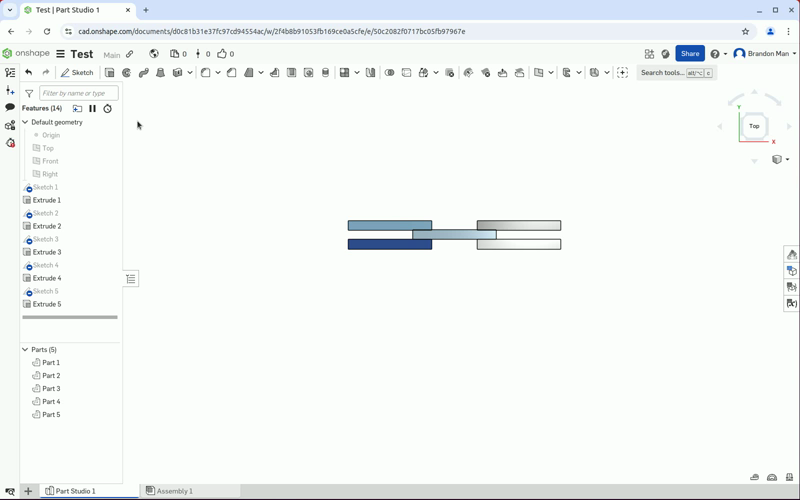
key(shift+h)
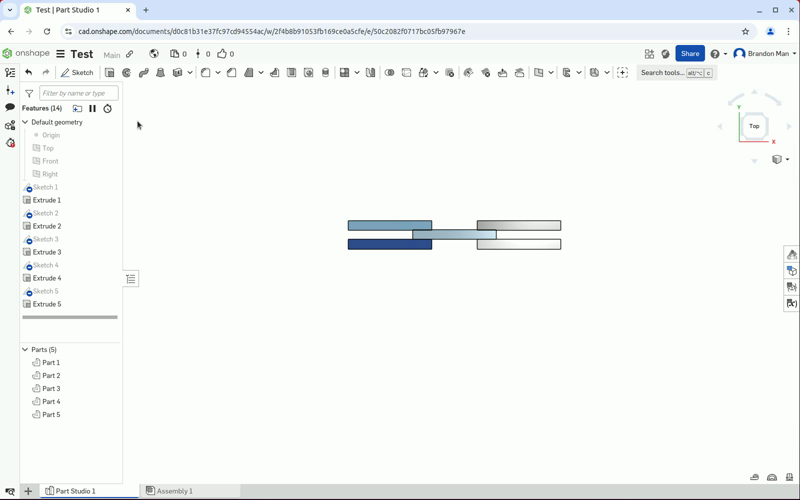
key(shift+h)
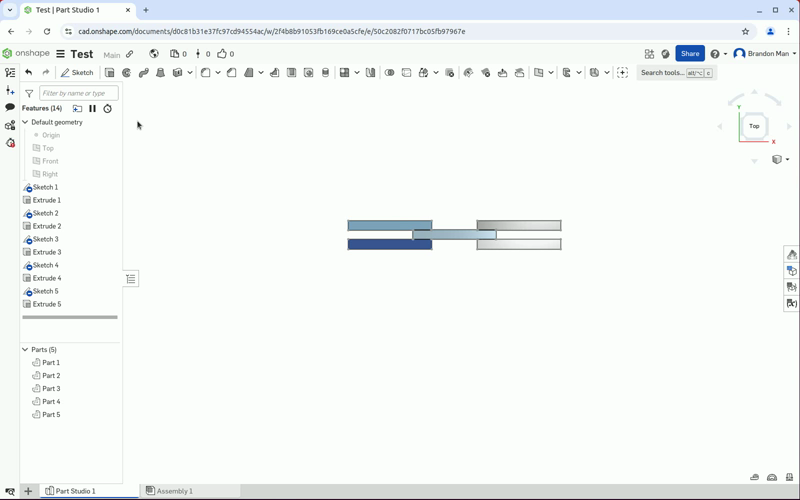
key(shift+7)
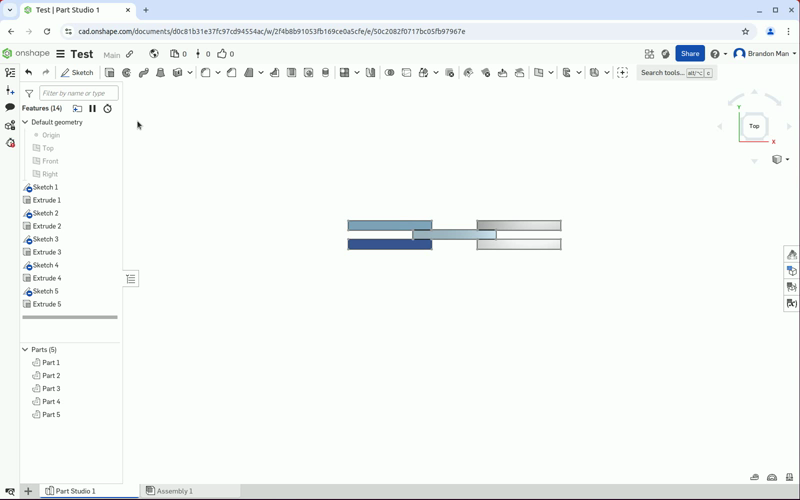
key(up, 3)
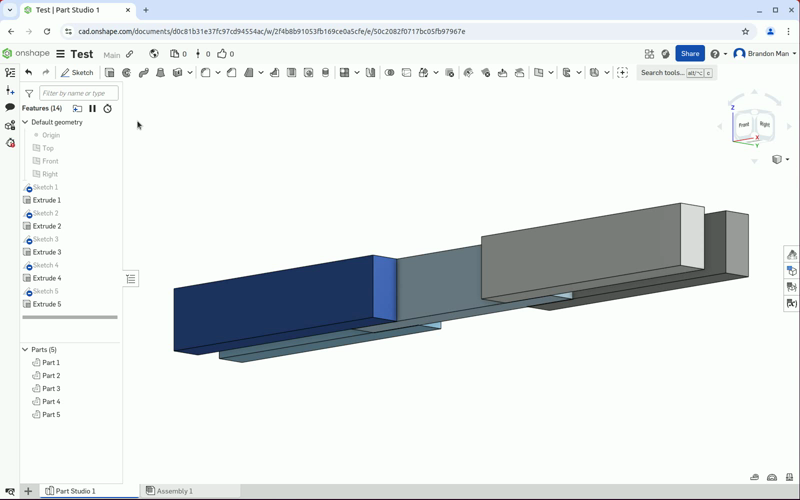
key(left, 3)
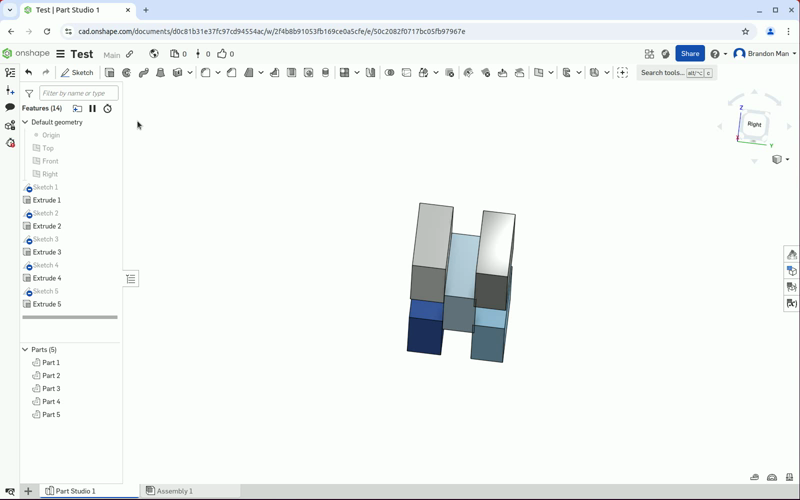
key(right, 3)
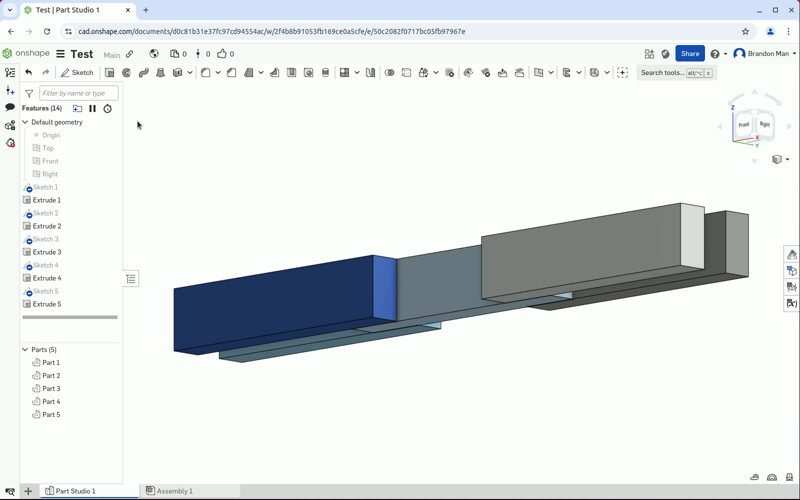
key(down, 3)
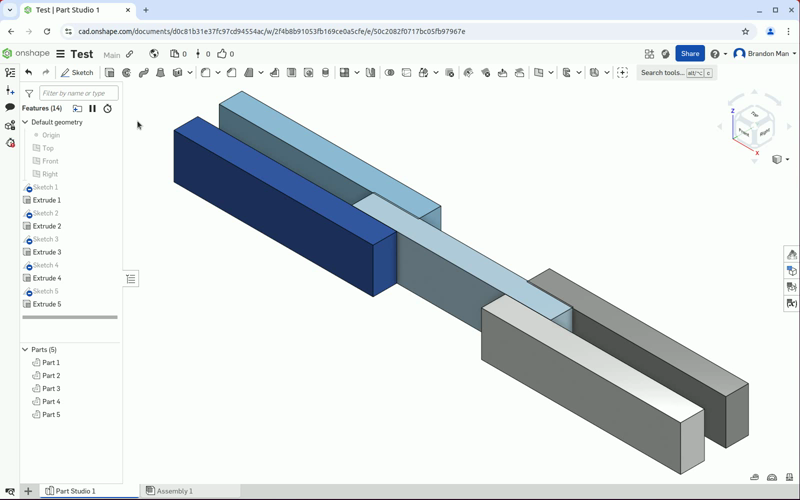
mouse_move(73, 189)
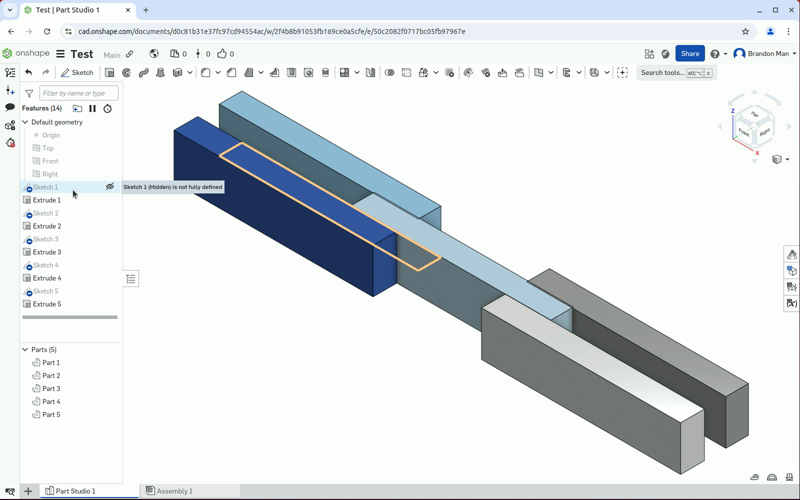
click(73, 189)